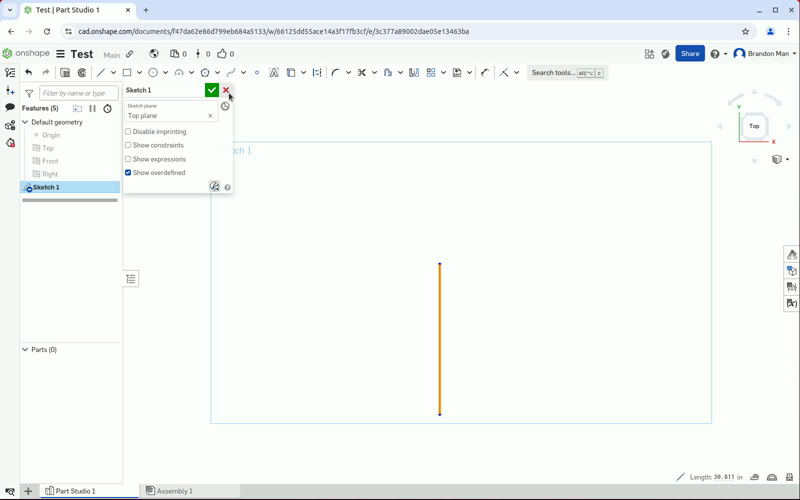
key(shift+h)
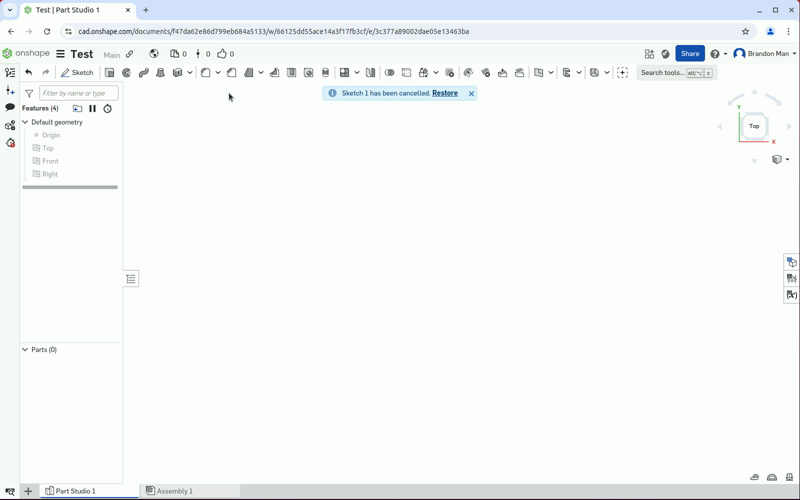
mouse_move(73, 352)
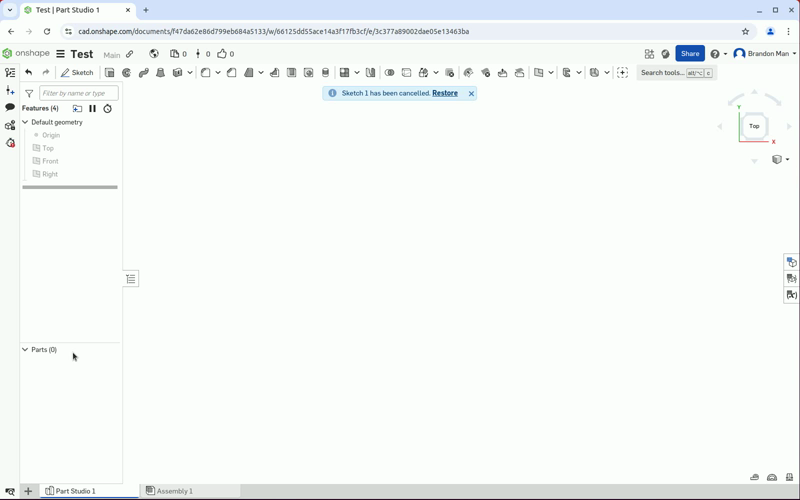
key(y)
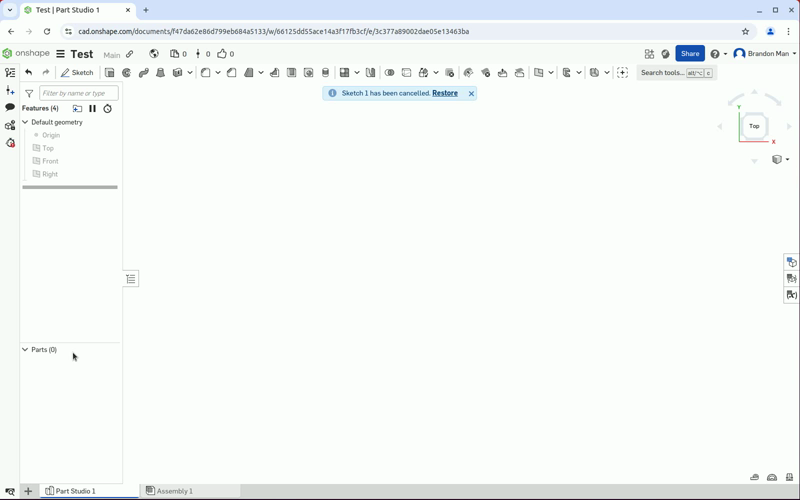
key(shift+p)
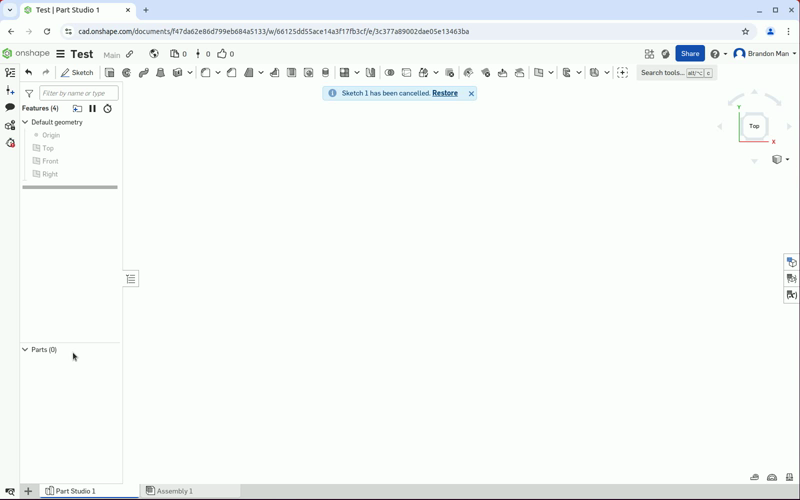
key(space)
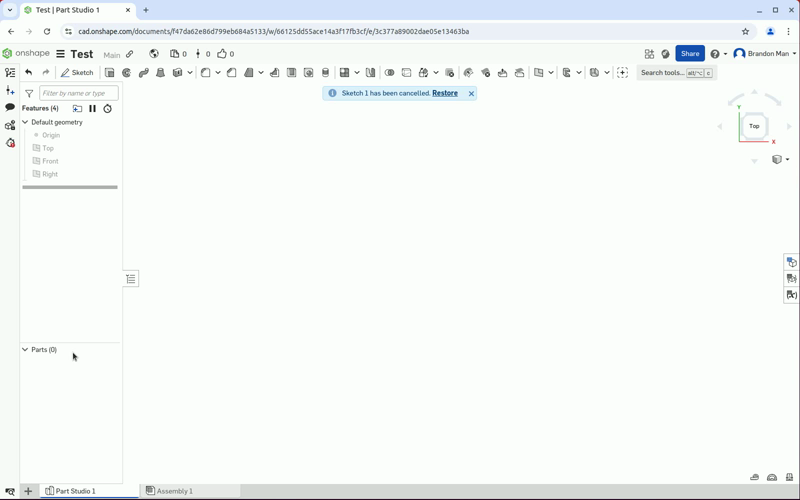
key_down(shift)
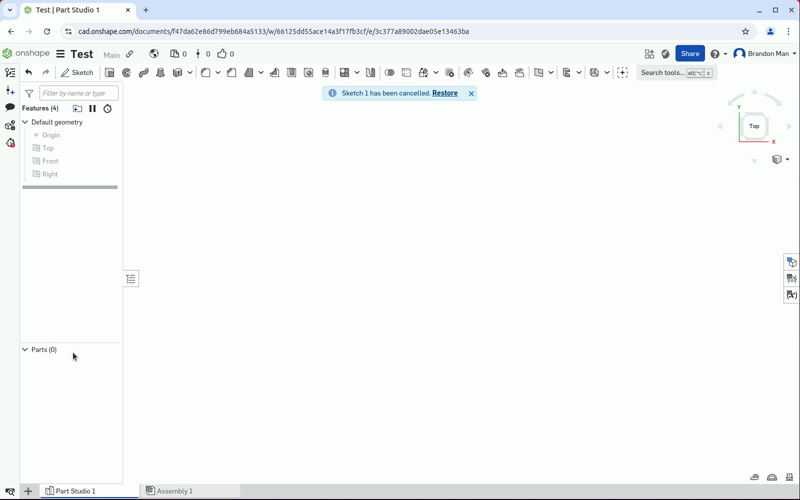
key(up)
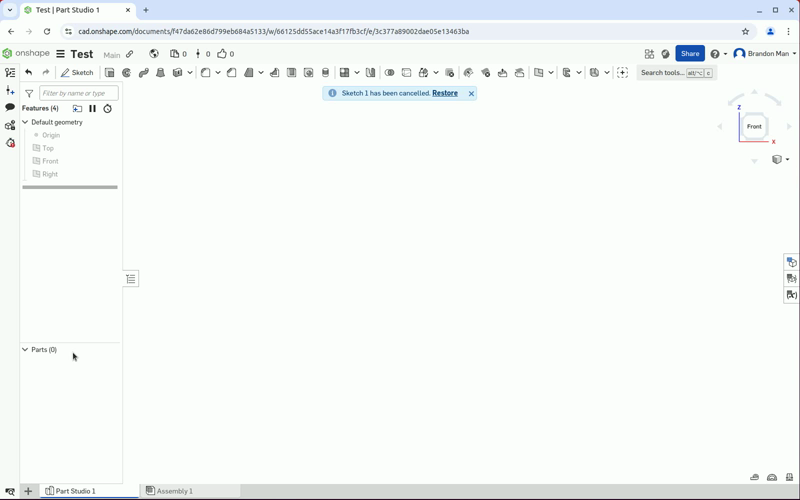
key_up(shift)
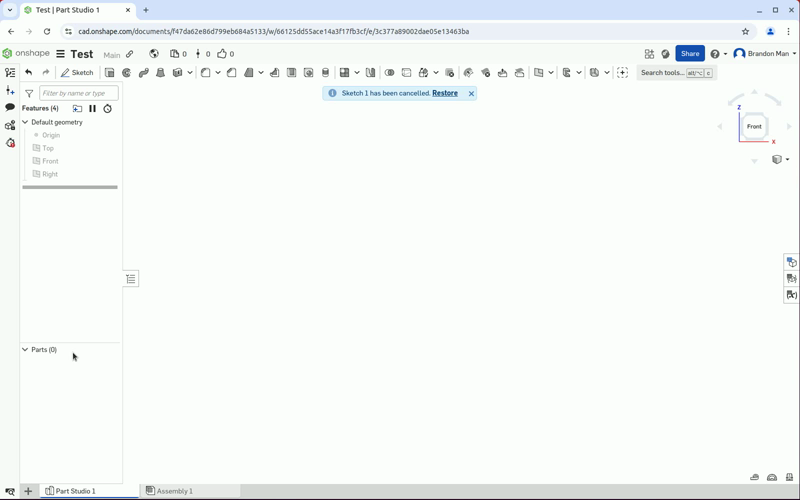
mouse_move(73, 352)
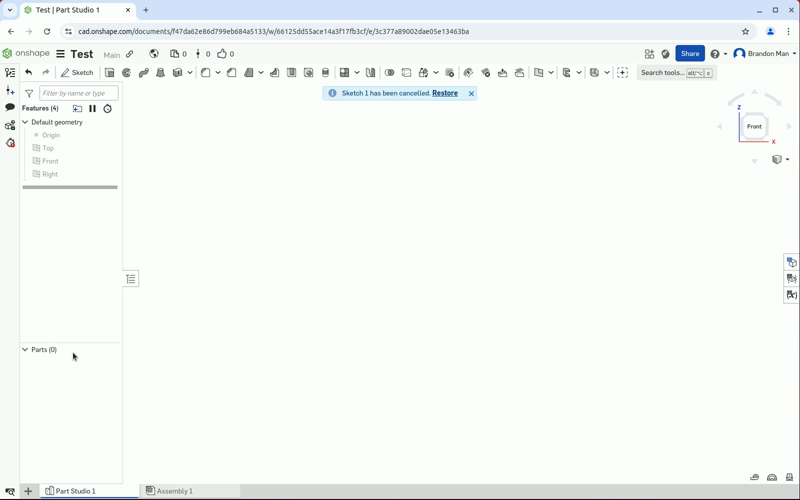
key(shift+y)
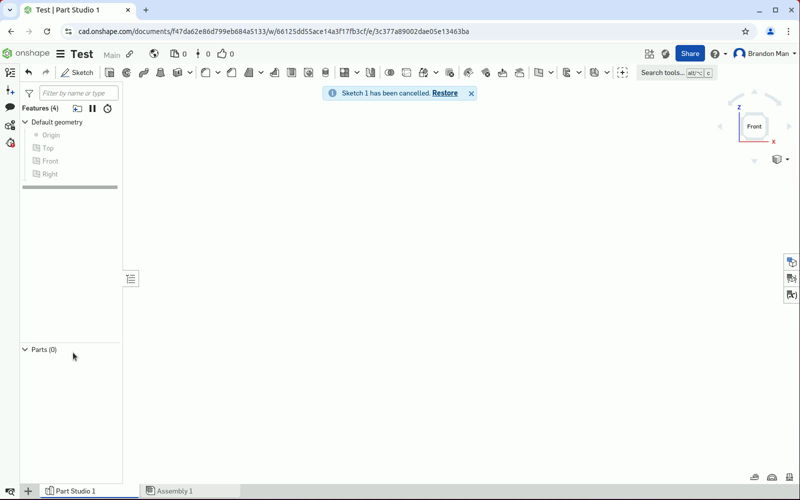
key(shift+s)
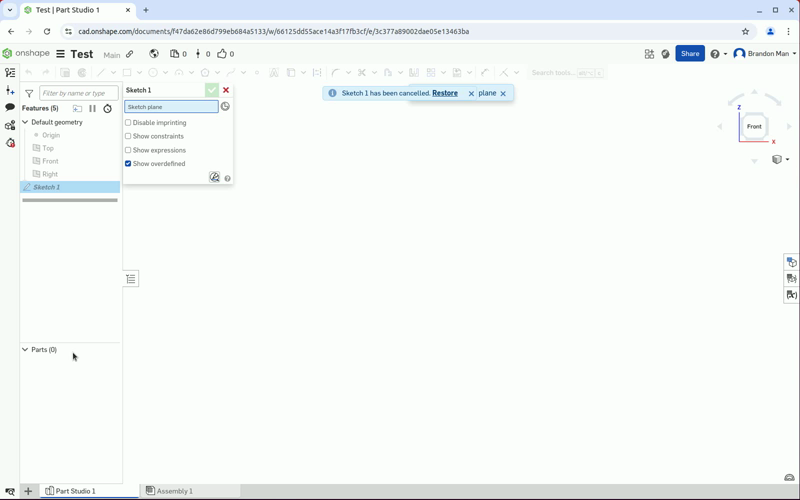
mouse_move(73, 163)
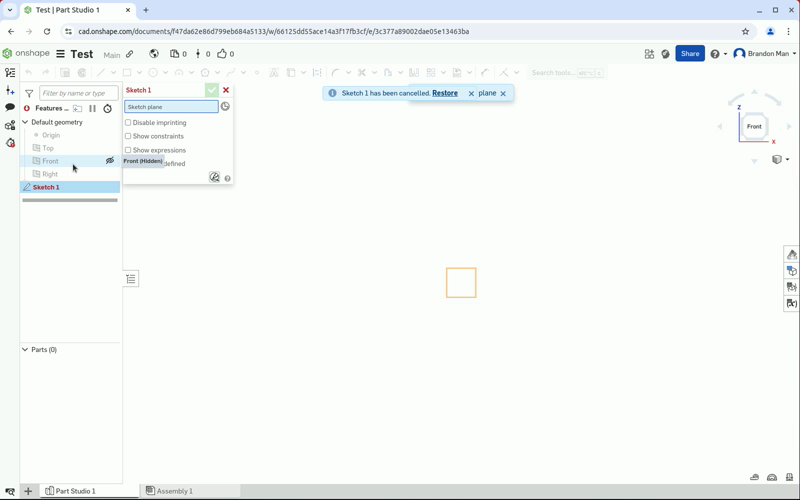
click(73, 163)
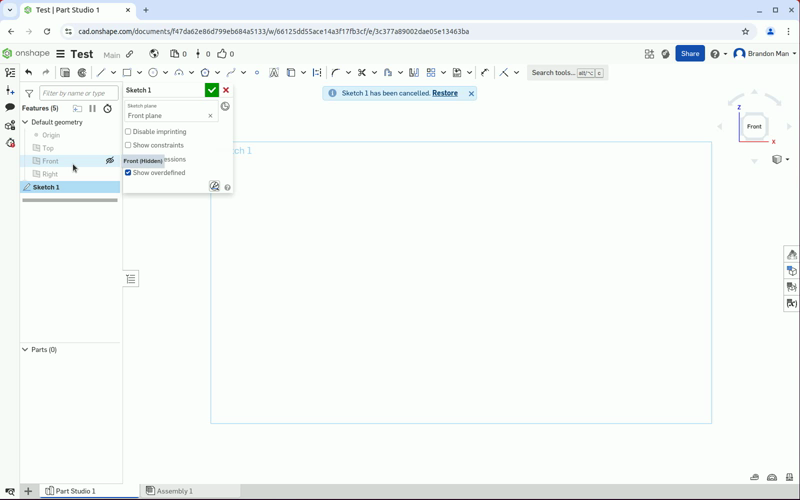
mouse_move(73, 352)
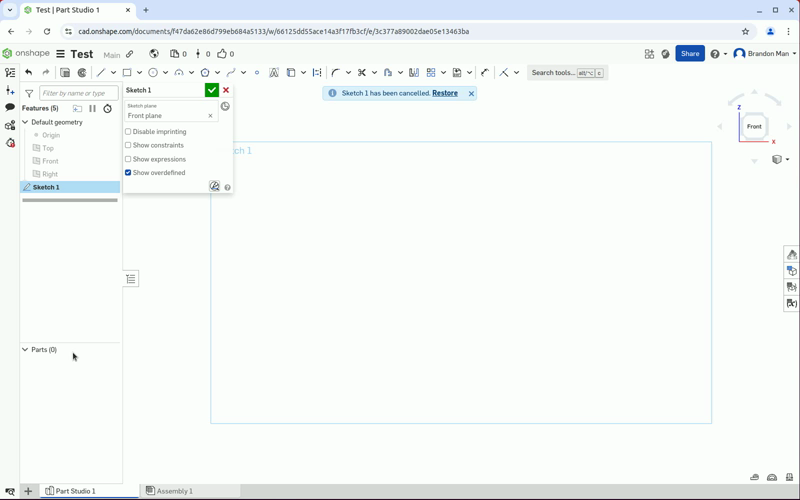
key(y)
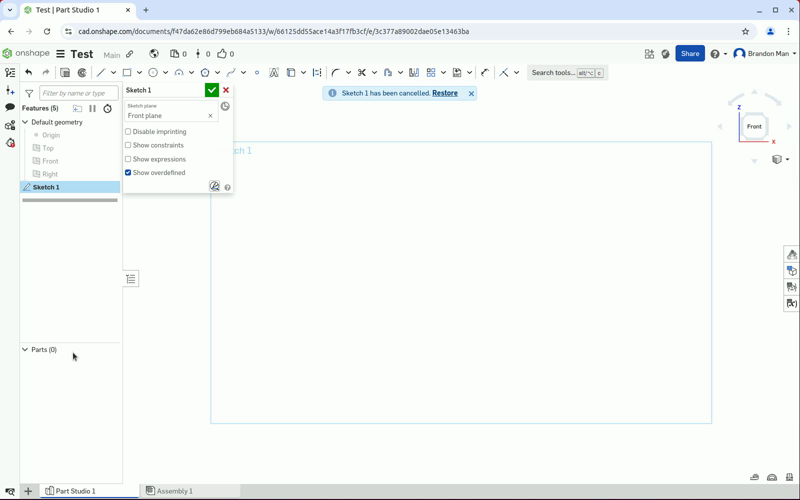
key(l)
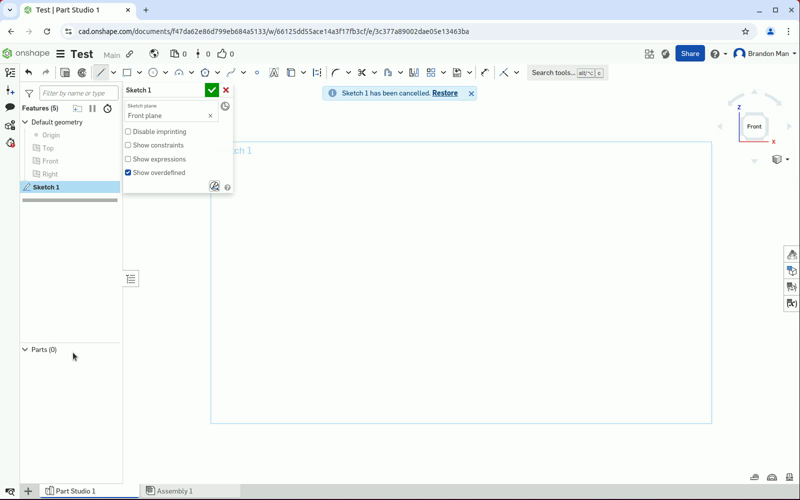
key_down(shift)
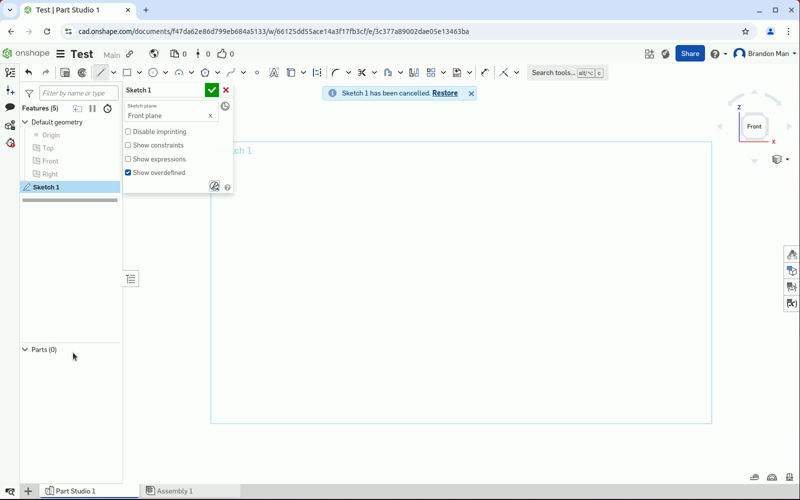
mouse_move(353, 293)
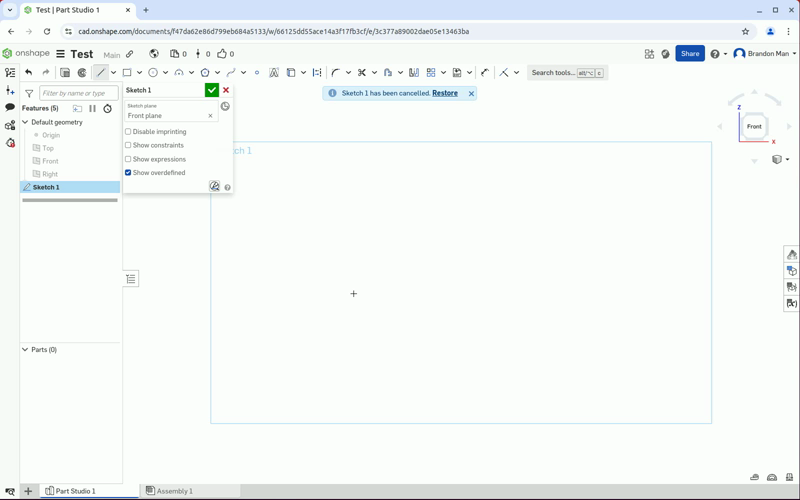
click(353, 293)
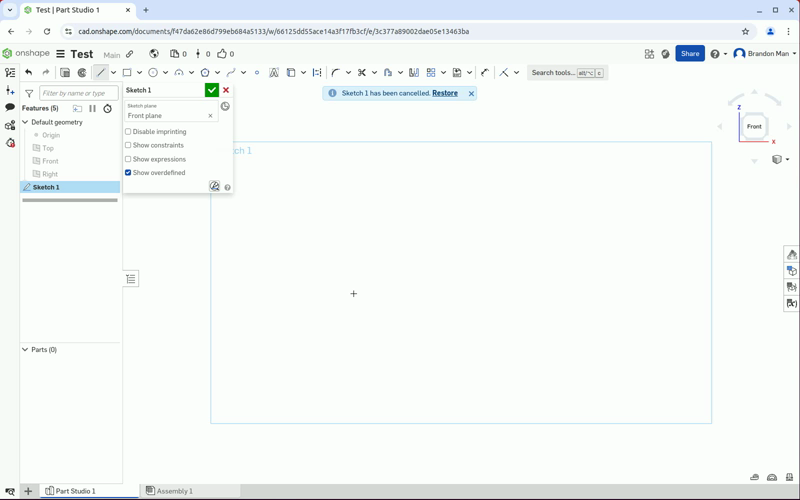
key_up(shift)
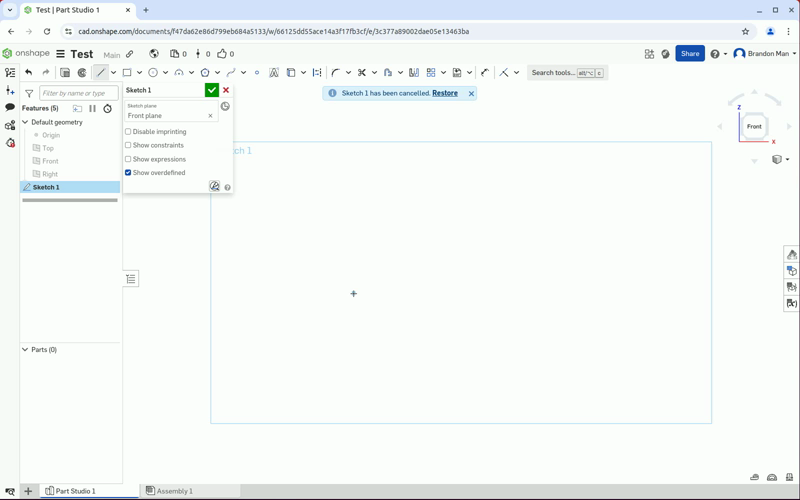
key_down(shift)
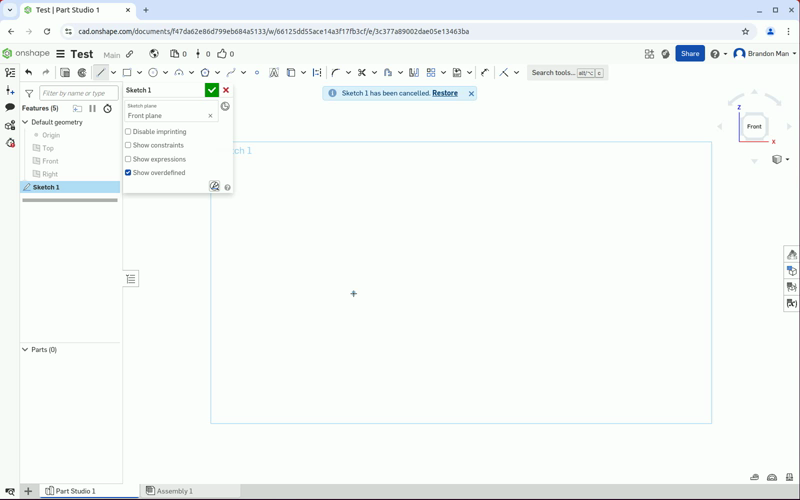
mouse_move(572, 293)
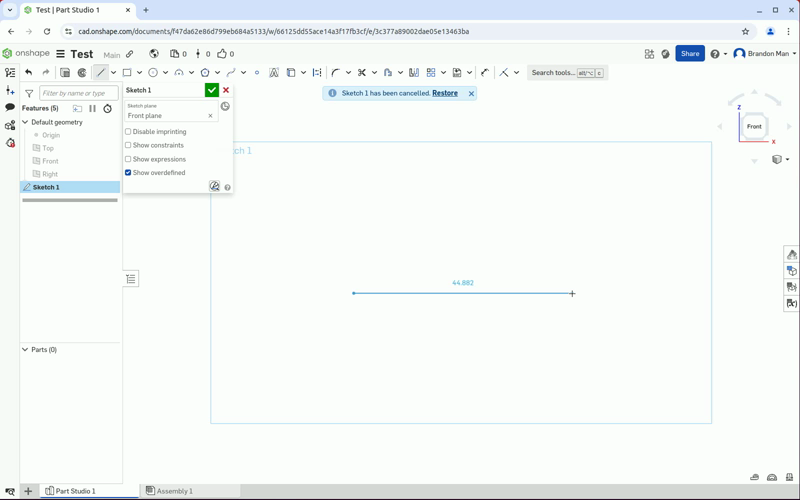
click(572, 293)
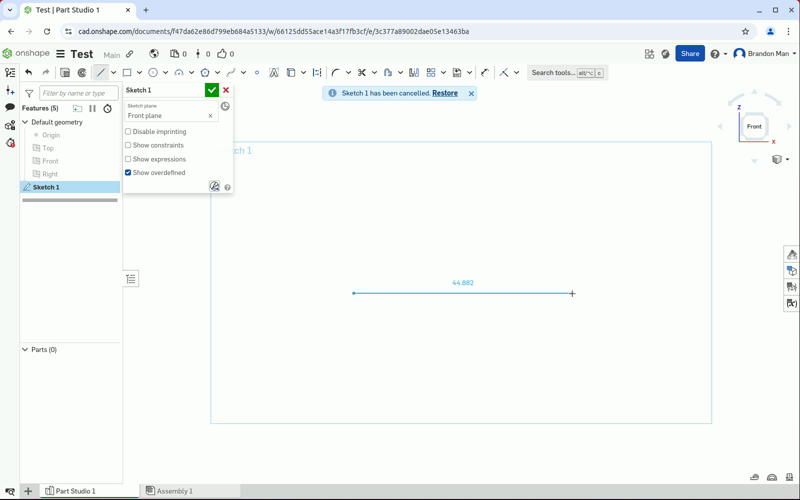
key_up(shift)
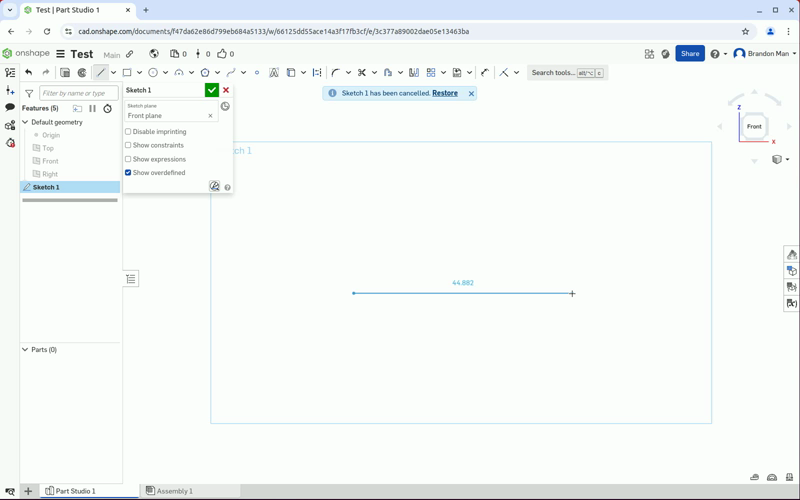
key_down(shift)
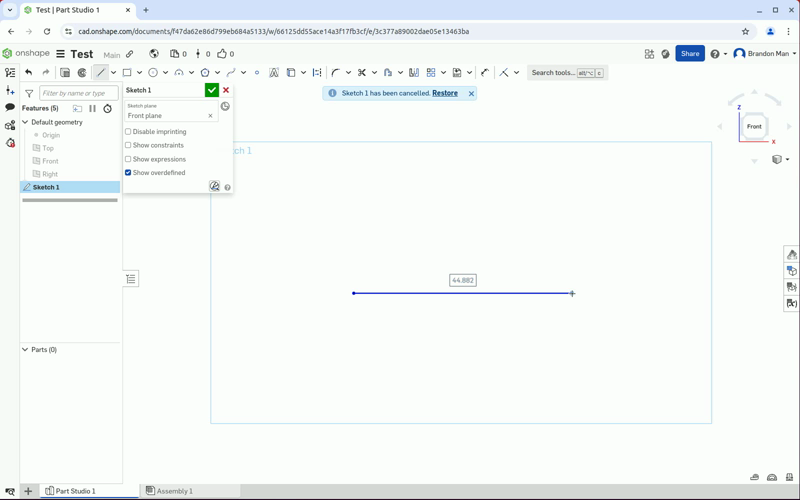
mouse_move(589, 293)
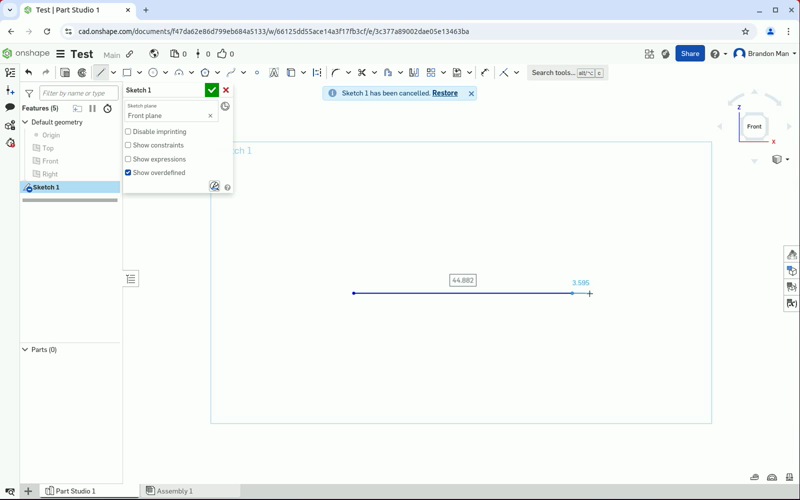
mouse_move(572, 272)
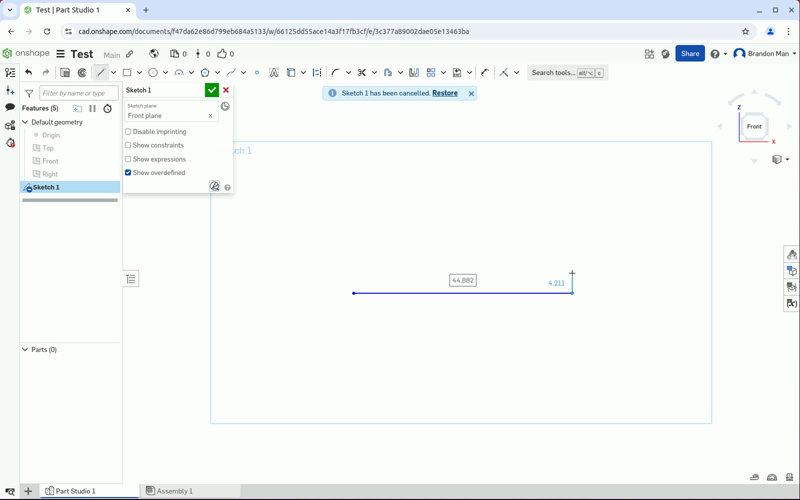
click(572, 272)
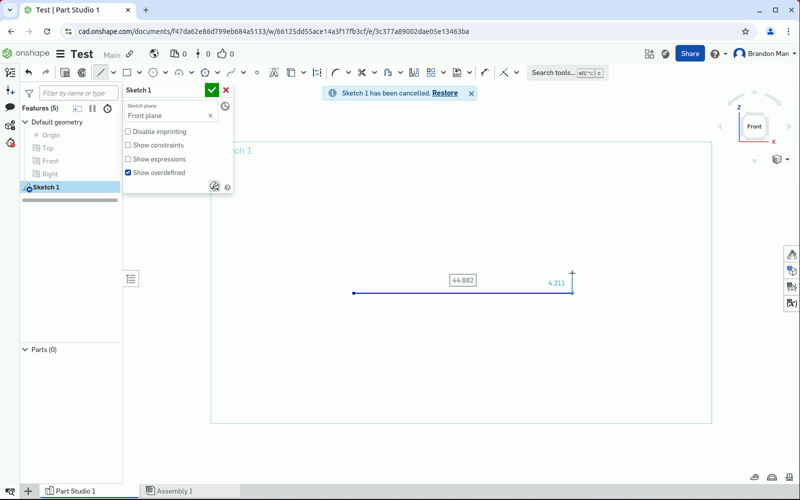
key_up(shift)
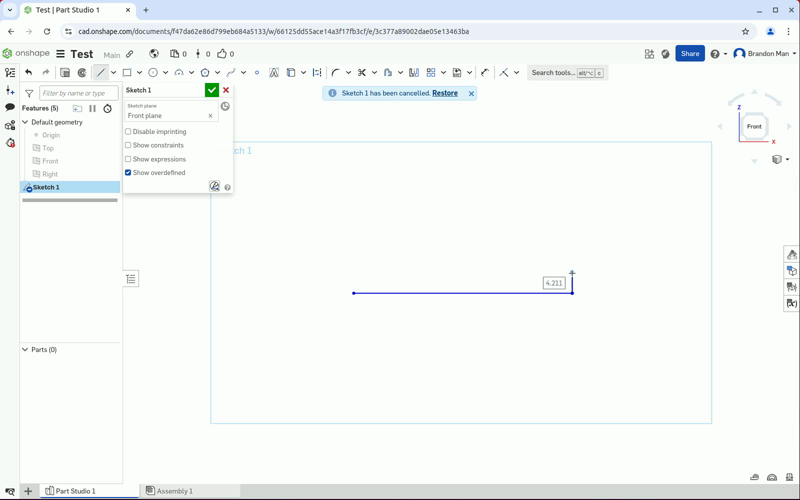
key_down(shift)
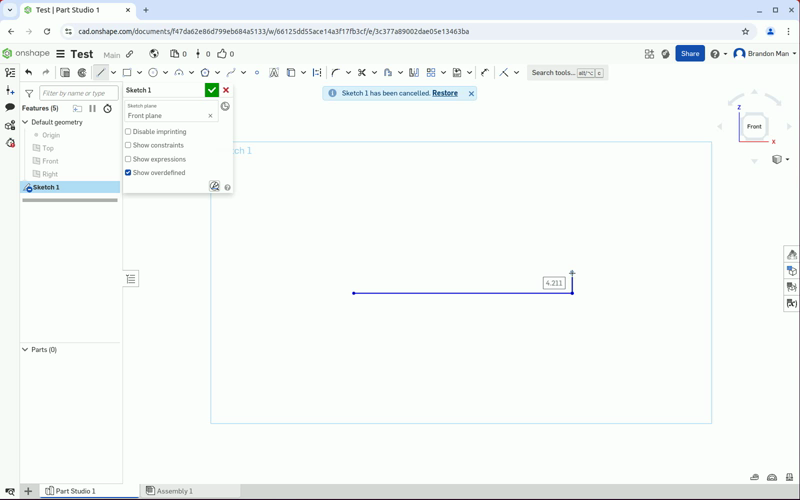
mouse_move(353, 272)
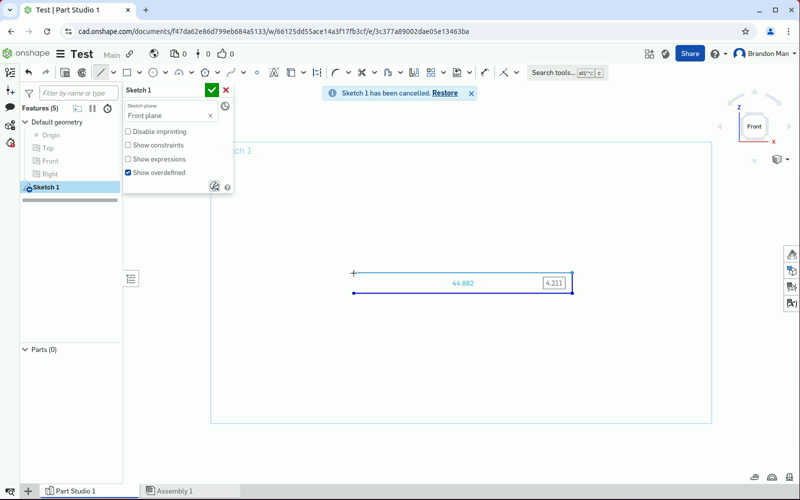
click(353, 272)
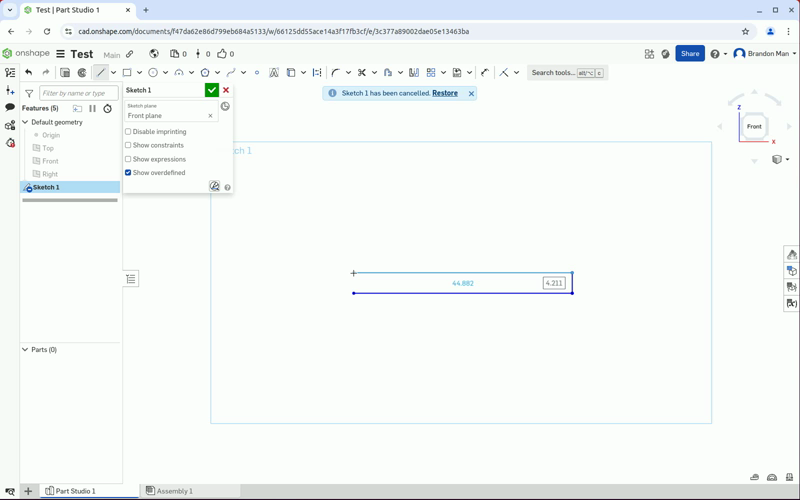
key_up(shift)
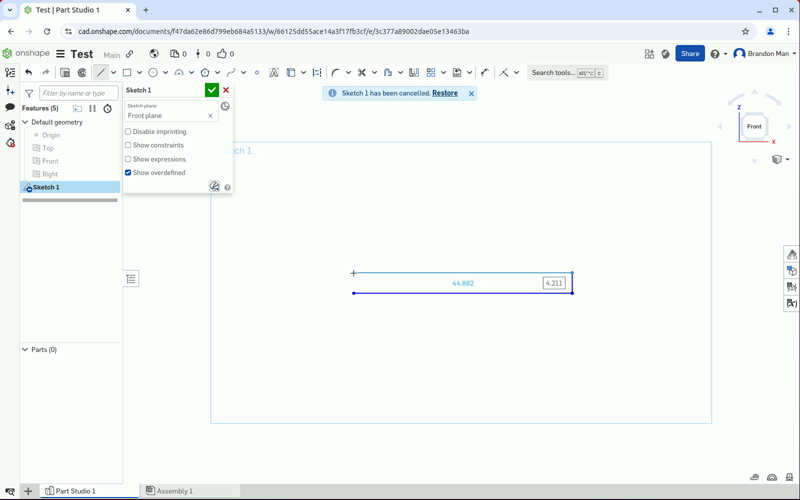
mouse_move(383, 272)
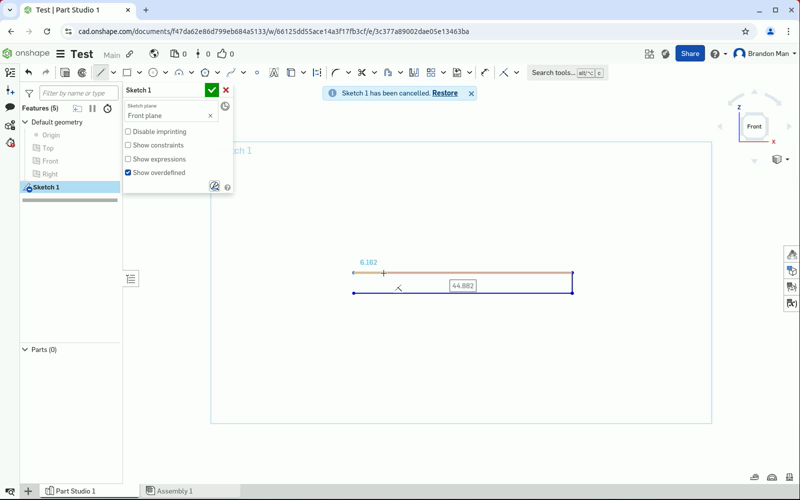
key_down(shift)
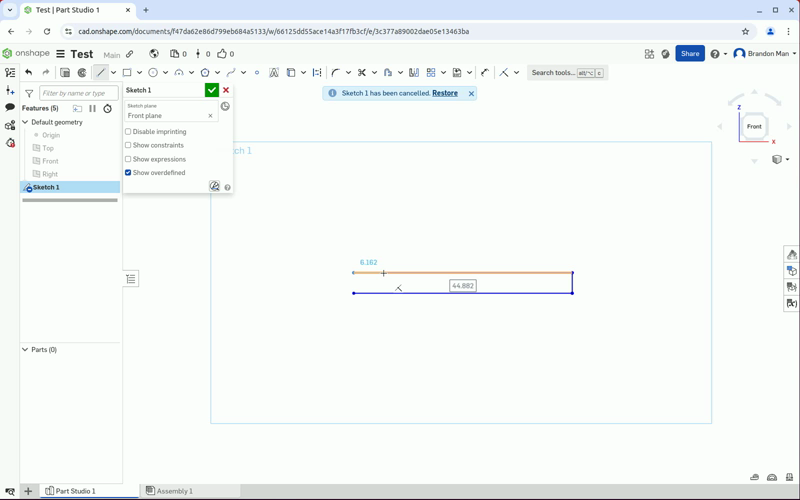
mouse_move(353, 293)
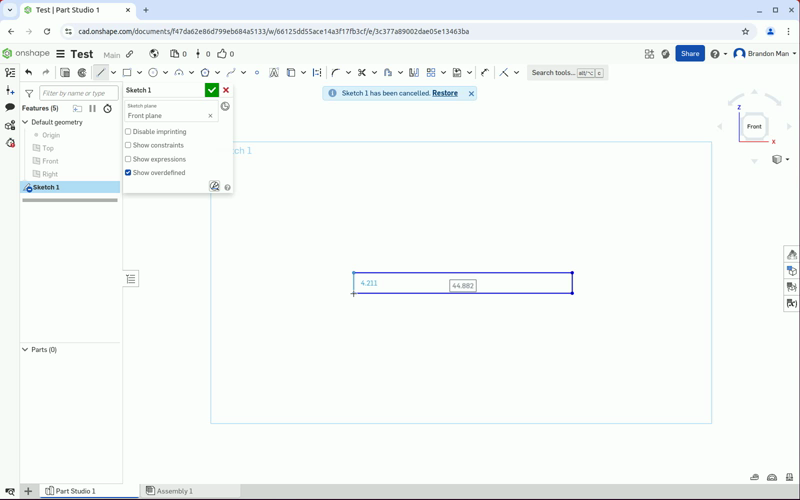
key_up(shift)
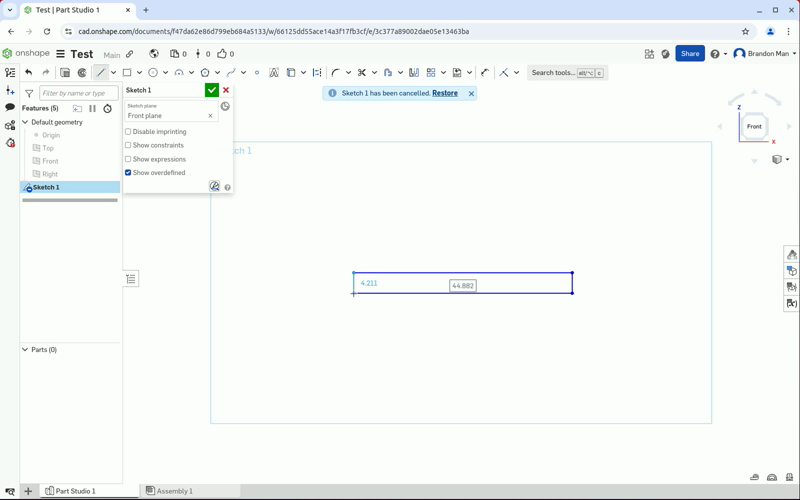
click(353, 293)
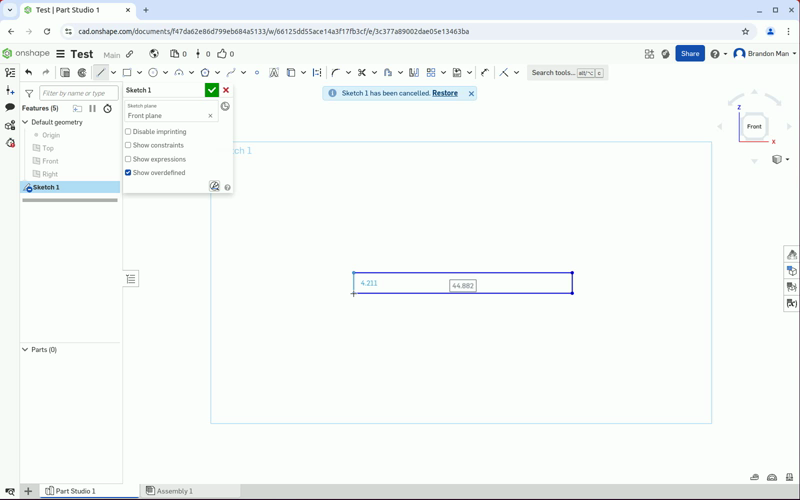
key(esc)
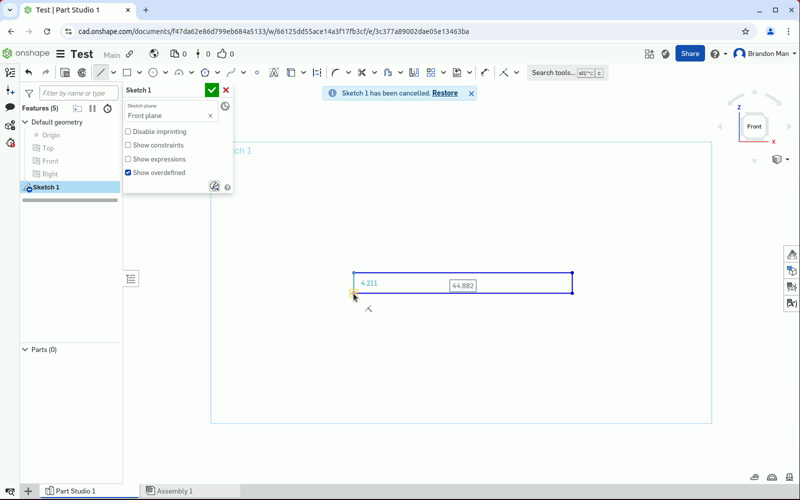
mouse_move(396, 281)
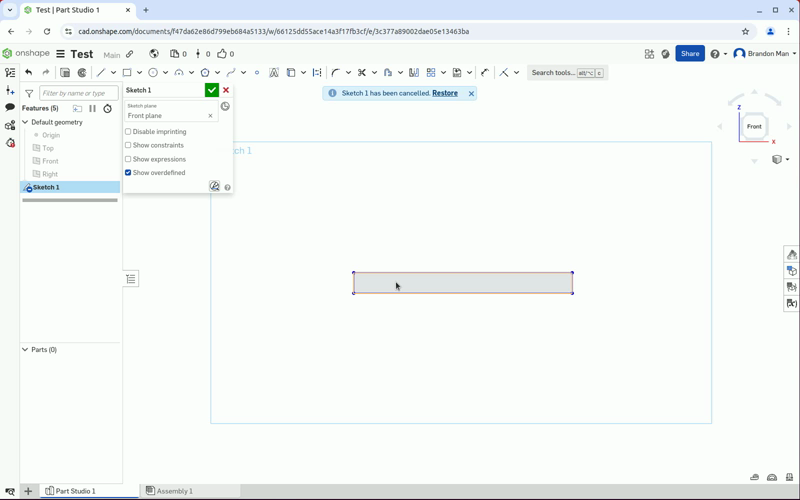
click(396, 281)
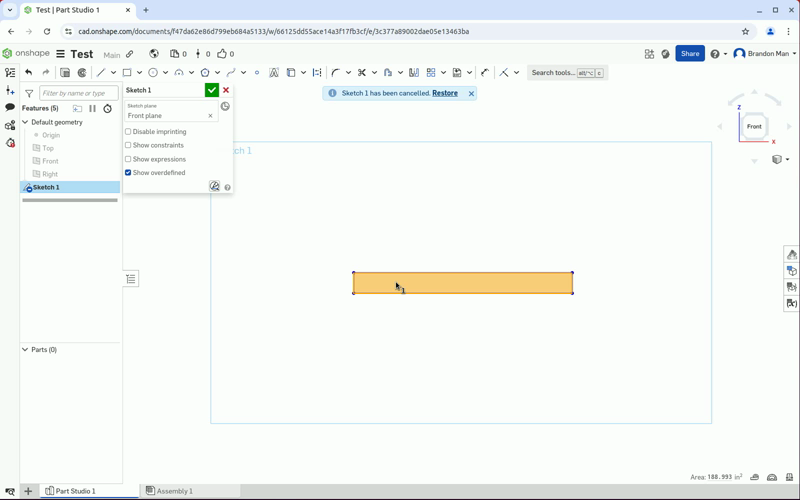
mouse_move(73, 352)
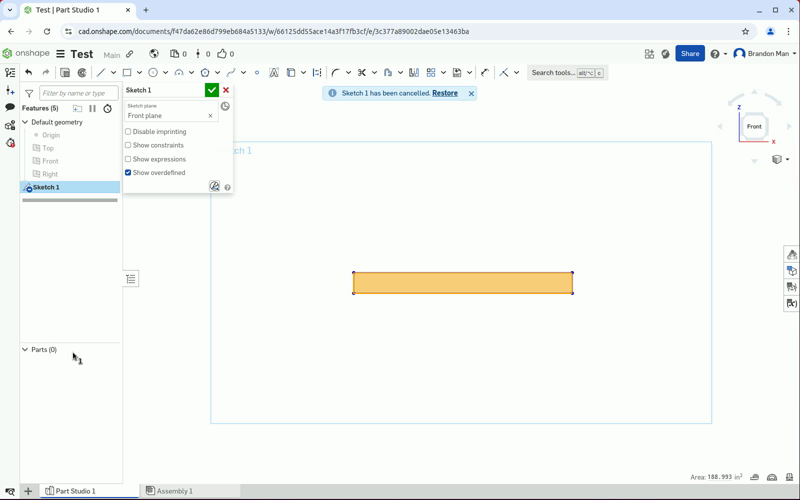
key(shift+y)
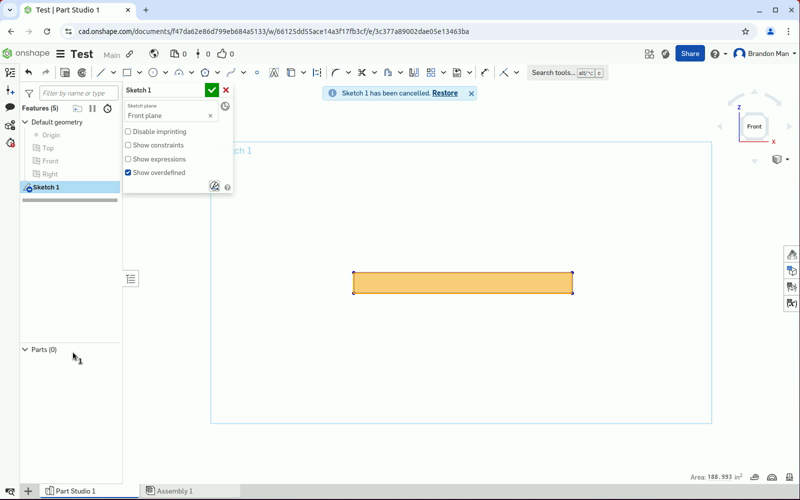
key(shift+e)
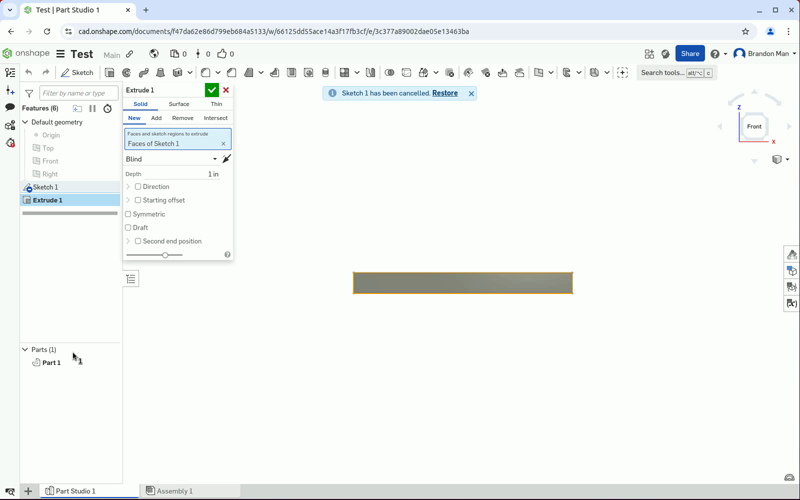
mouse_move(143, 106)
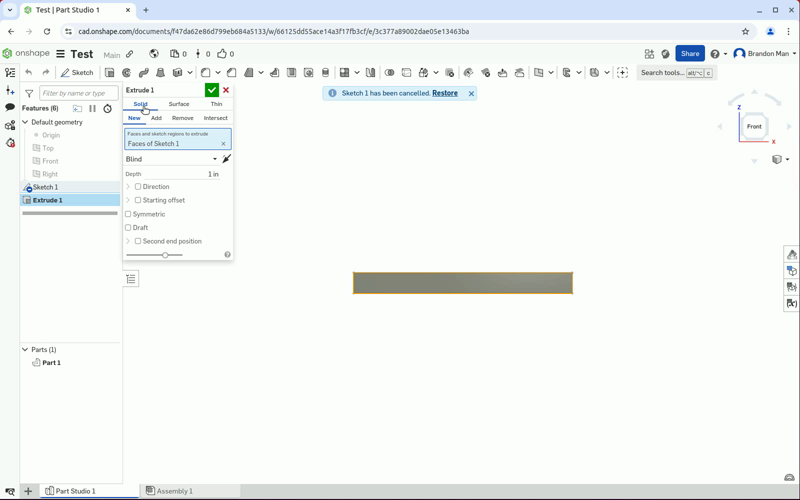
click(143, 106)
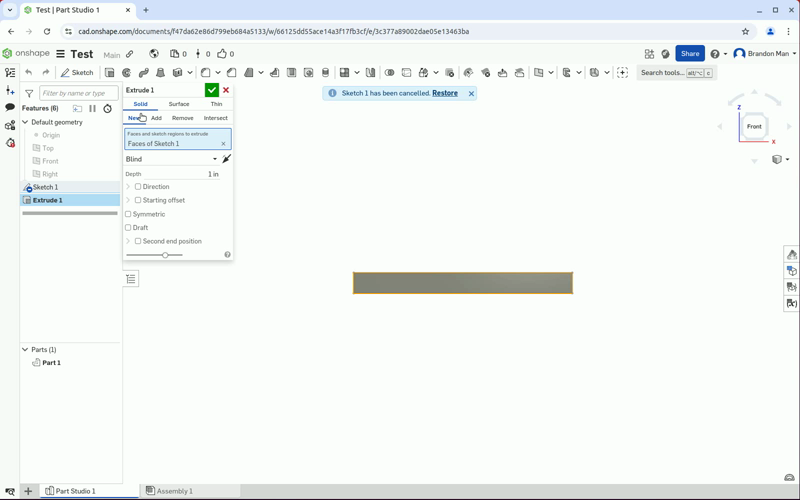
mouse_move(137, 120)
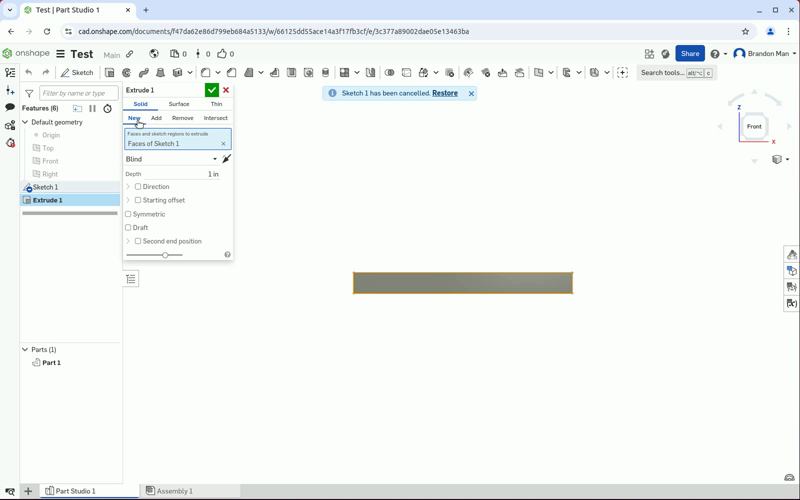
click(137, 120)
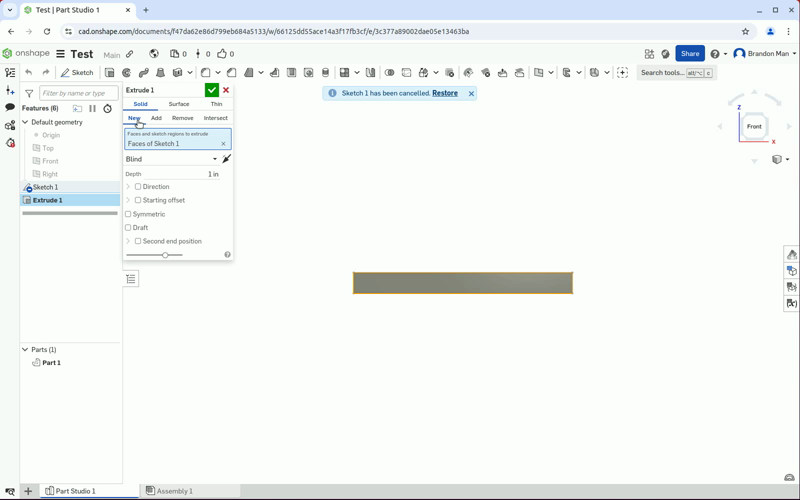
key(tab, 4)
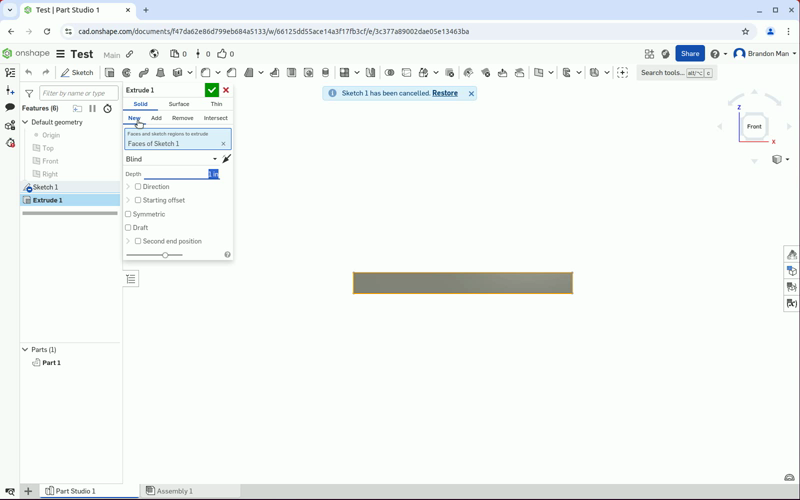
text(0.722)
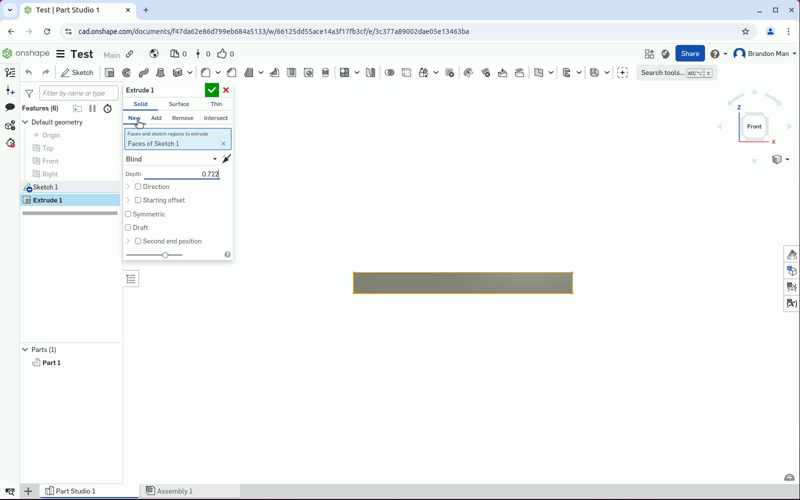
key(enter)
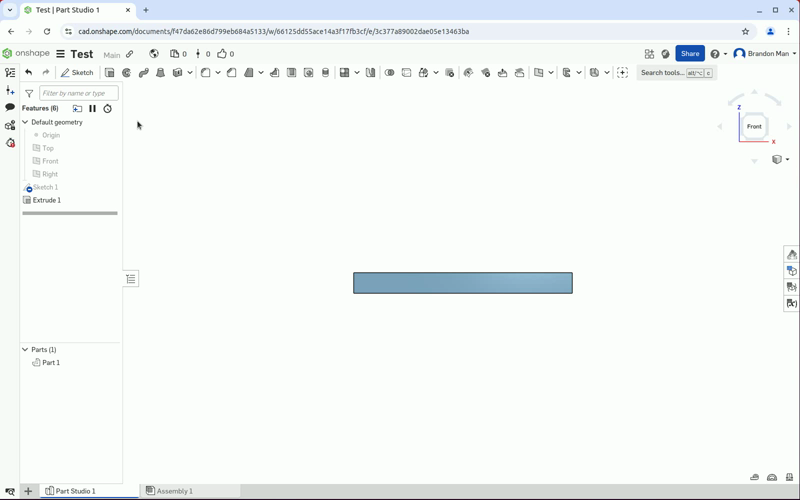
key(shift+h)
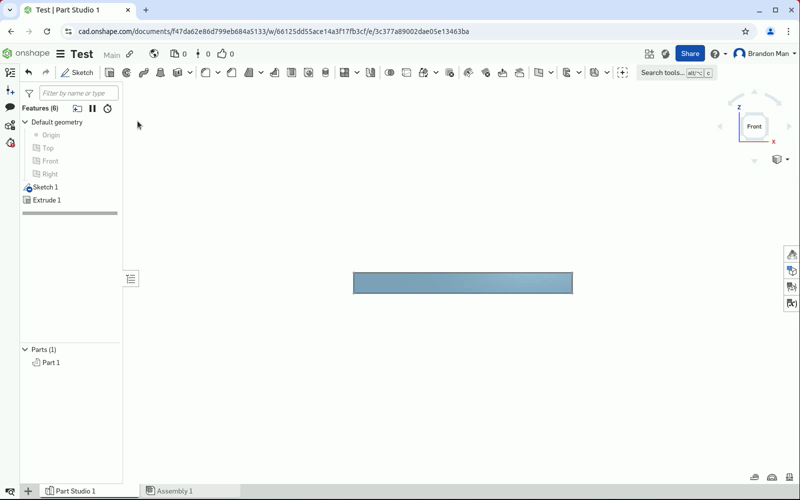
key(shift+h)
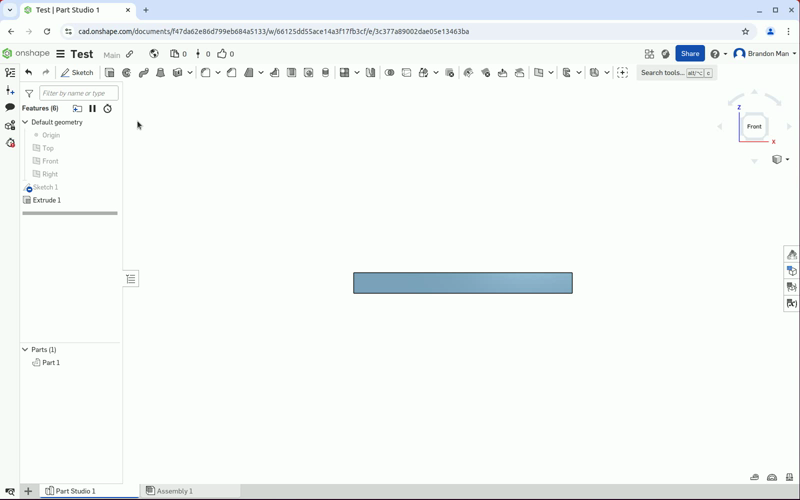
mouse_move(73, 189)
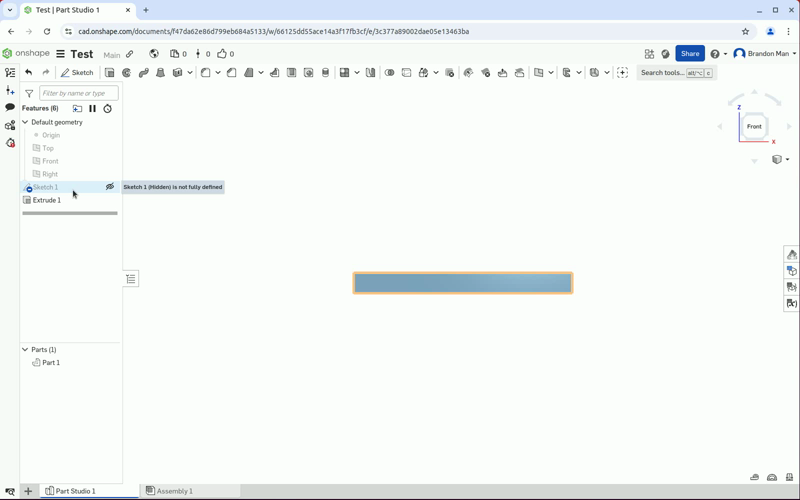
click(73, 189)
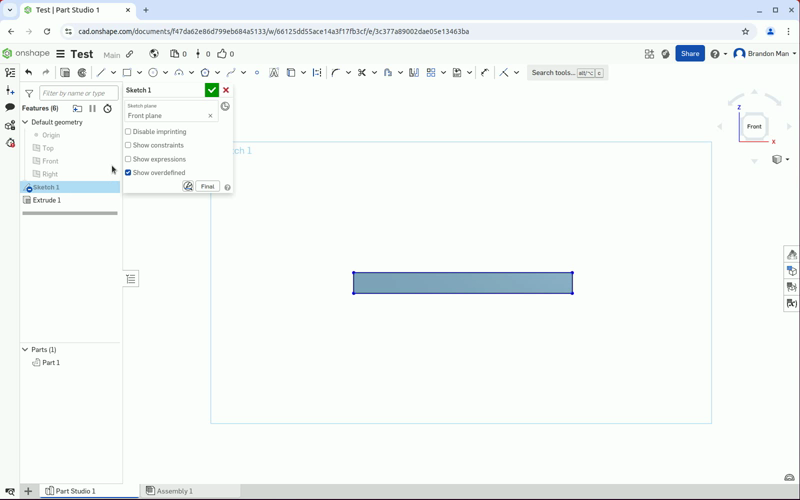
mouse_move(229, 92)
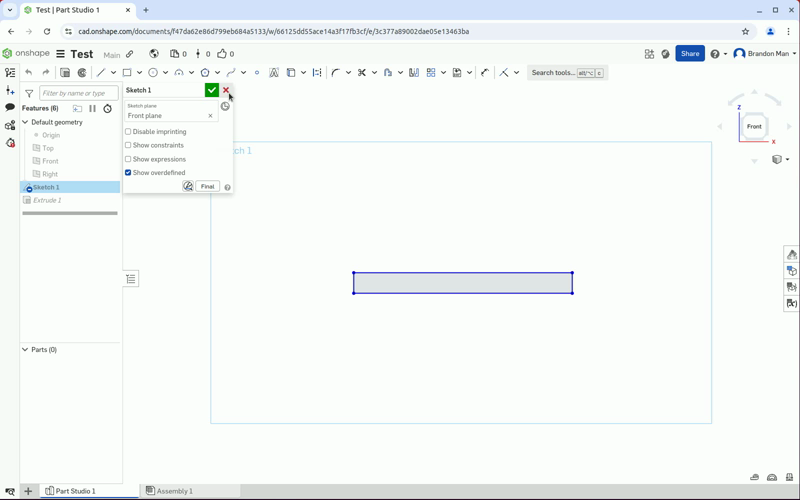
click(229, 92)
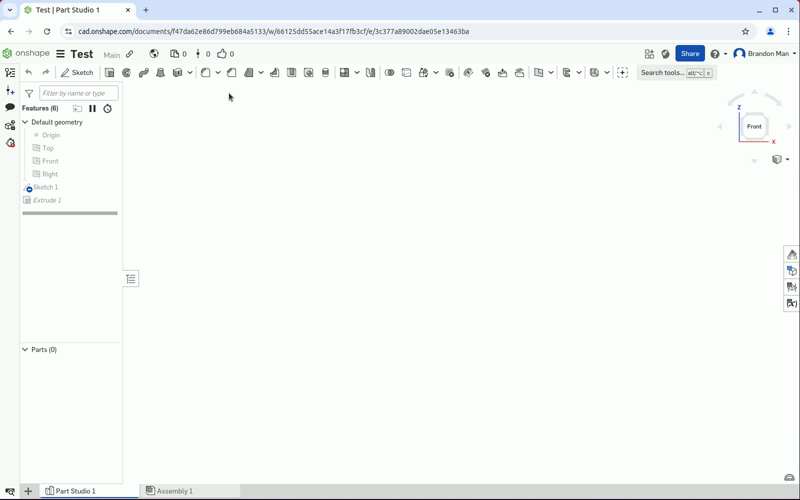
mouse_move(541, 75)
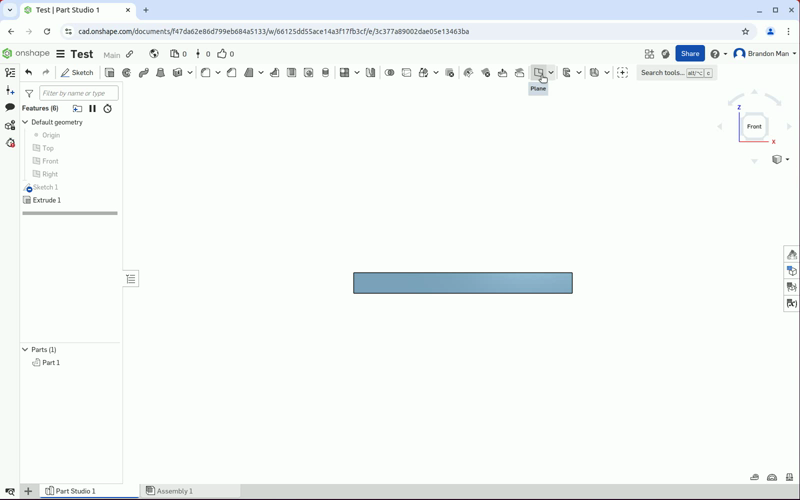
click(541, 75)
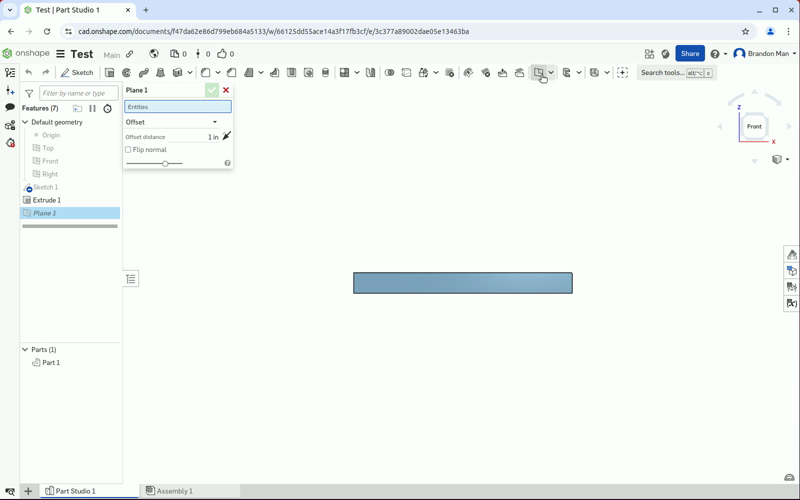
mouse_move(73, 163)
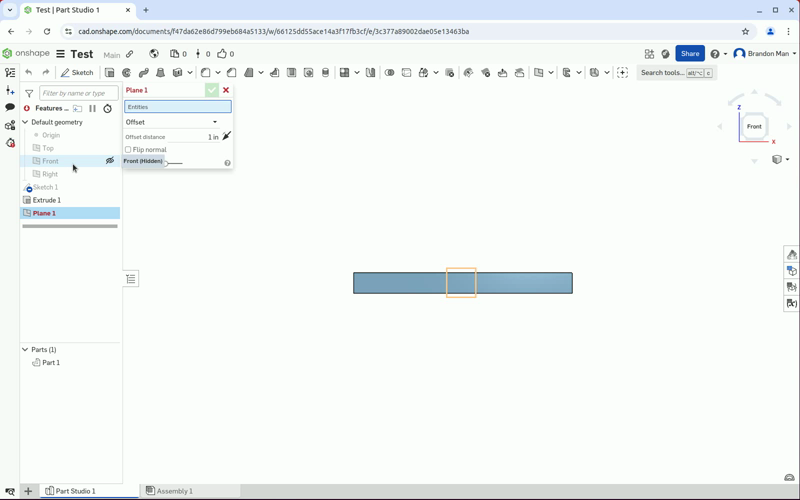
click(73, 163)
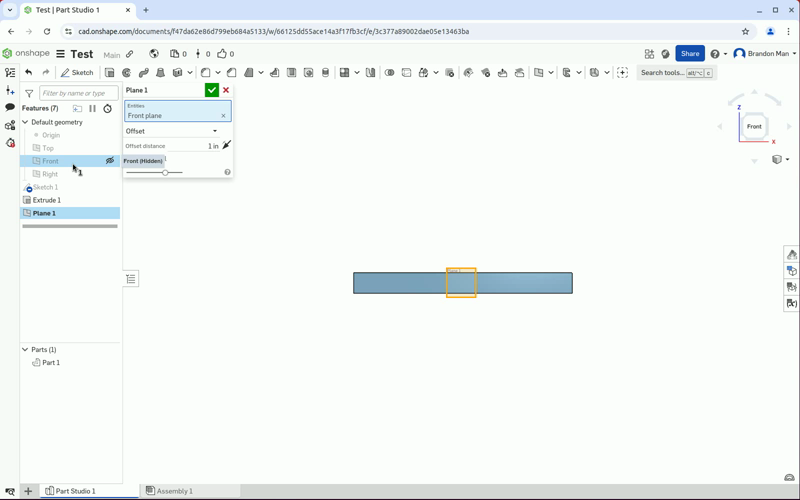
key(tab, 2)
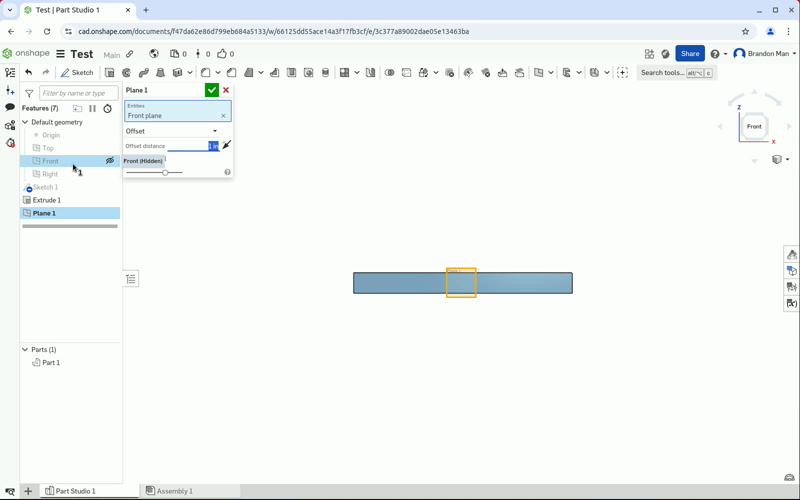
text(0.709)
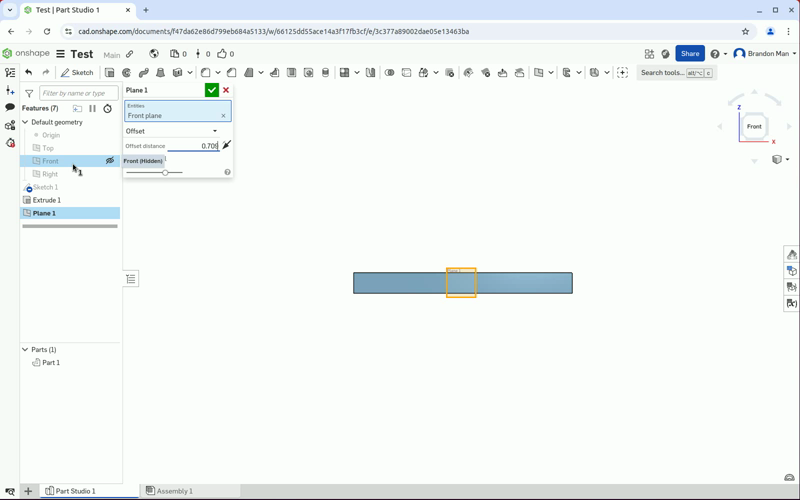
key(enter, 2)
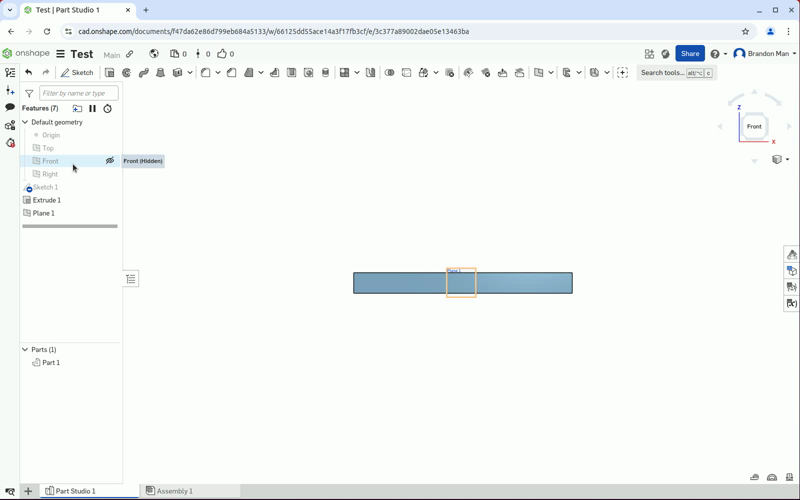
key(shift+s)
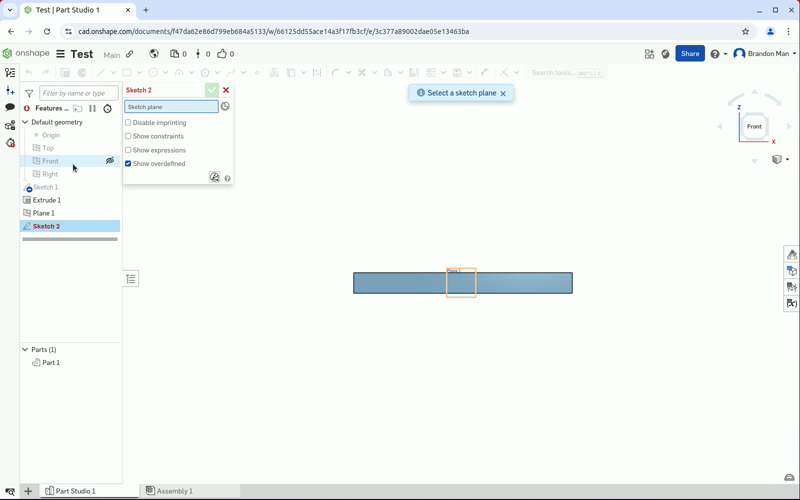
mouse_move(73, 215)
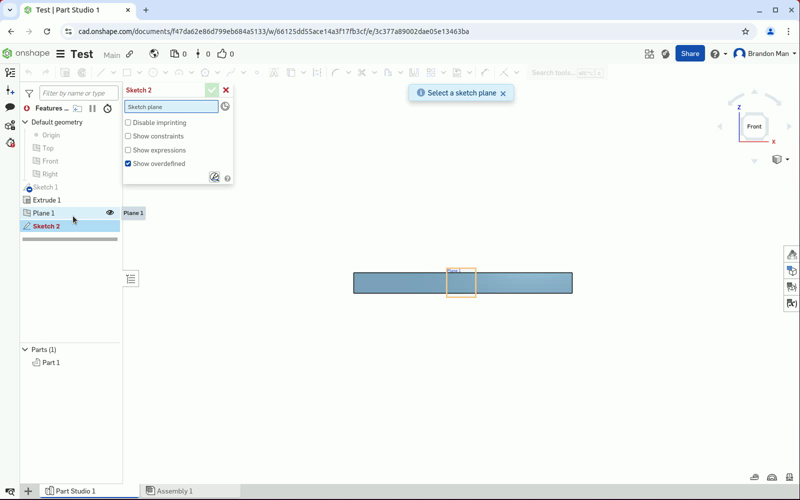
click(73, 215)
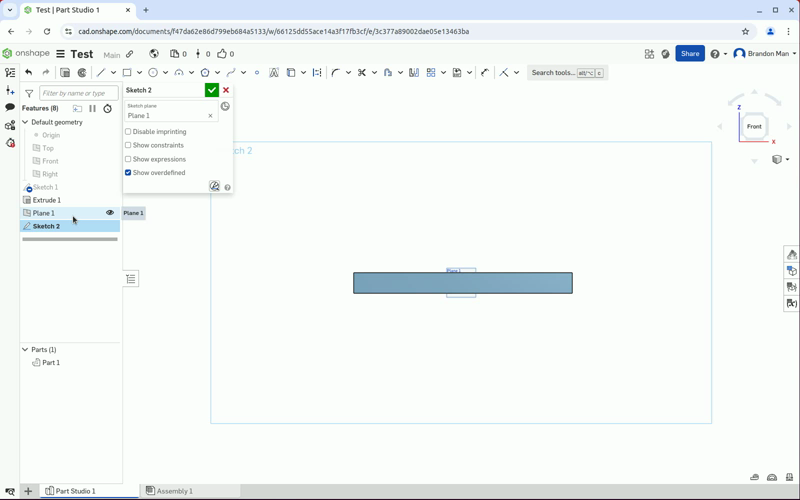
mouse_move(73, 352)
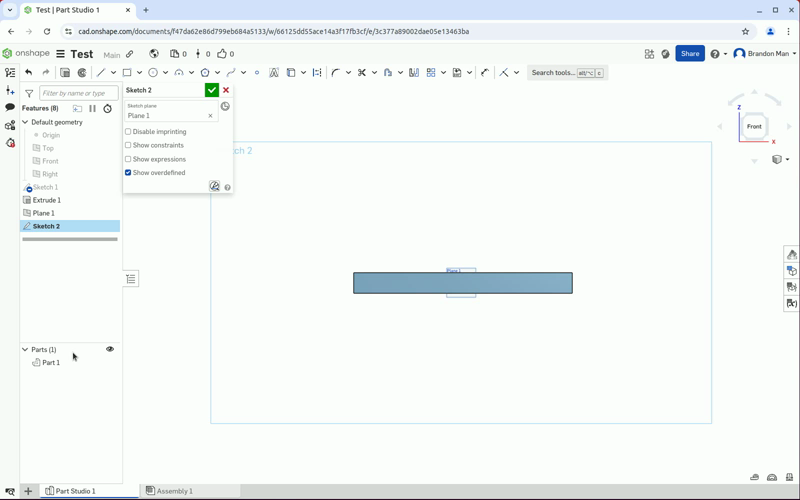
key(y)
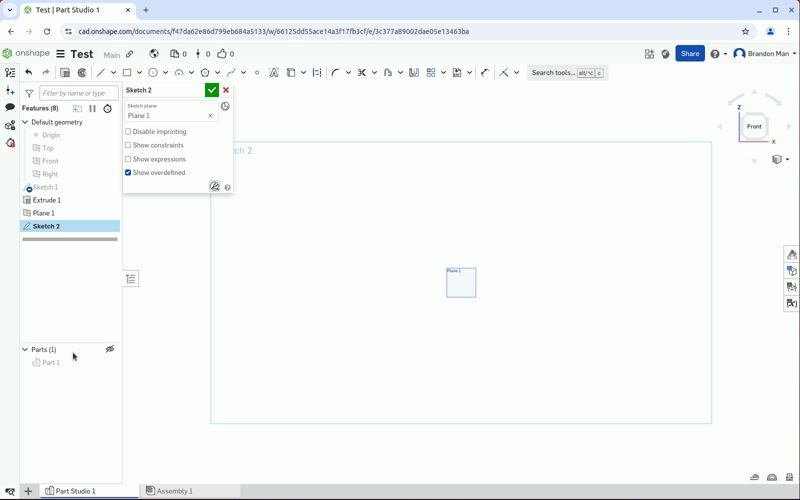
key(l)
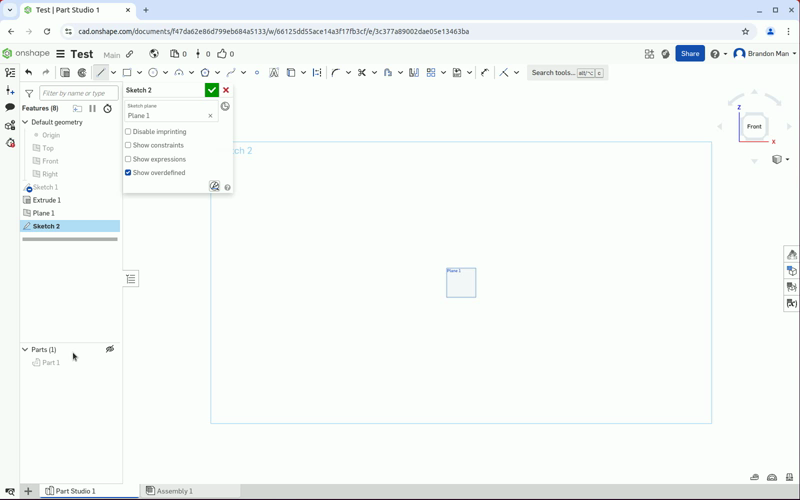
key_down(shift)
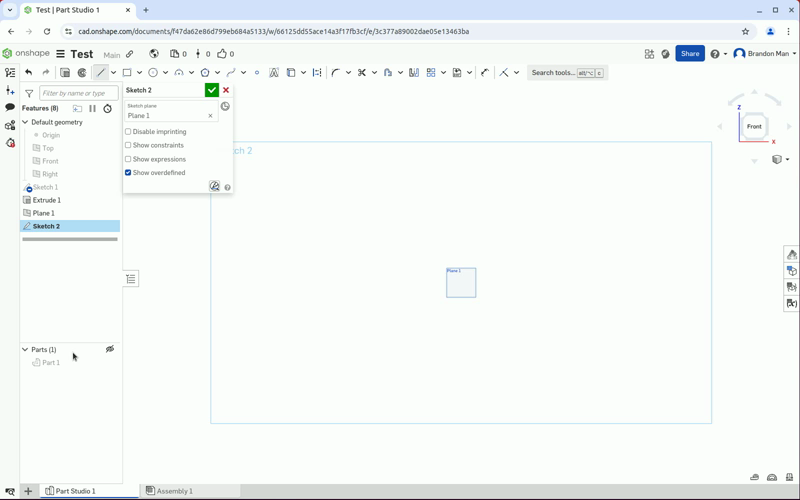
mouse_move(353, 293)
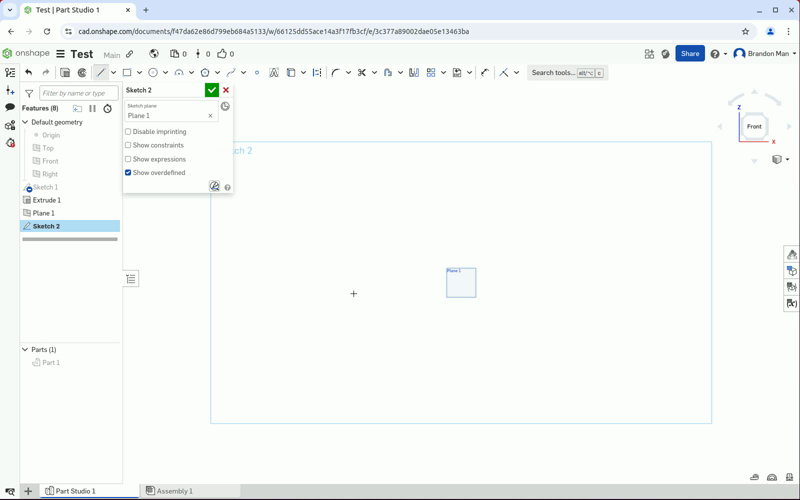
click(353, 293)
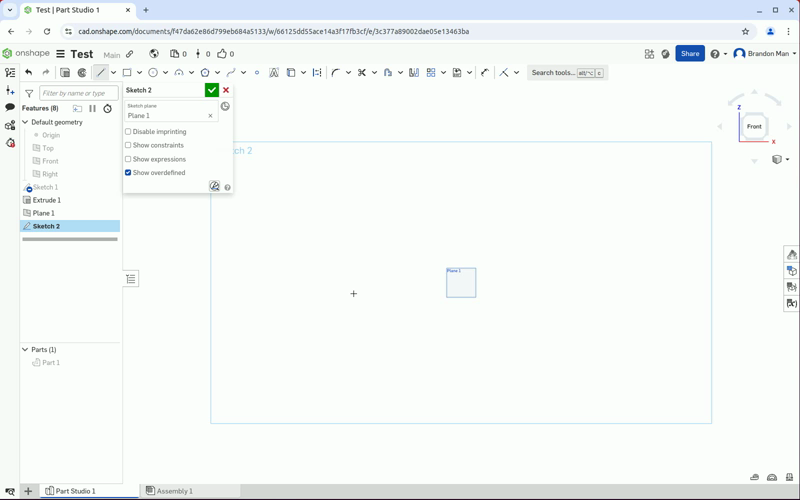
key_up(shift)
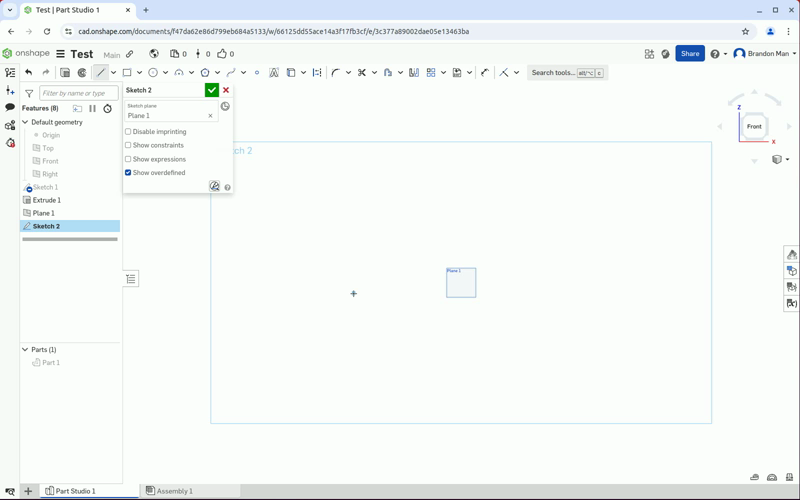
key_down(shift)
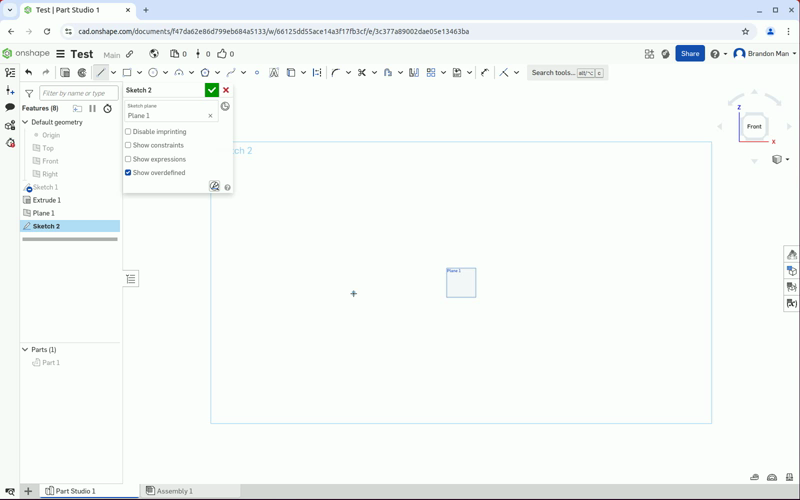
mouse_move(383, 293)
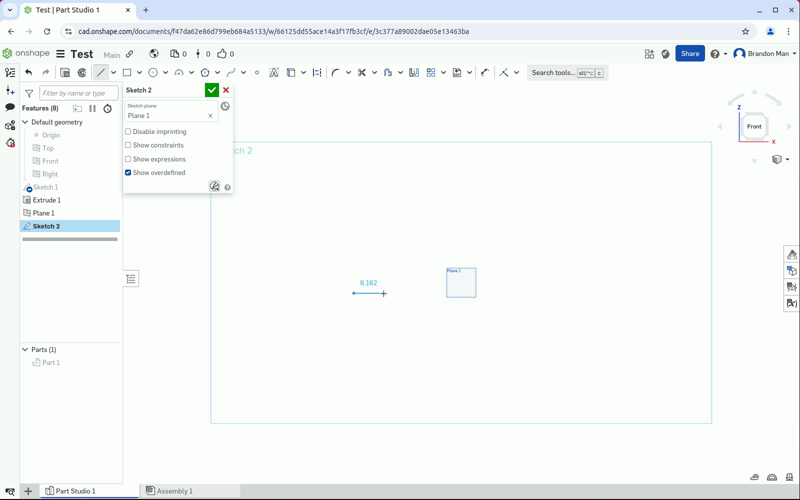
mouse_move(355, 293)
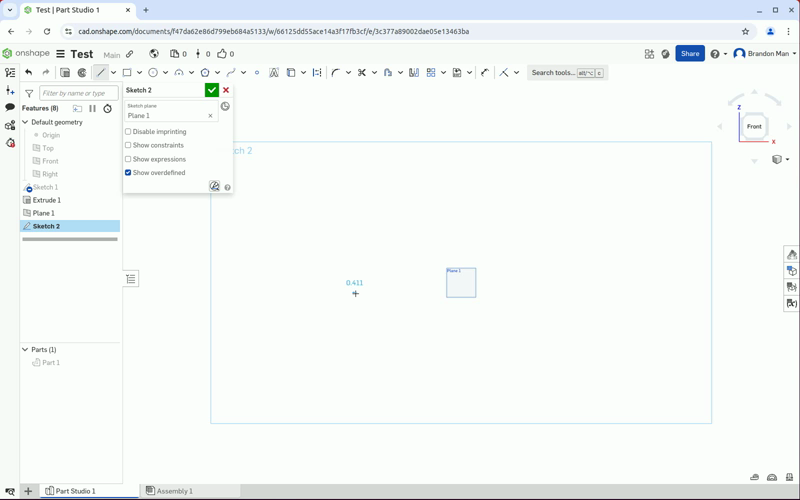
scroll(6)
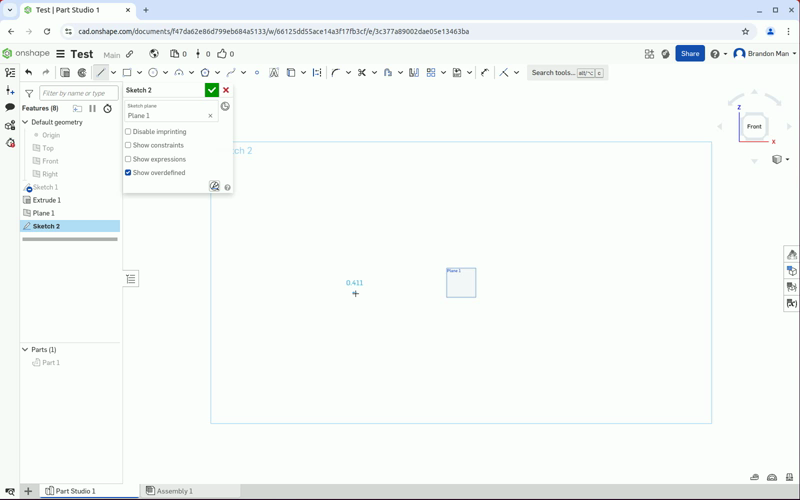
scroll(6)
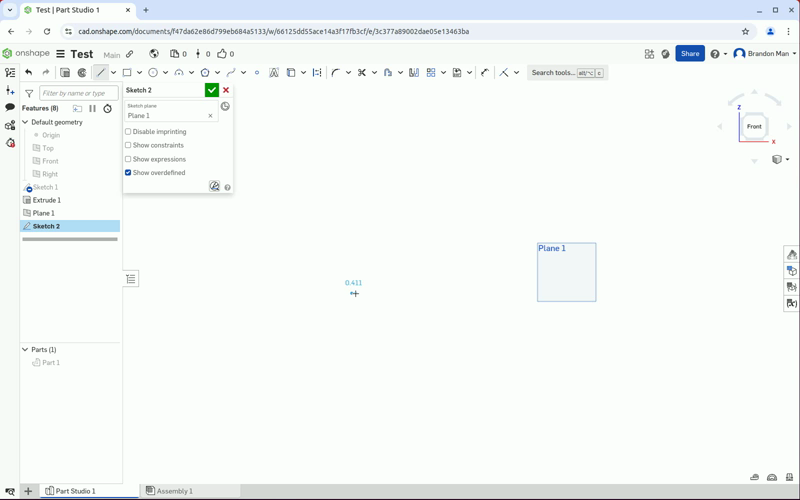
scroll(6)
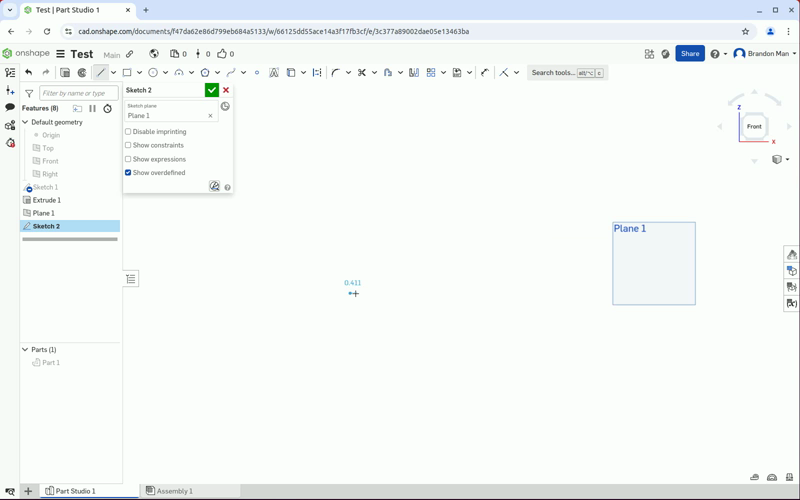
scroll(6)
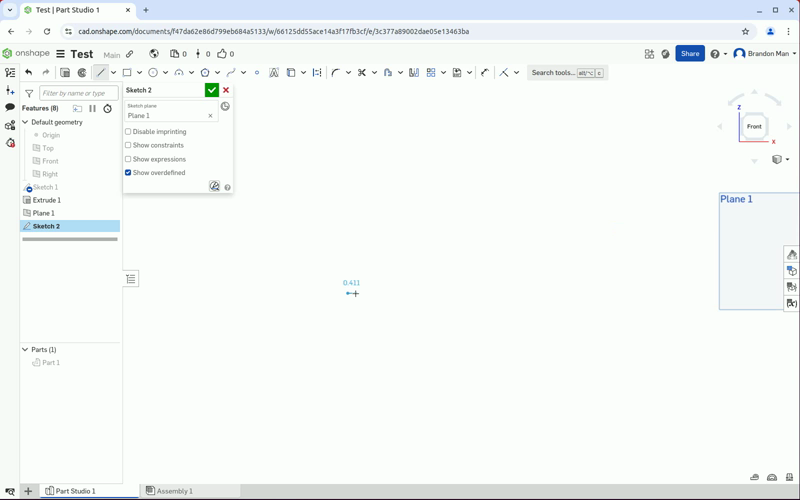
scroll(6)
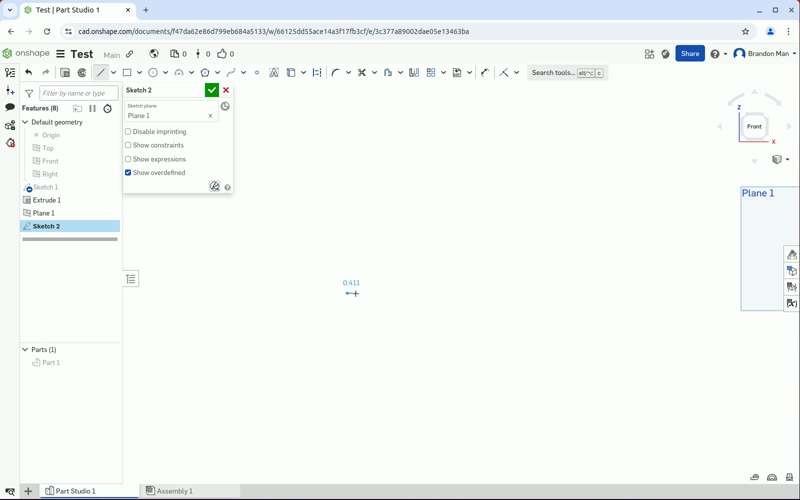
scroll(6)
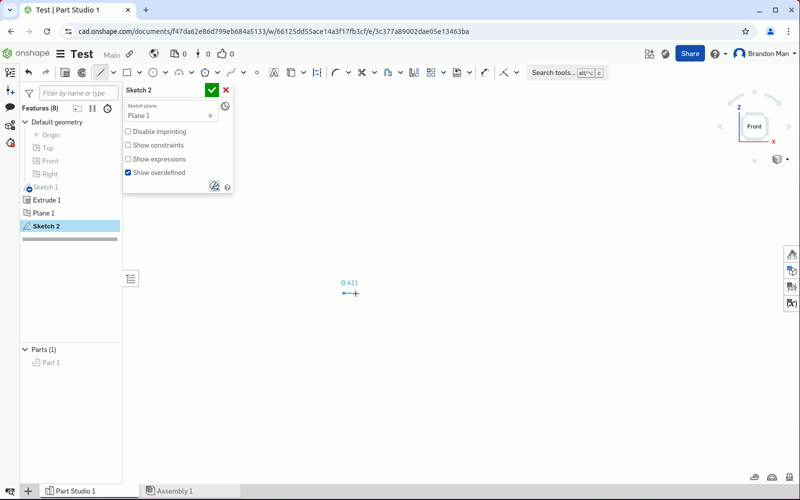
scroll(6)
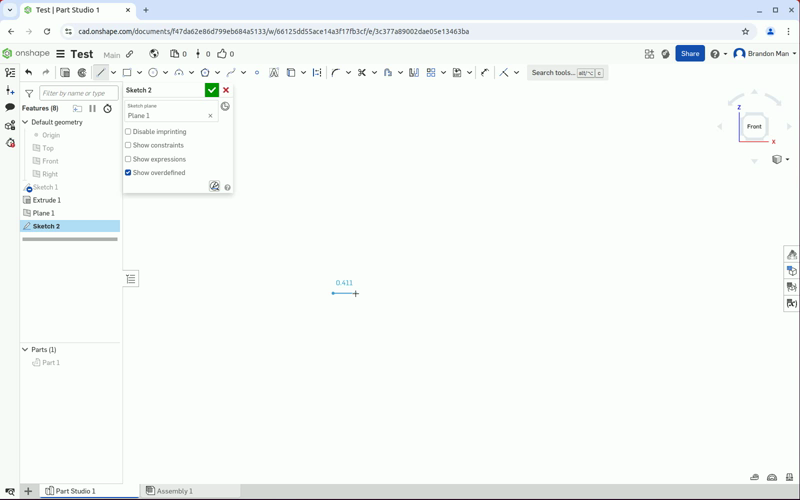
click(355, 293)
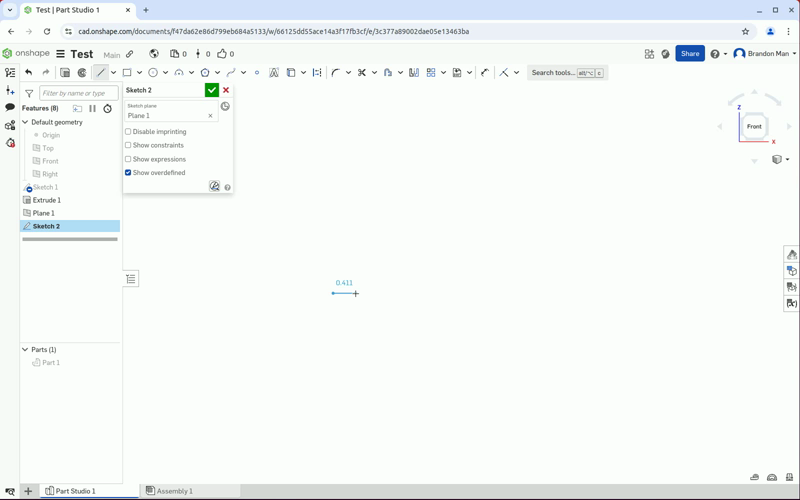
scroll(-6)
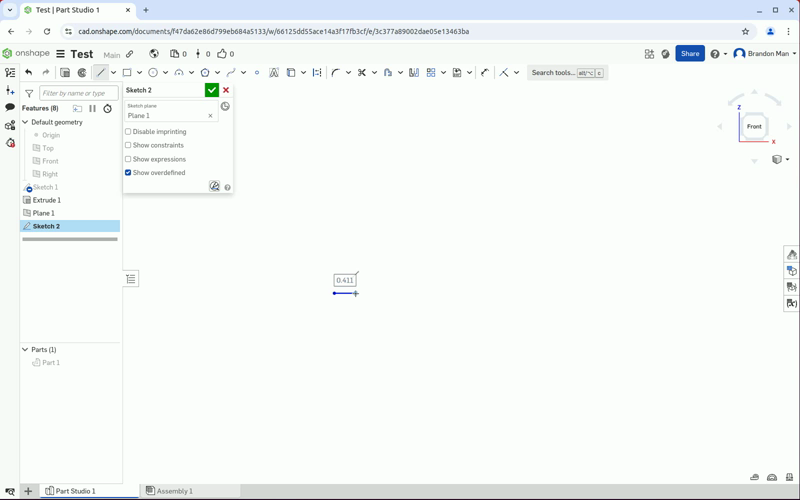
scroll(-6)
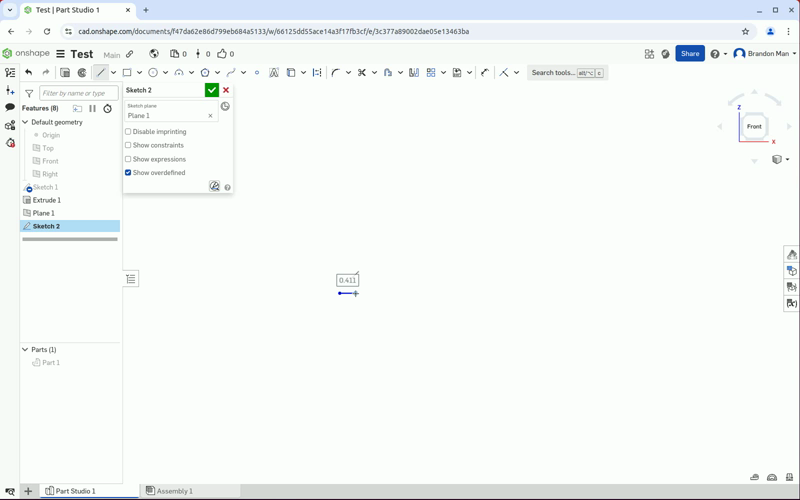
scroll(-6)
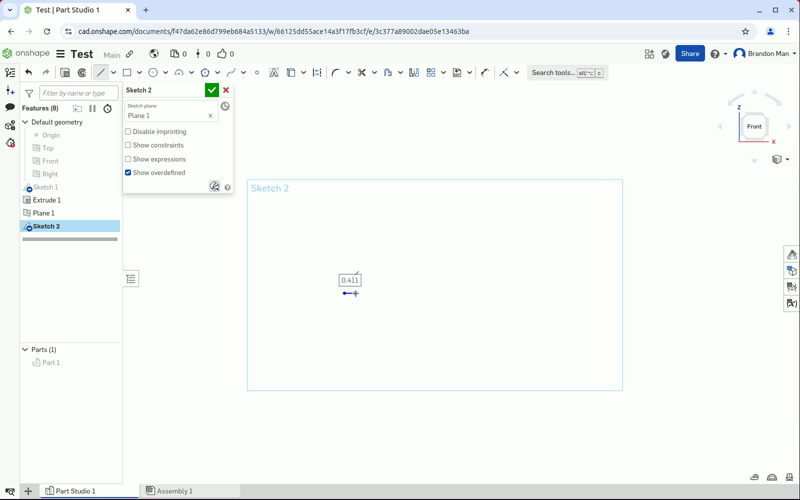
scroll(-6)
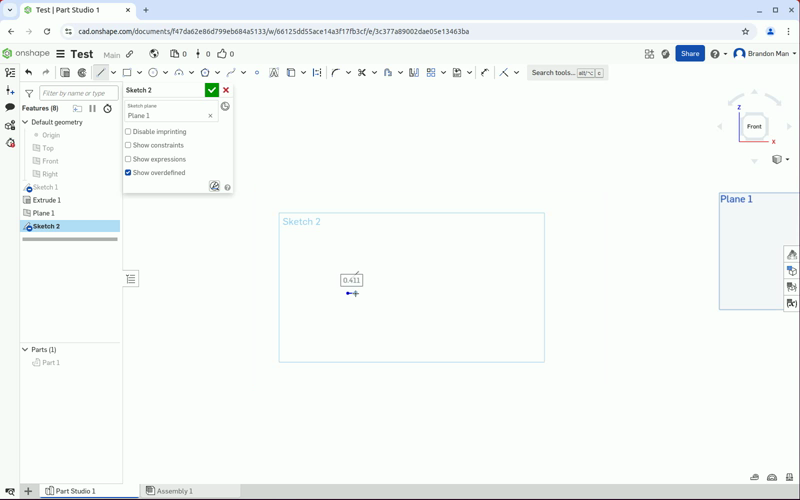
scroll(-6)
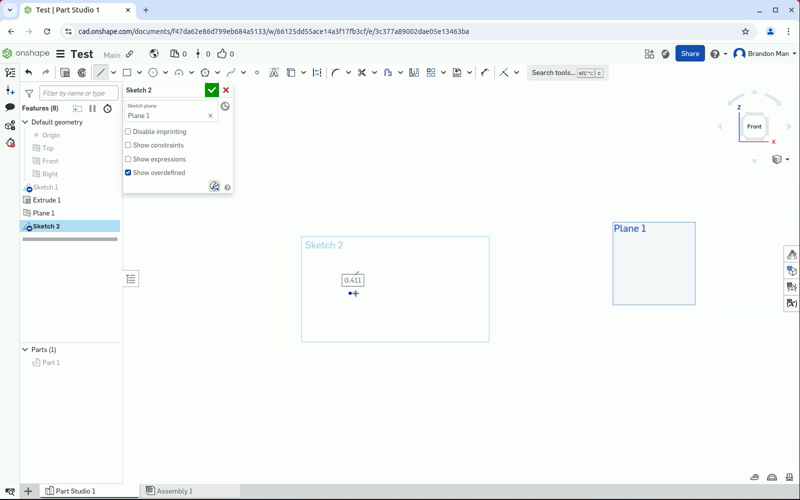
scroll(-6)
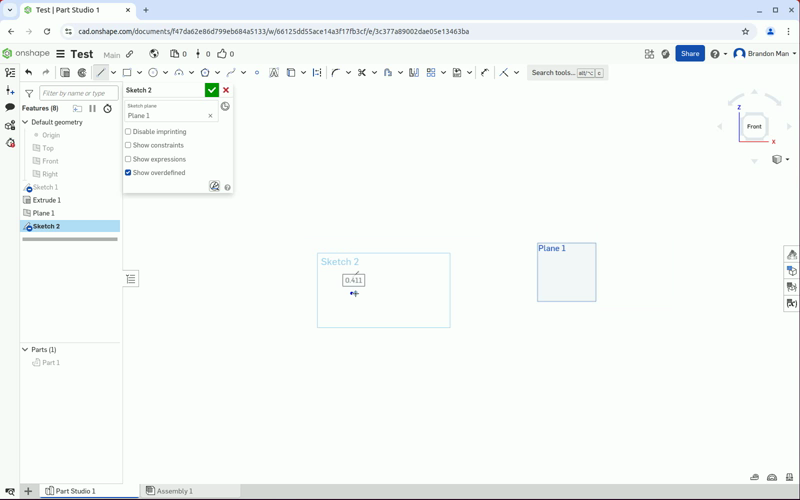
scroll(-6)
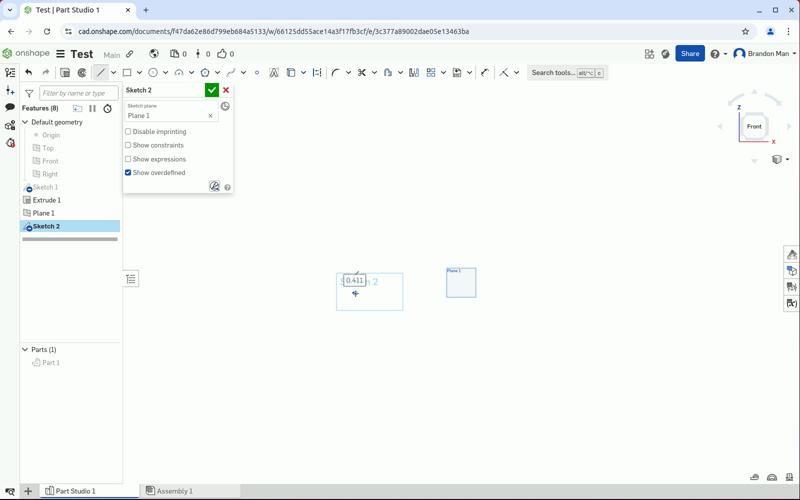
key_up(shift)
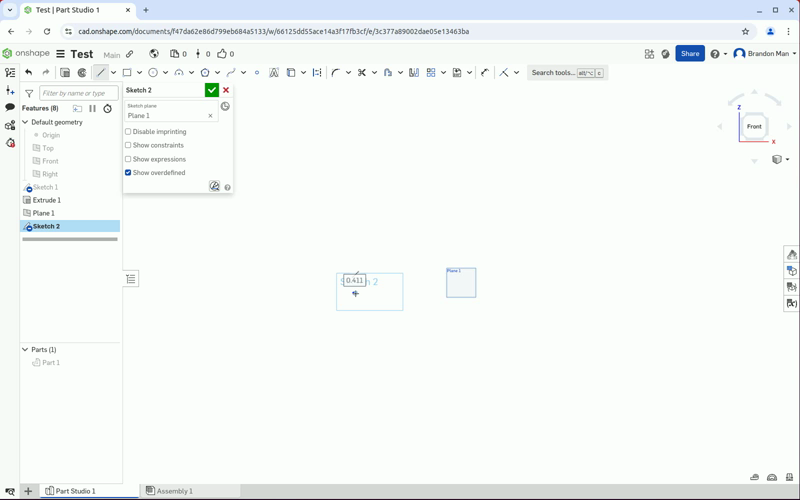
key_down(shift)
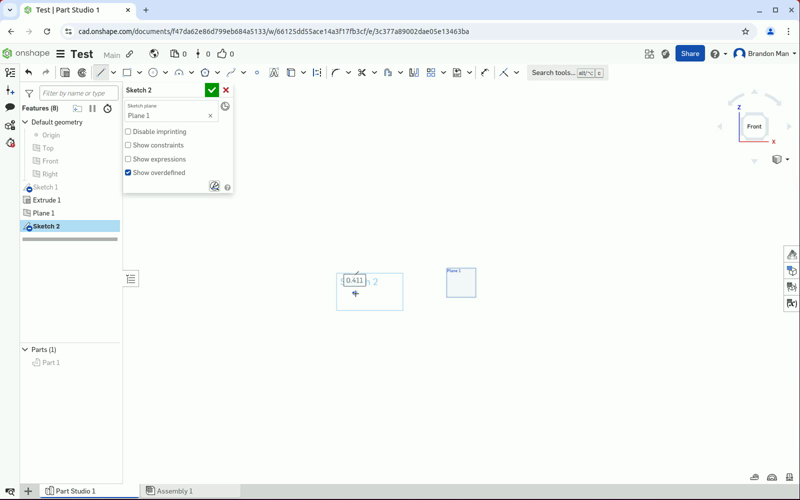
mouse_move(385, 293)
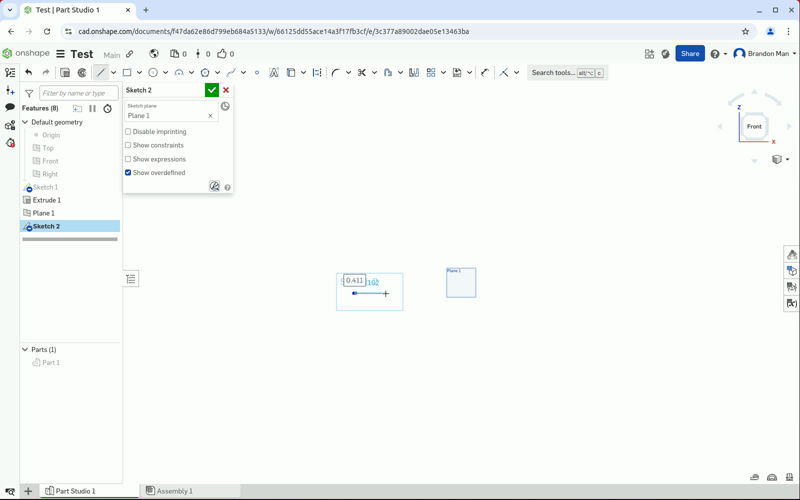
mouse_move(355, 272)
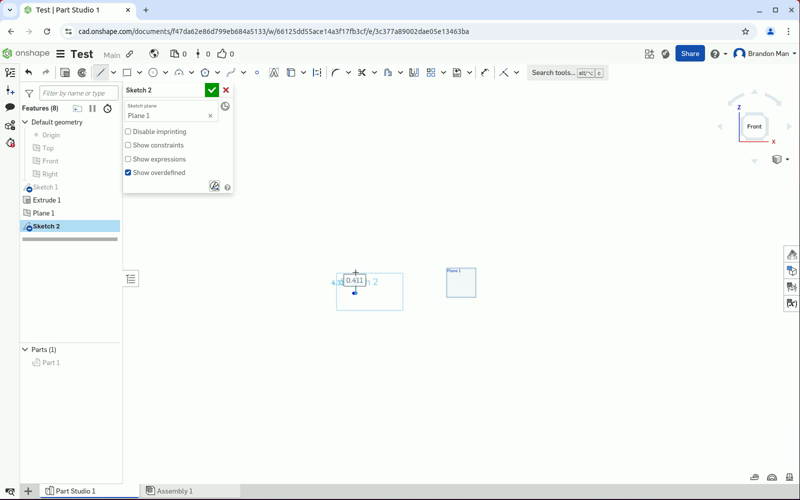
click(355, 272)
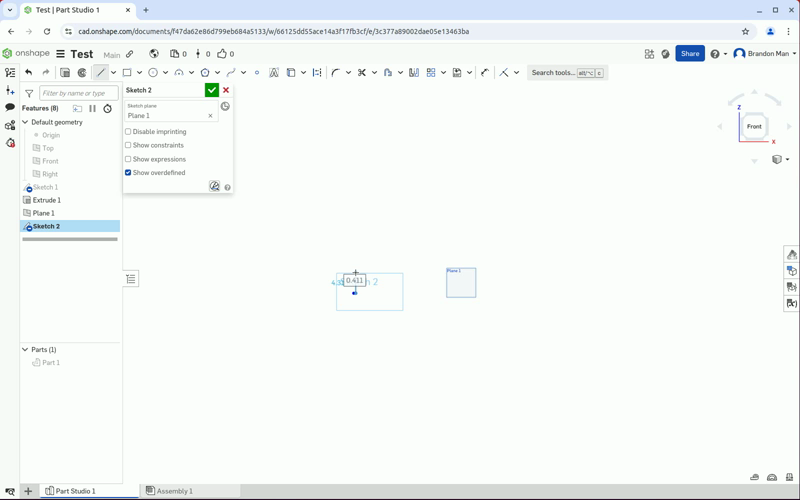
key_up(shift)
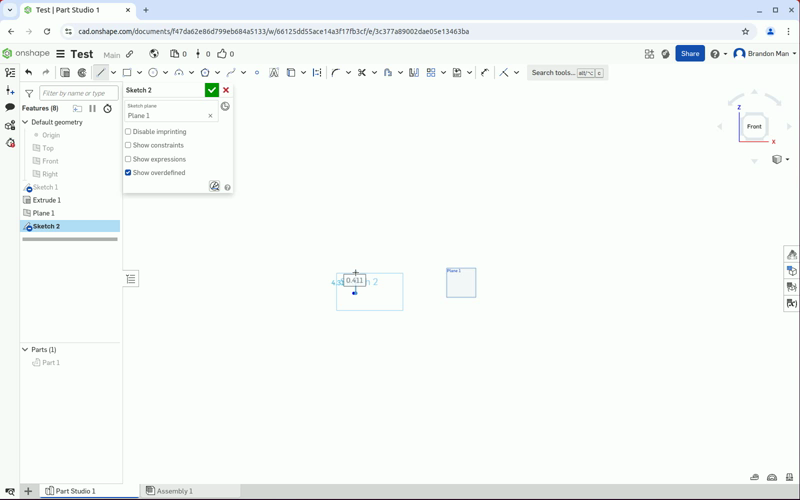
key_down(shift)
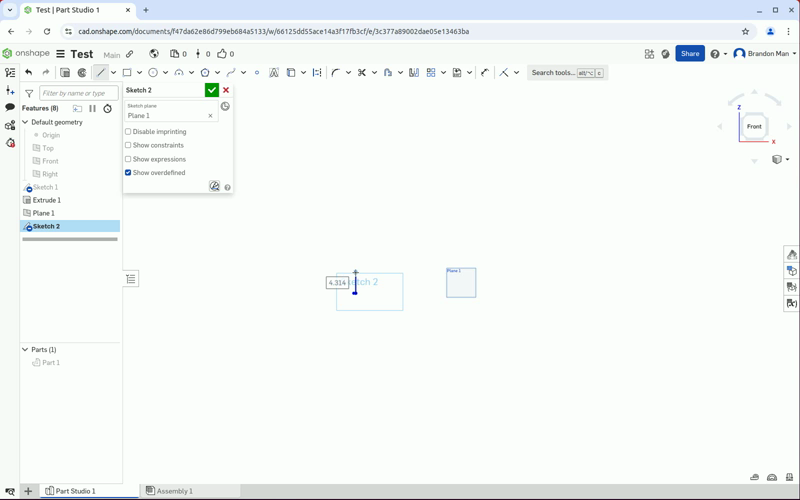
mouse_move(385, 272)
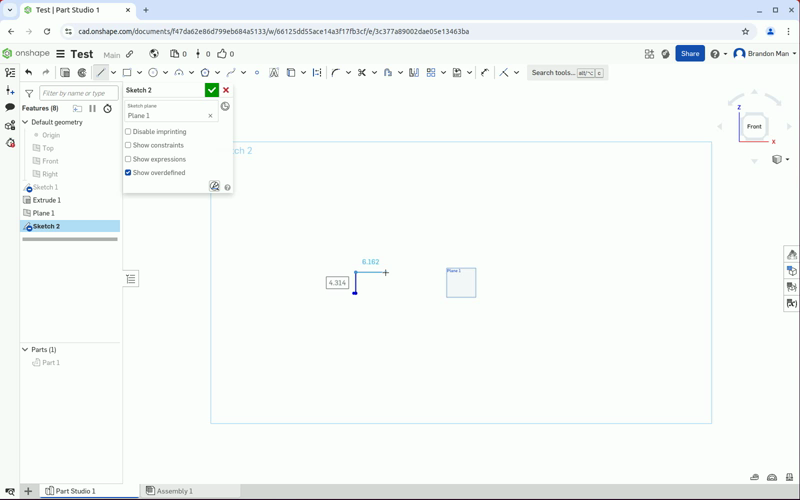
mouse_move(353, 272)
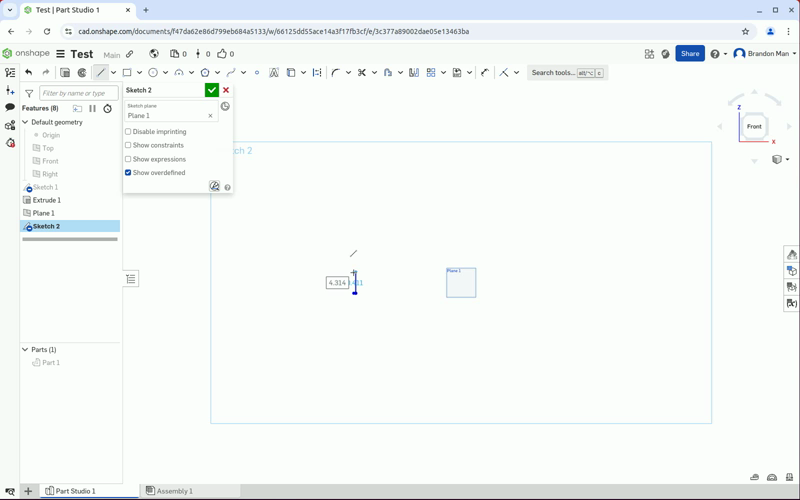
scroll(6)
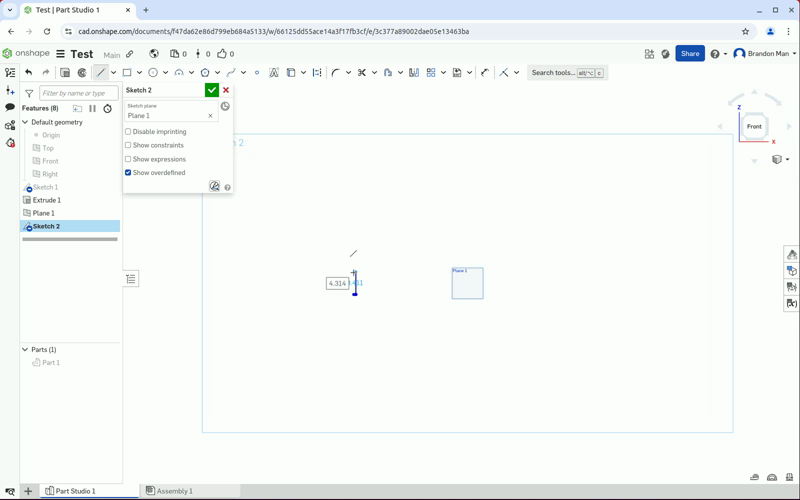
scroll(6)
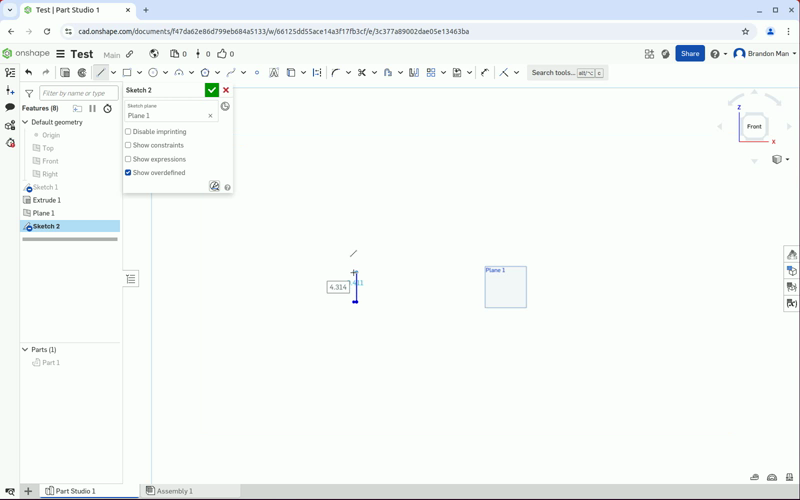
scroll(6)
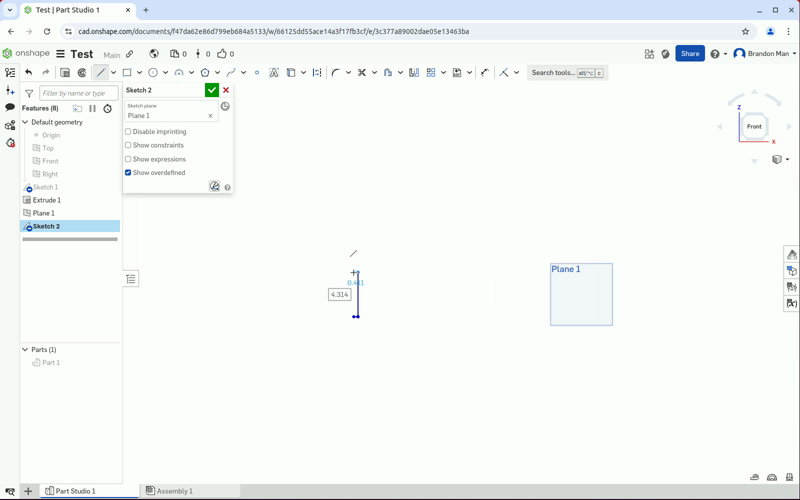
scroll(6)
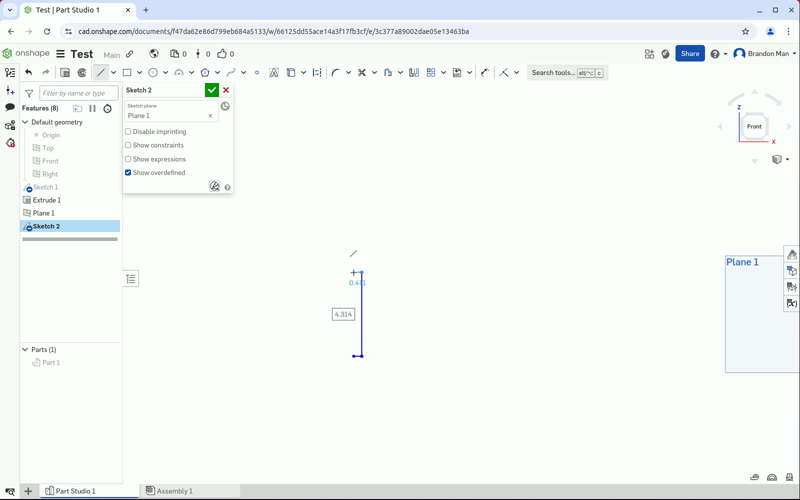
scroll(6)
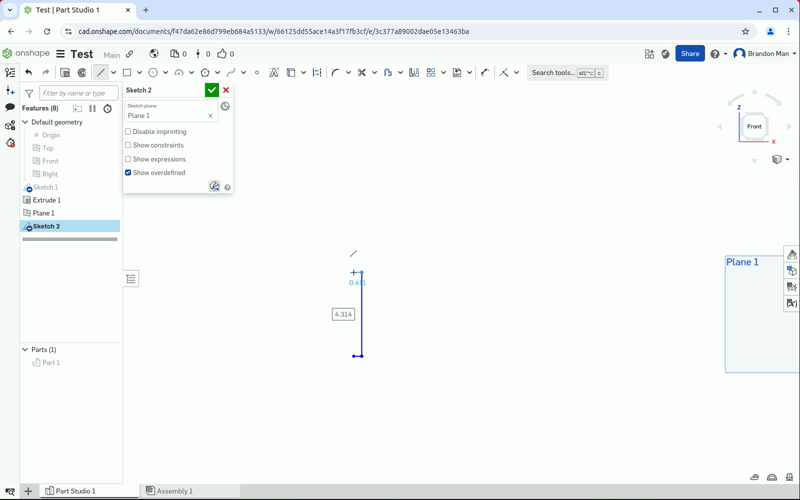
scroll(6)
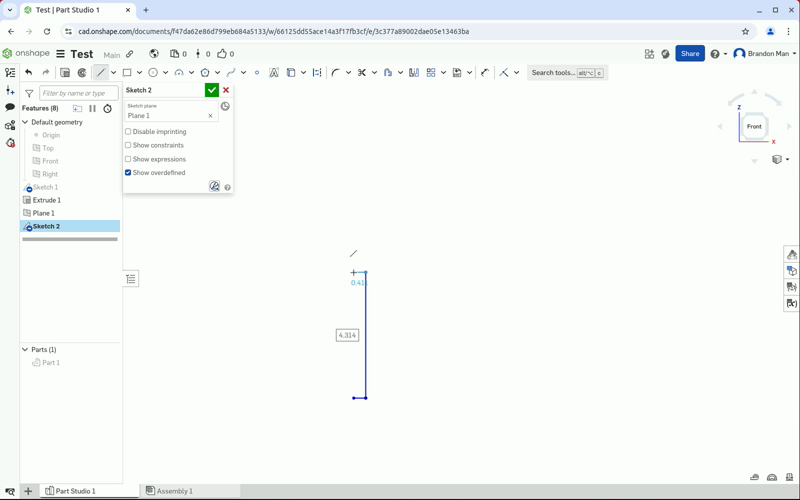
scroll(6)
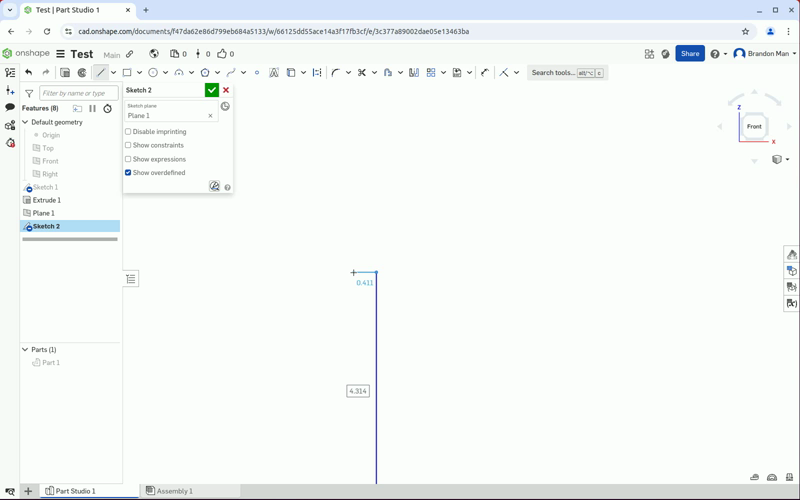
click(353, 272)
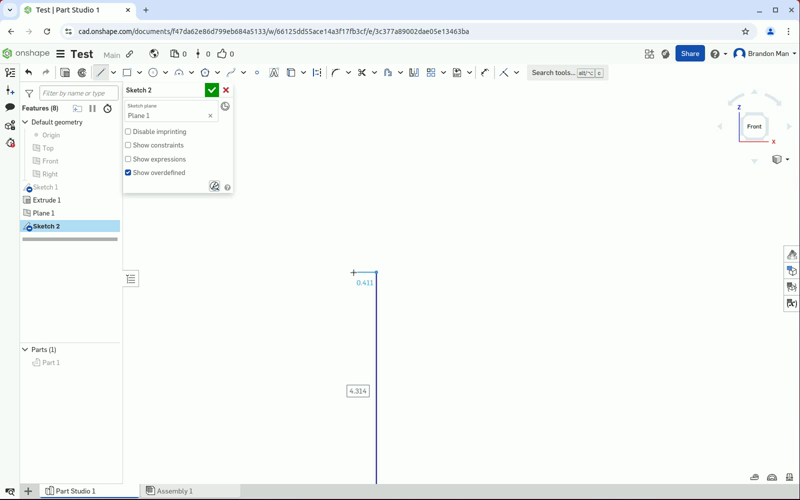
scroll(-6)
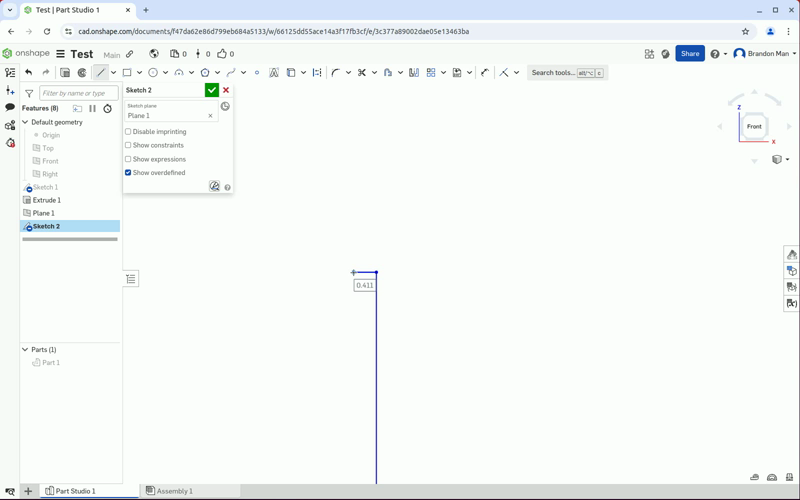
scroll(-6)
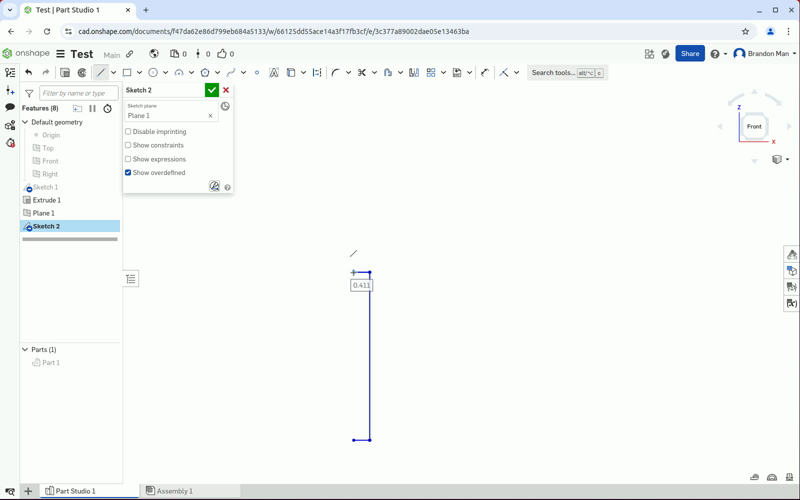
scroll(-6)
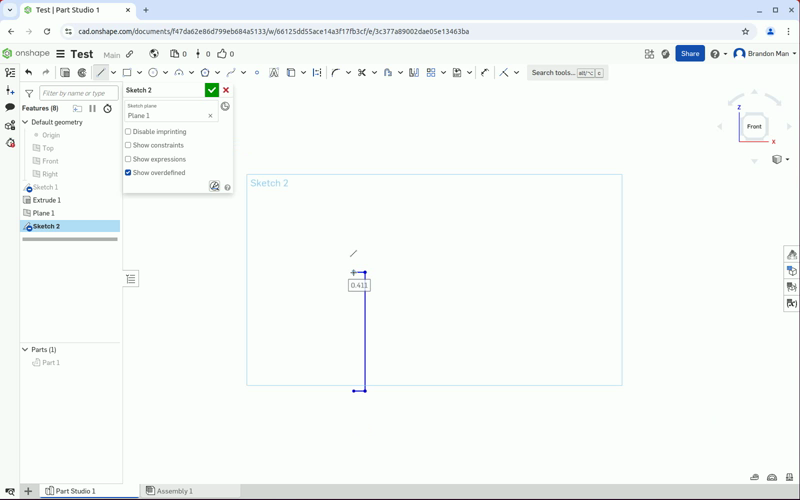
scroll(-6)
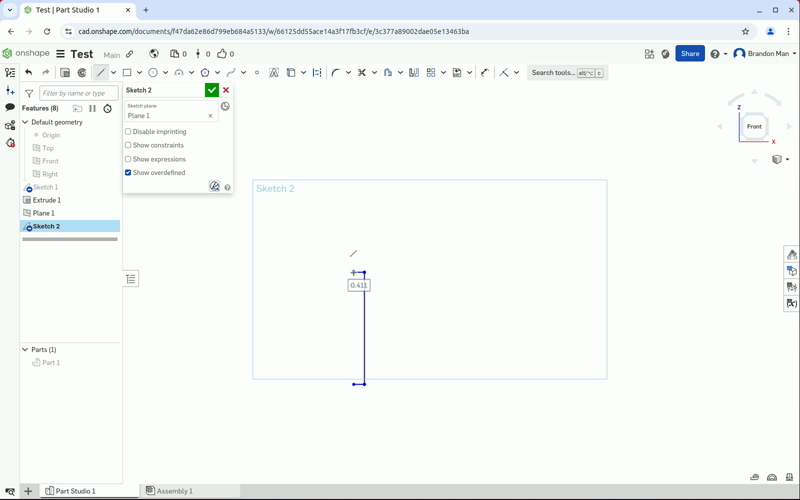
scroll(-6)
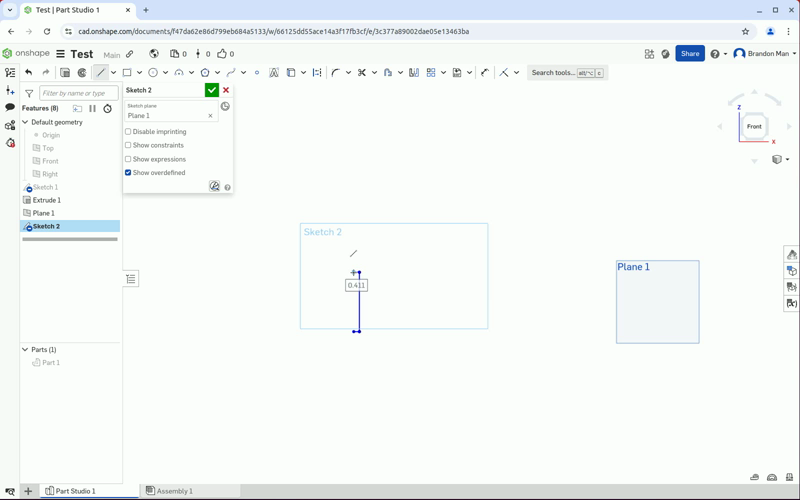
scroll(-6)
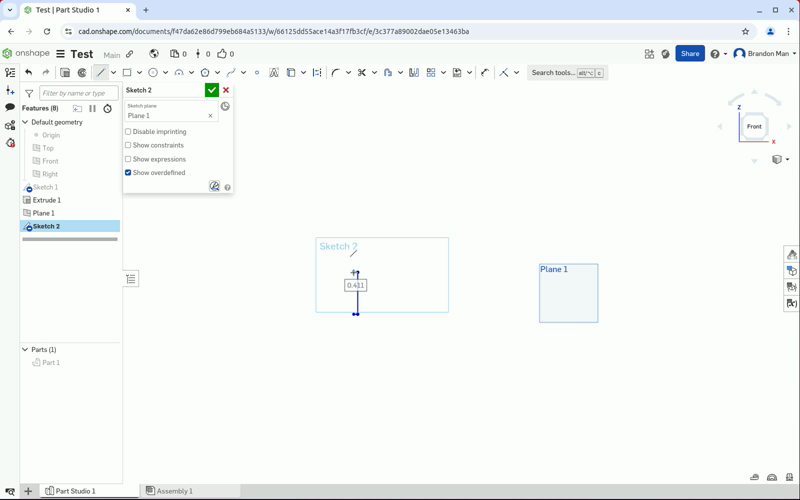
scroll(-6)
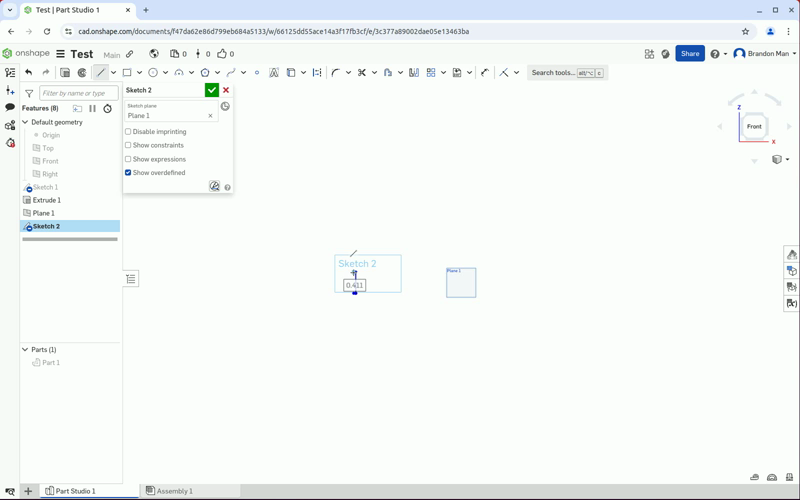
key_up(shift)
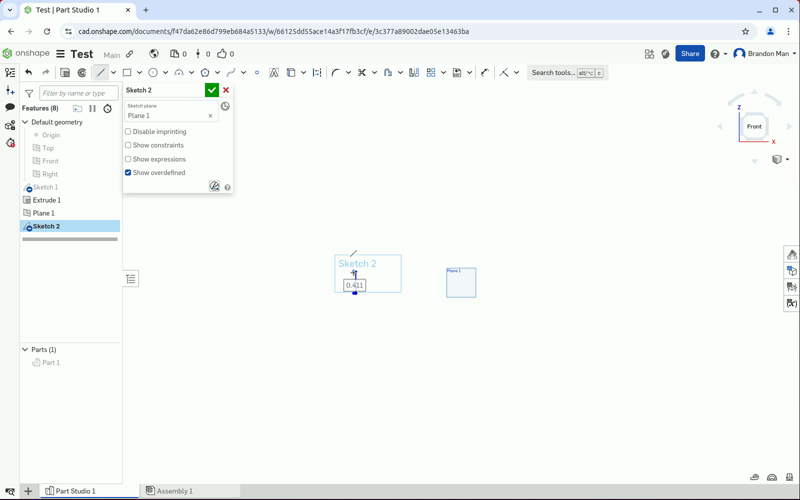
mouse_move(383, 272)
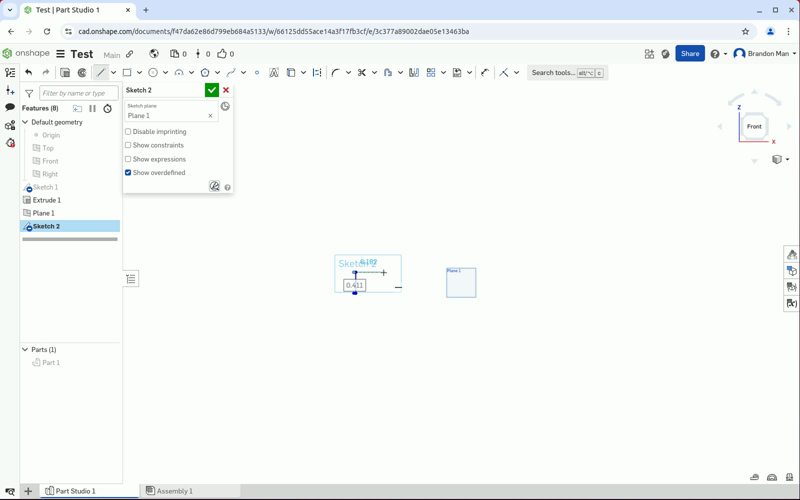
key_down(shift)
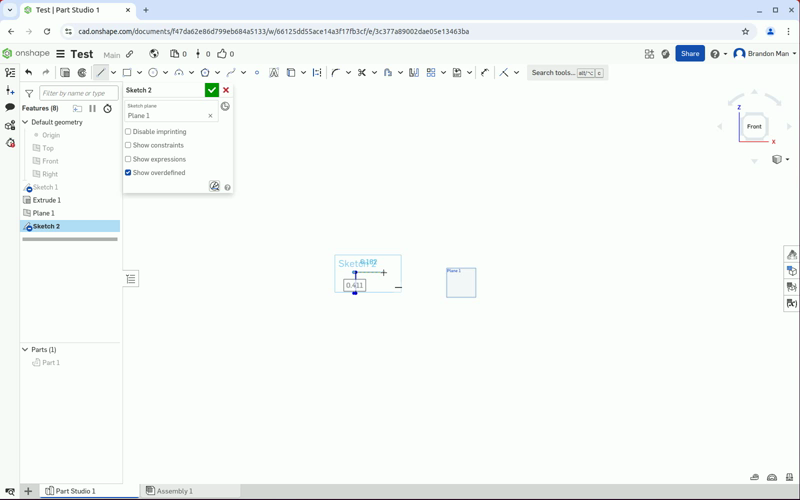
mouse_move(353, 293)
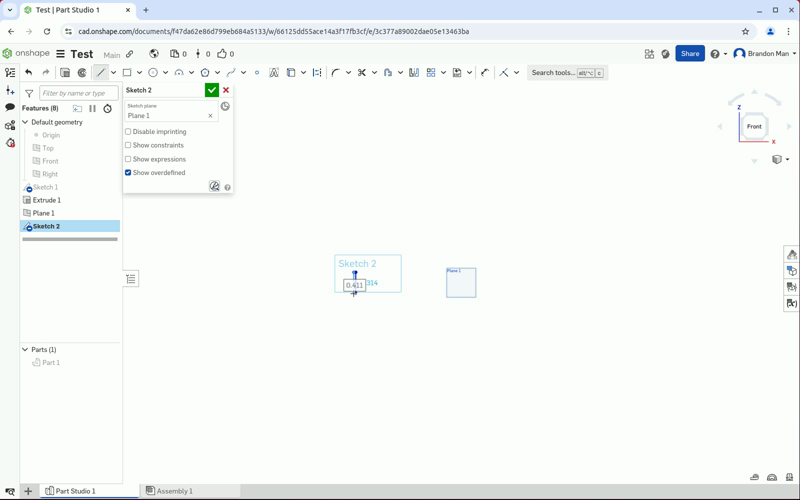
scroll(6)
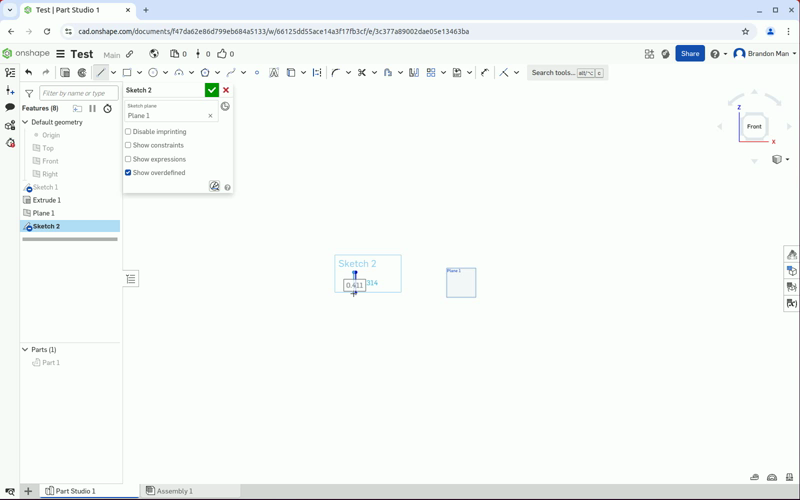
scroll(6)
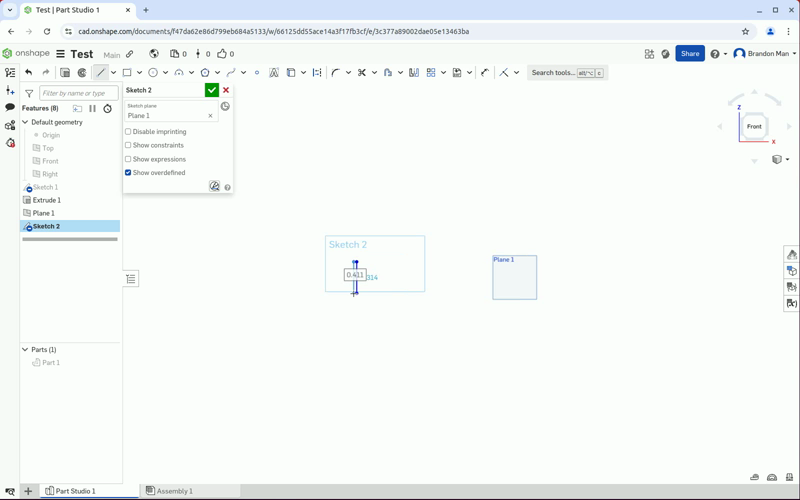
scroll(6)
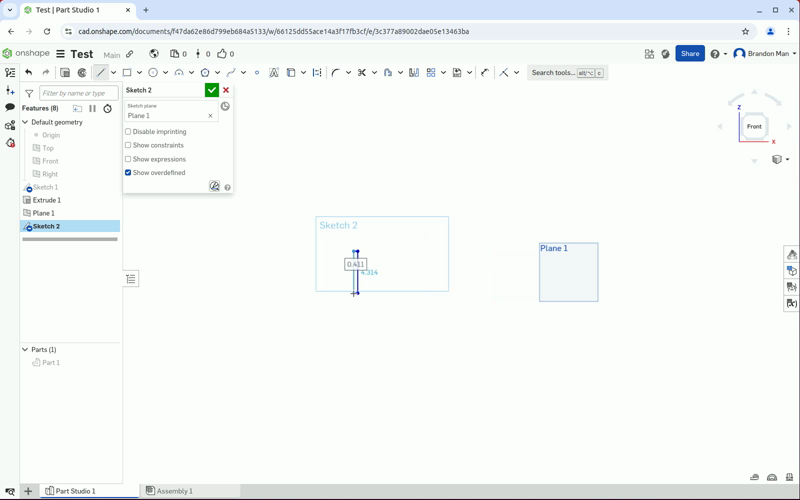
scroll(6)
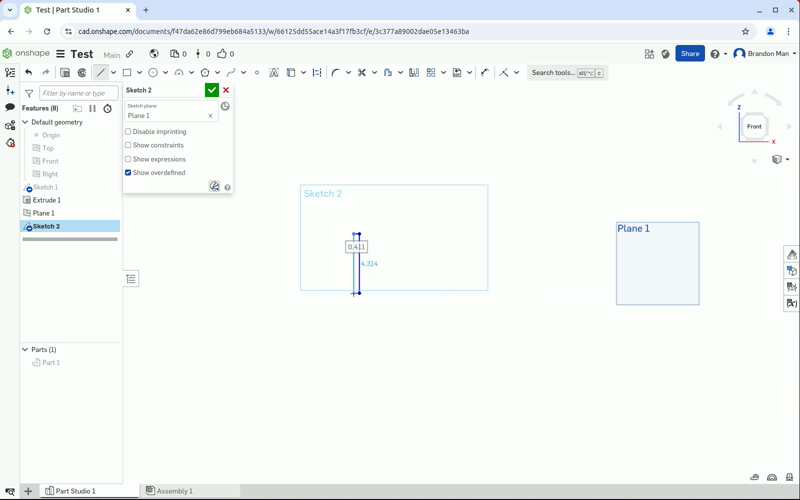
scroll(6)
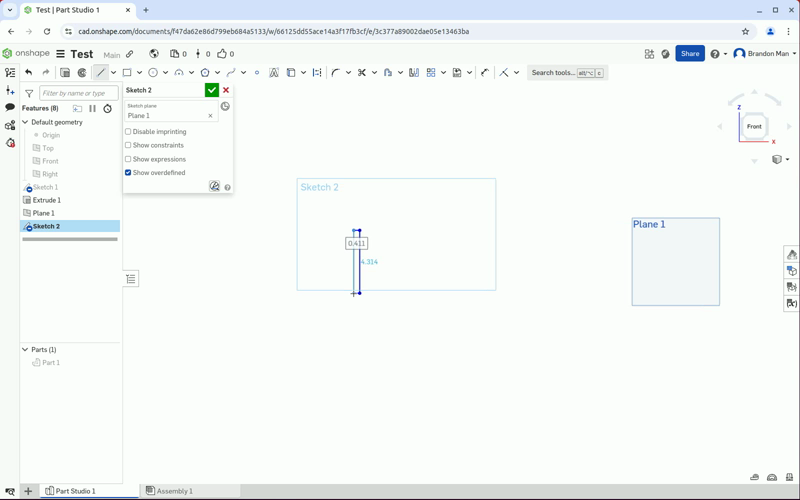
scroll(6)
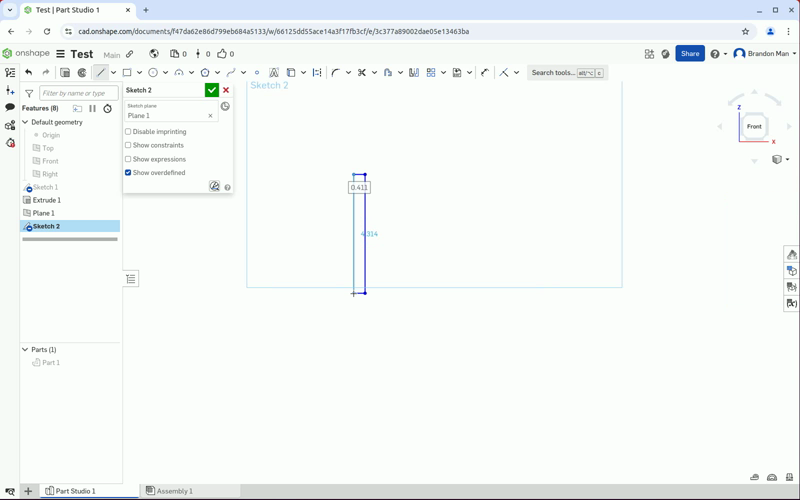
scroll(6)
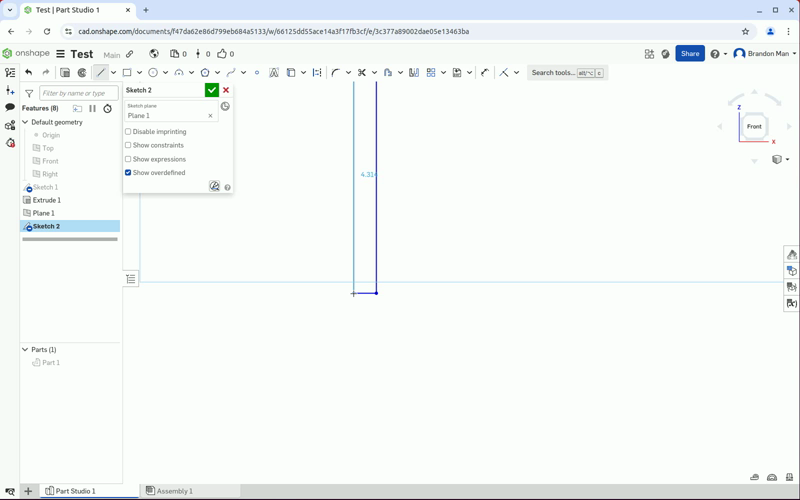
key_up(shift)
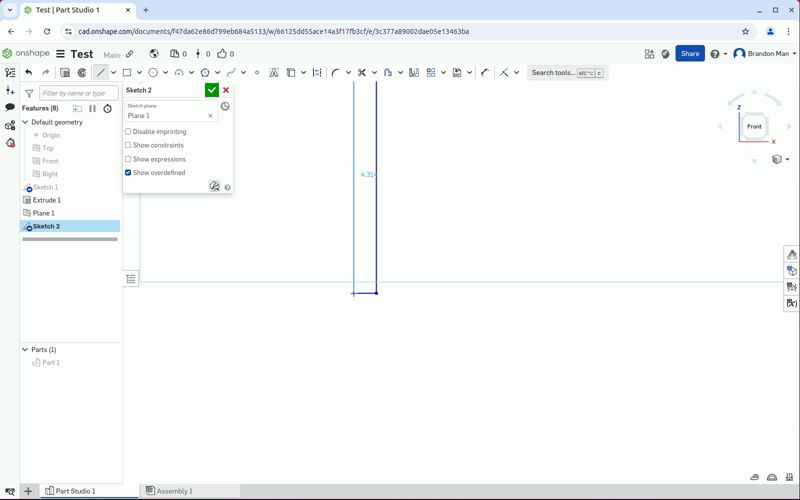
click(353, 293)
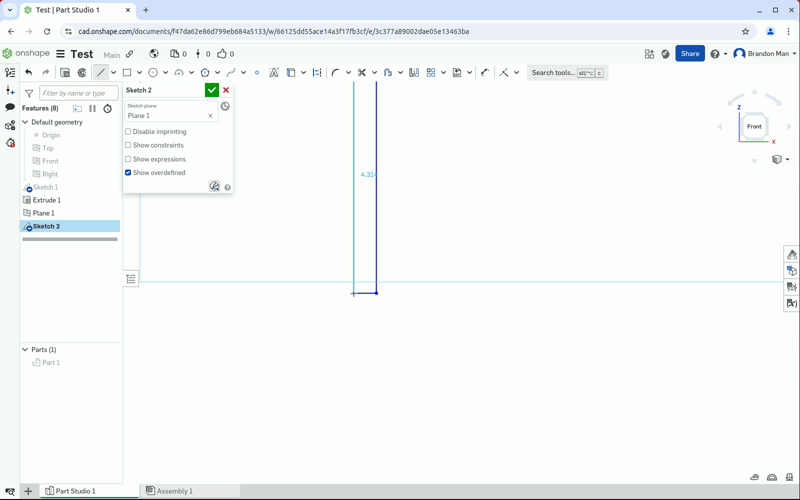
scroll(-6)
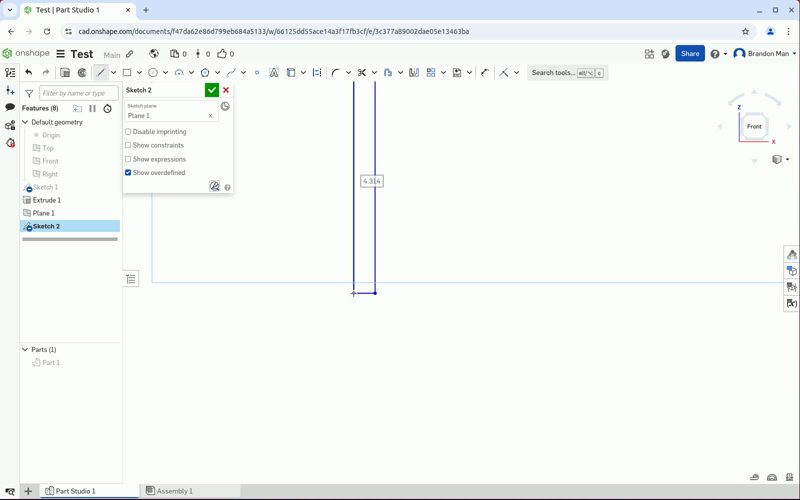
scroll(-6)
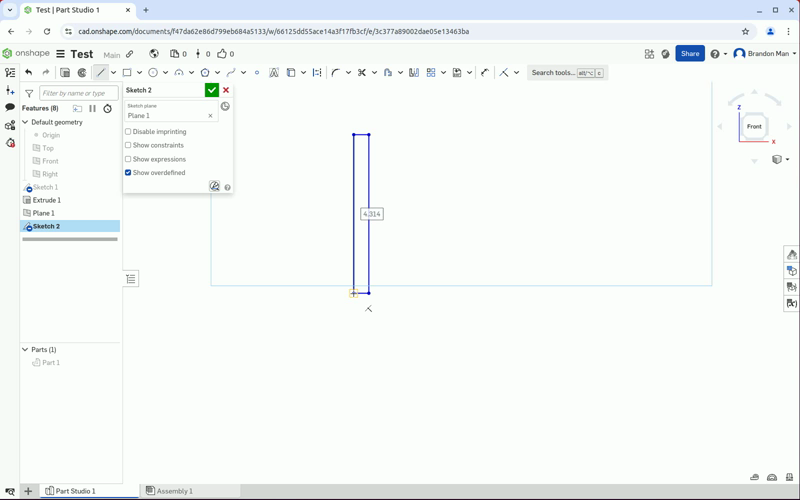
scroll(-6)
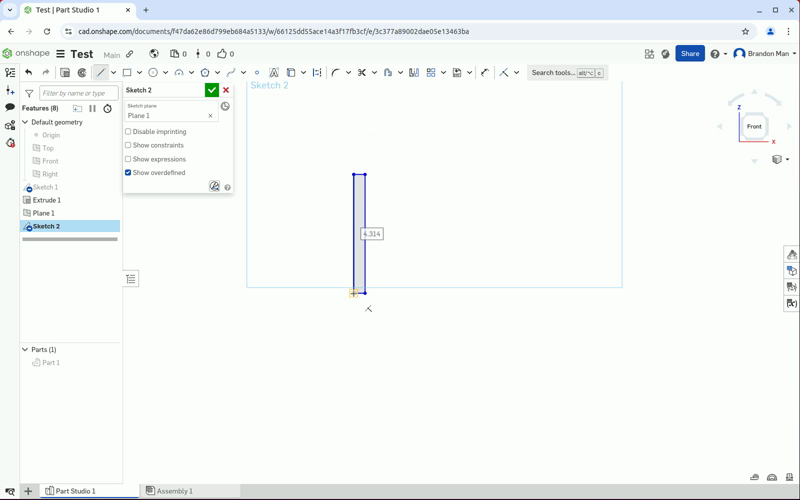
scroll(-6)
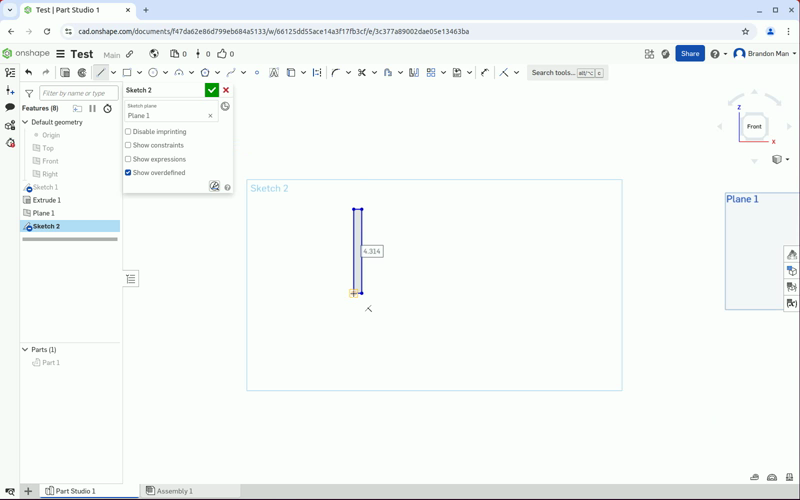
scroll(-6)
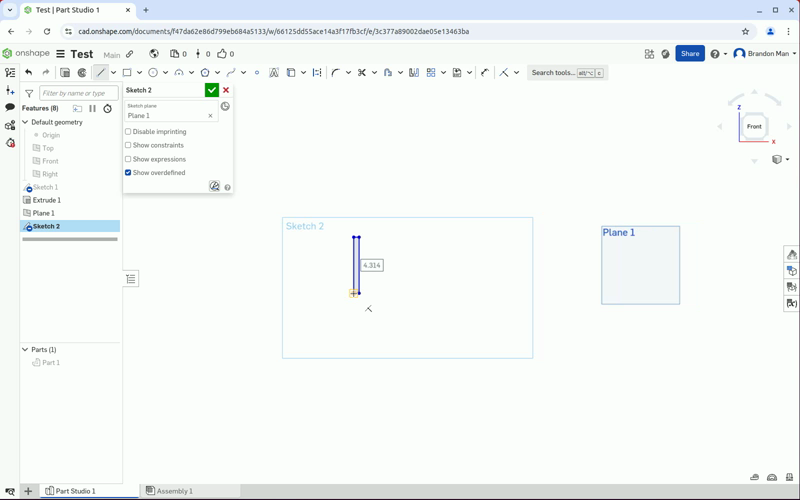
scroll(-6)
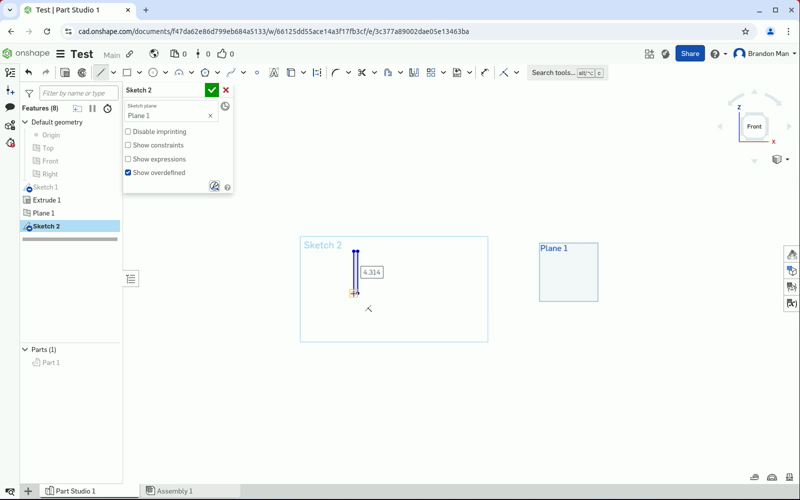
scroll(-6)
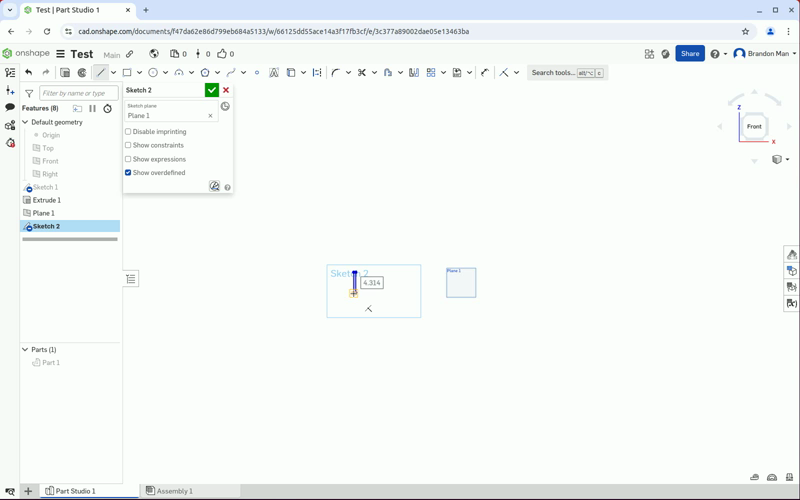
key(esc)
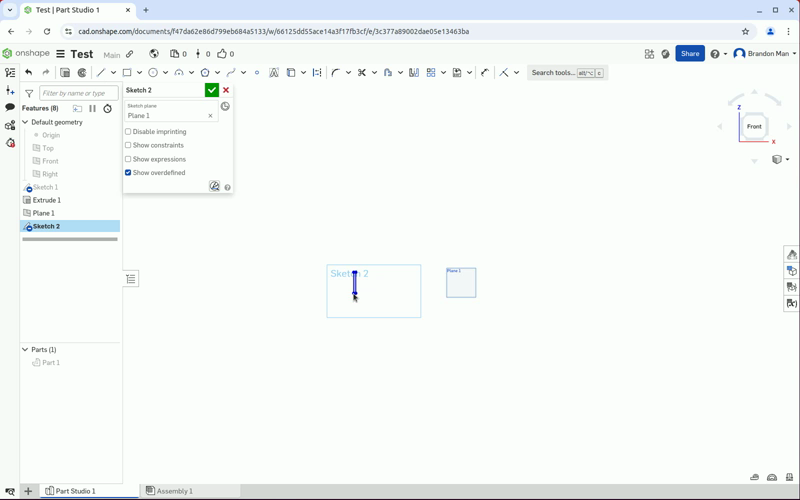
mouse_move(355, 281)
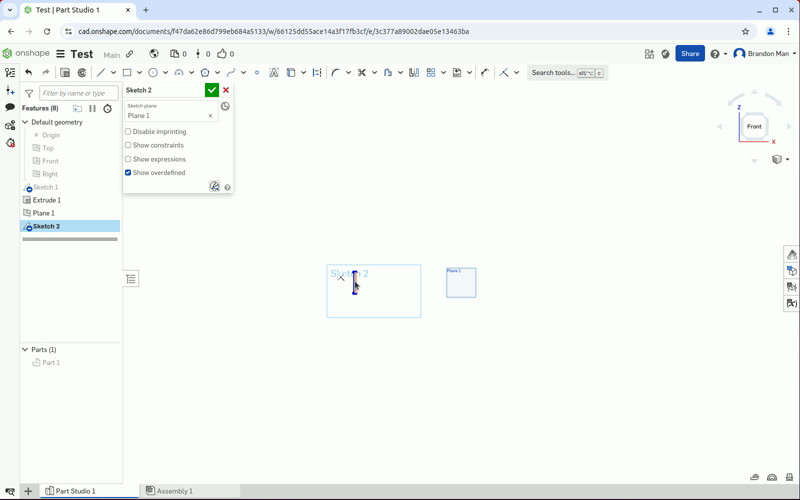
scroll(6)
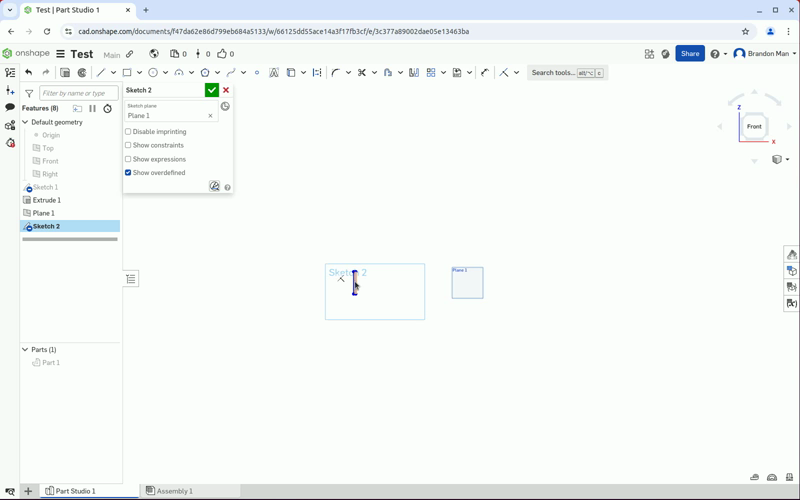
scroll(6)
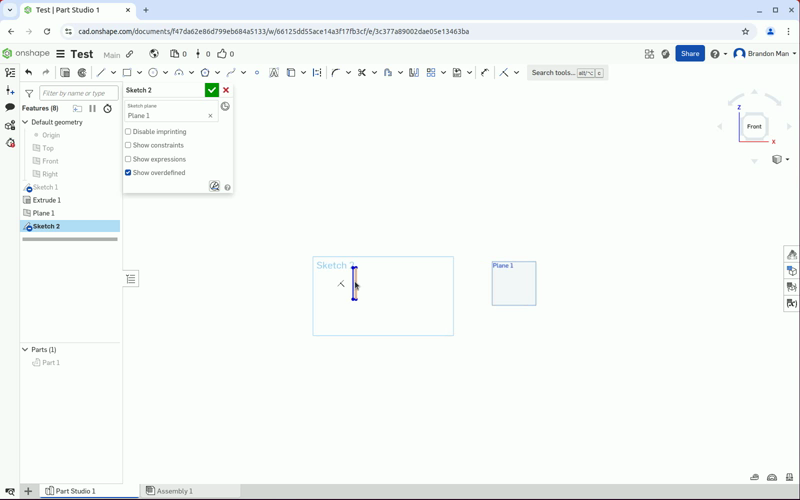
scroll(6)
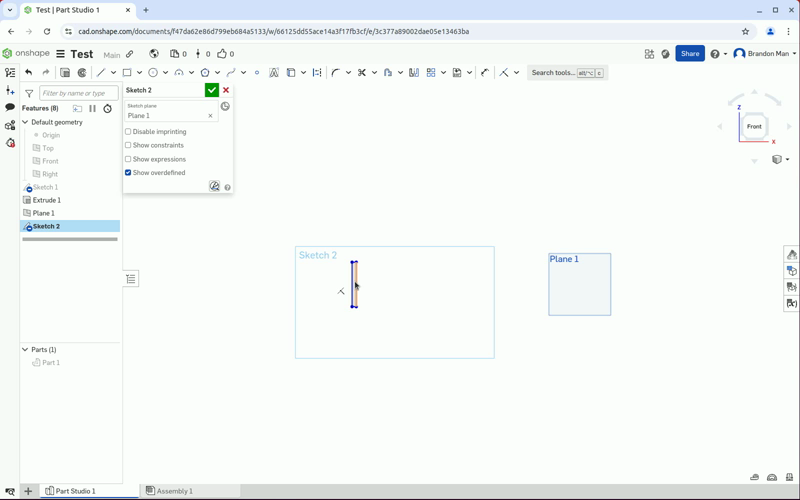
scroll(6)
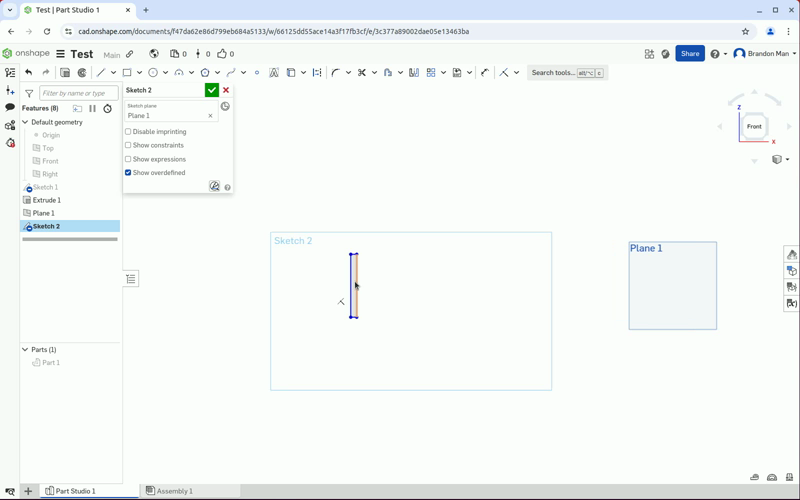
scroll(6)
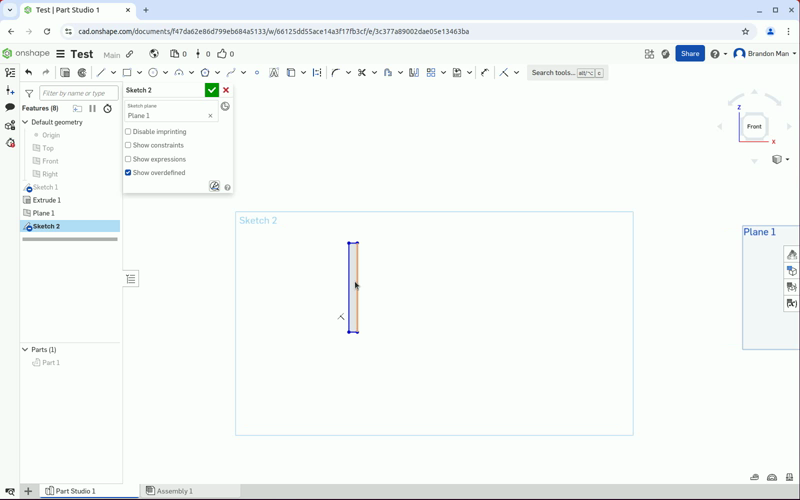
scroll(6)
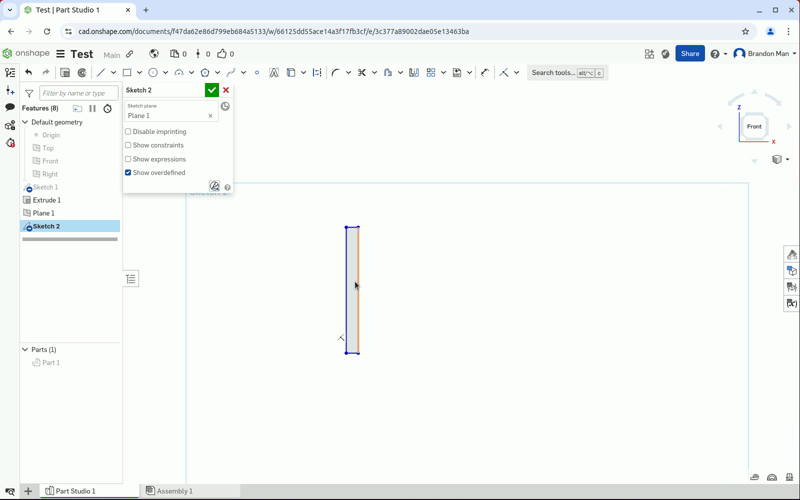
scroll(6)
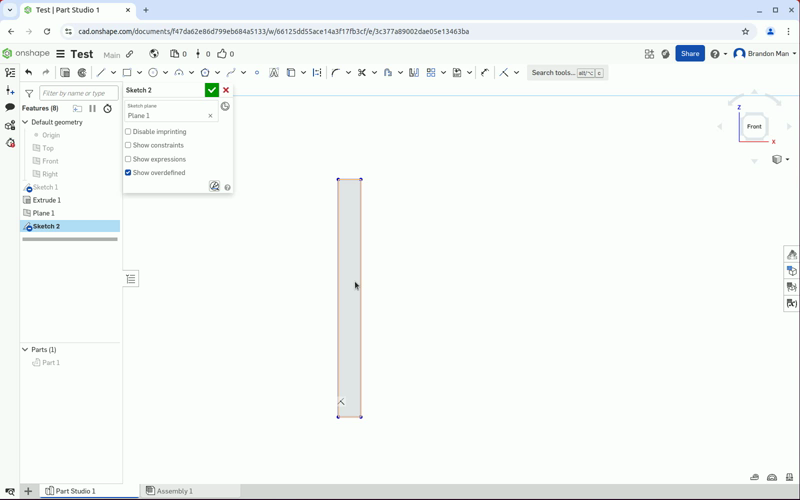
click(355, 281)
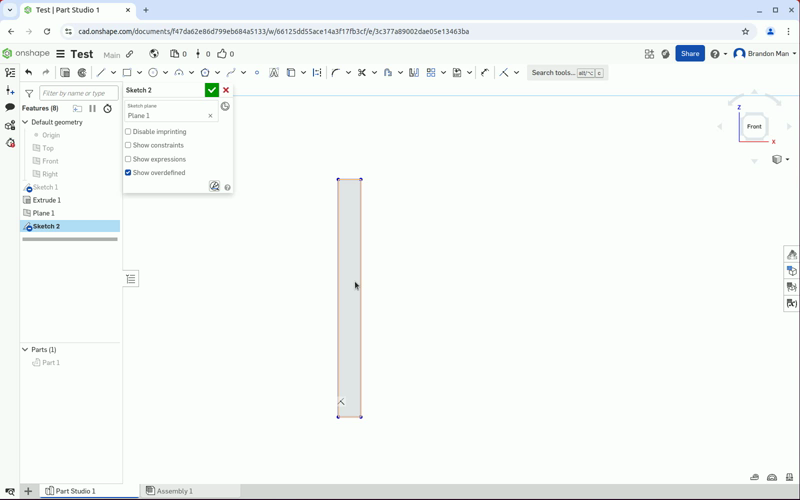
scroll(-6)
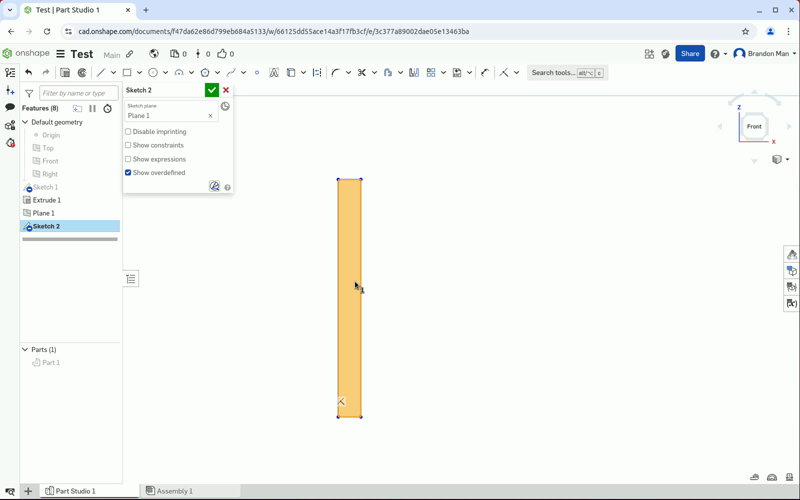
scroll(-6)
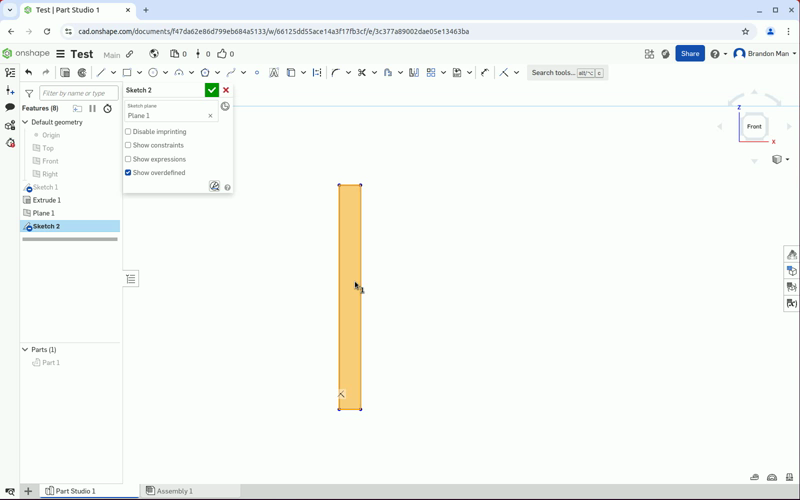
scroll(-6)
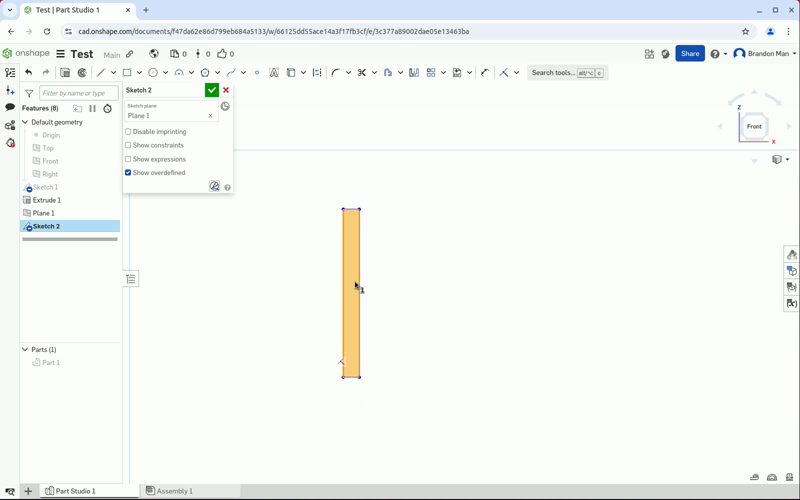
scroll(-6)
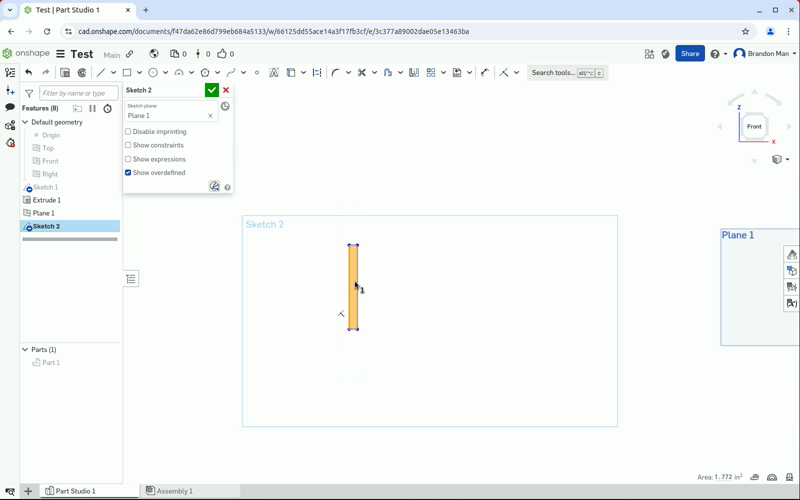
scroll(-6)
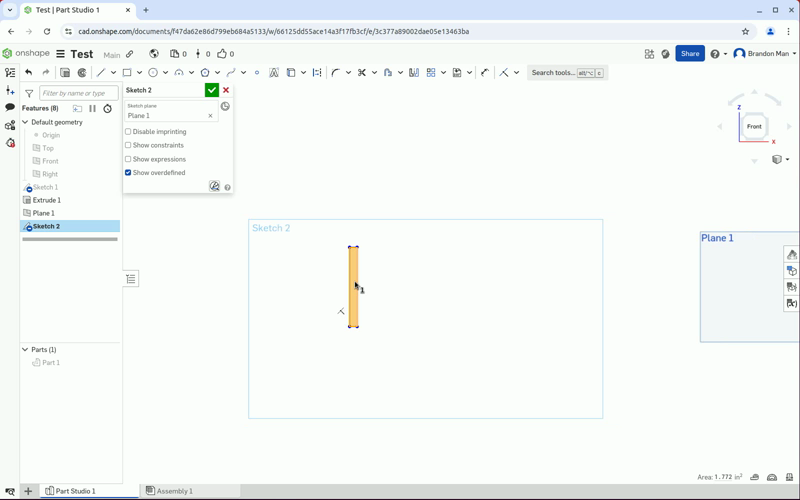
scroll(-6)
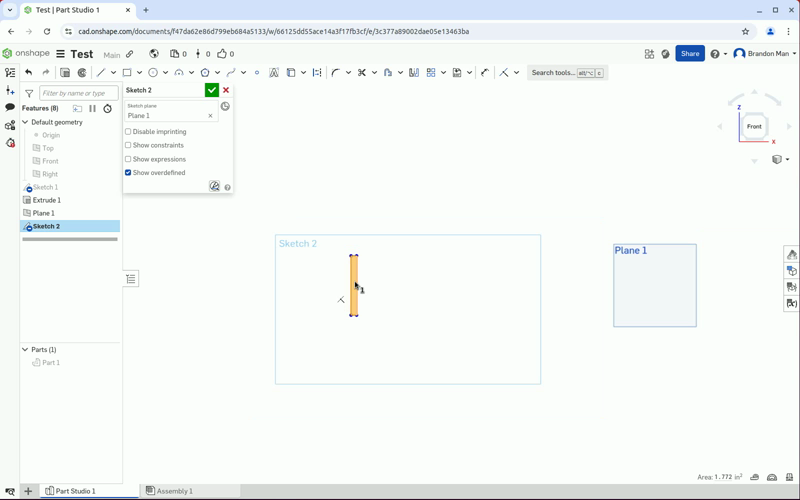
scroll(-6)
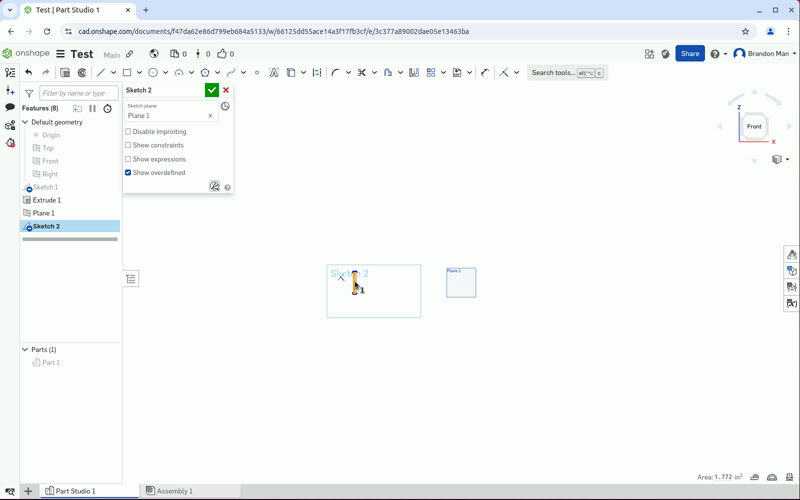
mouse_move(73, 352)
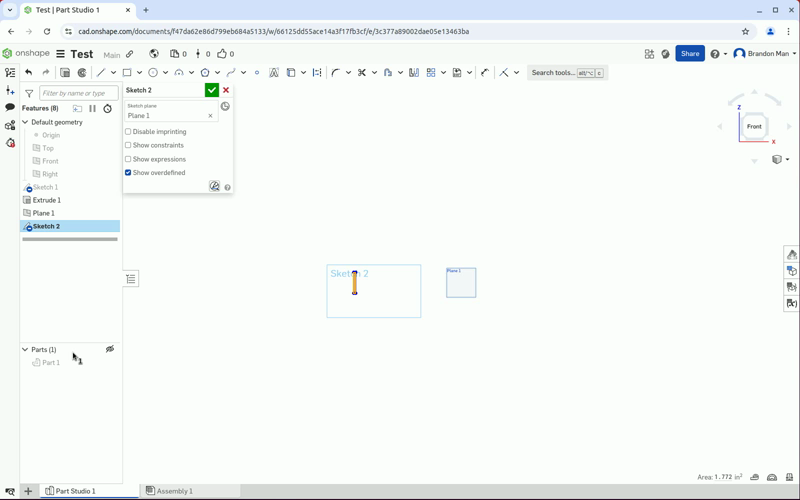
key(shift+y)
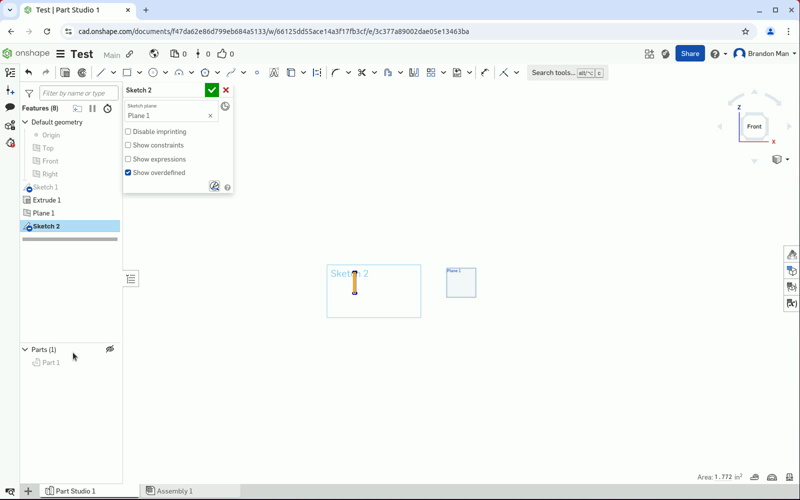
key(shift+e)
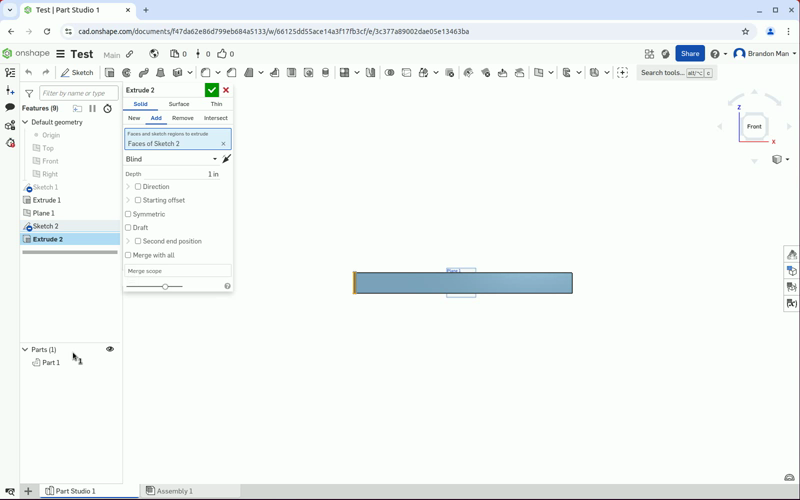
mouse_move(143, 106)
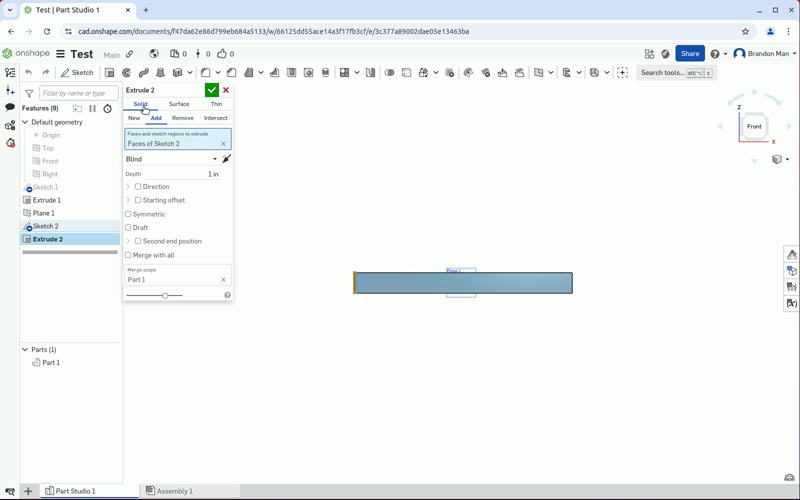
click(143, 106)
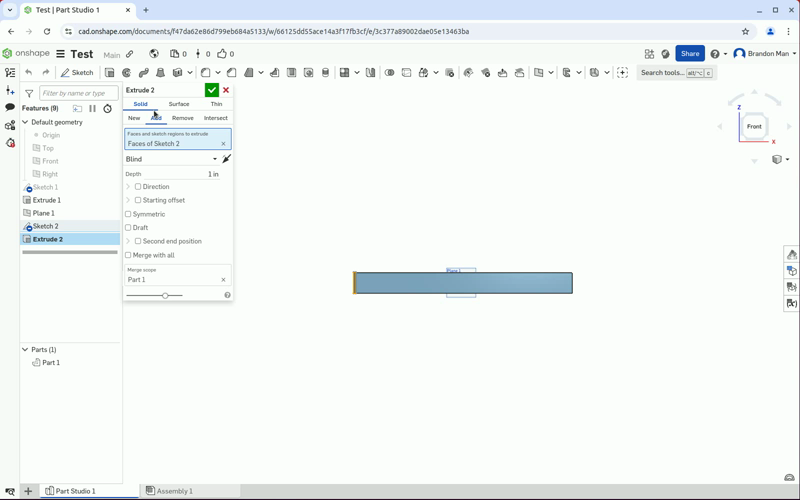
mouse_move(186, 120)
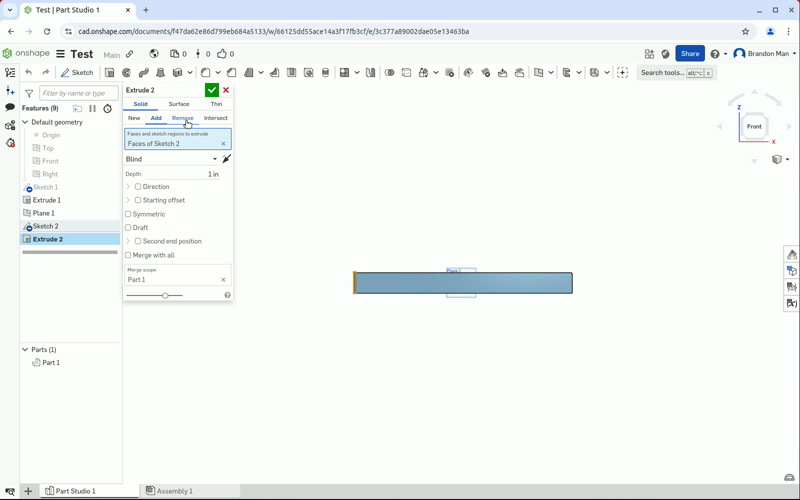
click(186, 120)
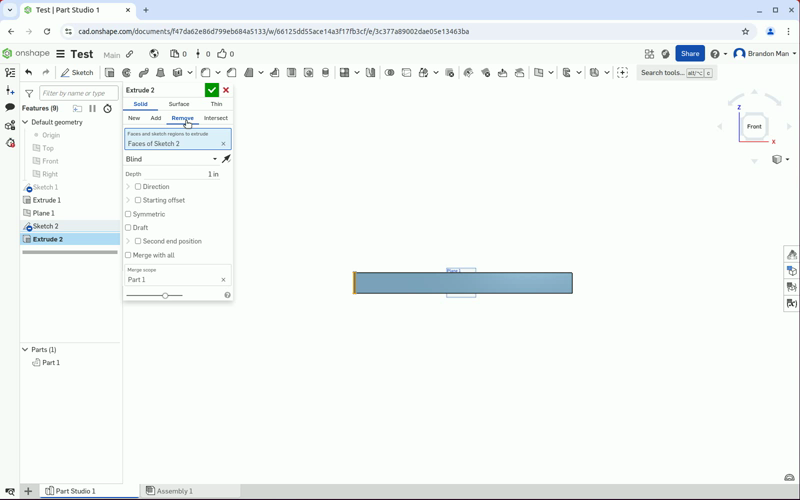
key(tab, 4)
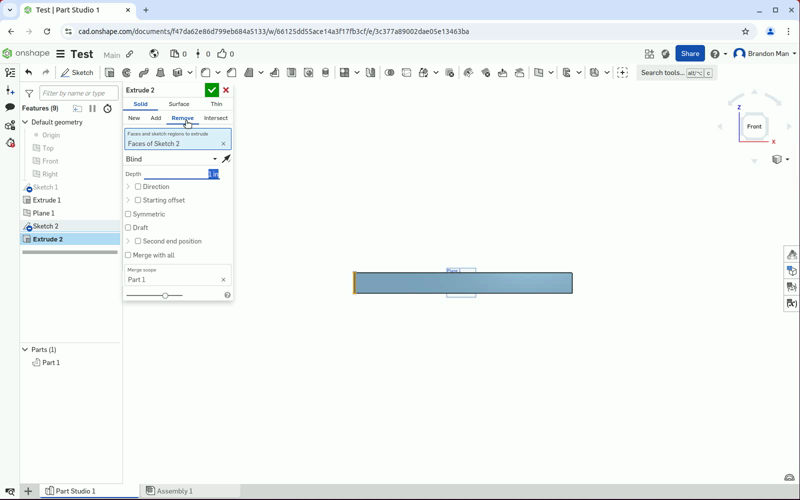
text(0.241)
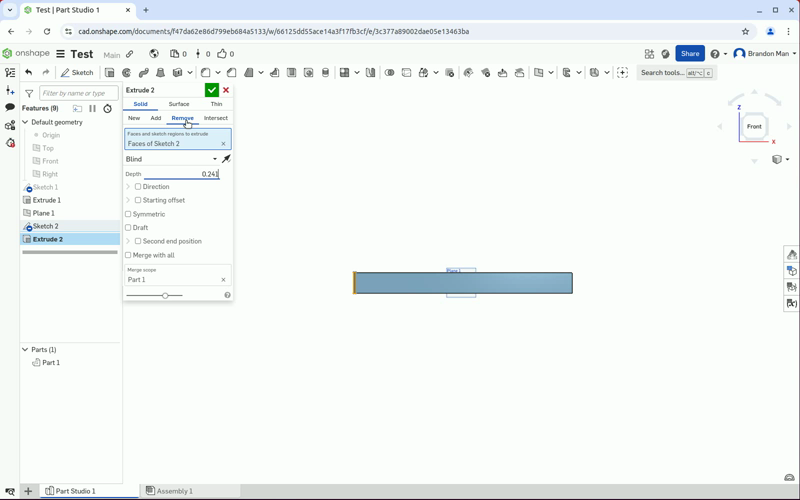
key(tab, 6)
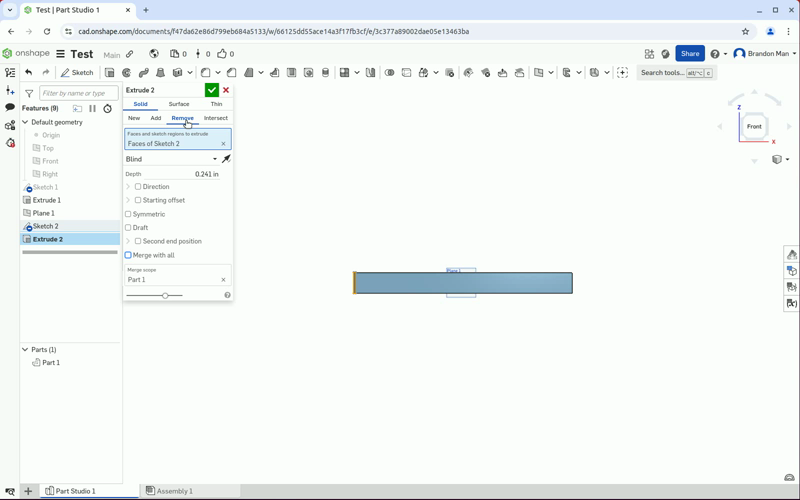
key(space)
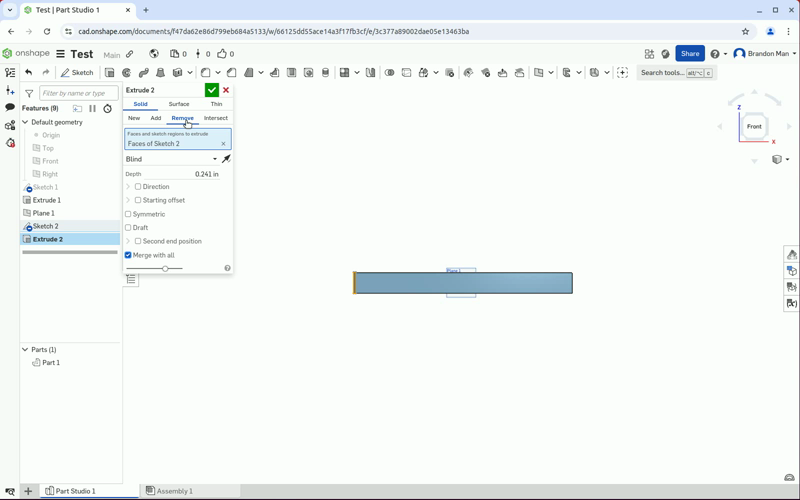
key(enter)
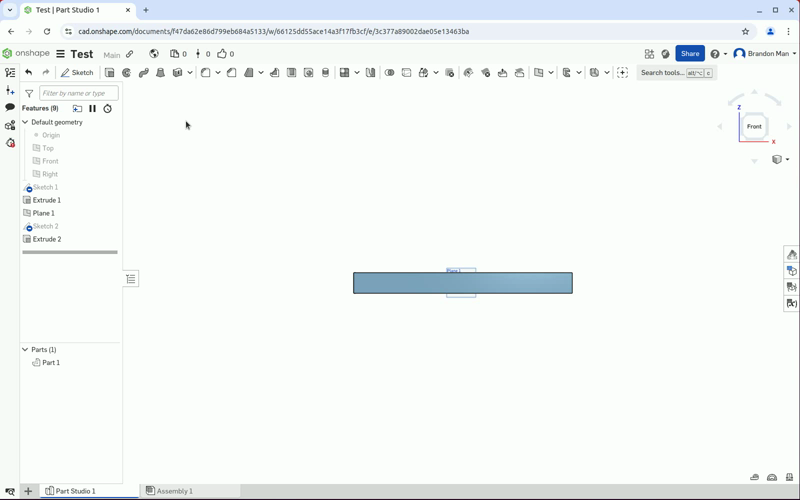
key(shift+h)
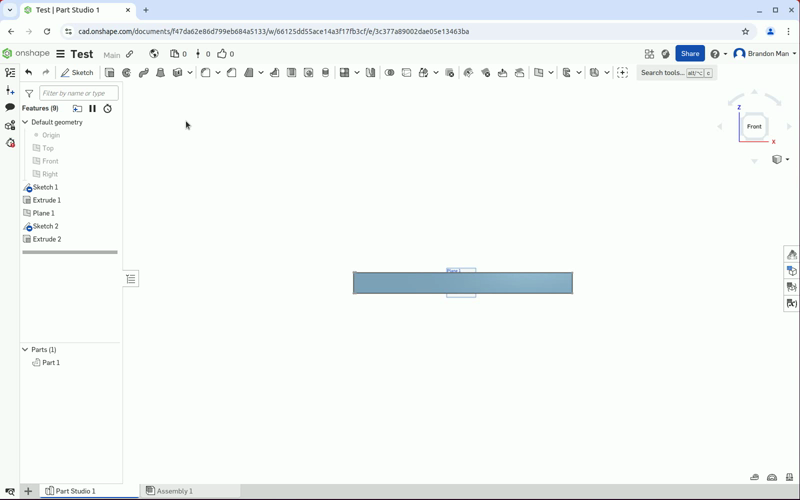
key(shift+h)
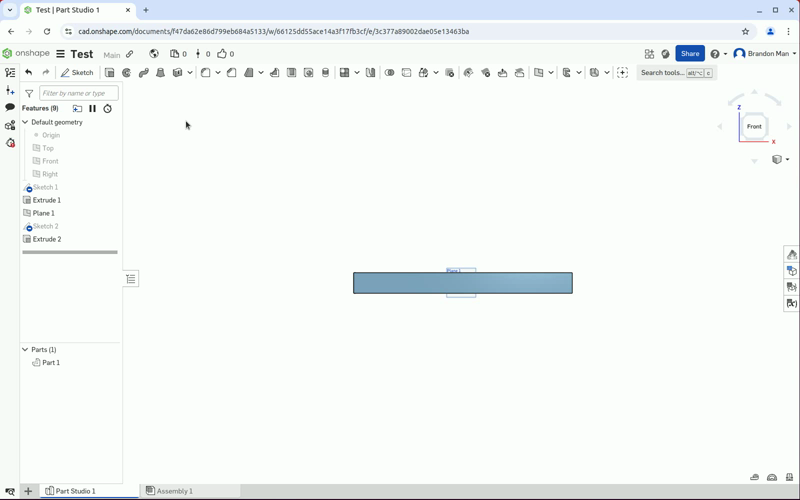
mouse_move(73, 189)
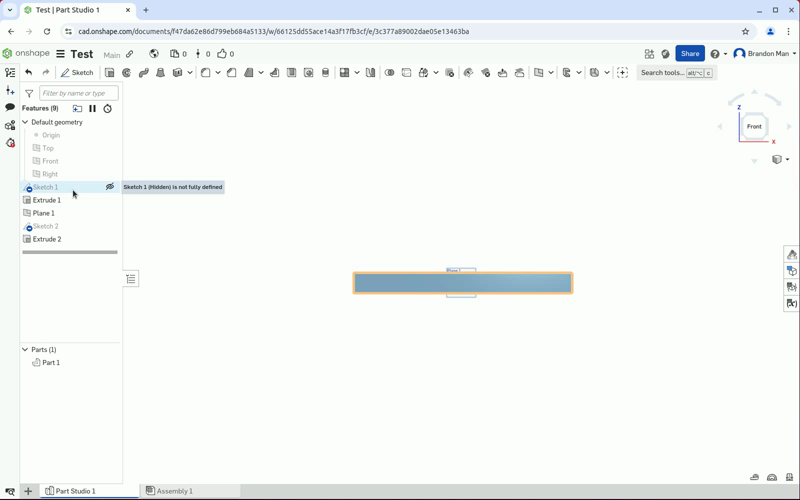
click(73, 189)
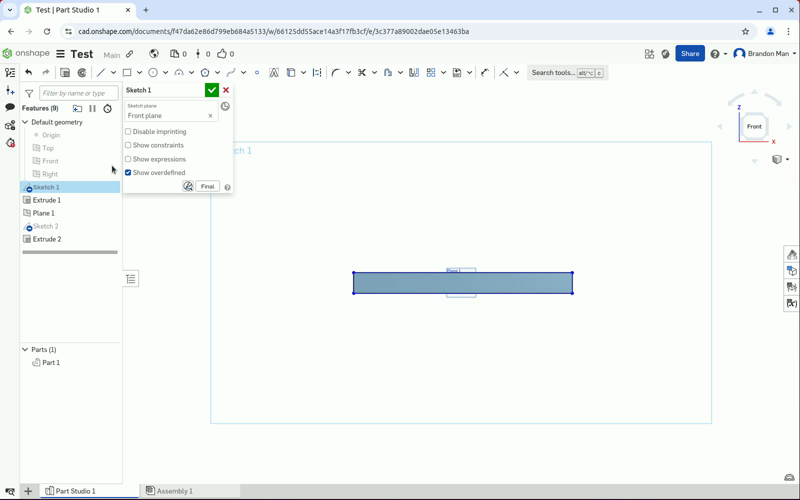
mouse_move(229, 92)
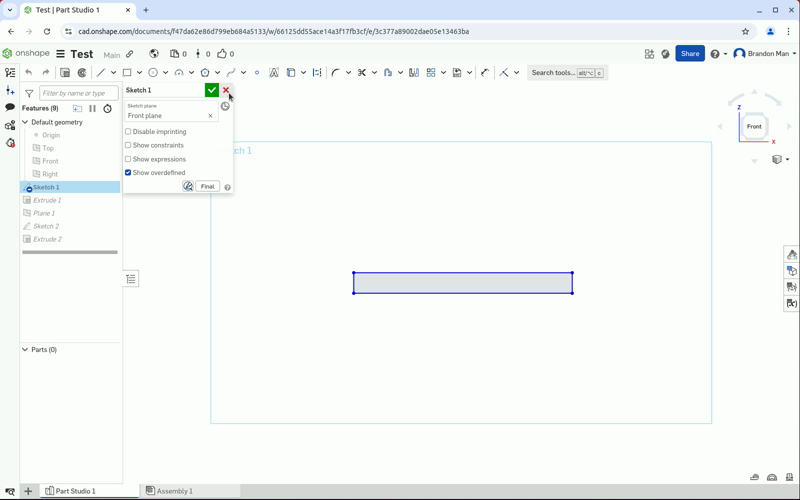
click(229, 92)
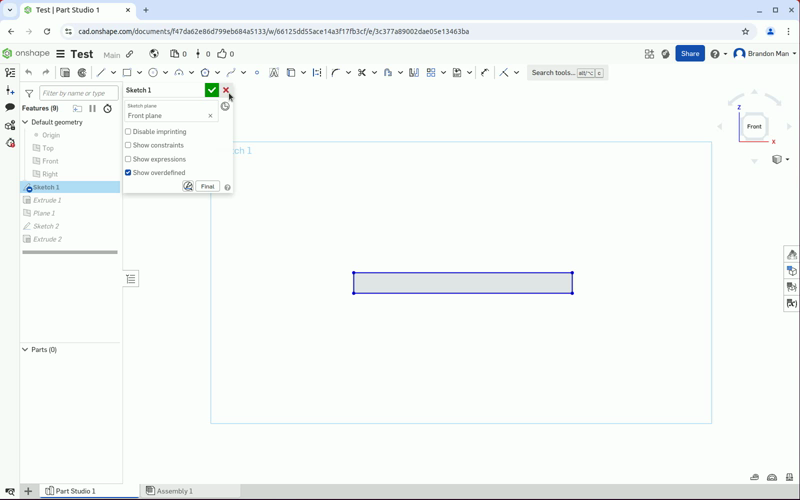
key(shift+s)
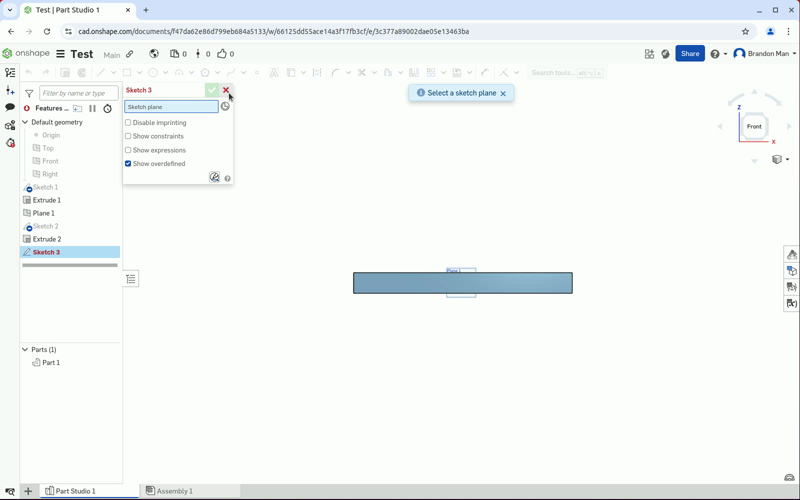
mouse_move(73, 215)
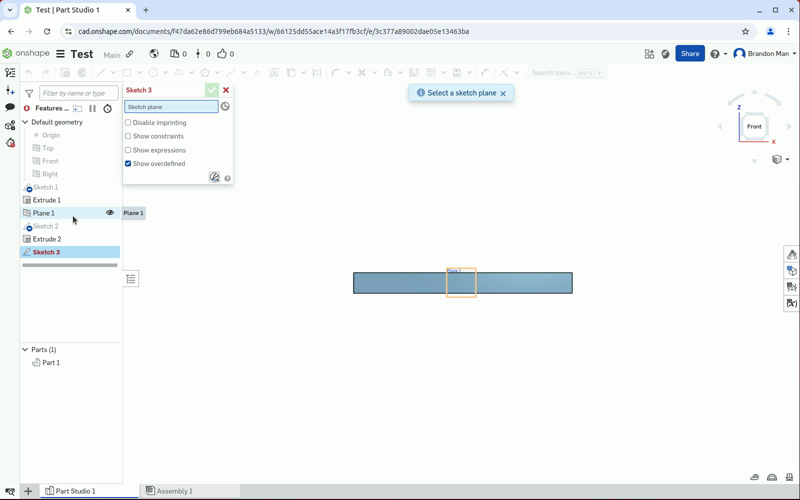
click(73, 215)
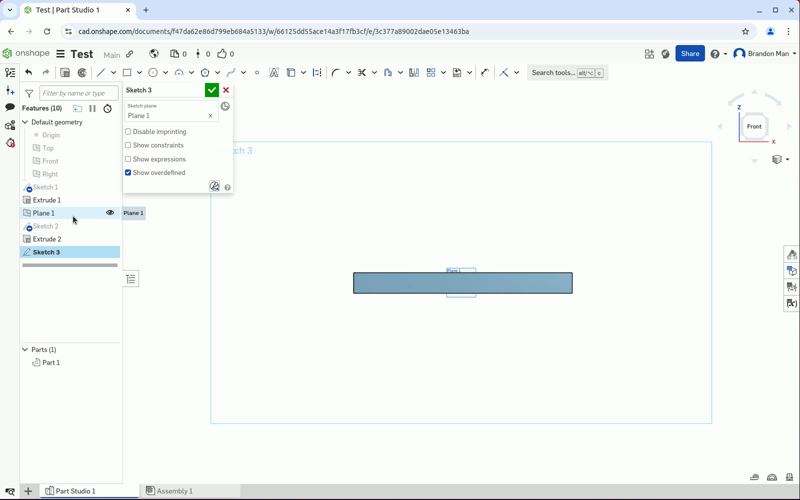
mouse_move(73, 352)
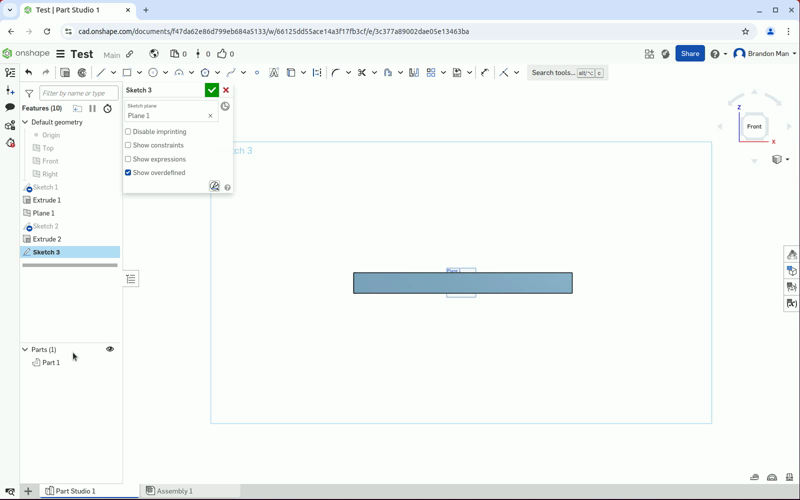
key(y)
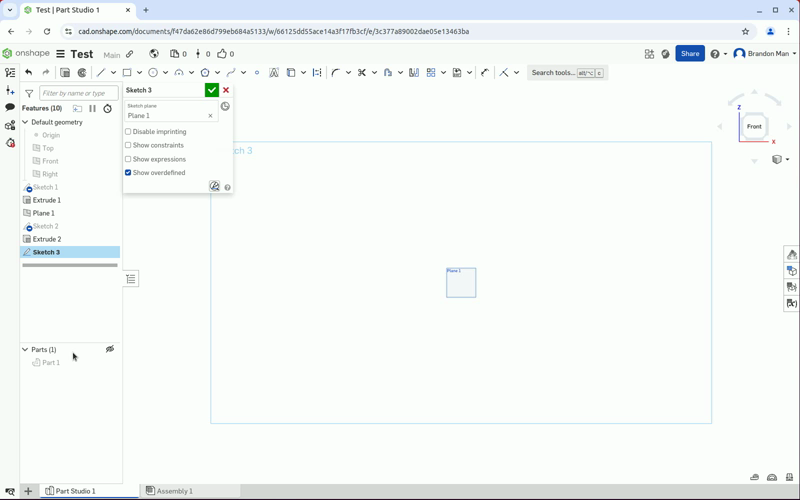
key(l)
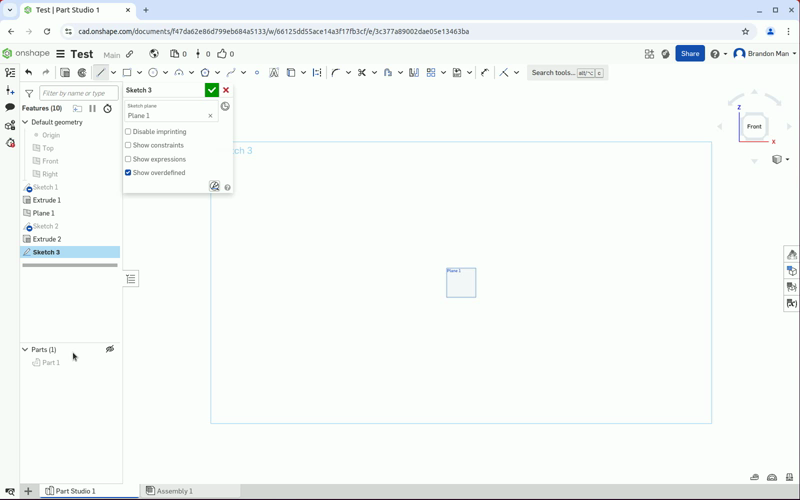
key_down(shift)
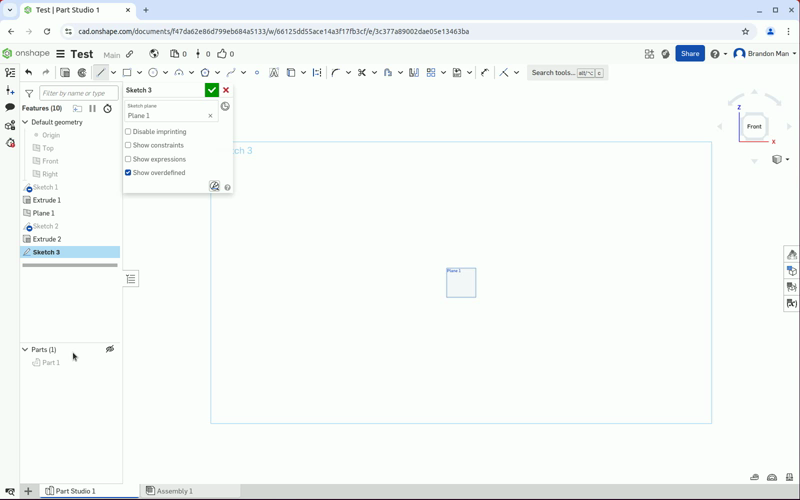
mouse_move(572, 293)
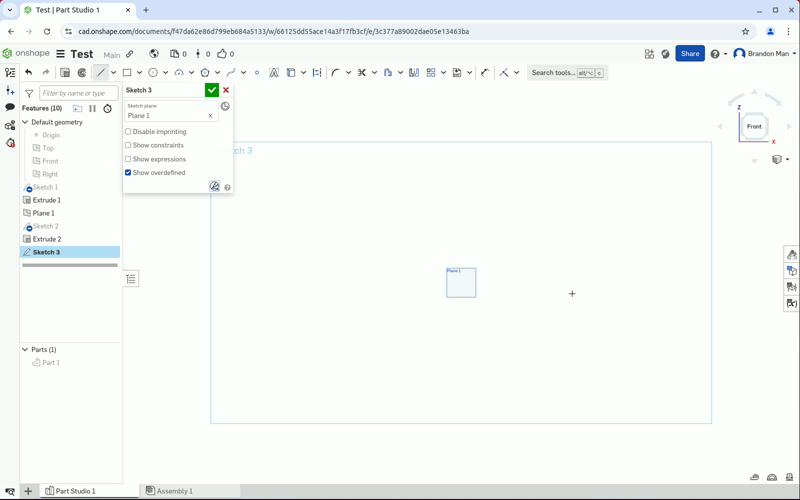
click(572, 293)
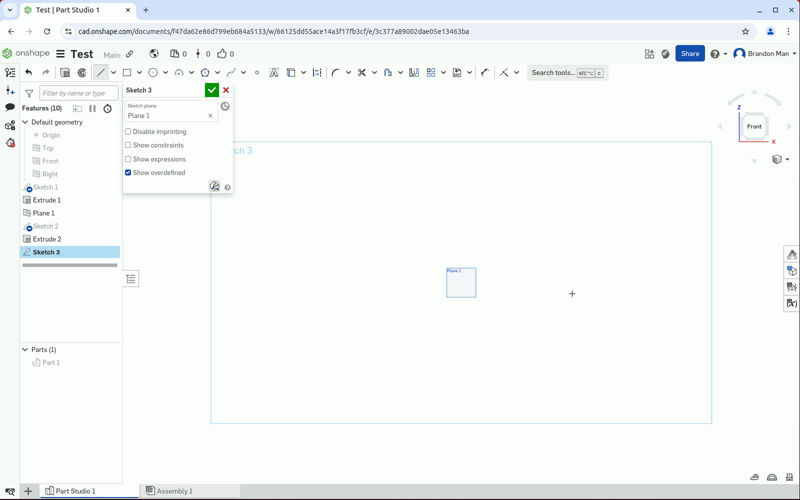
key_up(shift)
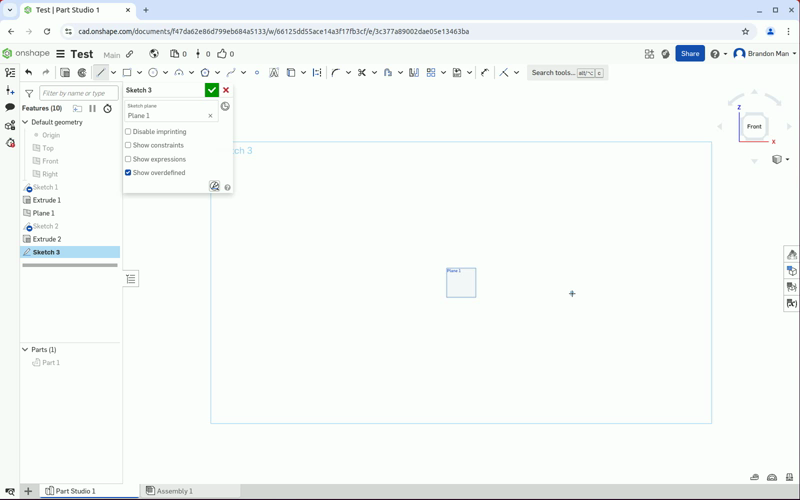
key_down(shift)
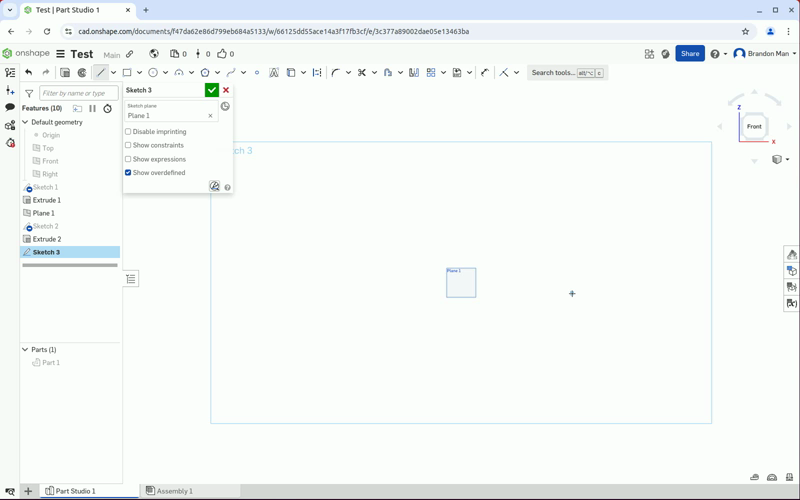
mouse_move(589, 293)
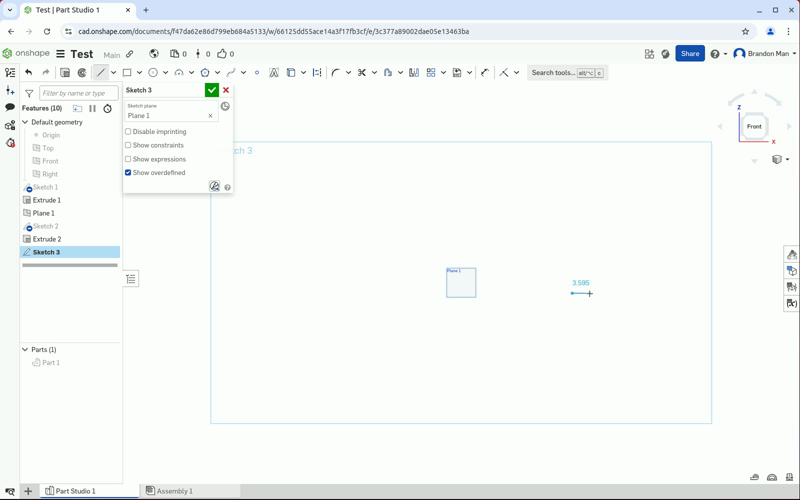
mouse_move(573, 293)
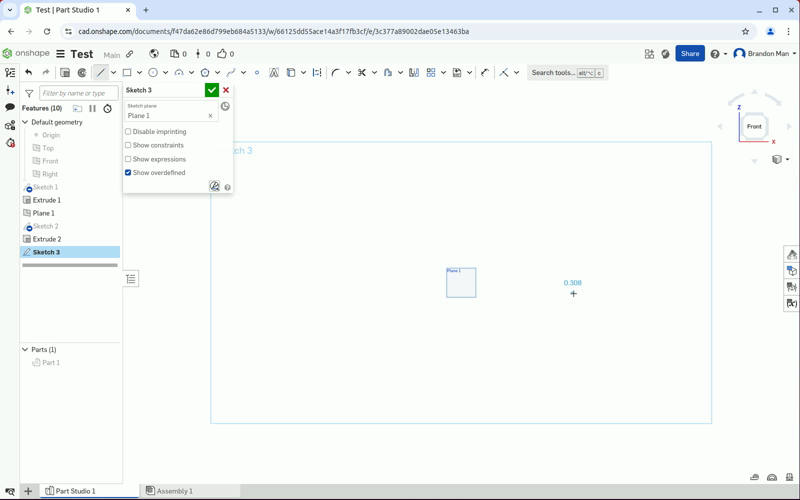
scroll(6)
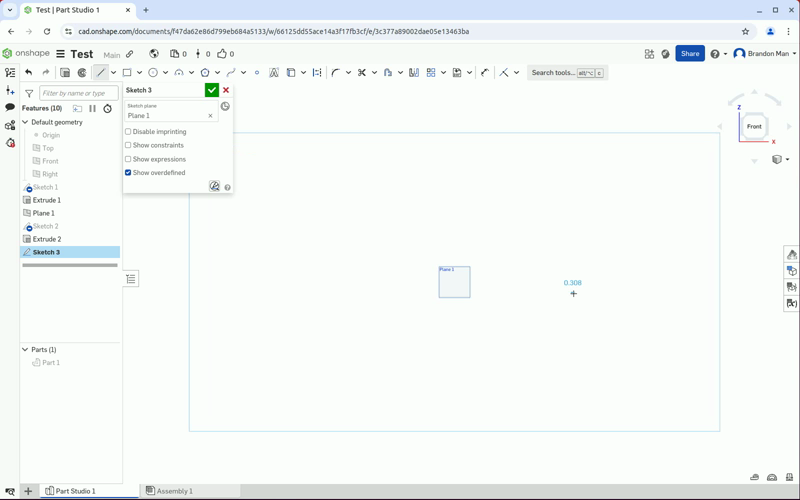
scroll(6)
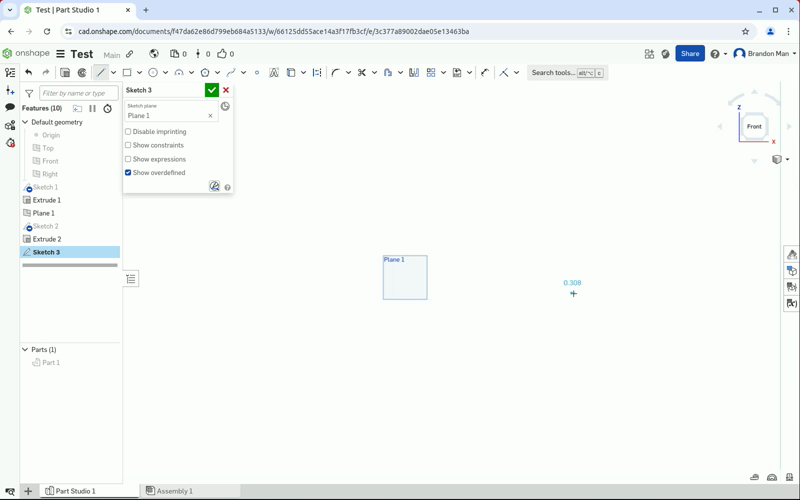
scroll(6)
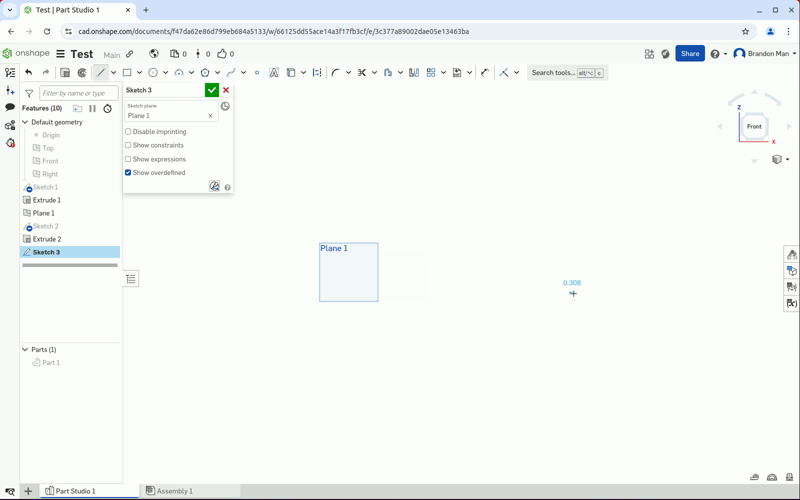
scroll(6)
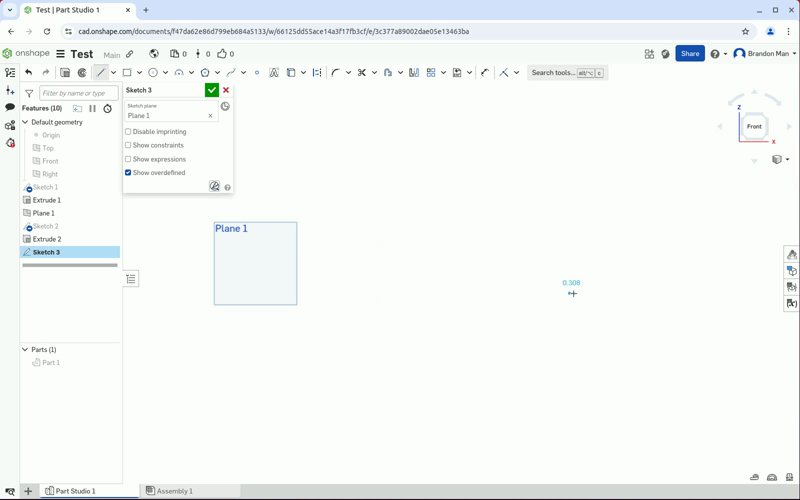
scroll(6)
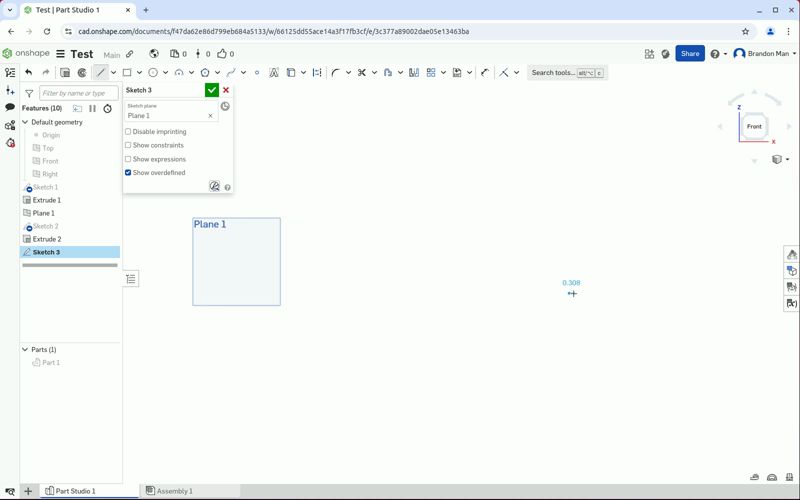
scroll(6)
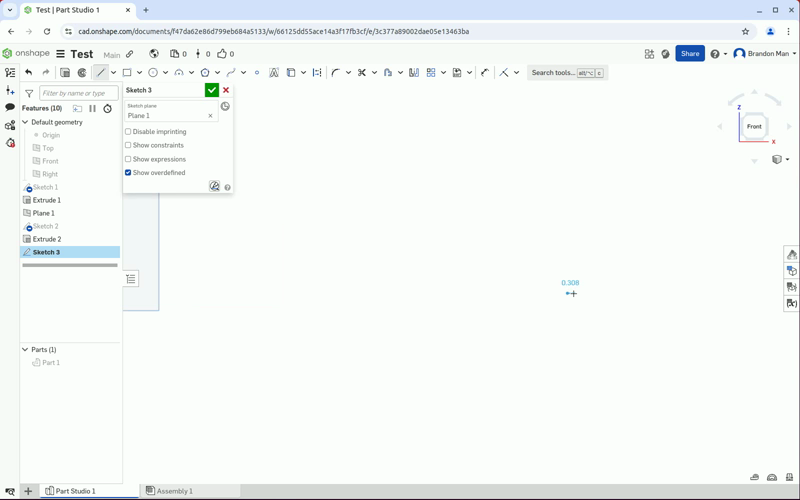
scroll(6)
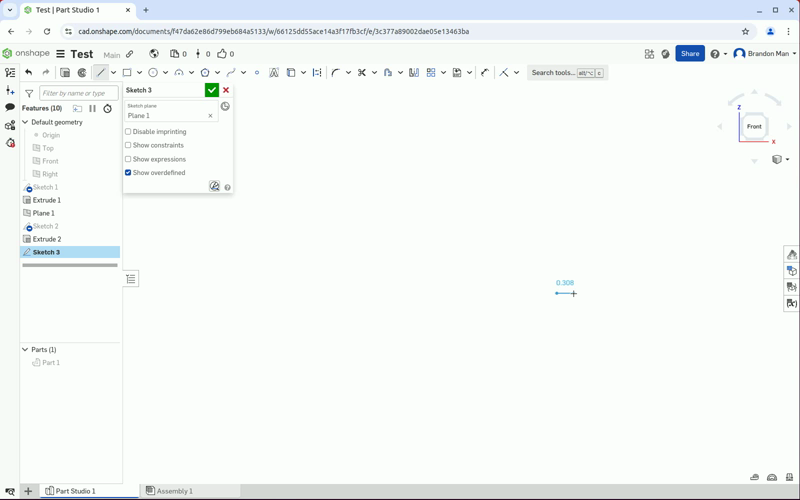
click(573, 293)
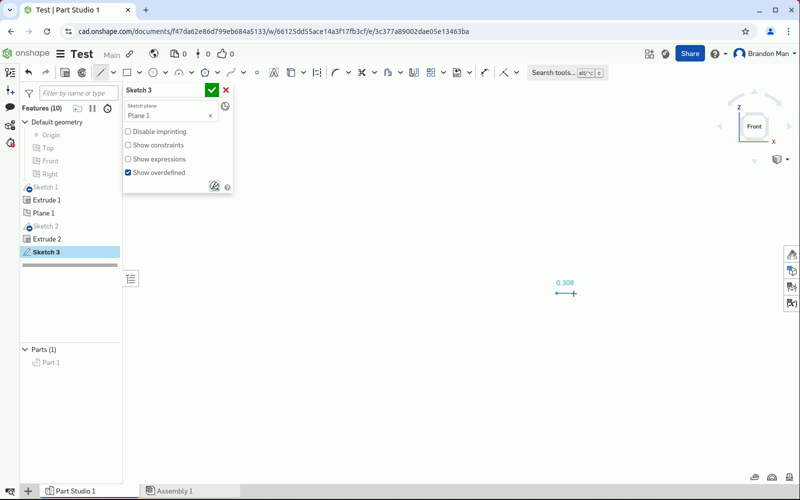
scroll(-6)
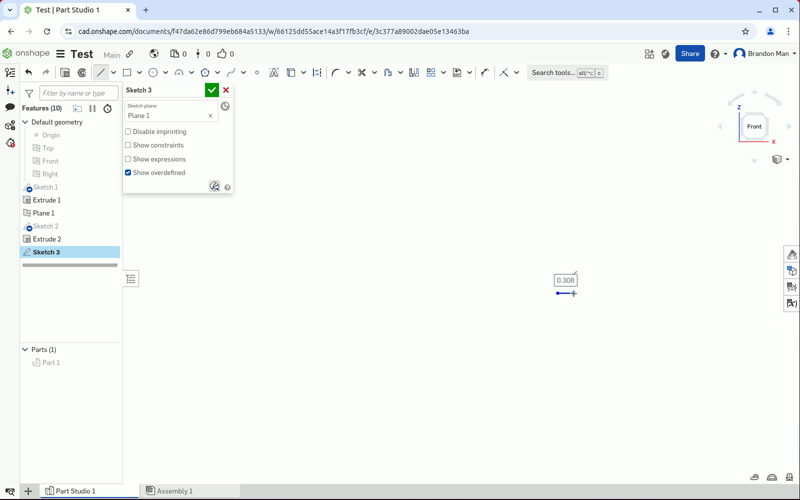
scroll(-6)
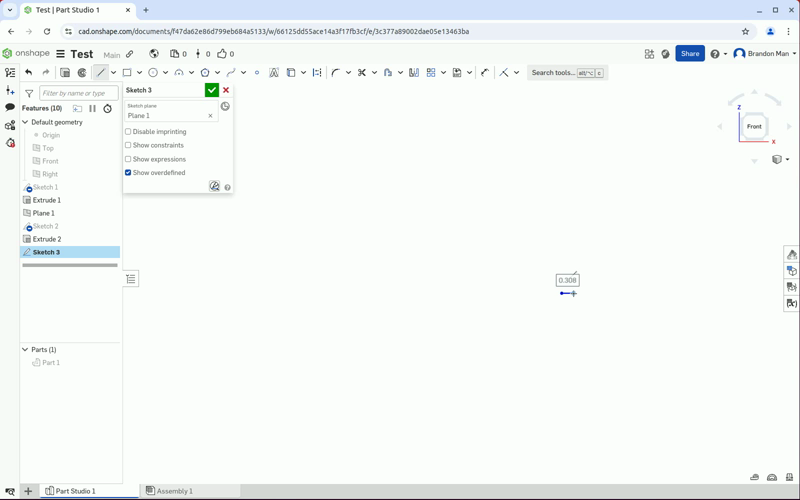
scroll(-6)
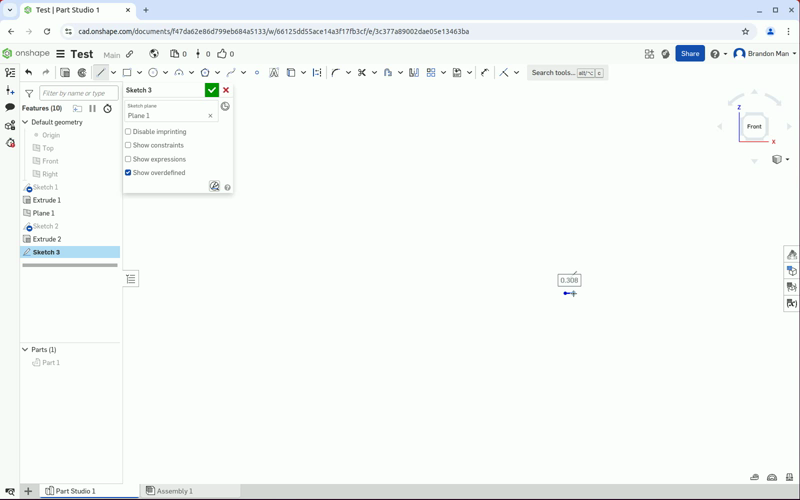
scroll(-6)
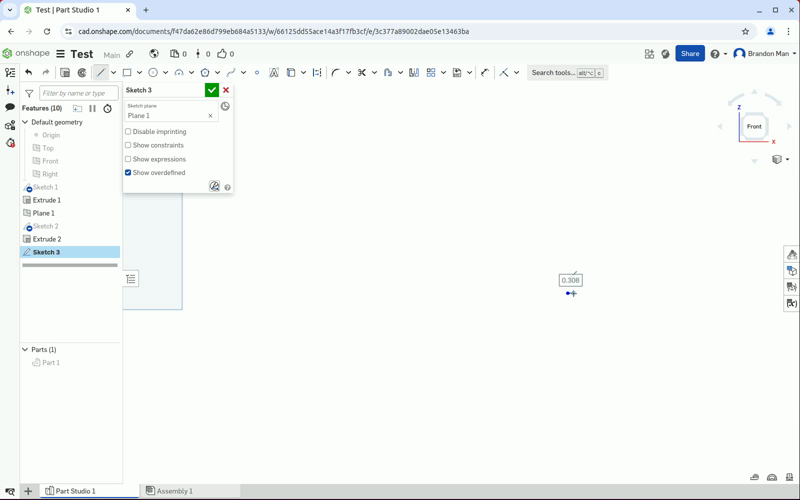
scroll(-6)
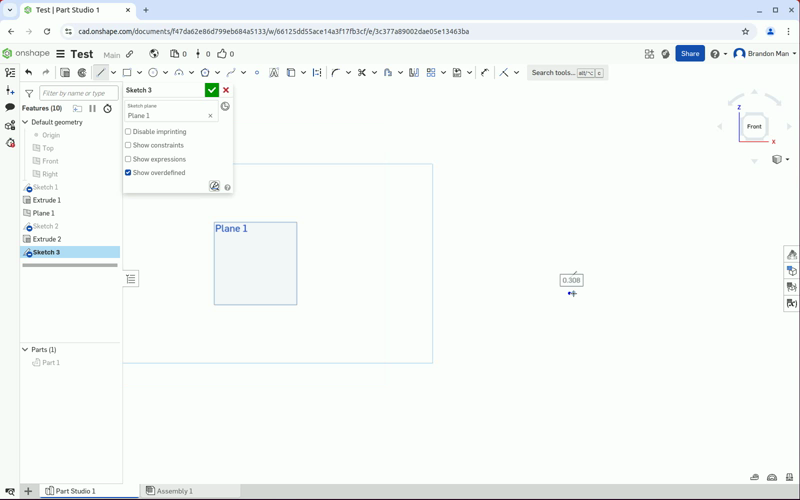
scroll(-6)
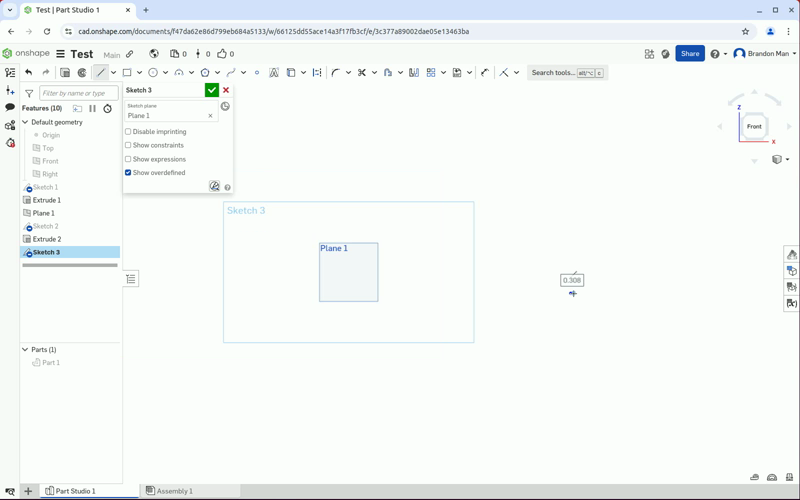
scroll(-6)
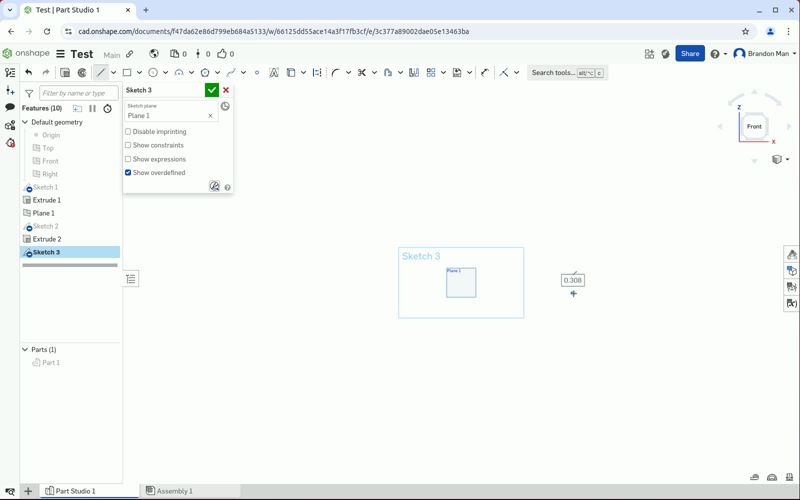
key_up(shift)
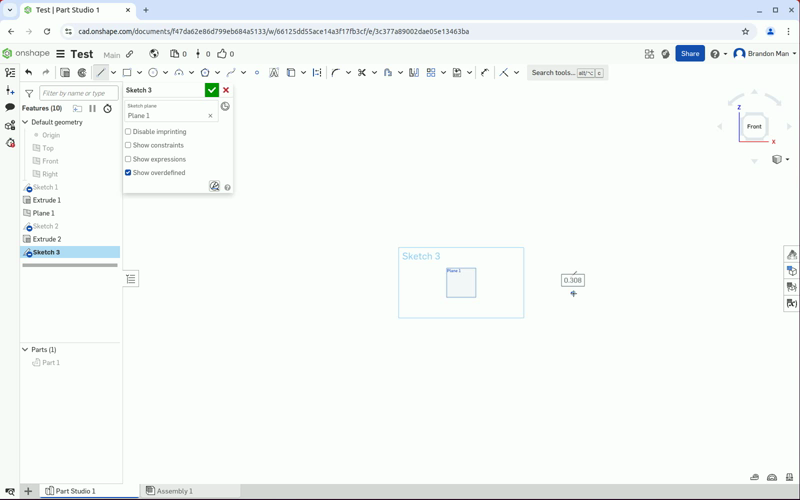
key_down(shift)
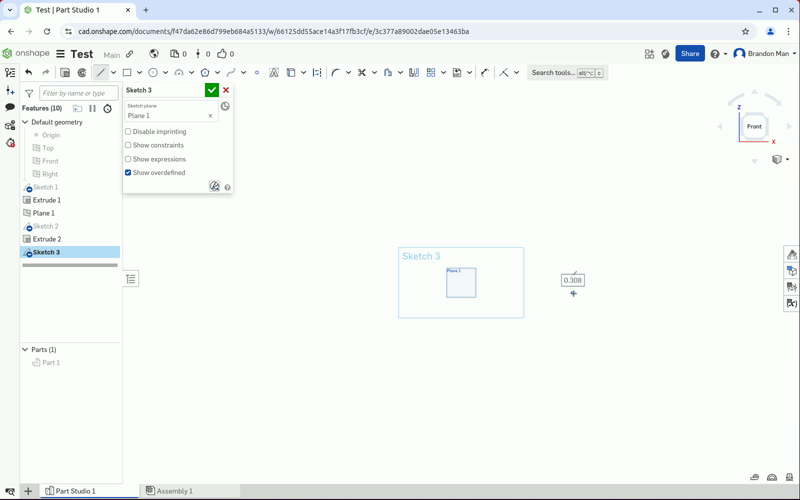
mouse_move(589, 293)
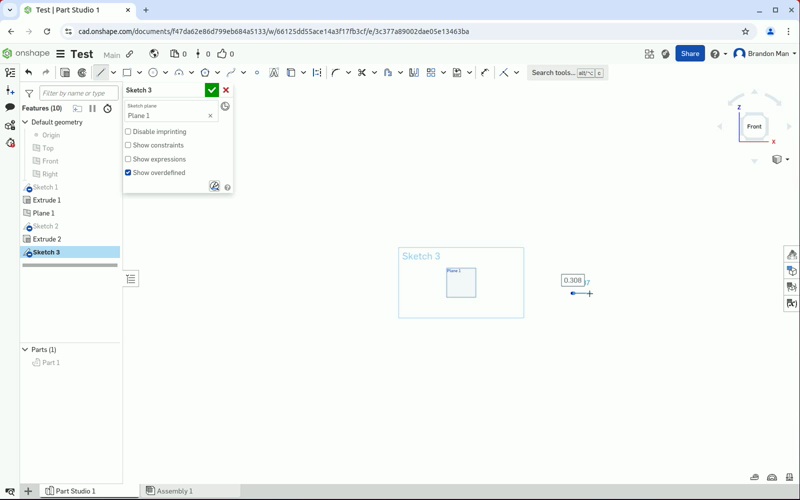
mouse_move(573, 272)
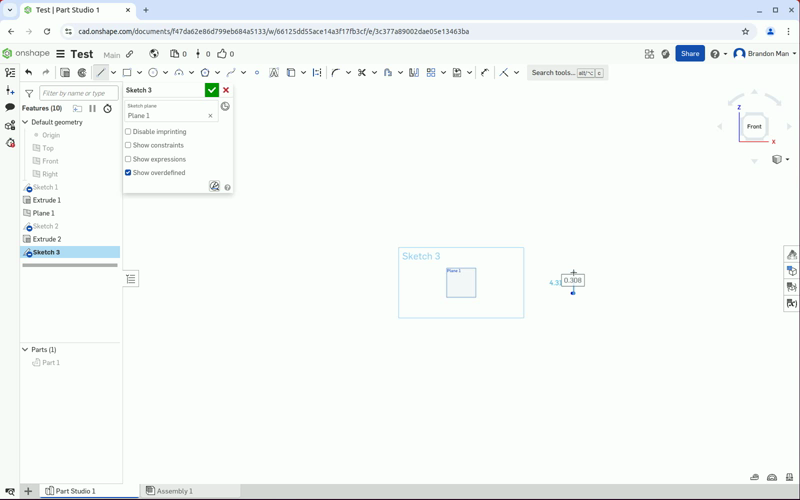
click(573, 272)
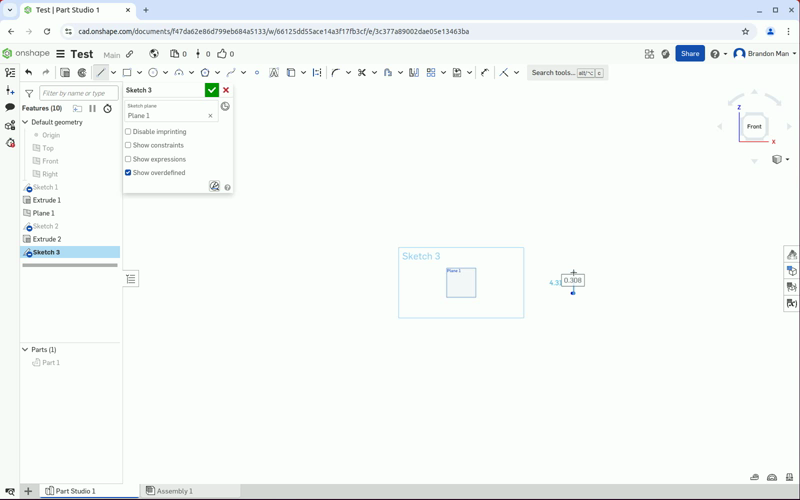
key_up(shift)
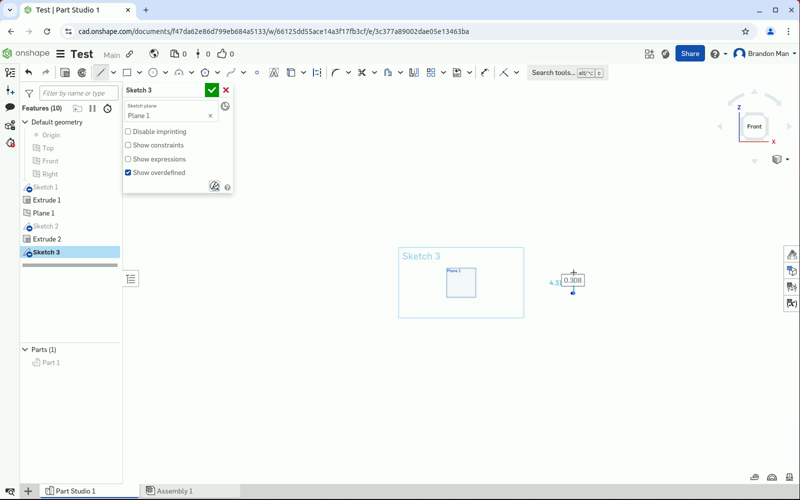
key_down(shift)
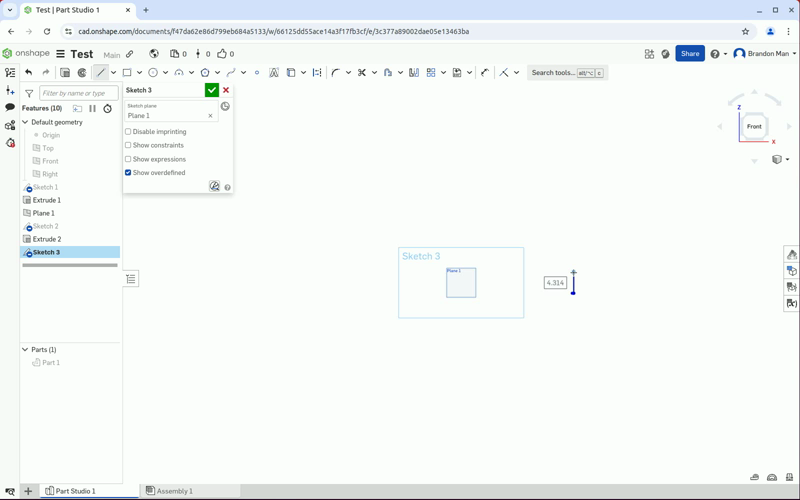
mouse_move(589, 272)
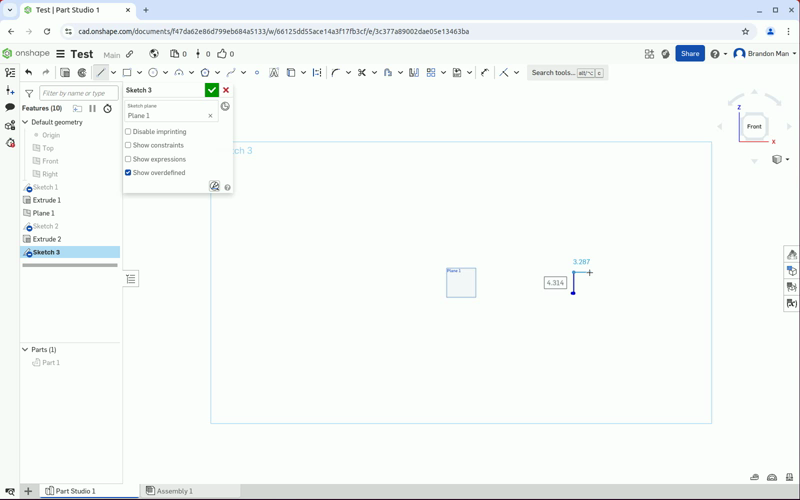
mouse_move(572, 272)
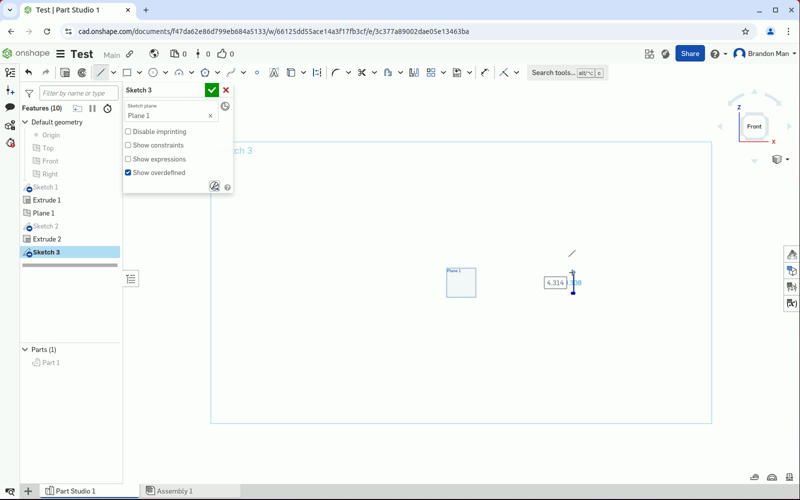
scroll(6)
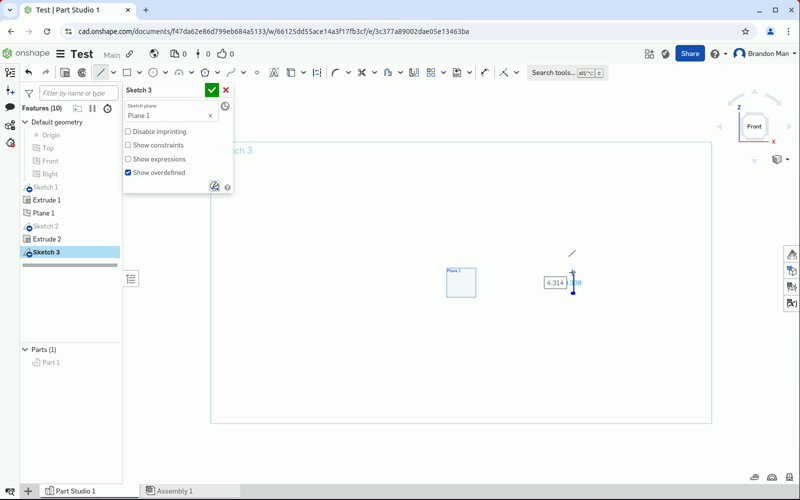
scroll(6)
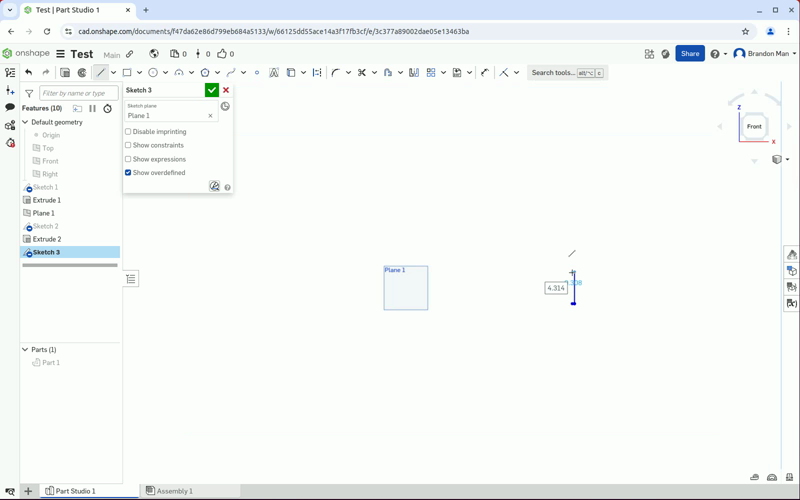
scroll(6)
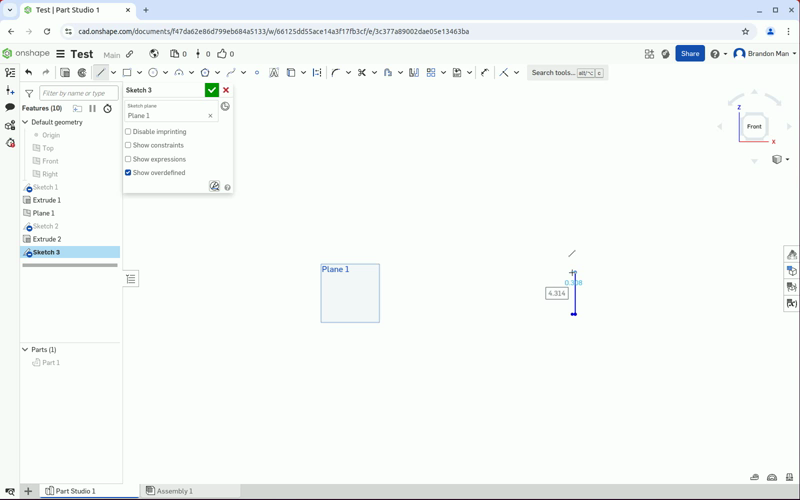
scroll(6)
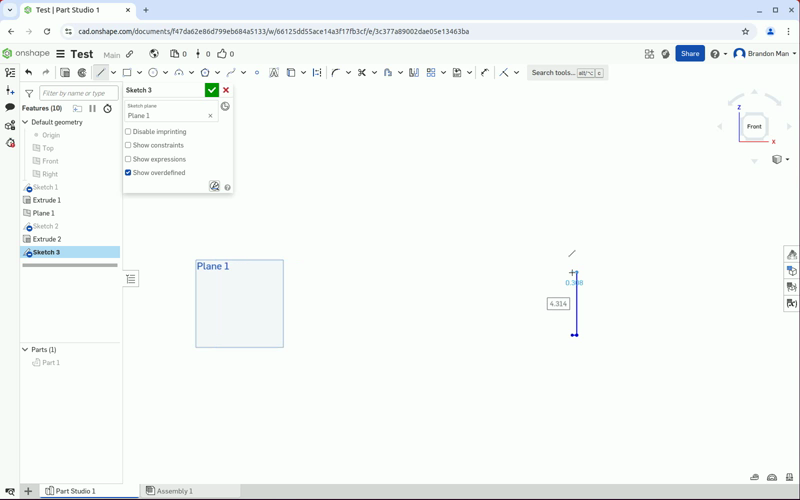
scroll(6)
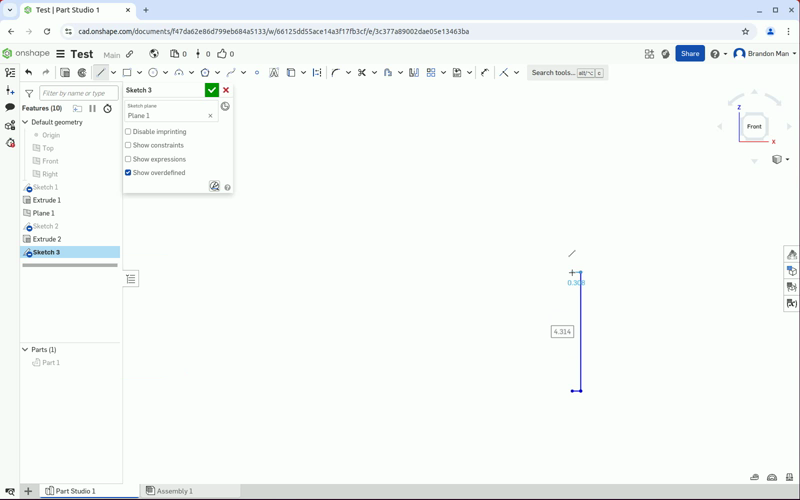
scroll(6)
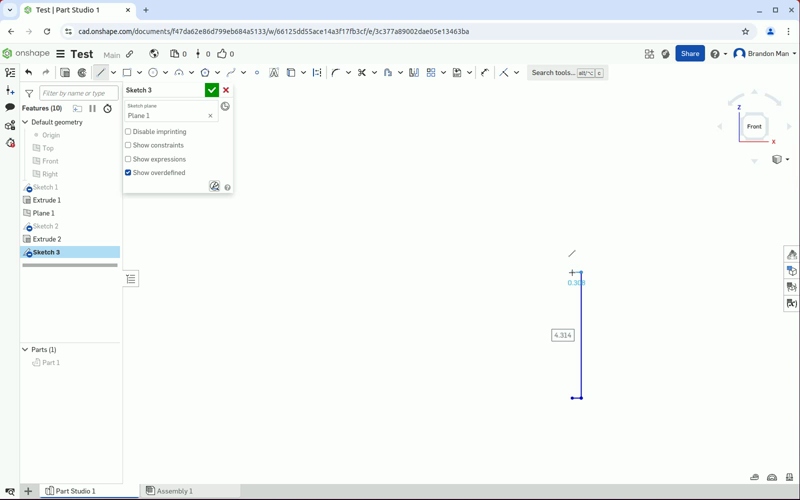
scroll(6)
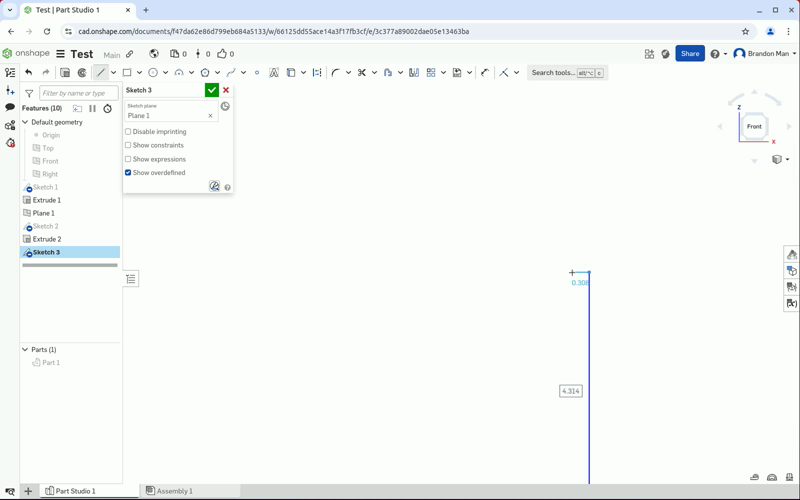
click(572, 272)
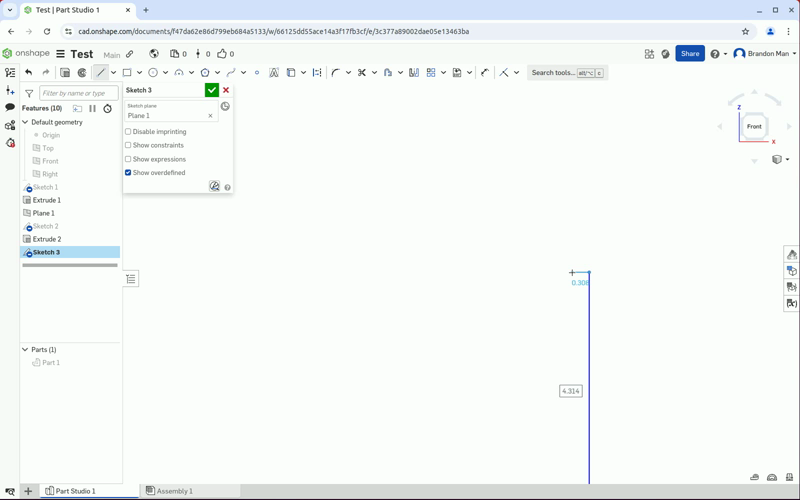
scroll(-6)
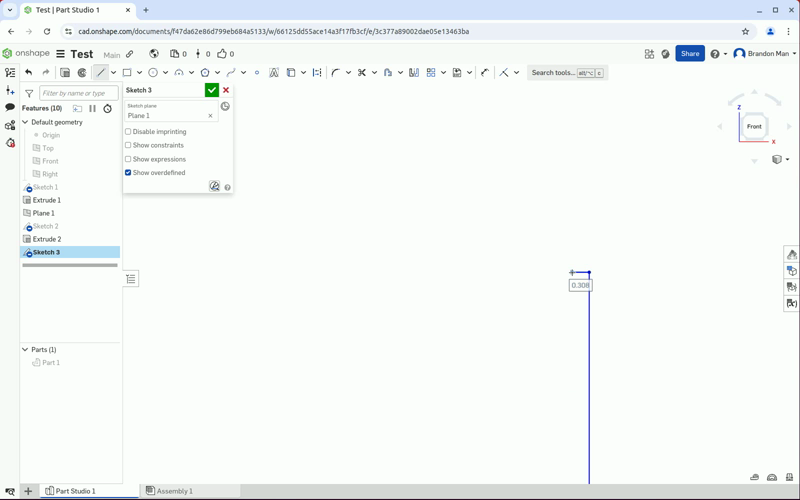
scroll(-6)
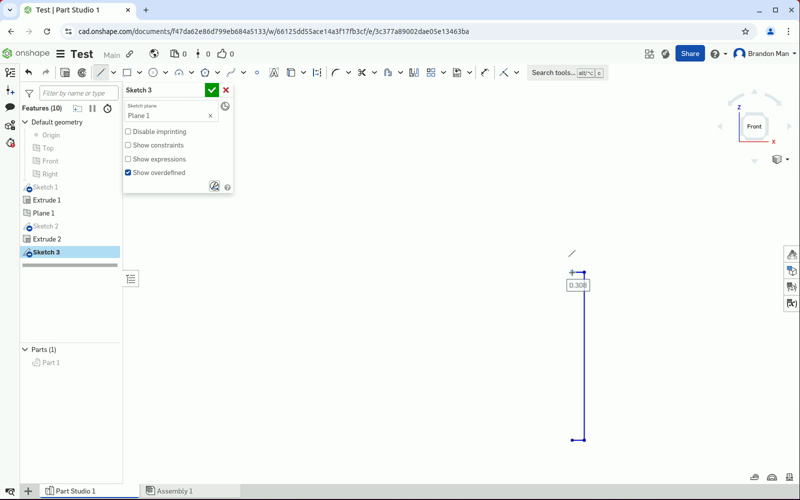
scroll(-6)
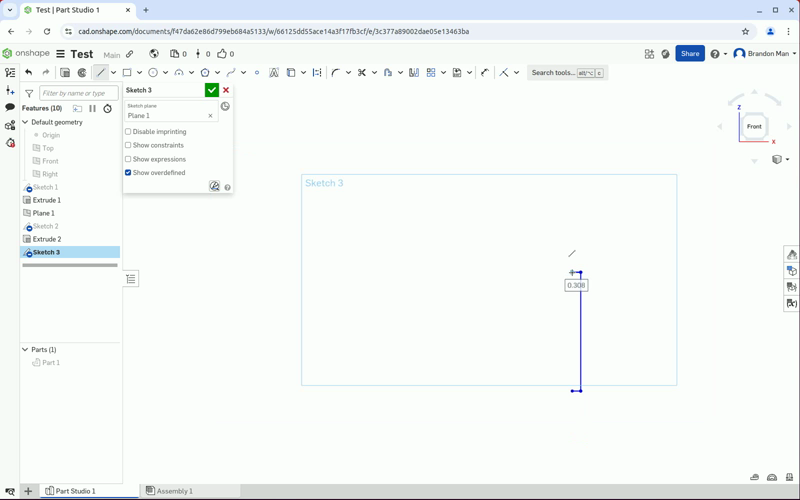
scroll(-6)
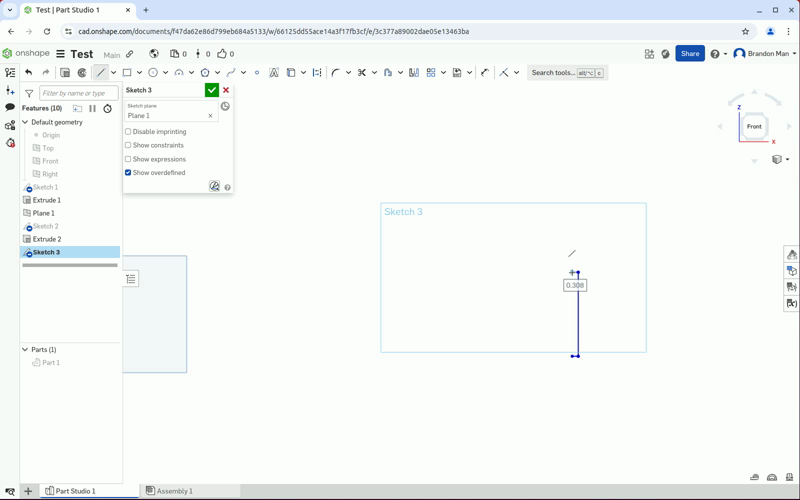
scroll(-6)
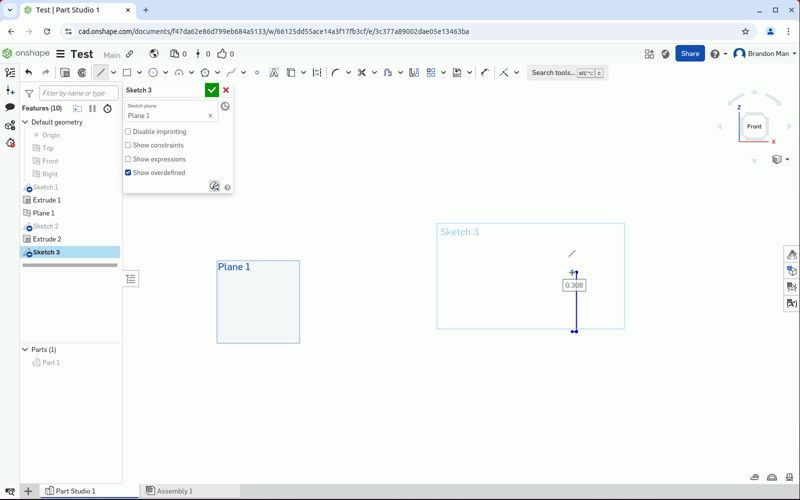
scroll(-6)
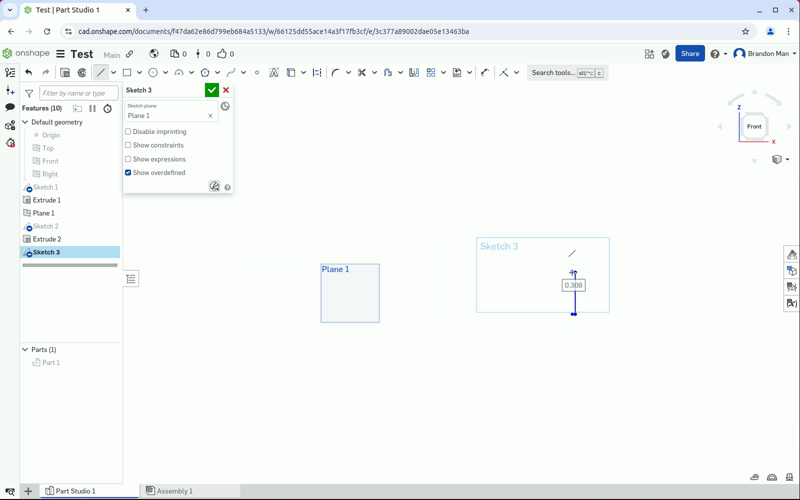
scroll(-6)
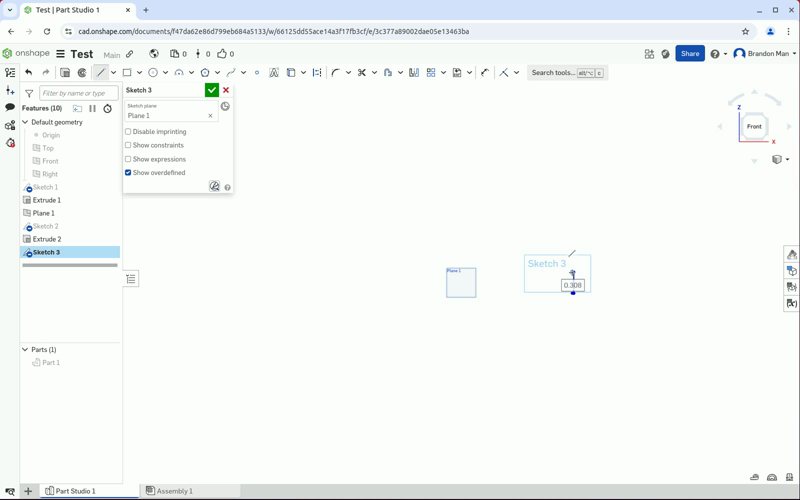
key_up(shift)
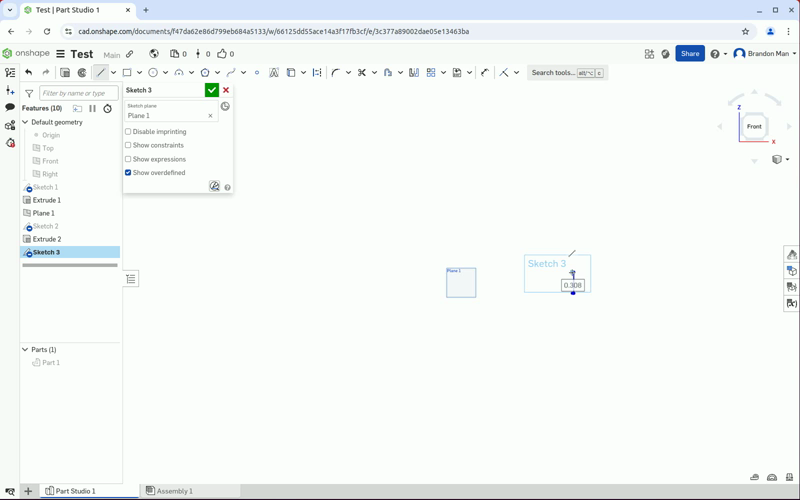
mouse_move(589, 272)
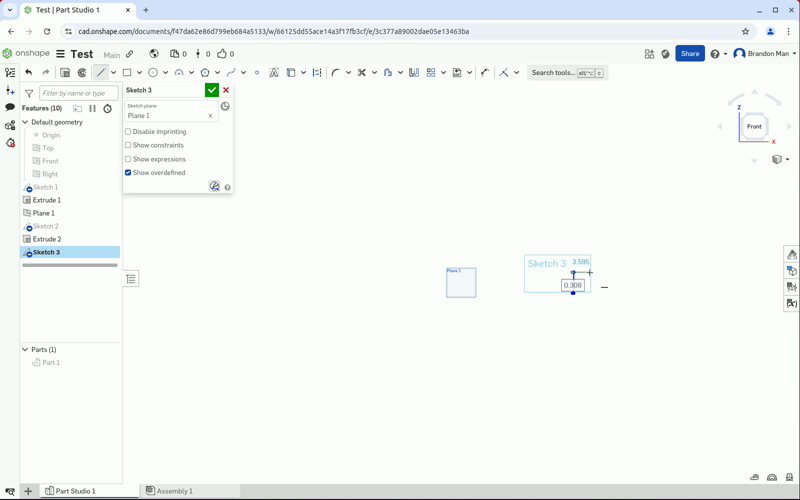
key_down(shift)
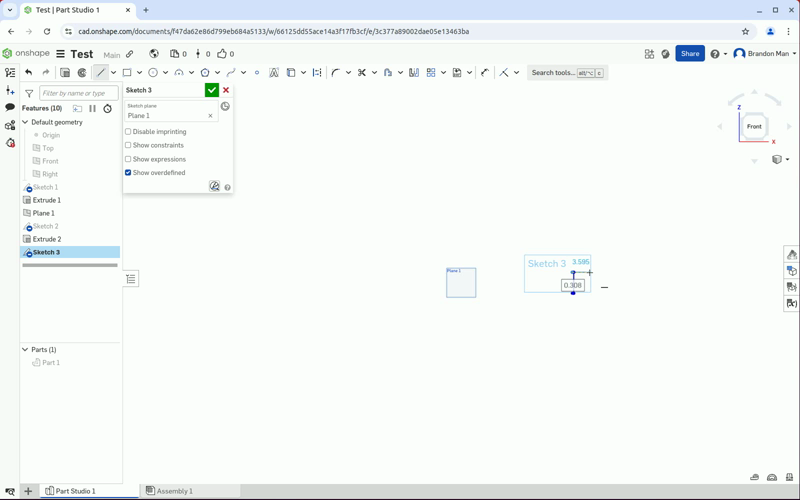
mouse_move(572, 293)
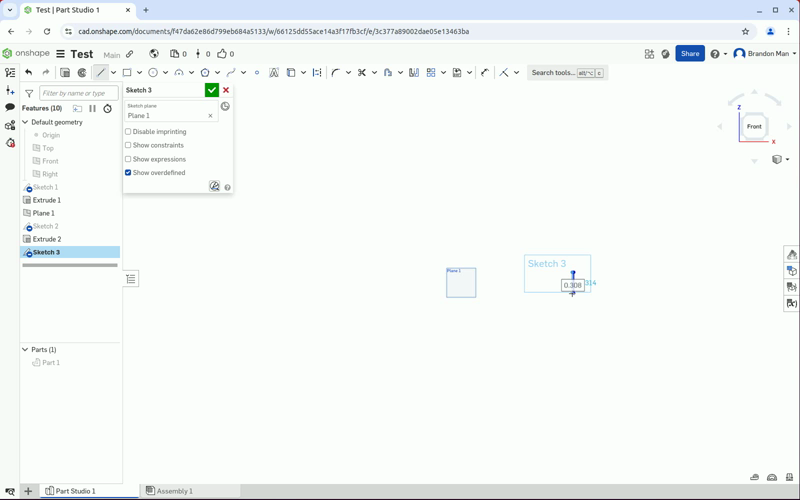
scroll(6)
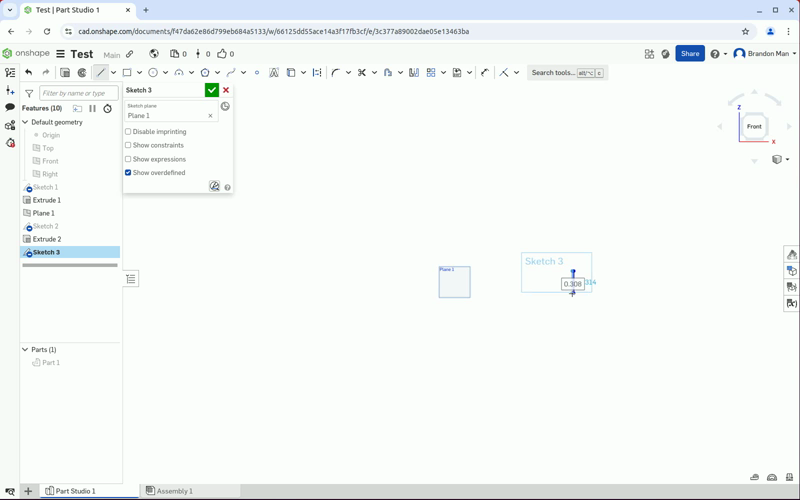
scroll(6)
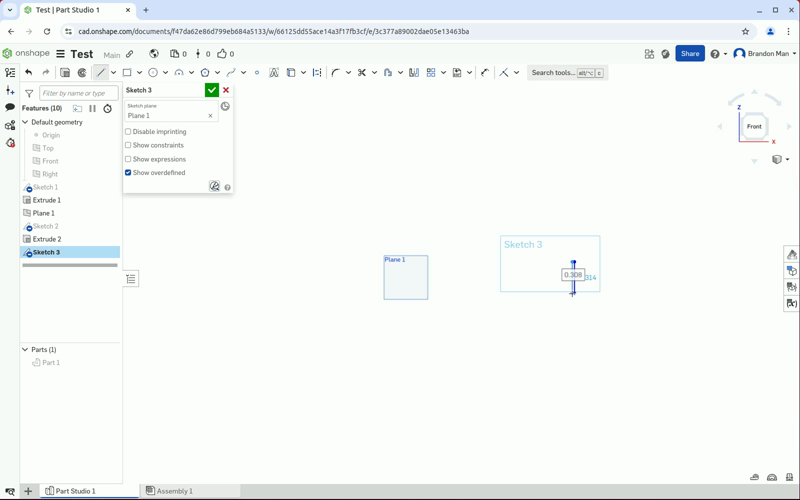
scroll(6)
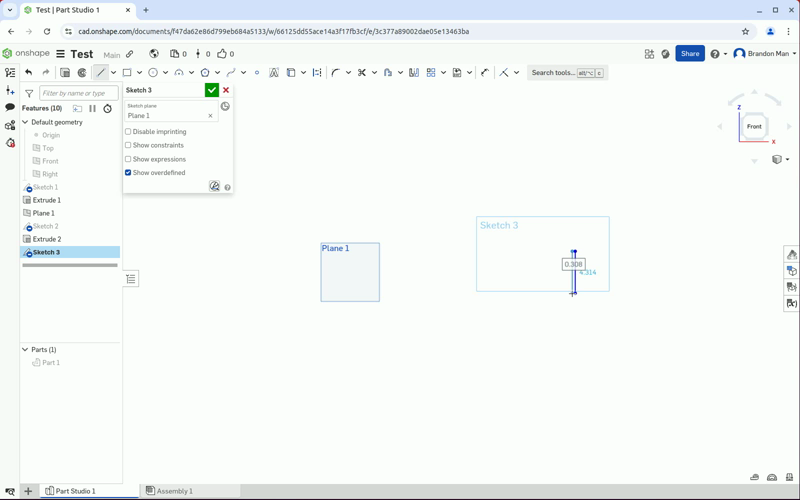
scroll(6)
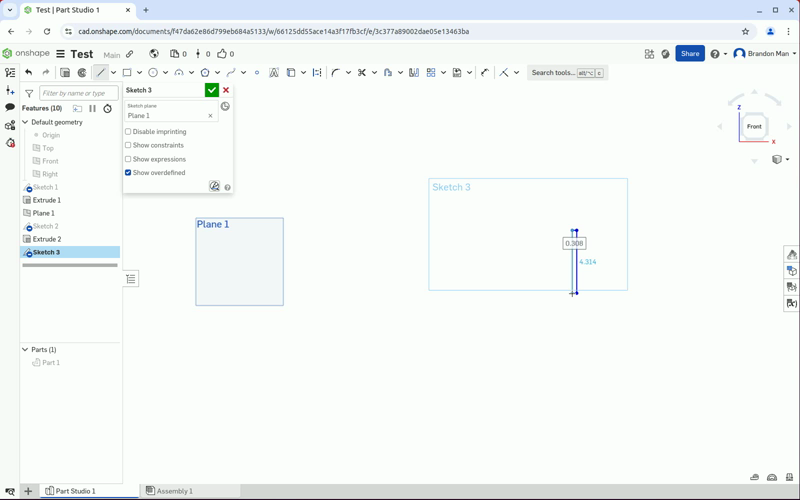
scroll(6)
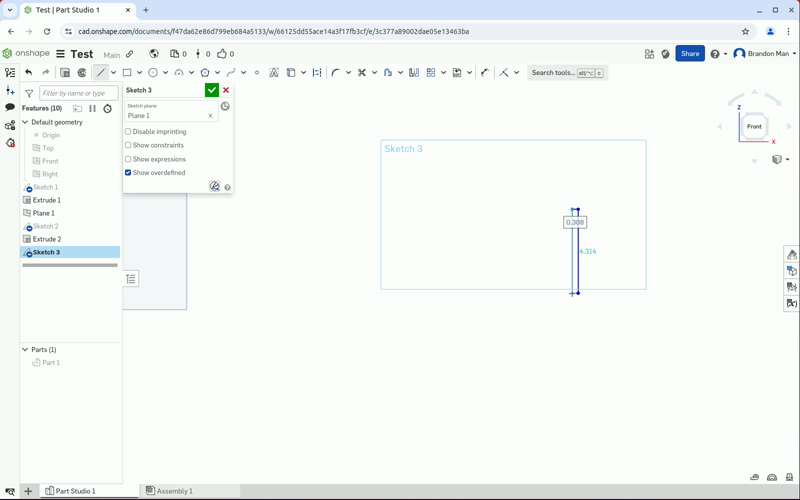
scroll(6)
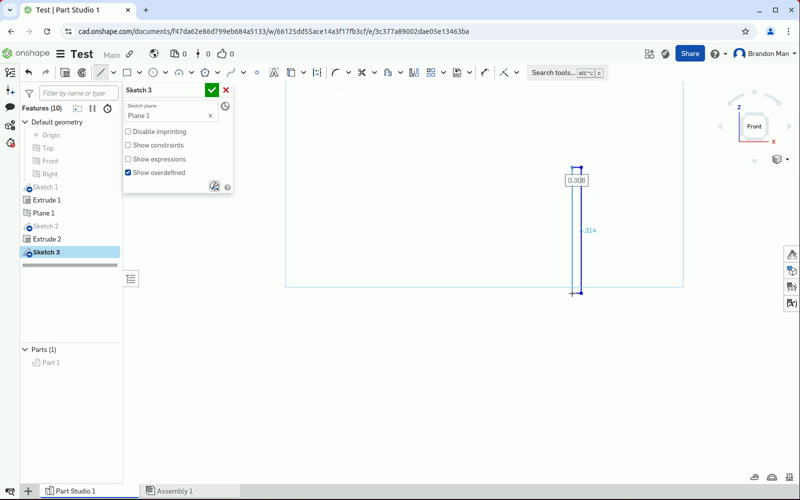
scroll(6)
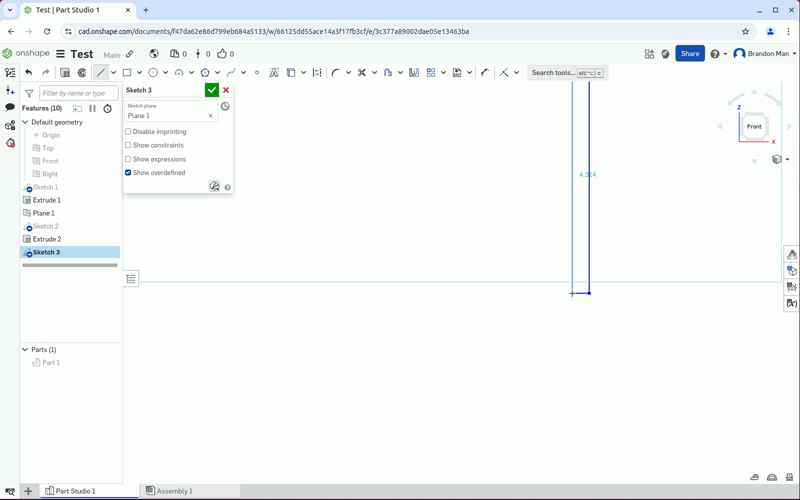
key_up(shift)
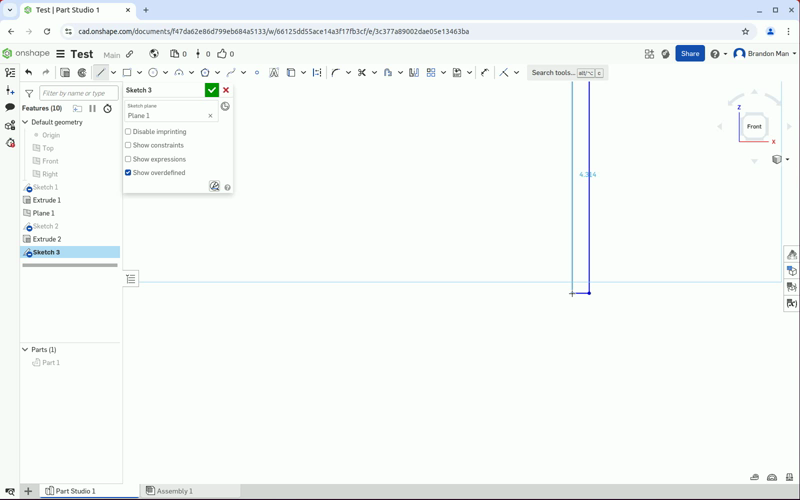
click(572, 293)
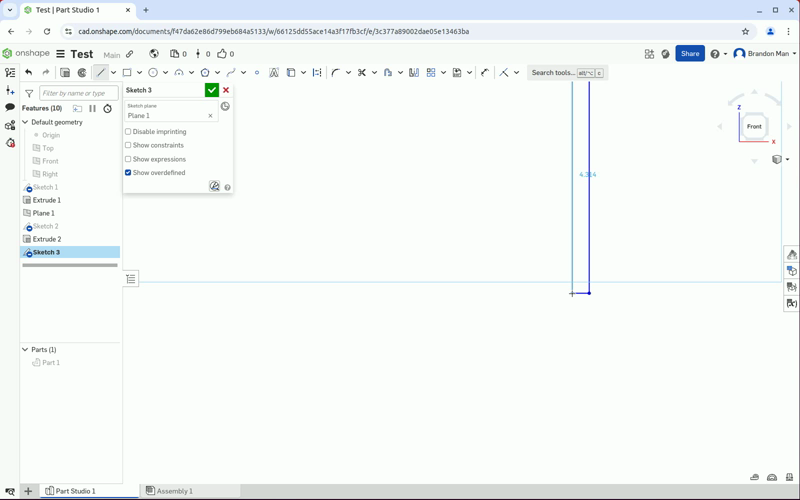
scroll(-6)
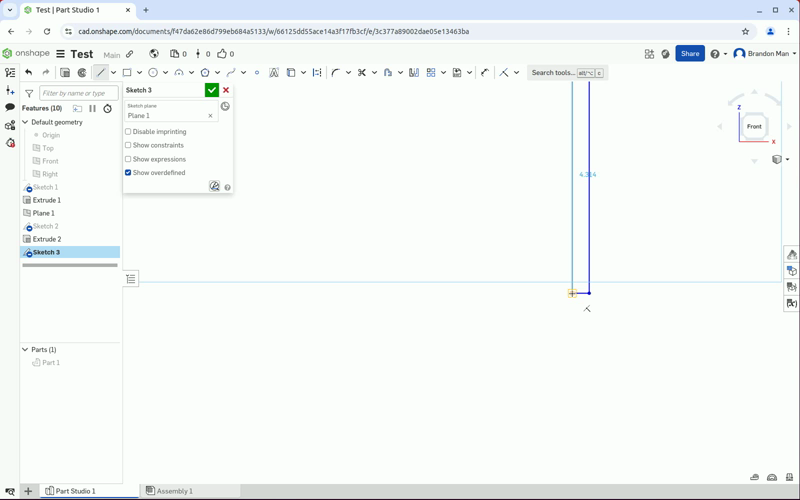
scroll(-6)
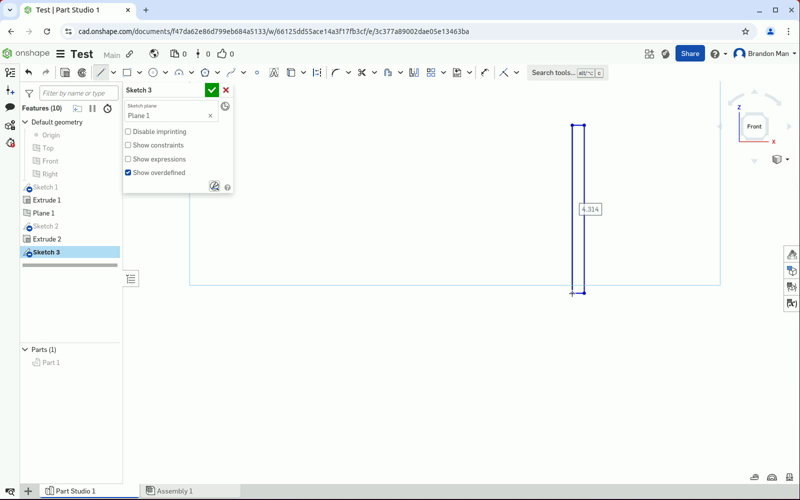
scroll(-6)
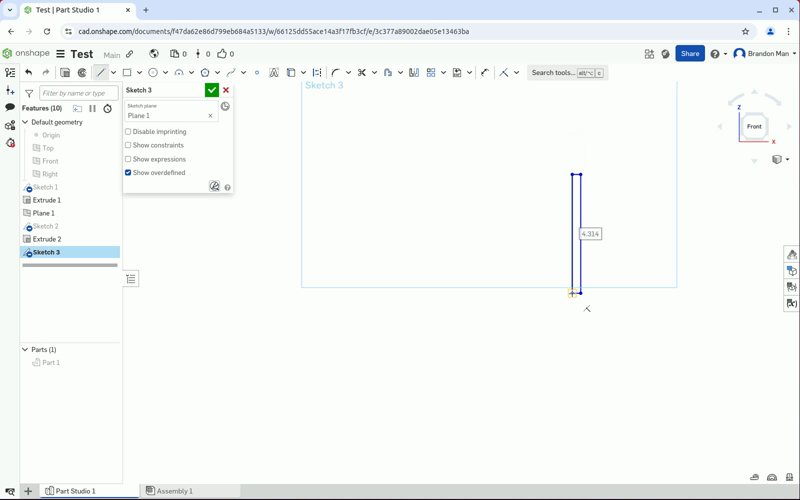
scroll(-6)
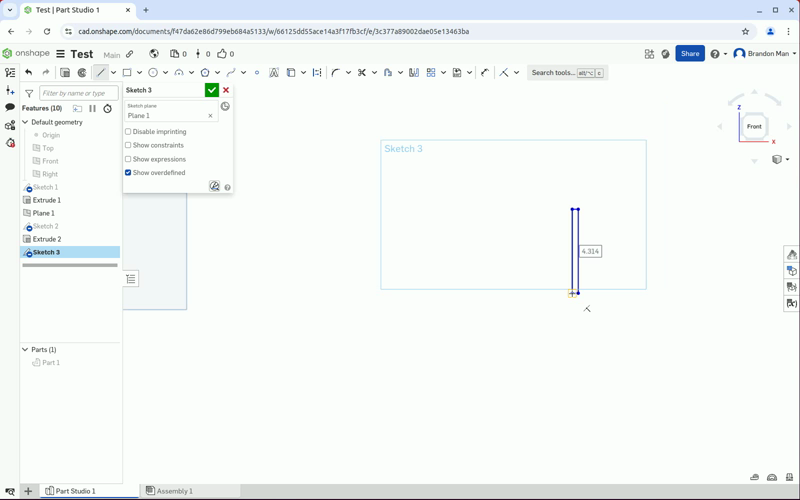
scroll(-6)
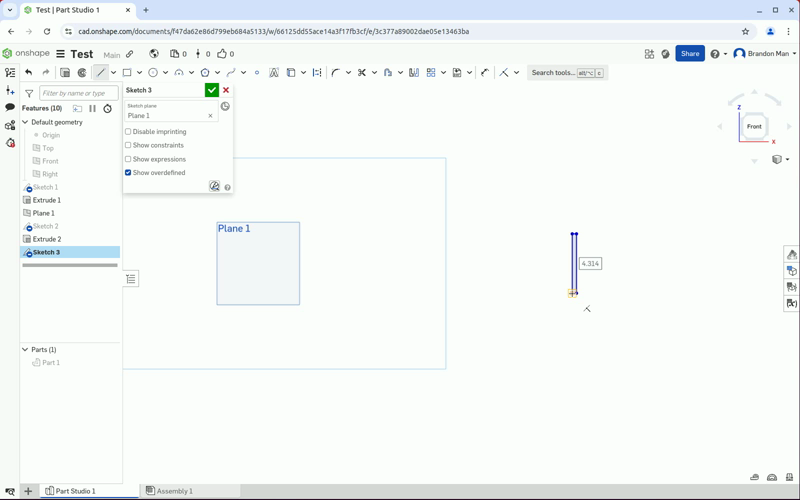
scroll(-6)
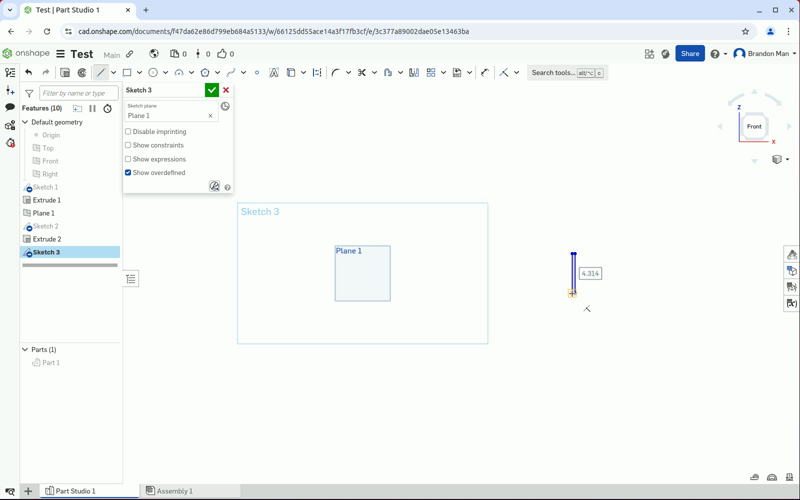
scroll(-6)
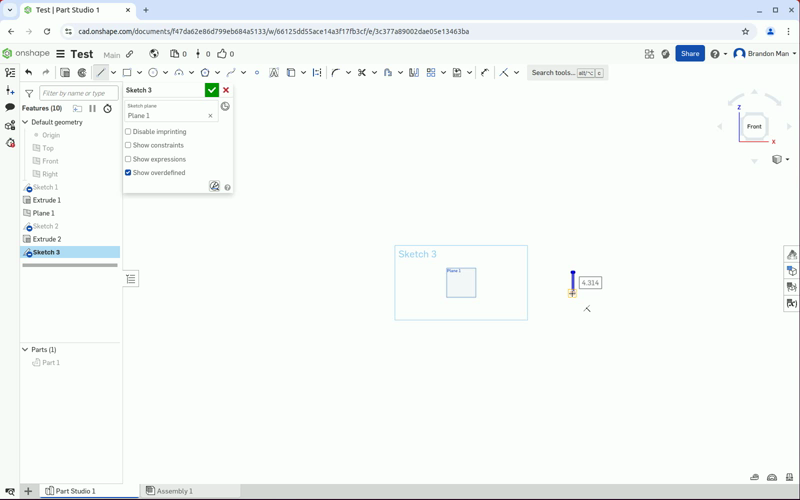
key(esc)
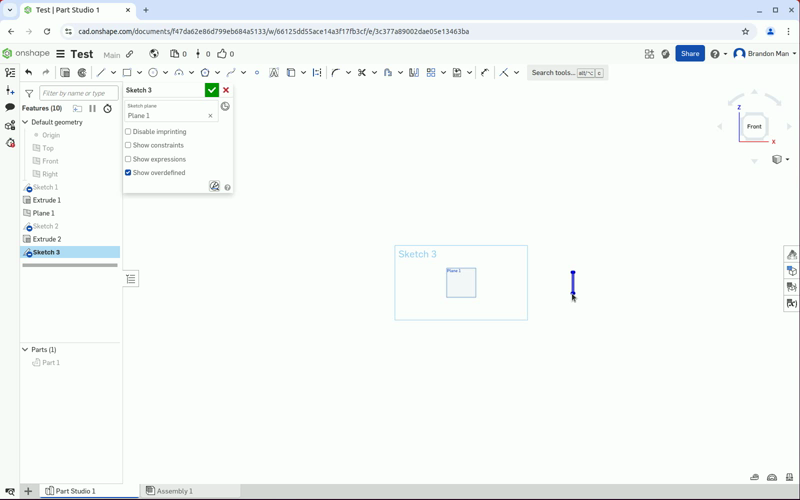
mouse_move(573, 283)
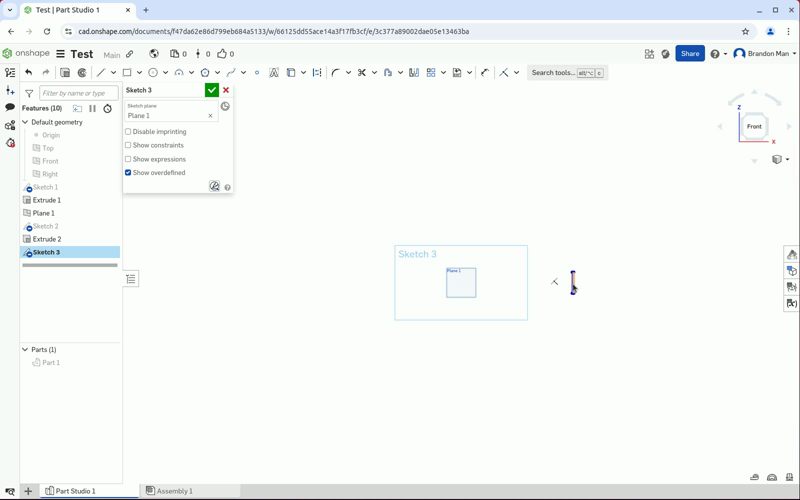
scroll(6)
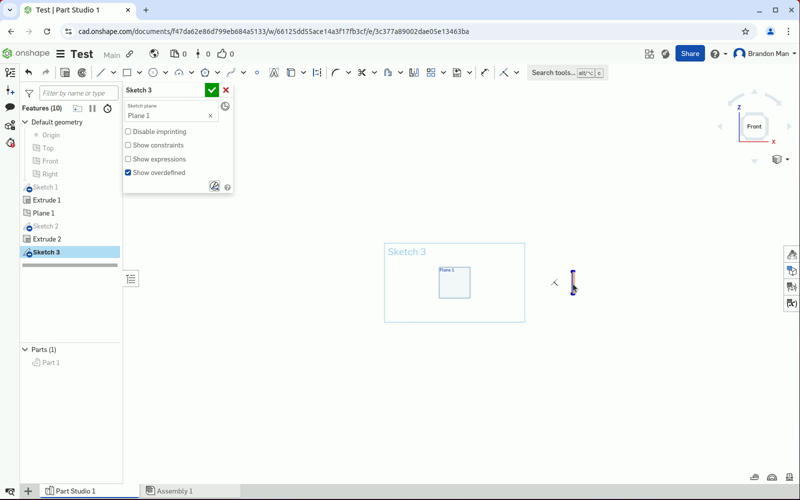
scroll(6)
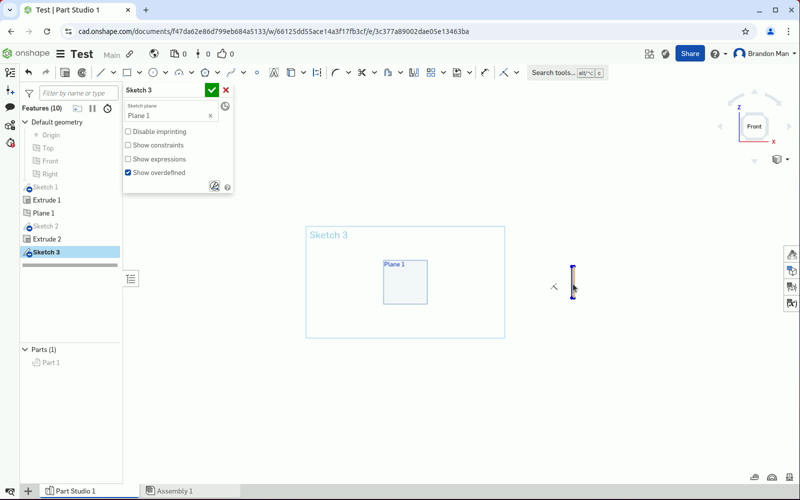
scroll(6)
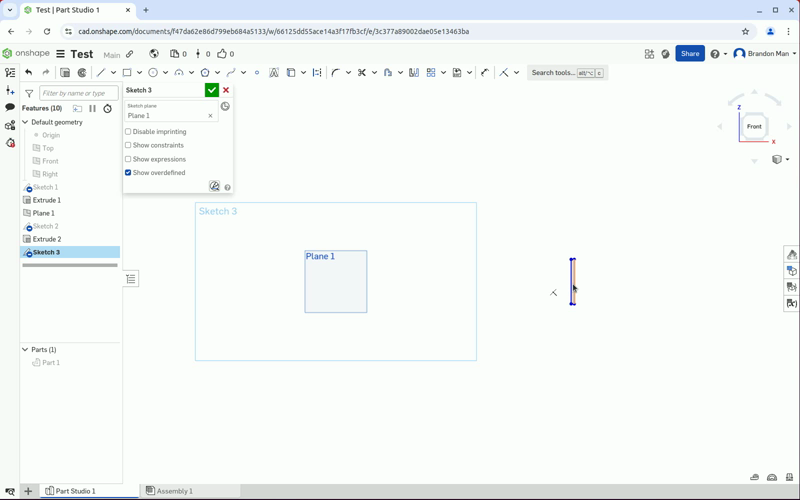
scroll(6)
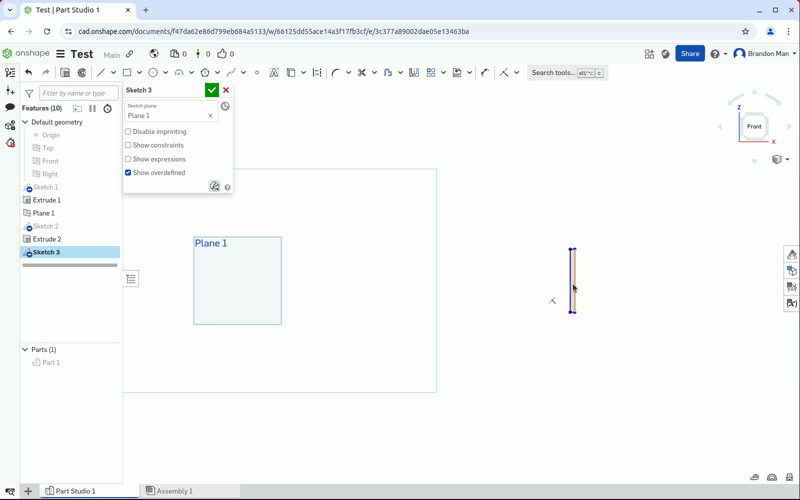
scroll(6)
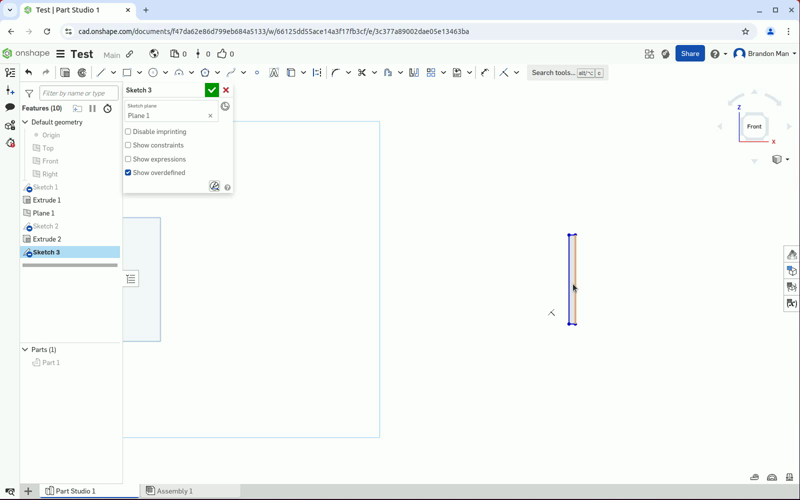
scroll(6)
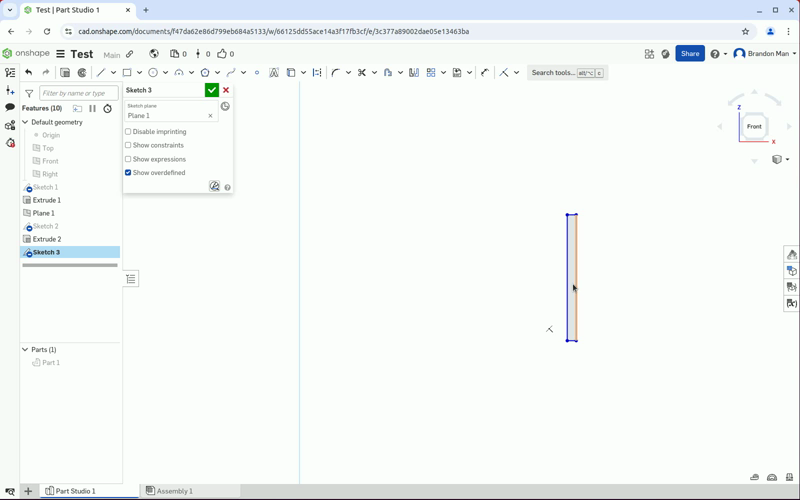
scroll(6)
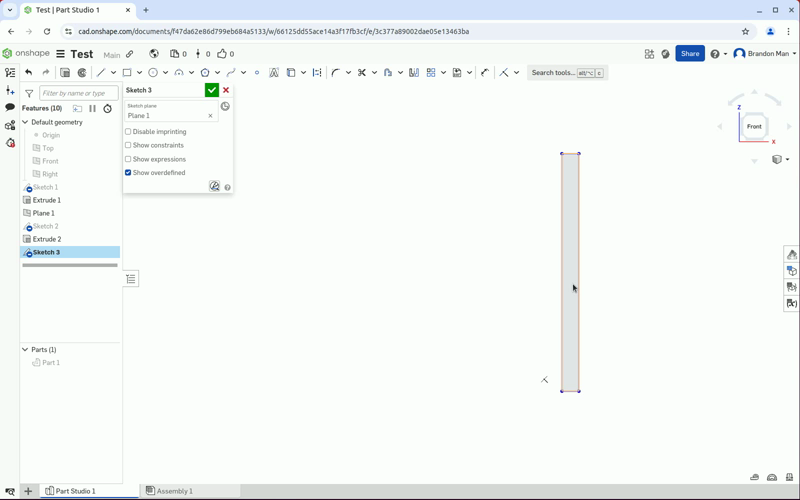
click(573, 283)
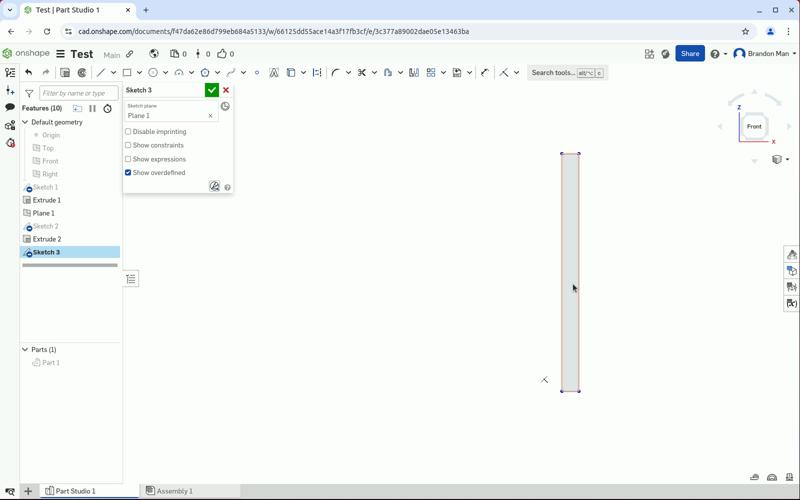
scroll(-6)
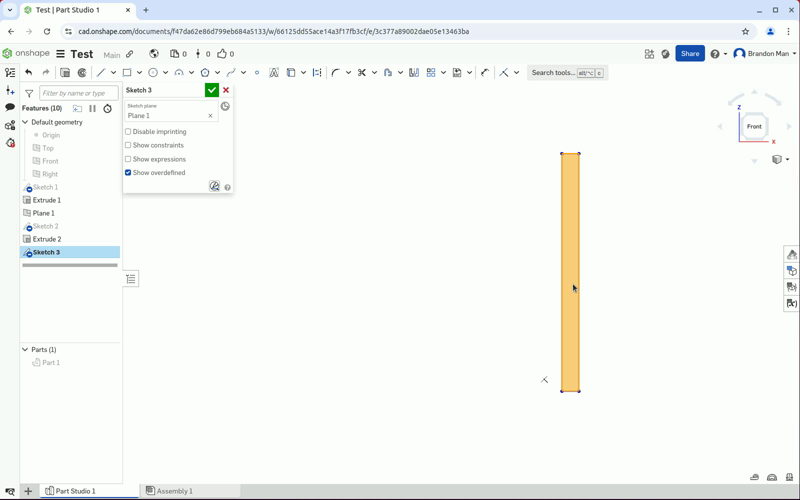
scroll(-6)
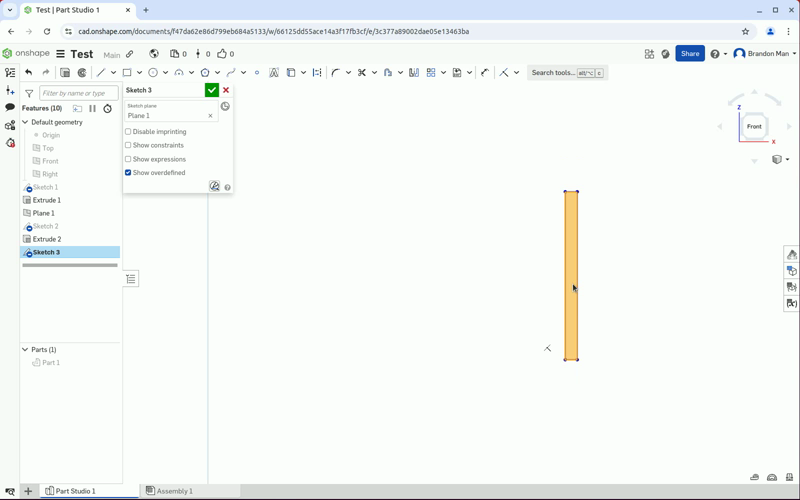
scroll(-6)
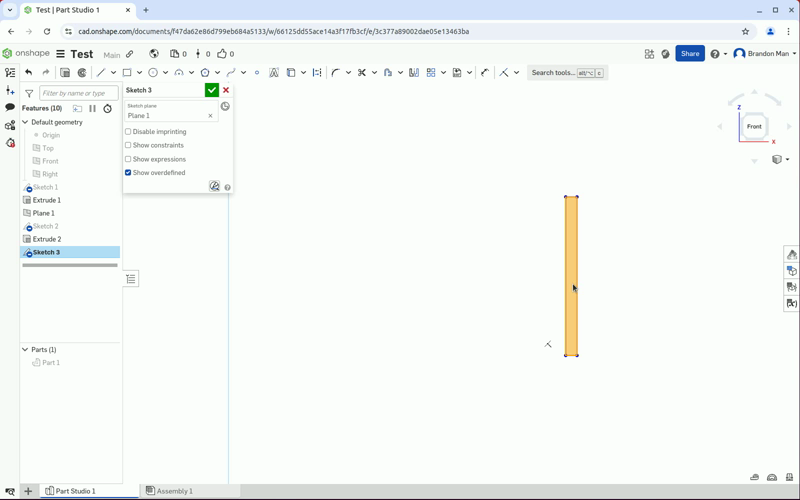
scroll(-6)
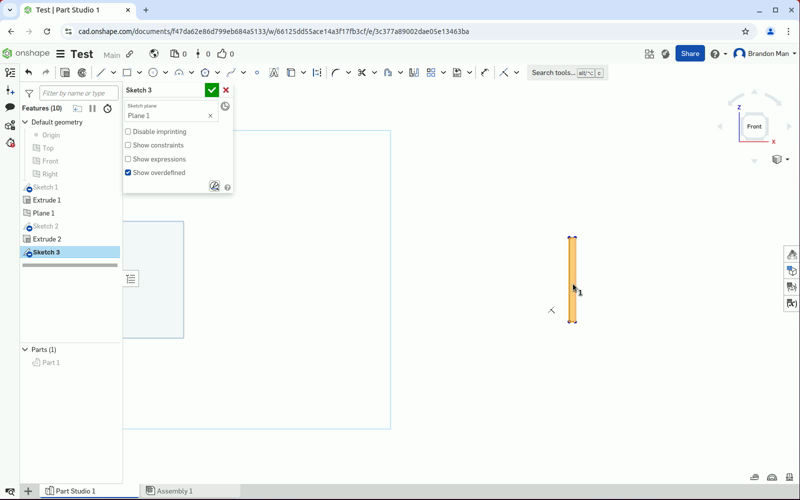
scroll(-6)
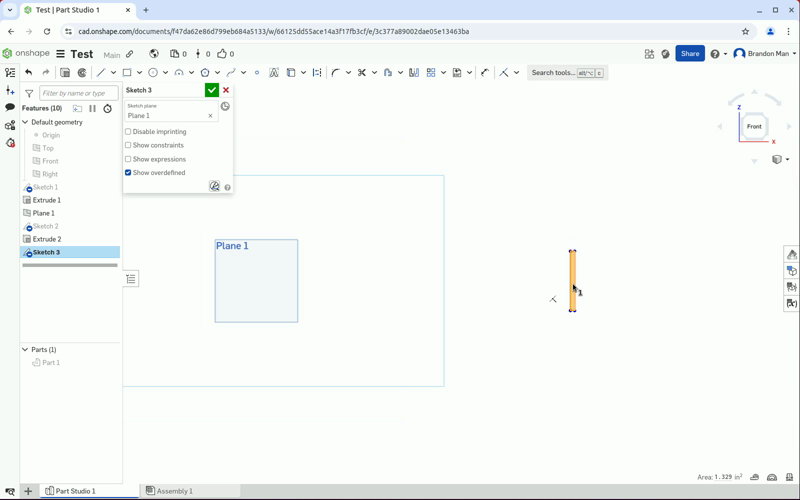
scroll(-6)
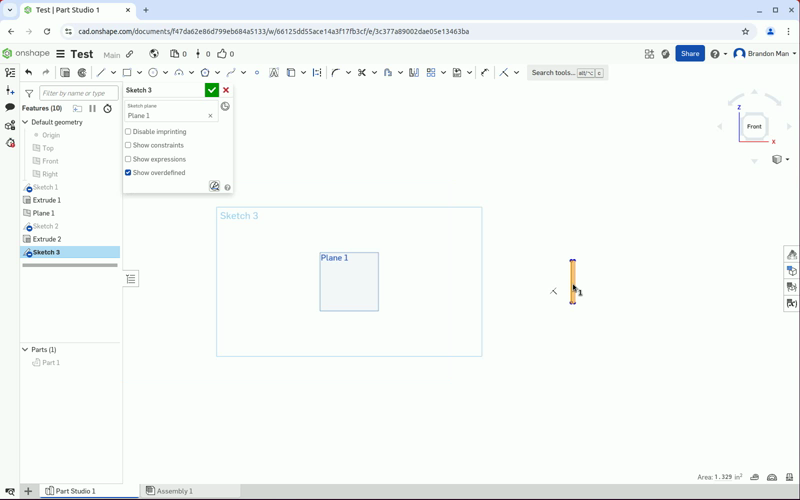
scroll(-6)
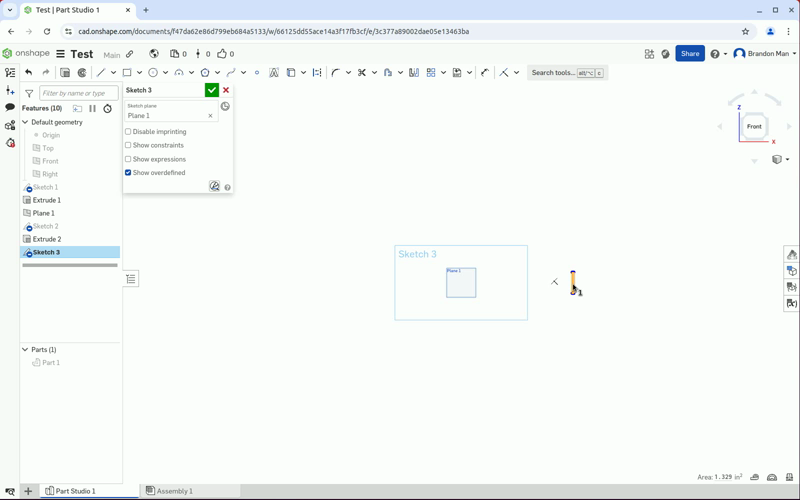
mouse_move(73, 352)
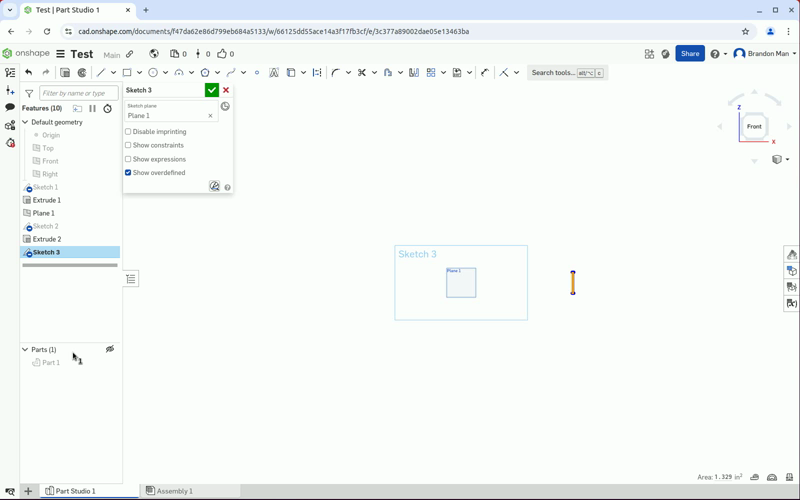
key(shift+y)
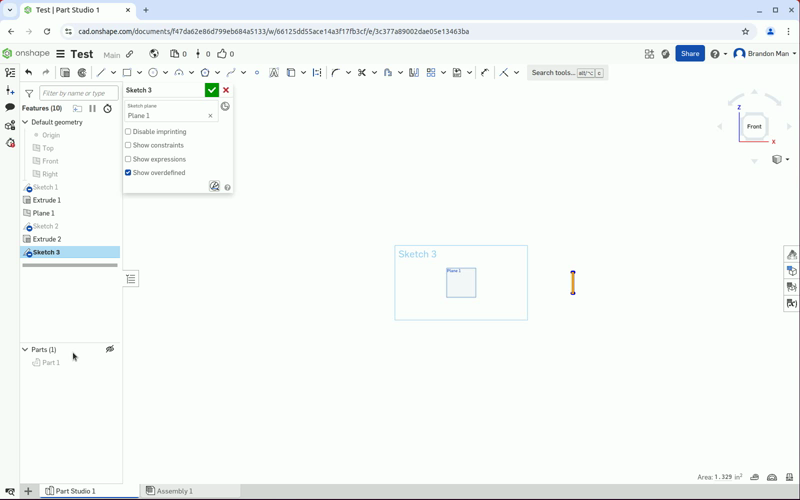
key(shift+e)
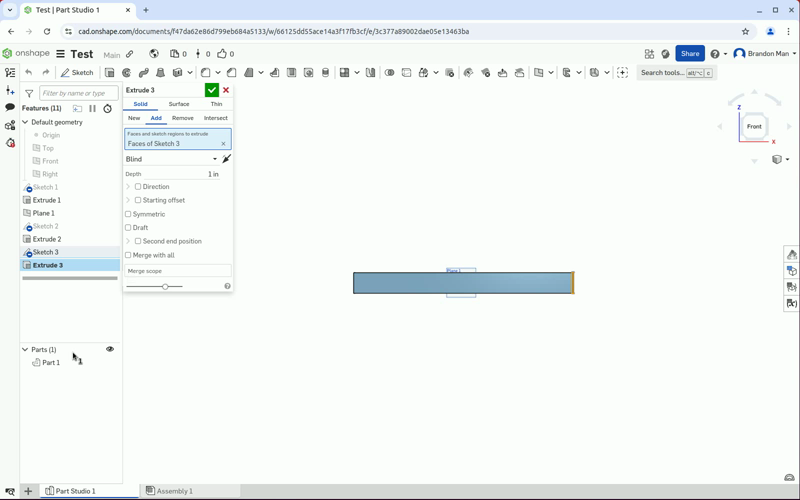
mouse_move(143, 106)
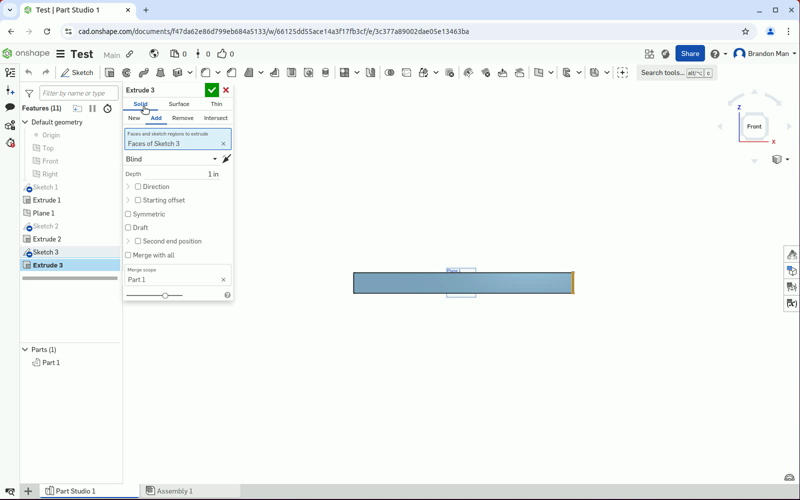
click(143, 106)
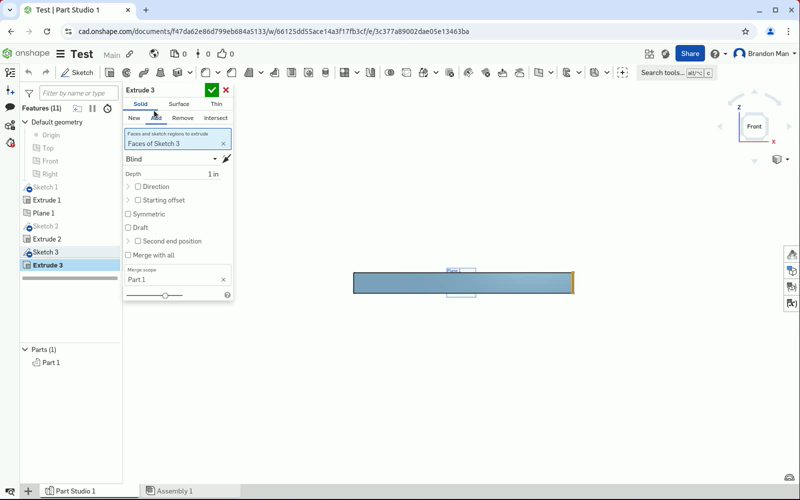
mouse_move(186, 120)
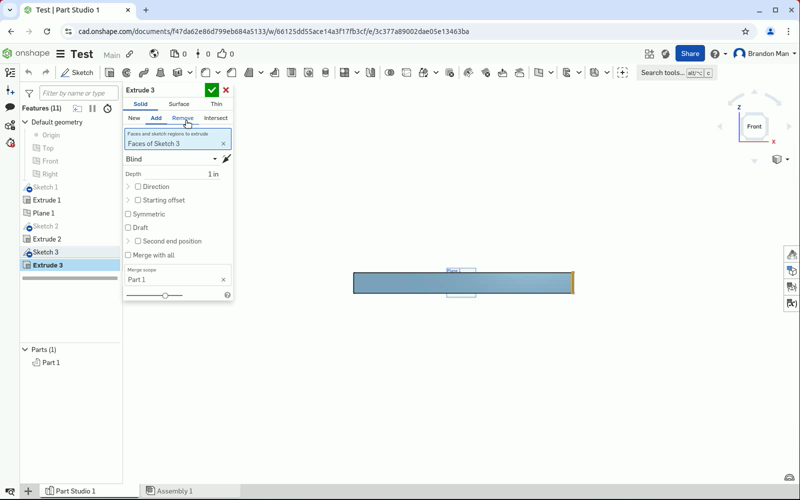
click(186, 120)
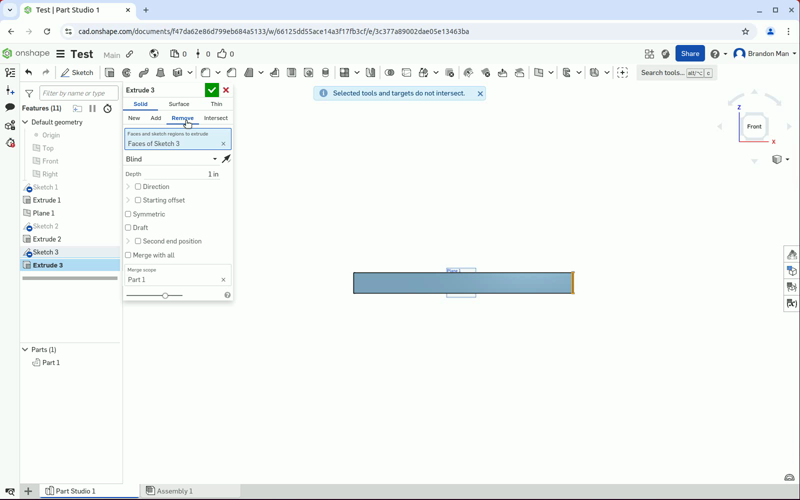
key(tab, 4)
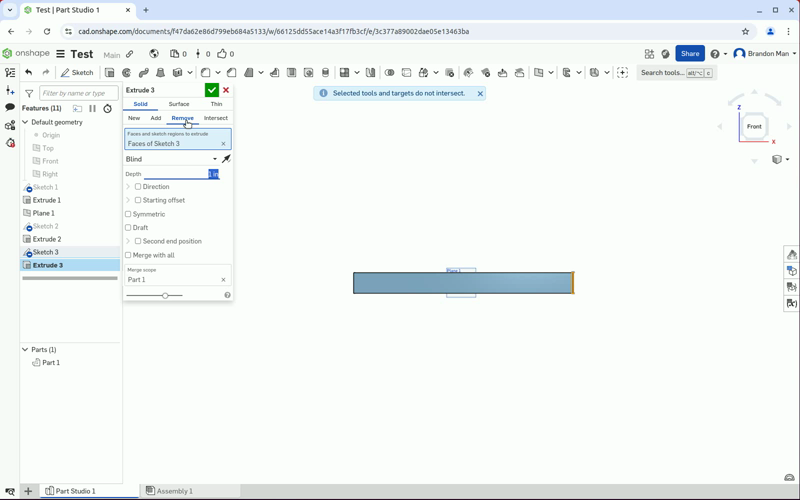
text(0.241)
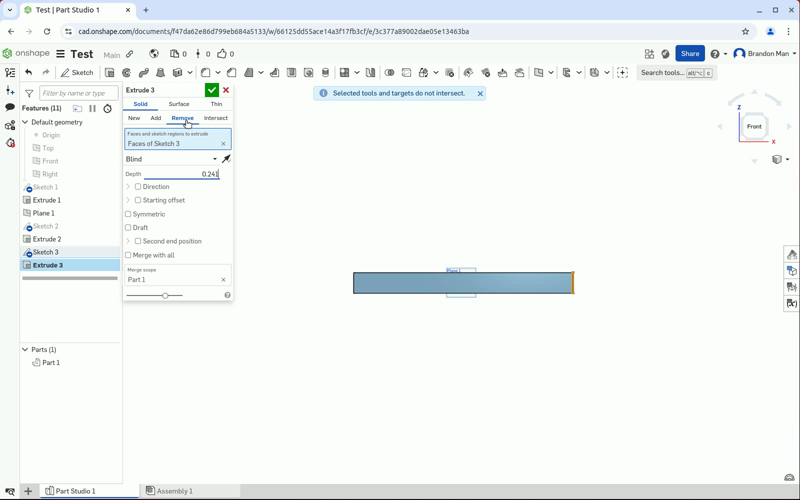
key(tab, 6)
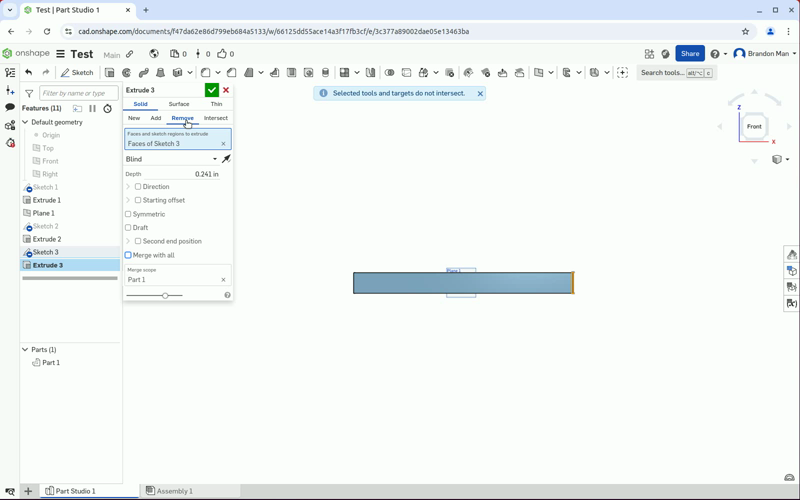
key(space)
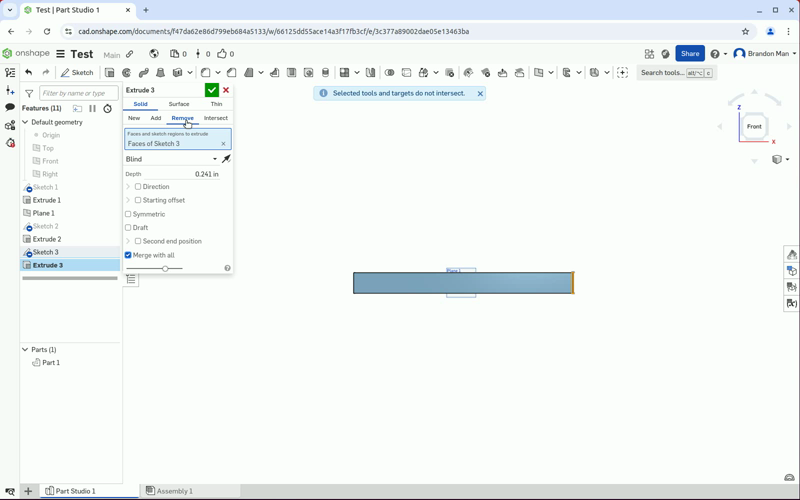
key(enter)
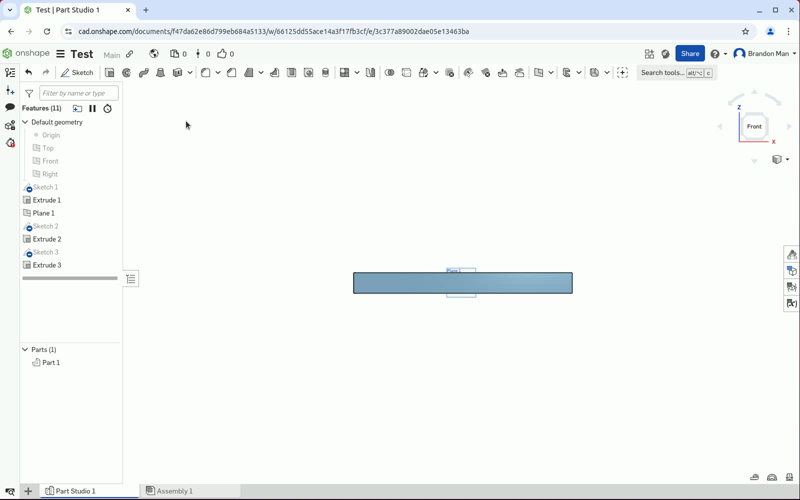
key(shift+h)
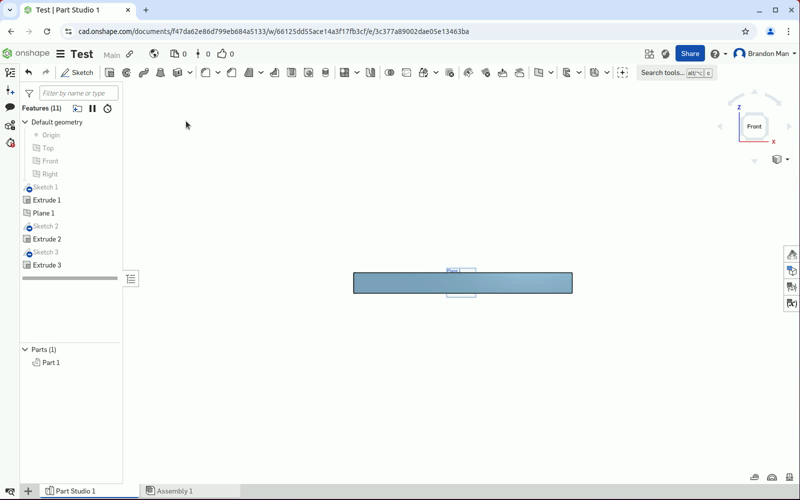
key(shift+h)
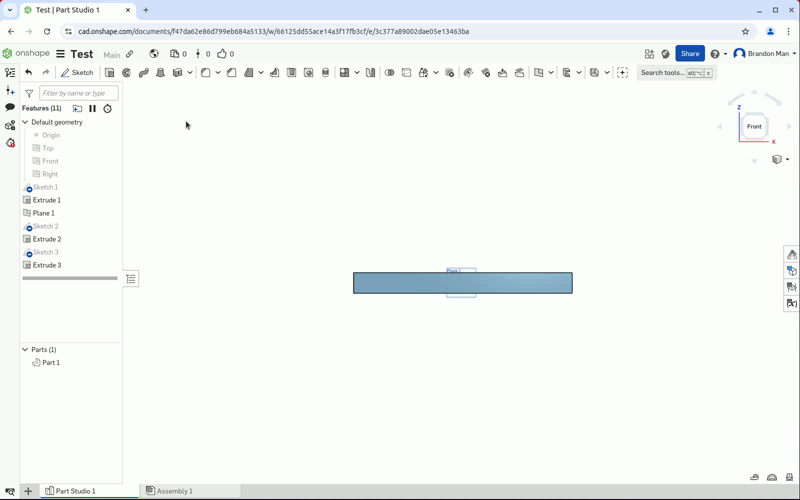
mouse_move(73, 189)
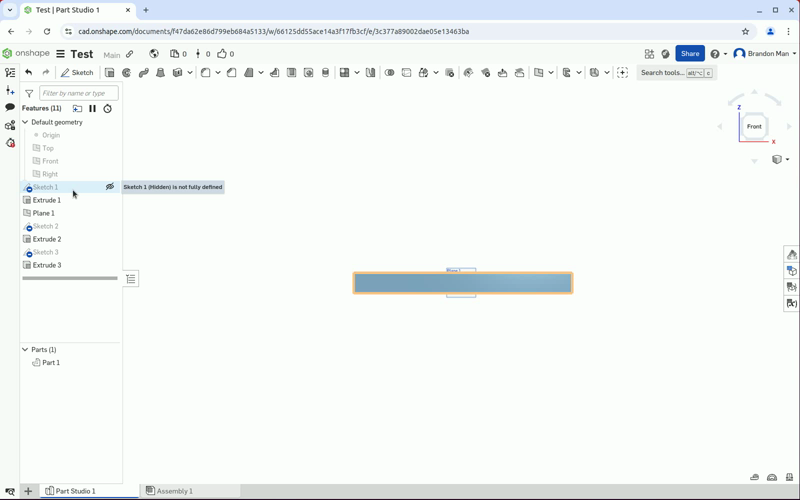
click(73, 189)
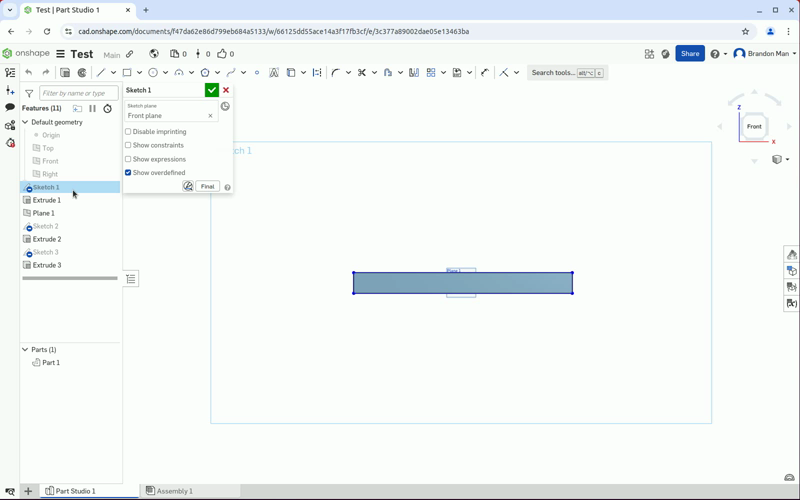
mouse_move(229, 92)
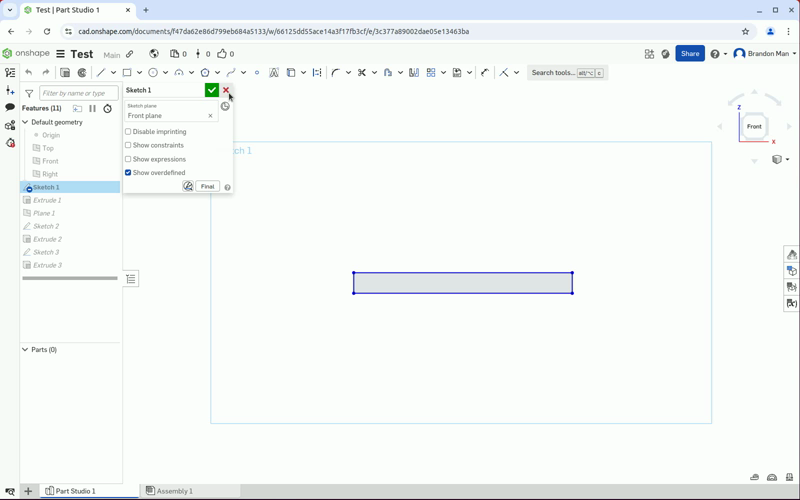
click(229, 92)
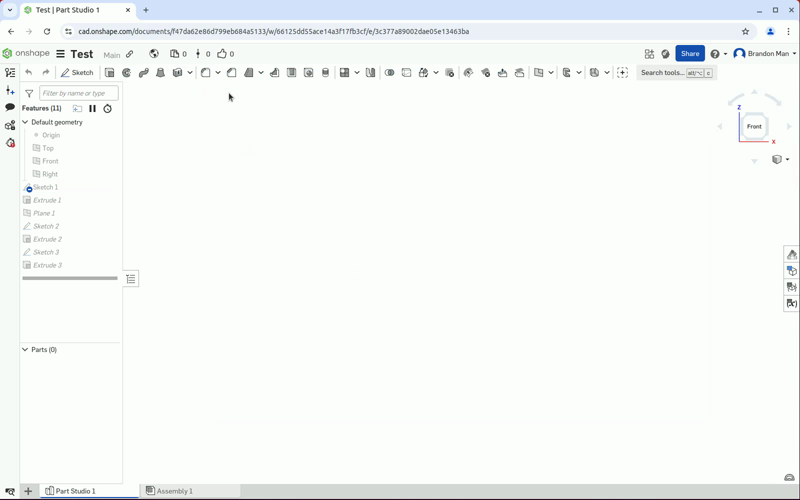
key(shift+s)
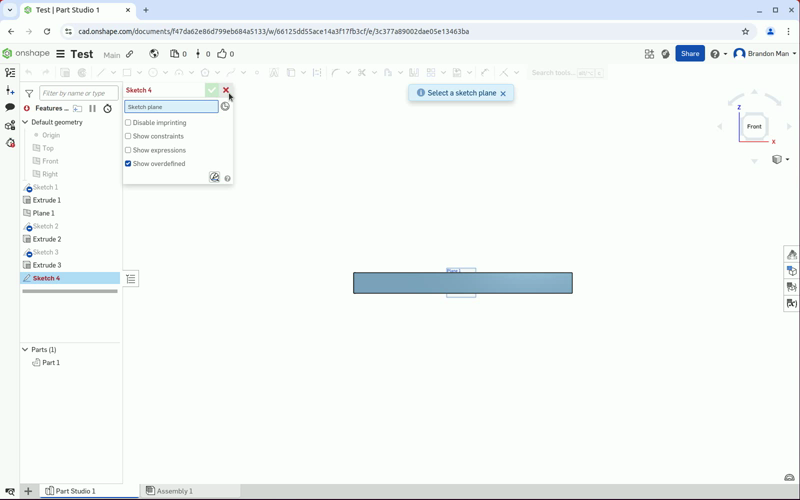
mouse_move(73, 215)
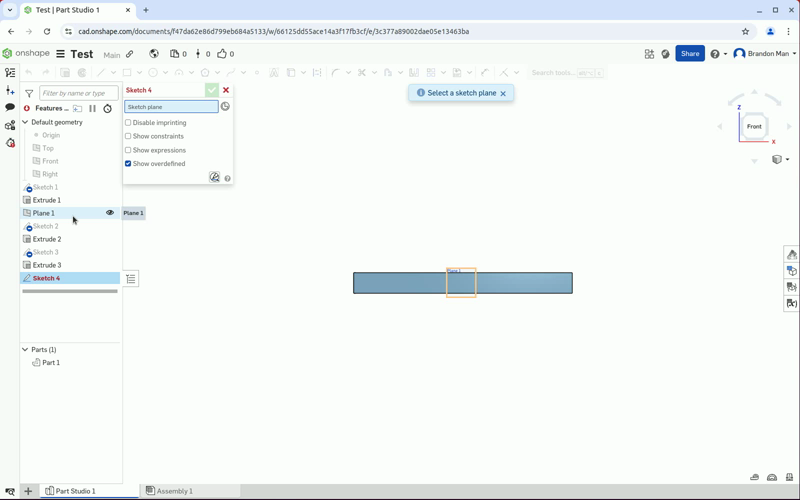
click(73, 215)
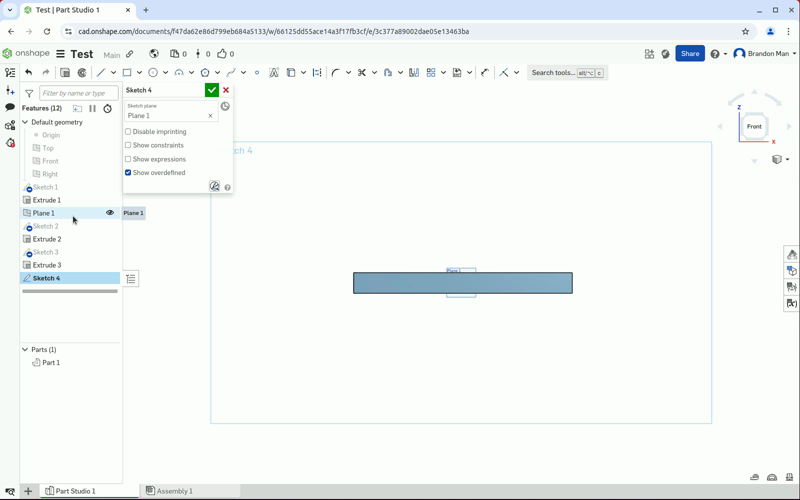
mouse_move(73, 352)
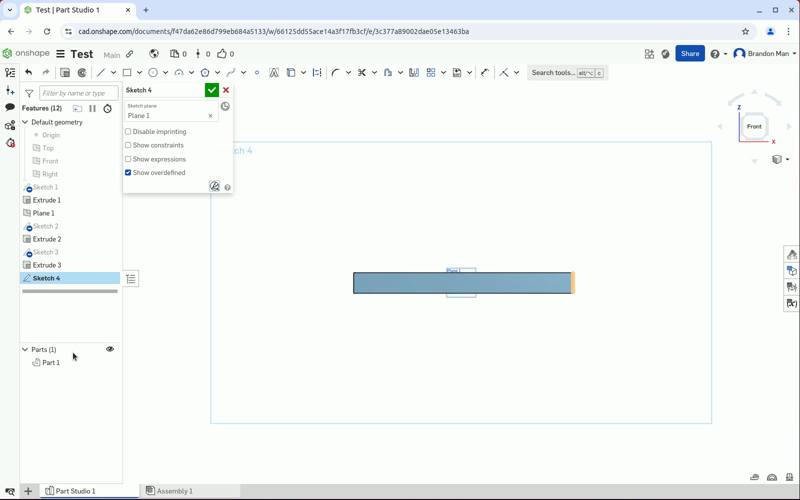
key(y)
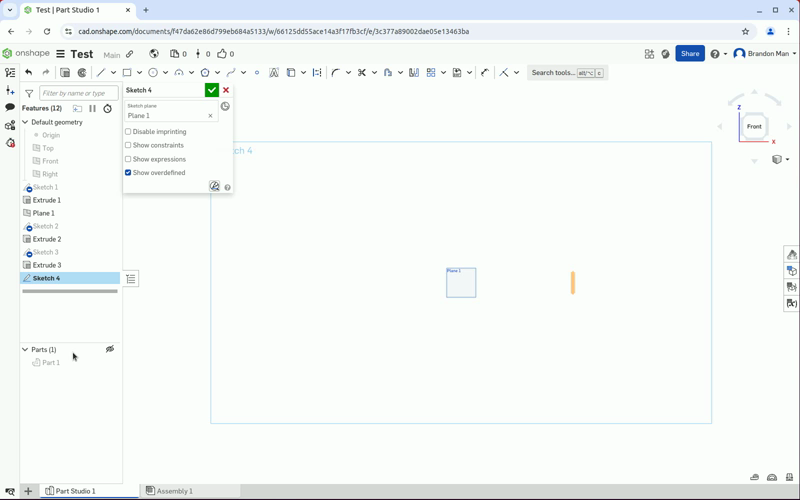
key(l)
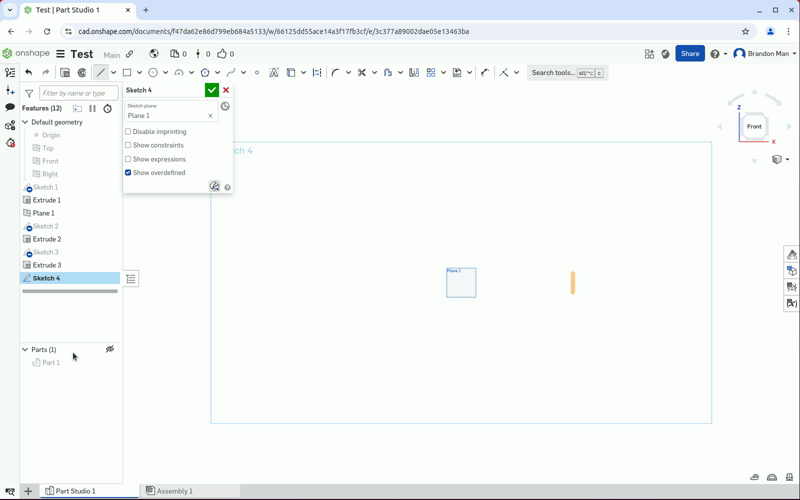
key_down(shift)
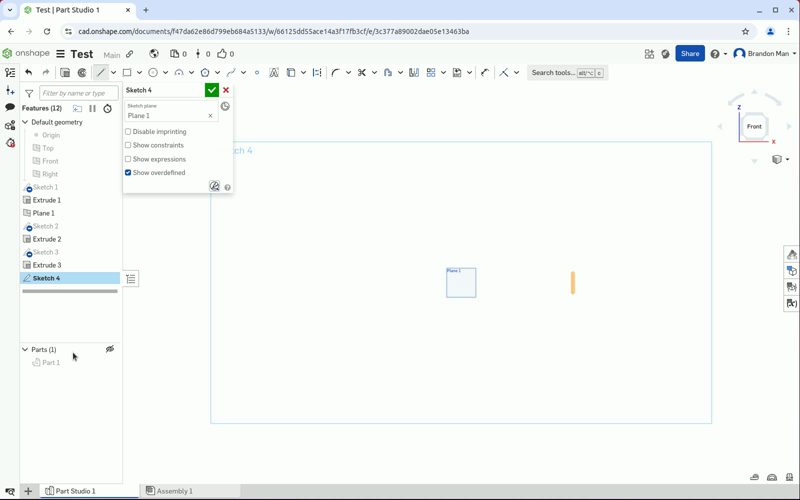
mouse_move(356, 274)
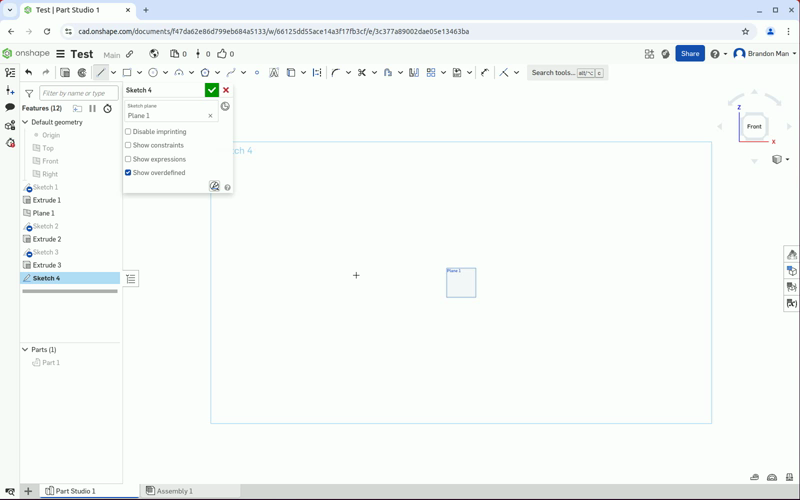
click(356, 274)
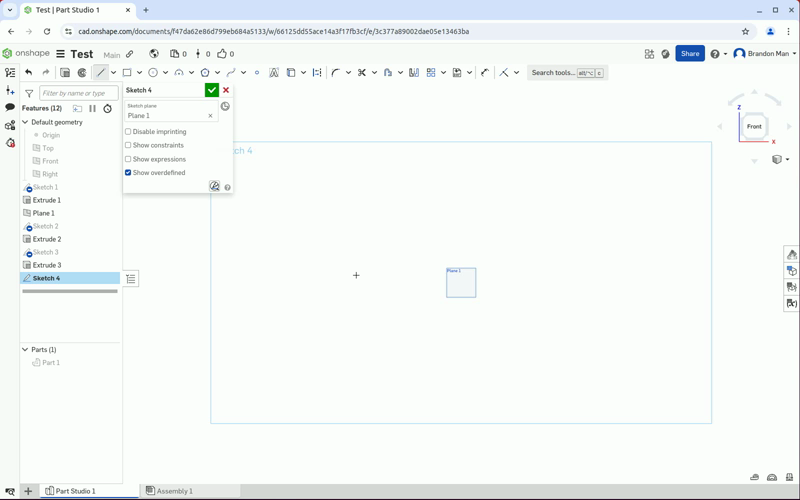
key_up(shift)
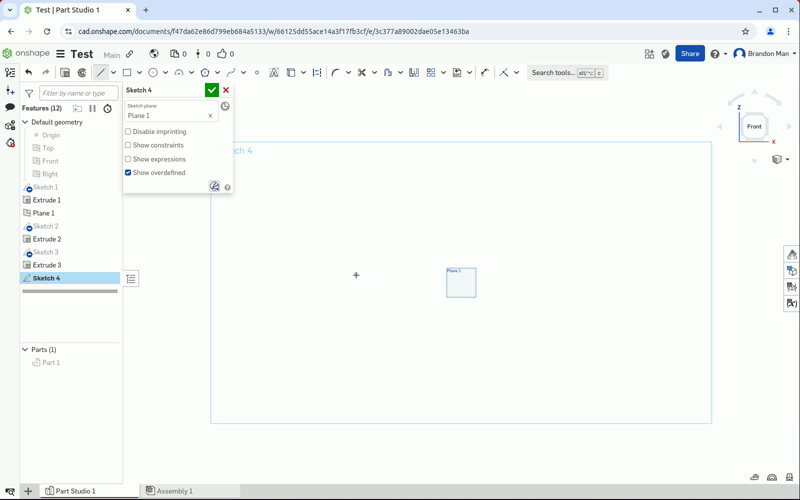
key_down(shift)
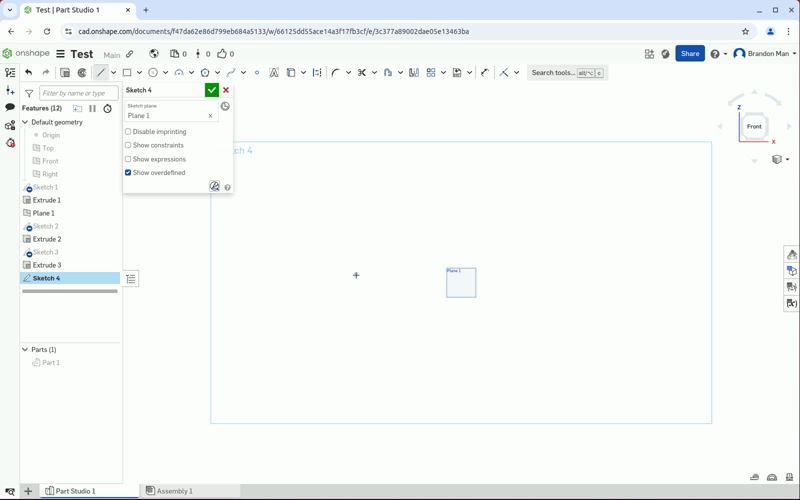
mouse_move(571, 274)
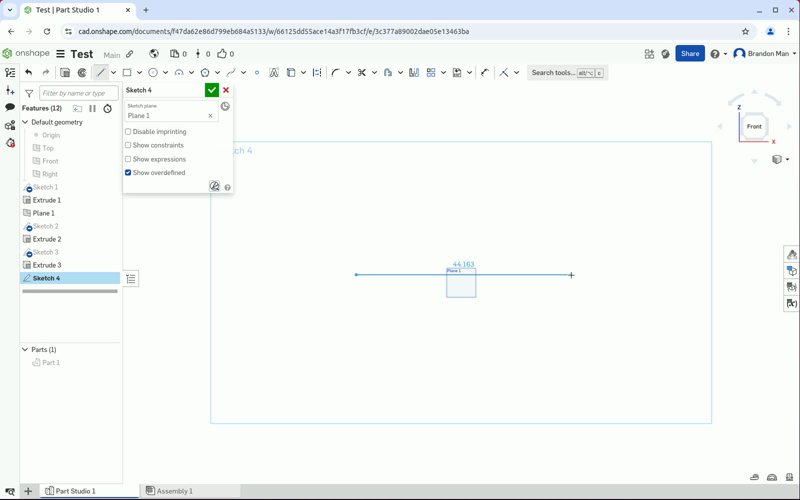
click(571, 274)
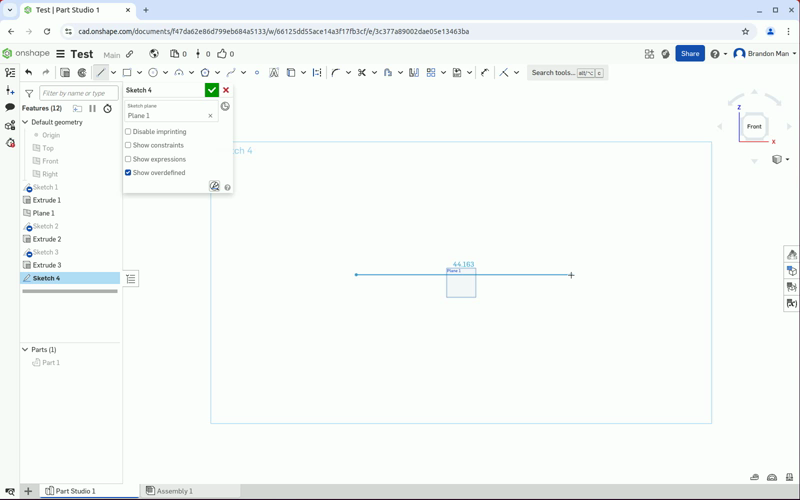
key_up(shift)
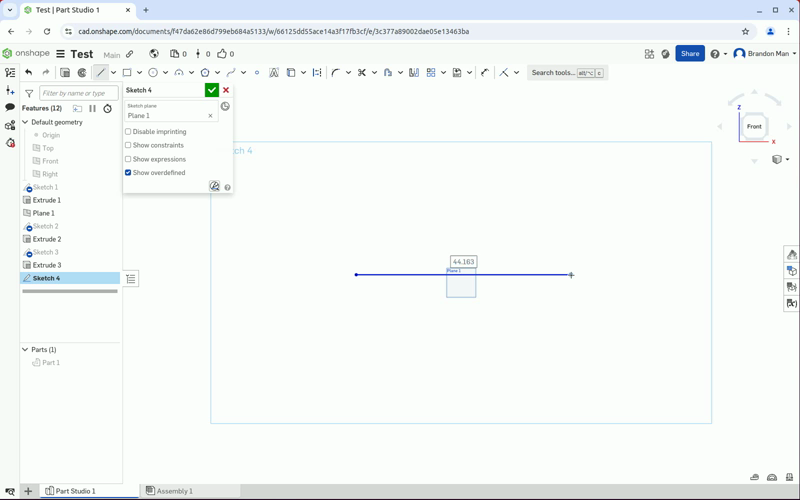
key_down(shift)
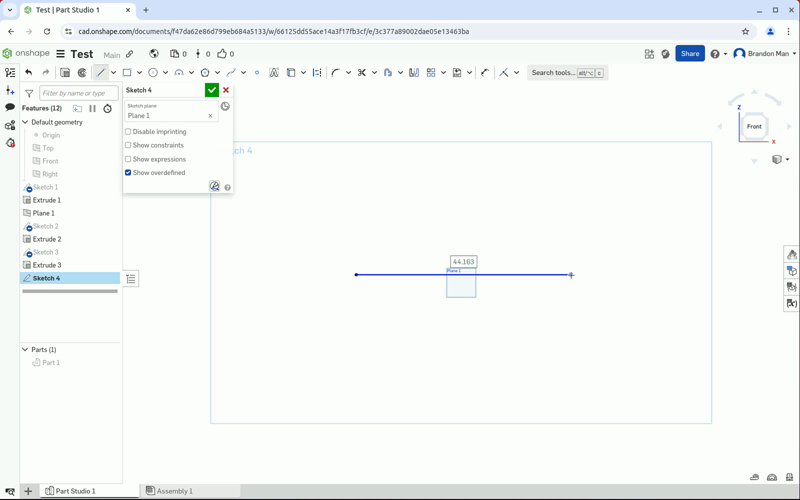
mouse_move(589, 274)
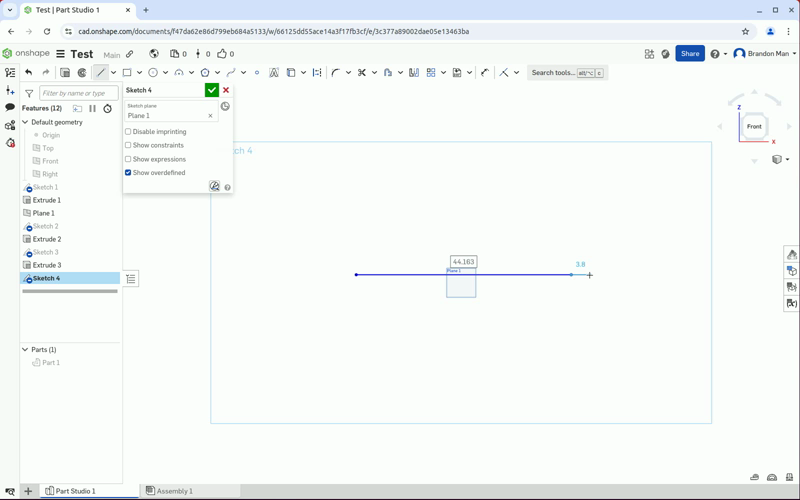
mouse_move(571, 272)
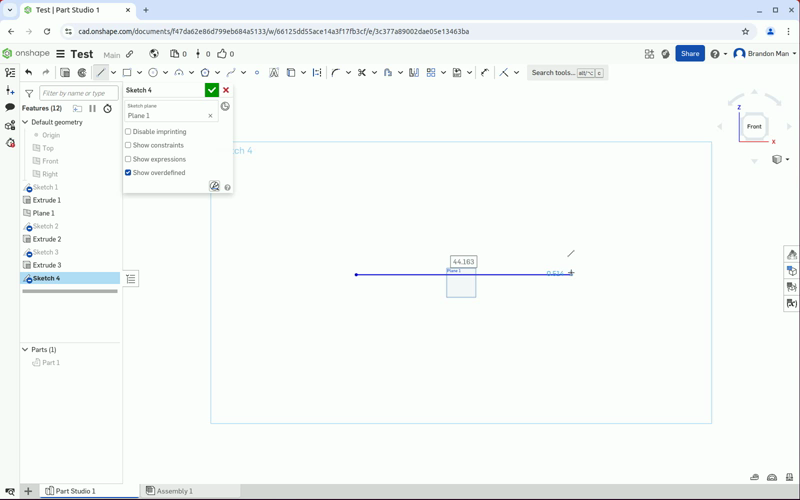
scroll(6)
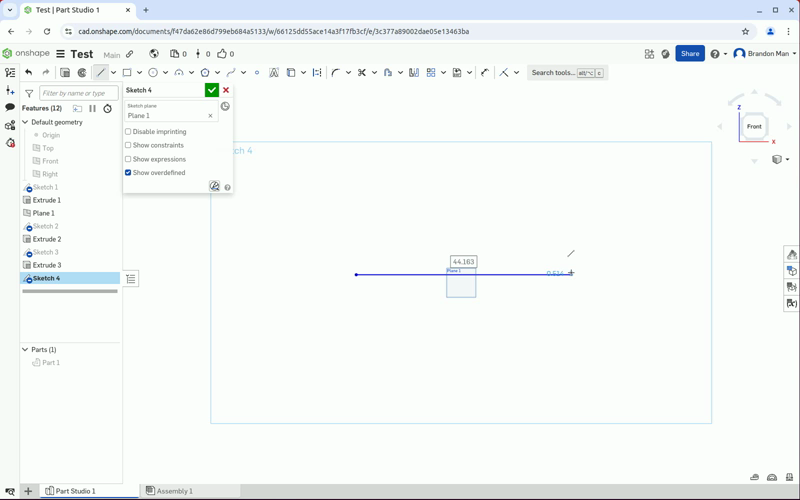
scroll(6)
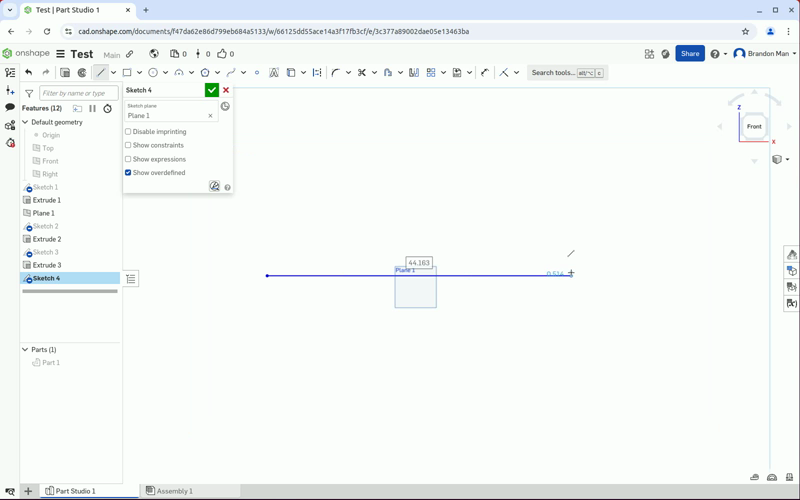
scroll(6)
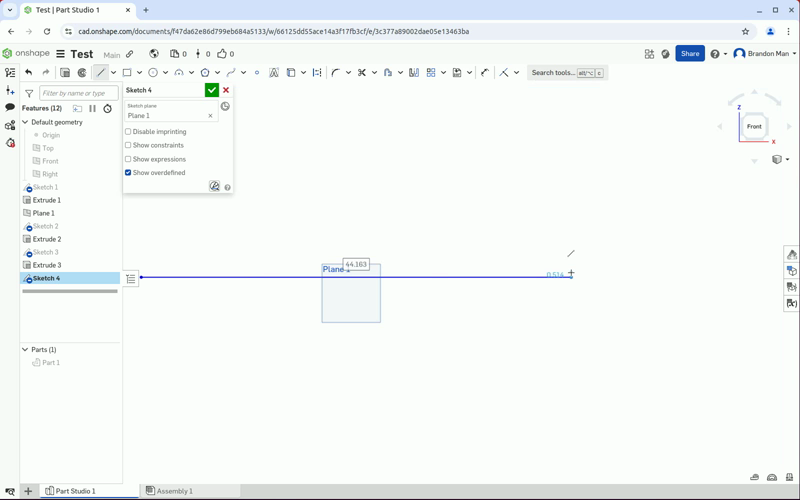
scroll(6)
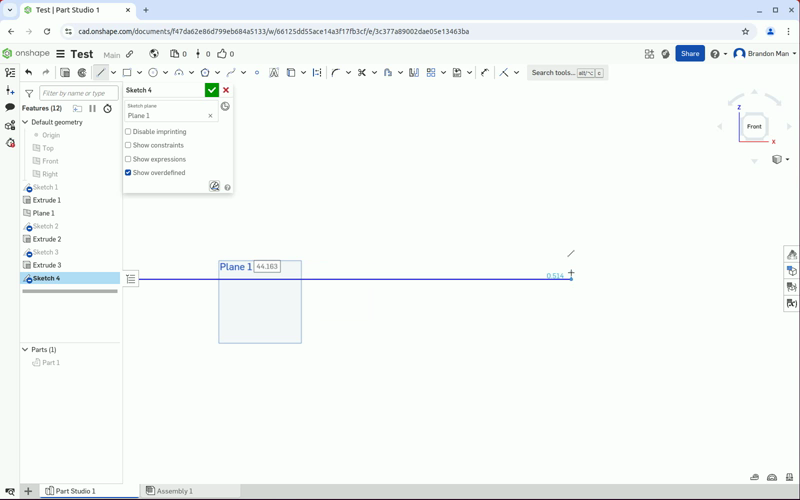
scroll(6)
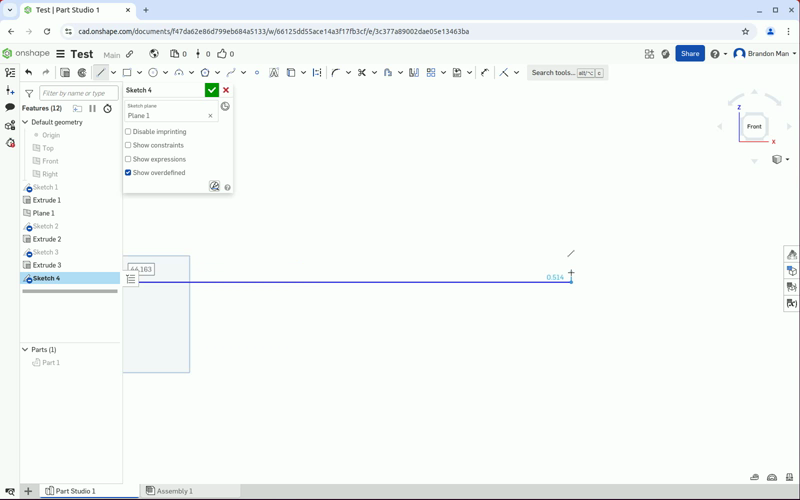
scroll(6)
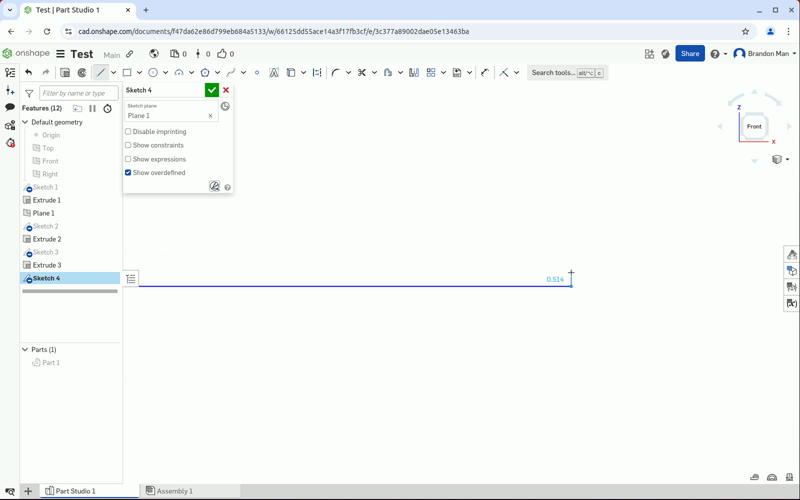
scroll(6)
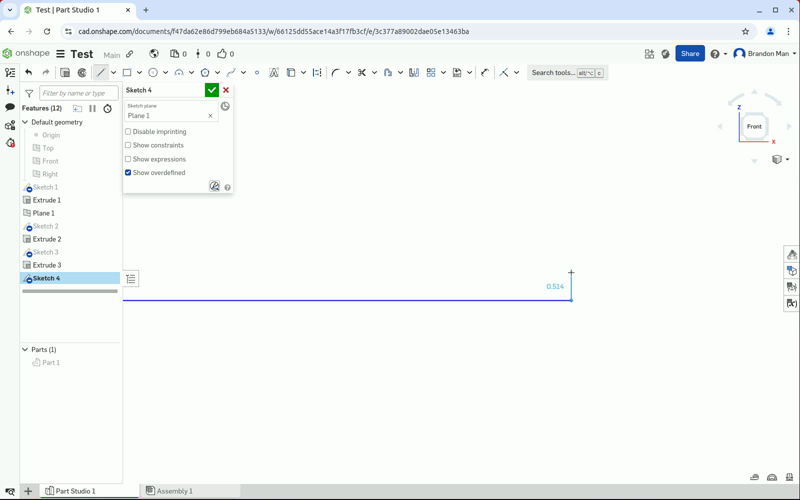
click(571, 272)
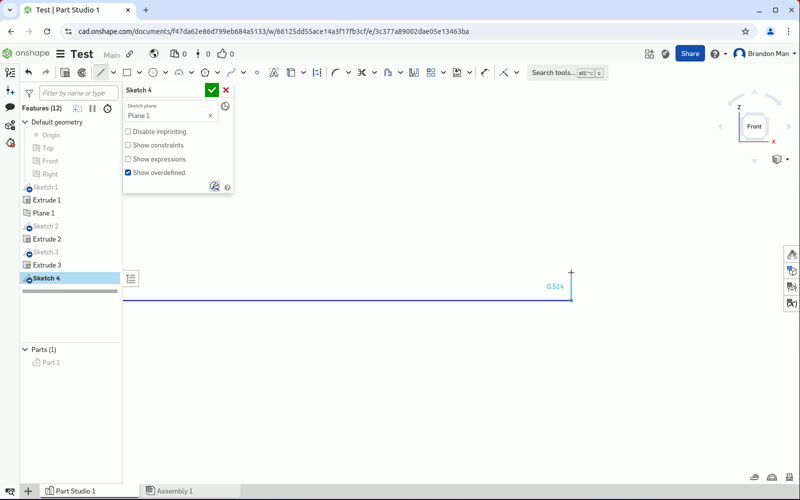
scroll(-6)
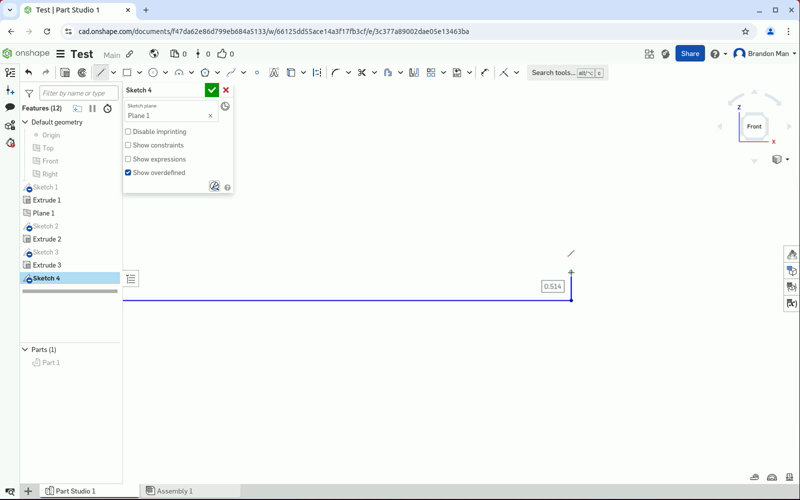
scroll(-6)
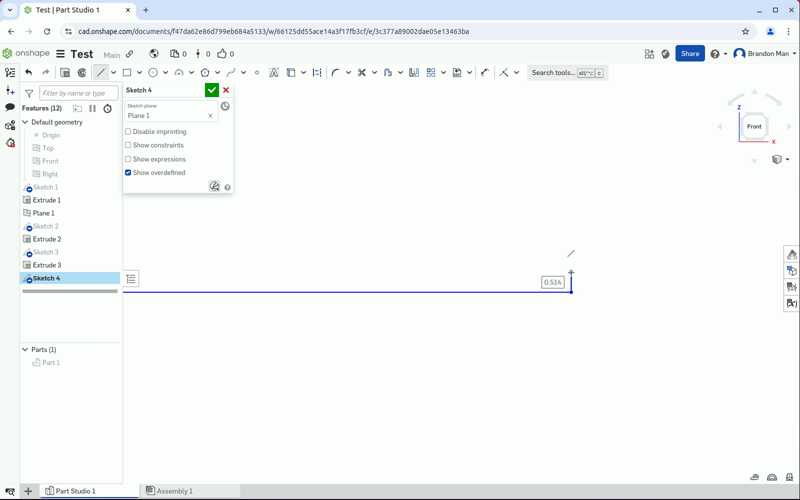
scroll(-6)
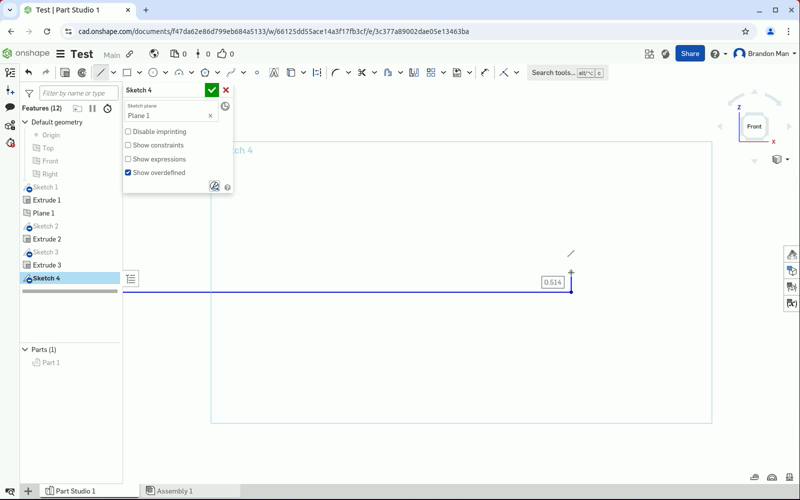
scroll(-6)
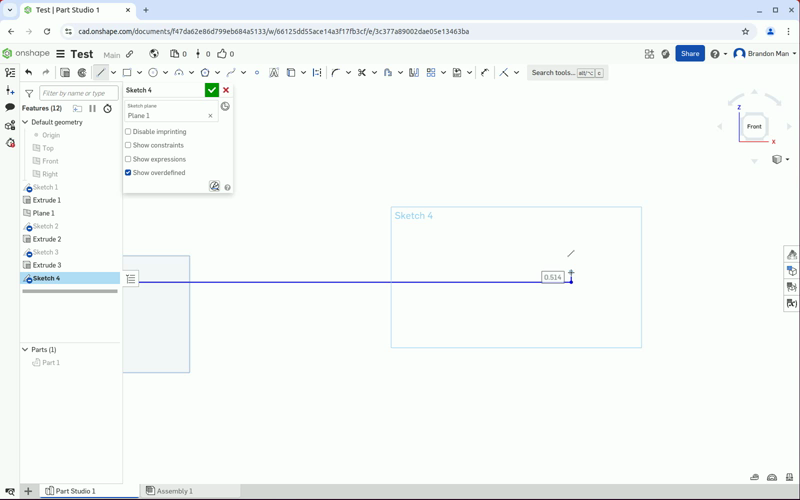
scroll(-6)
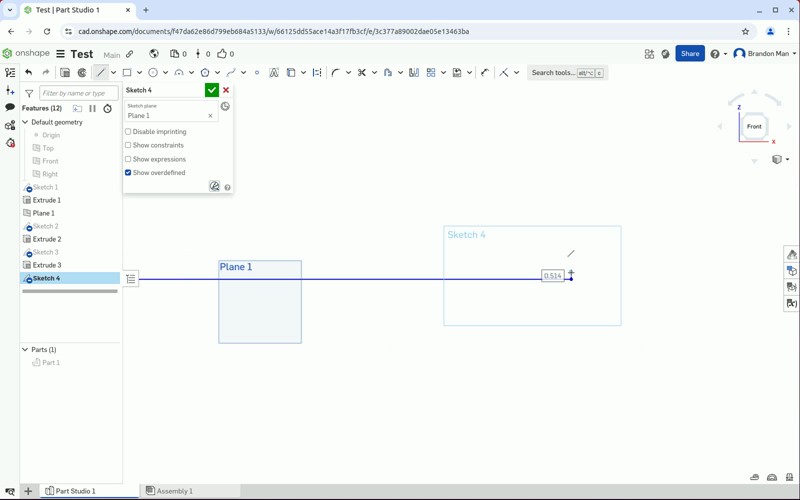
scroll(-6)
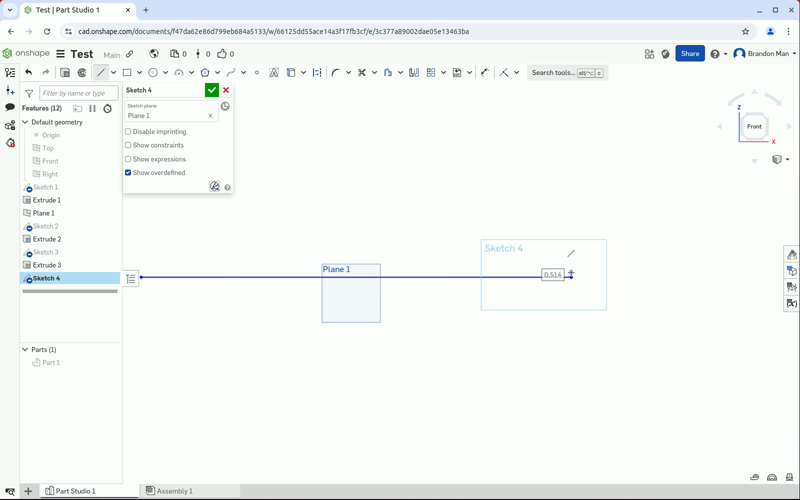
scroll(-6)
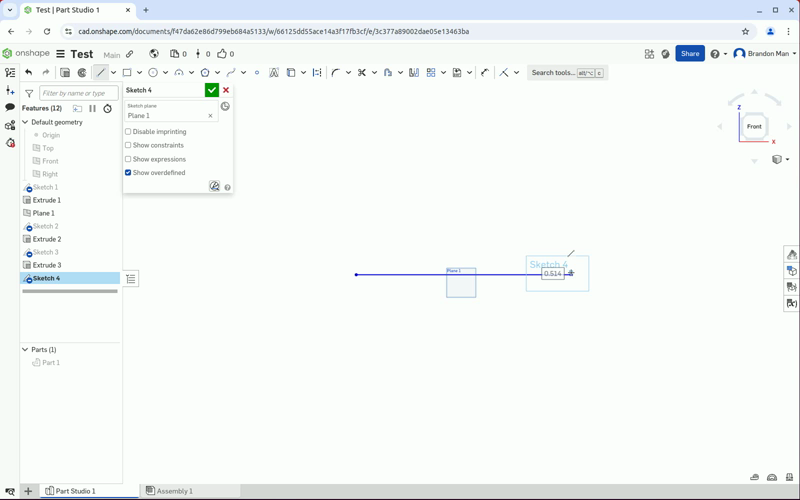
key_up(shift)
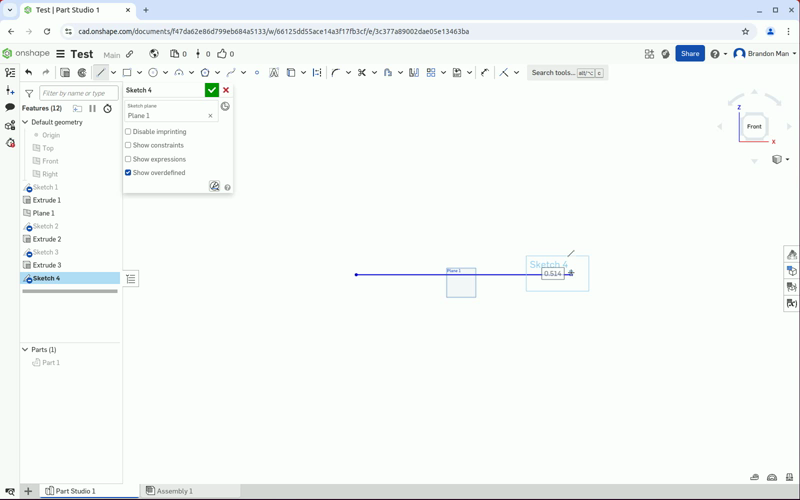
key_down(shift)
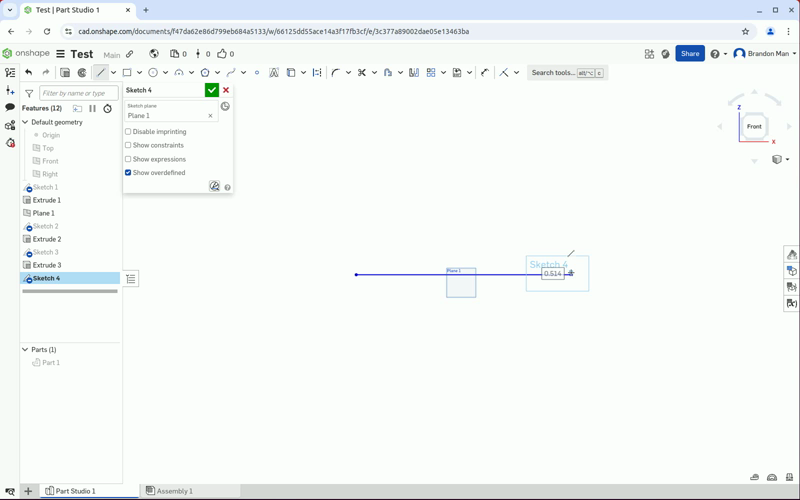
mouse_move(356, 272)
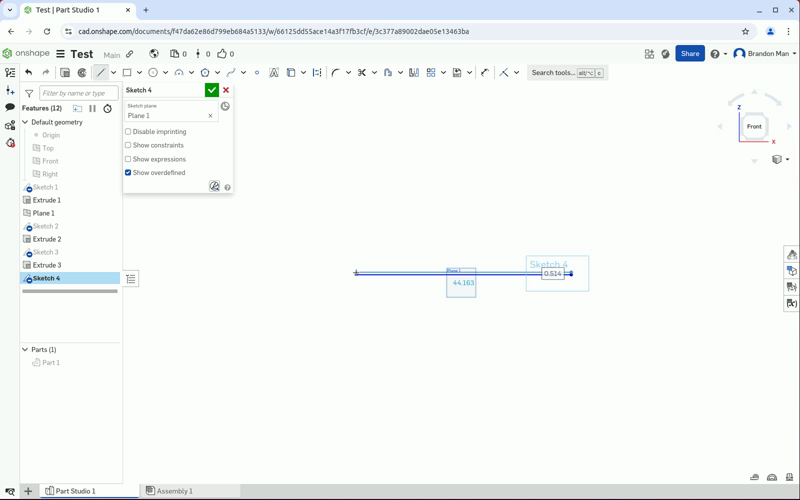
scroll(6)
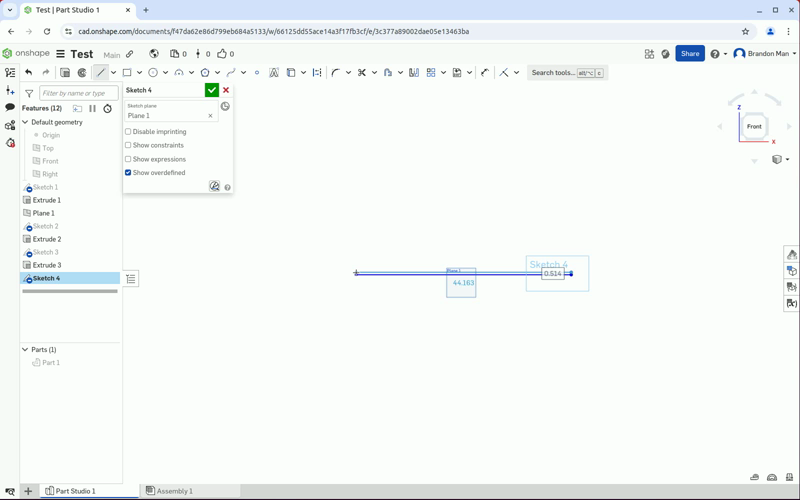
scroll(6)
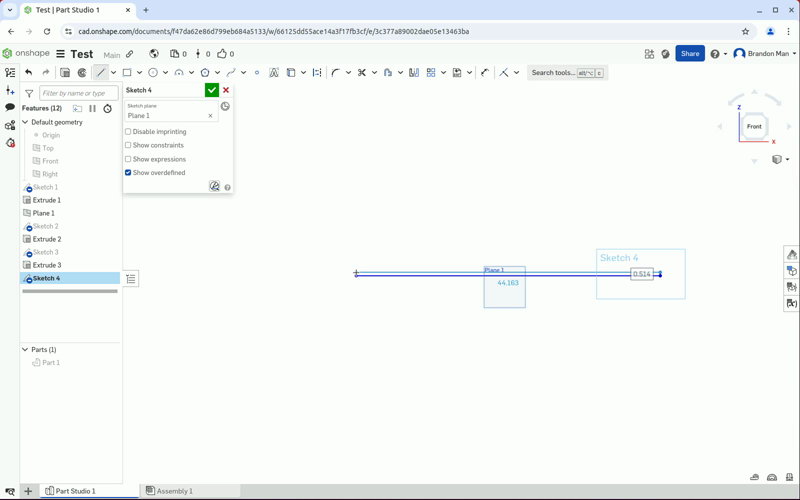
scroll(6)
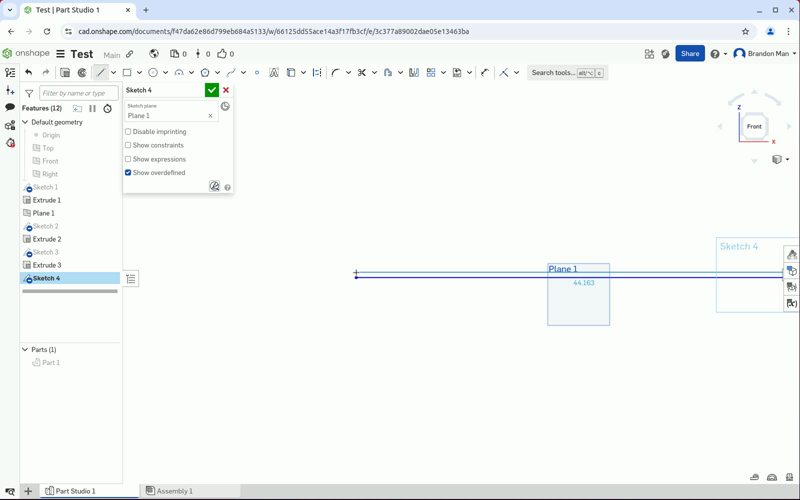
scroll(6)
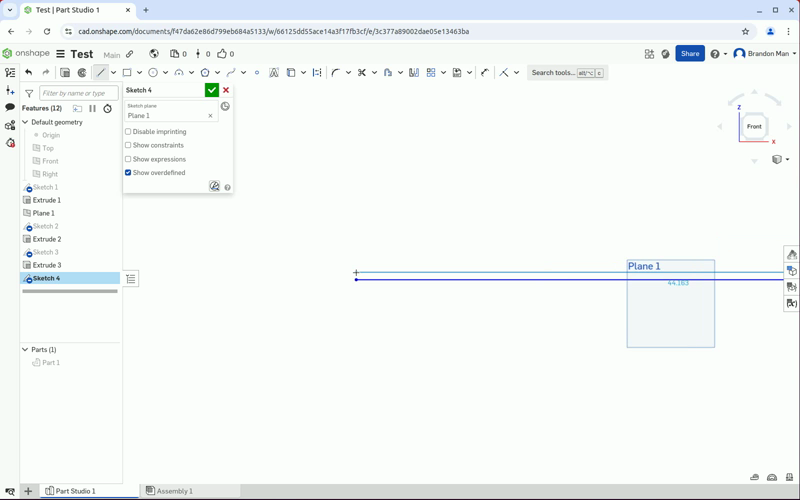
scroll(6)
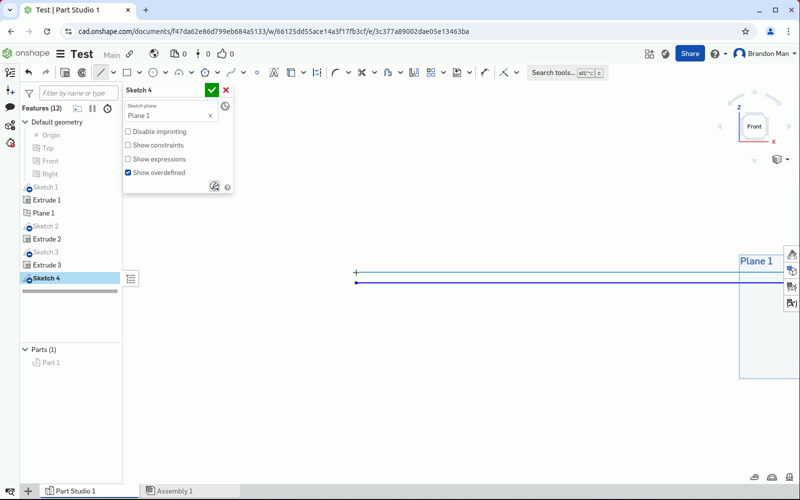
scroll(6)
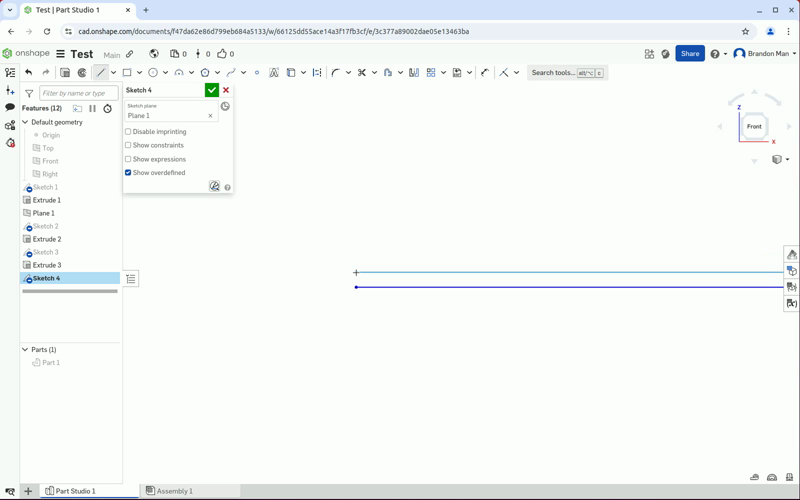
scroll(6)
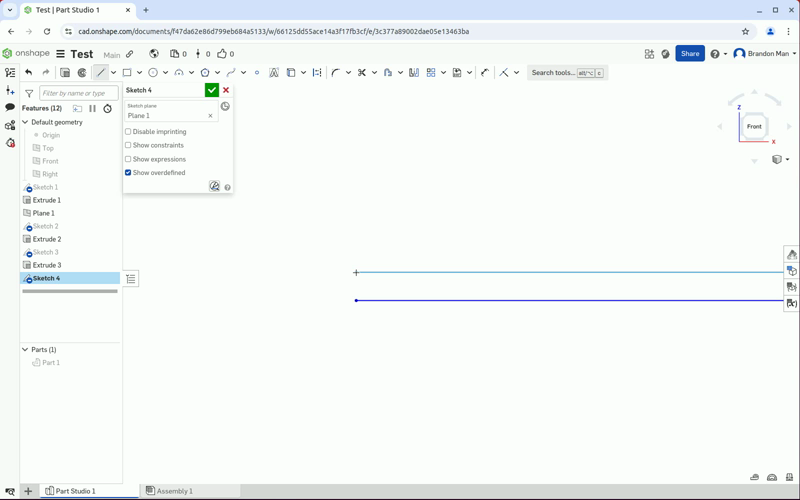
click(356, 272)
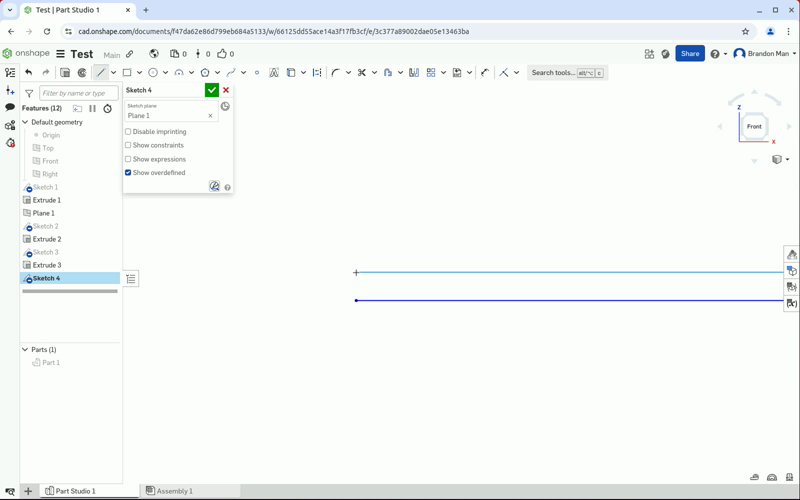
scroll(-6)
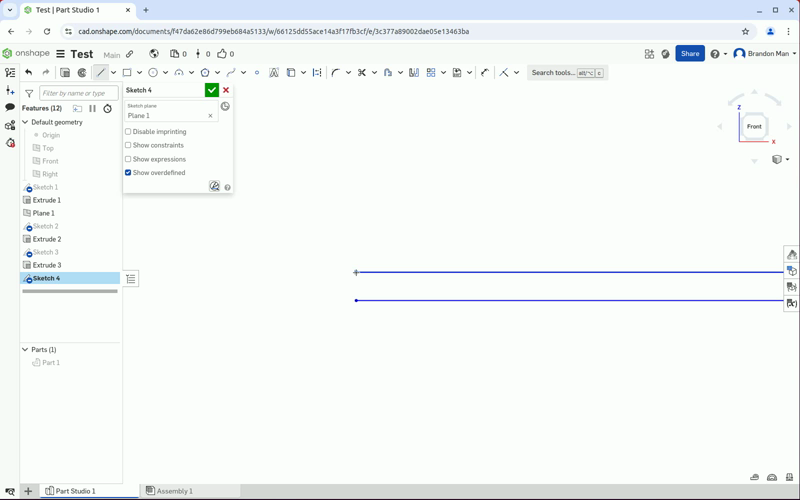
scroll(-6)
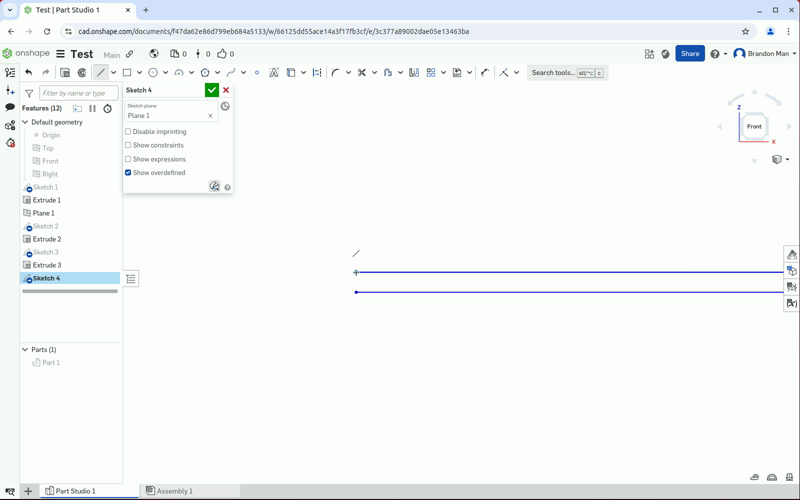
scroll(-6)
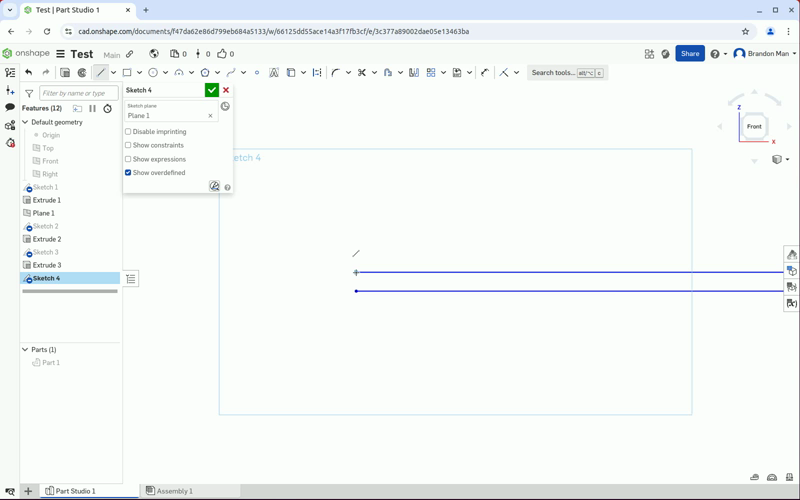
scroll(-6)
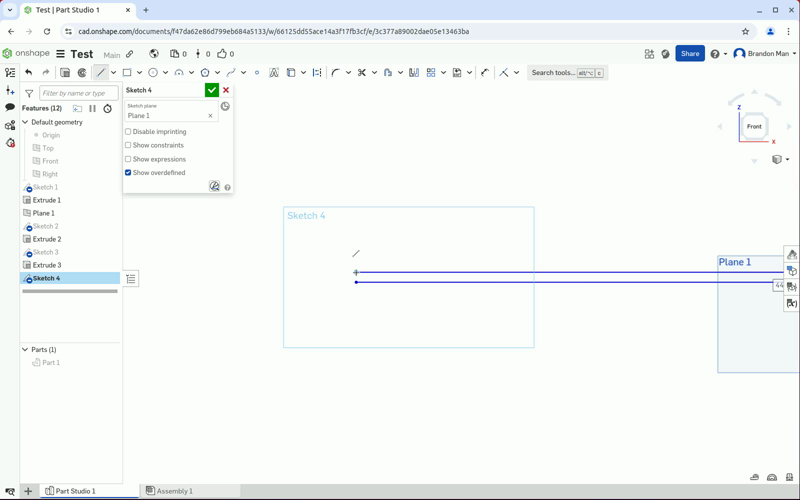
scroll(-6)
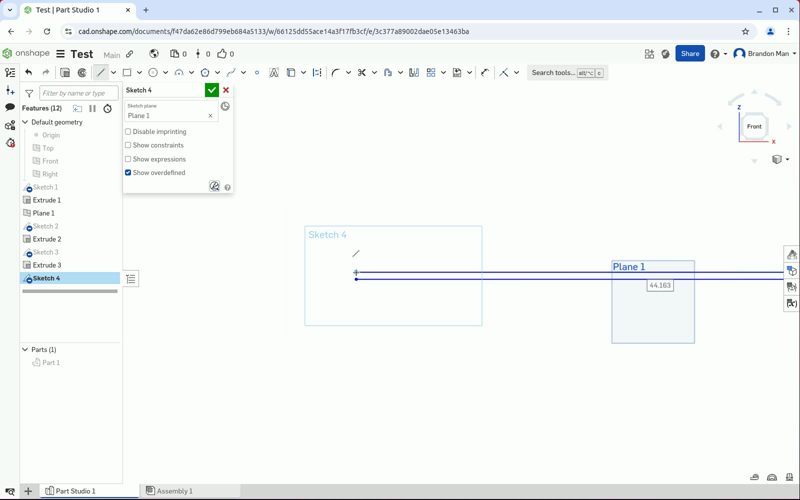
scroll(-6)
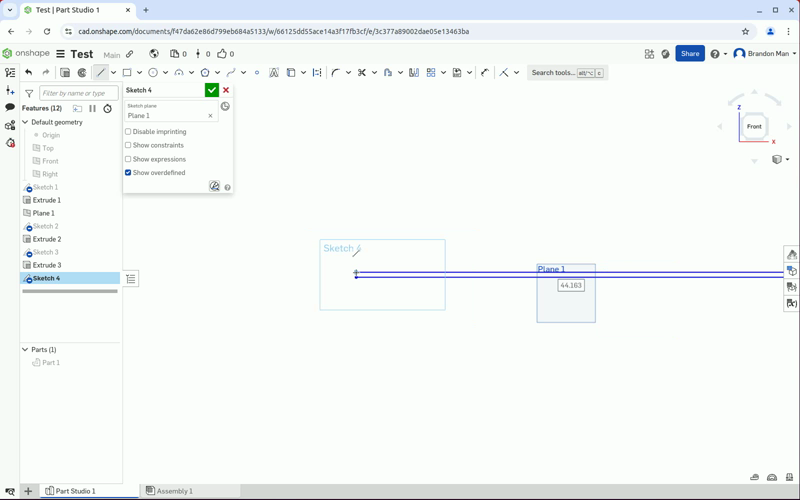
scroll(-6)
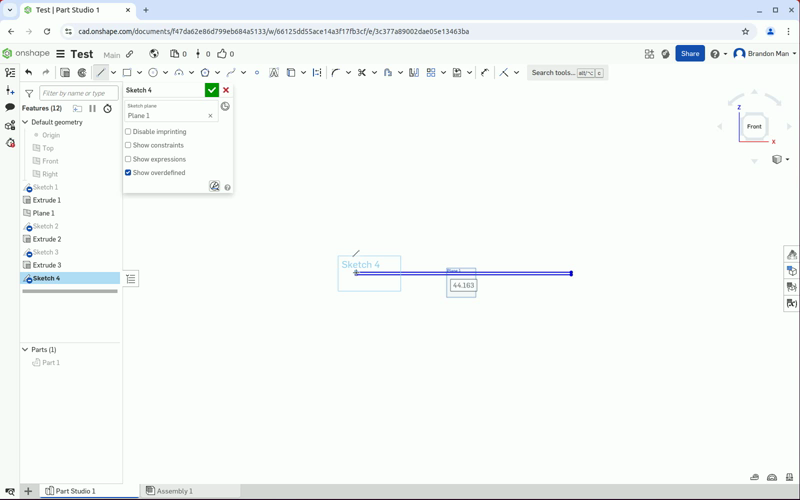
key_up(shift)
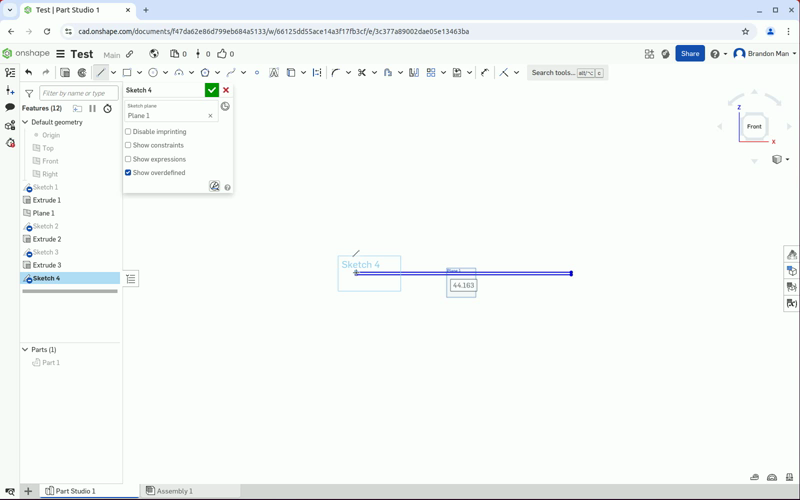
mouse_move(386, 272)
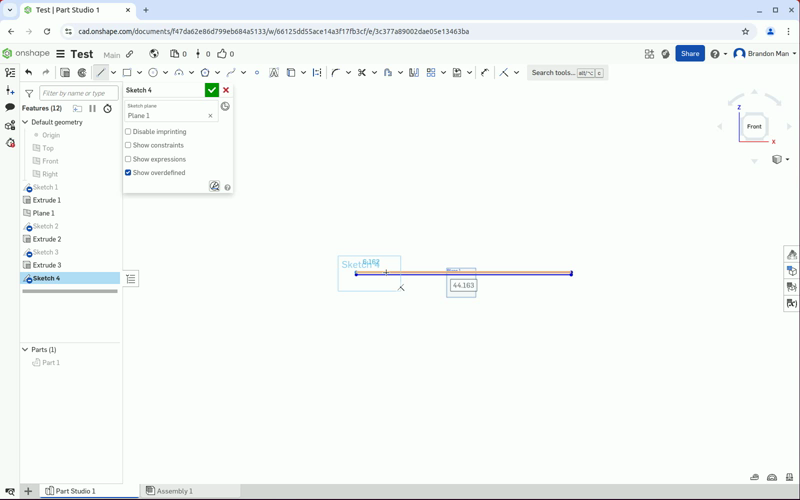
key_down(shift)
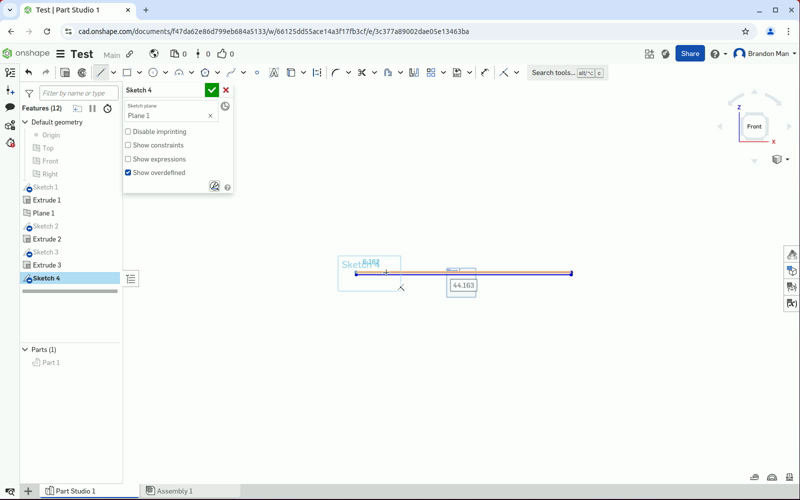
mouse_move(356, 274)
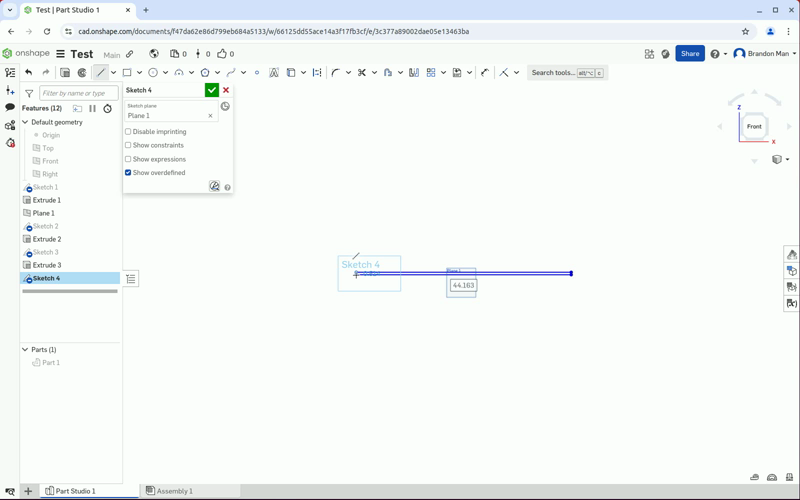
scroll(6)
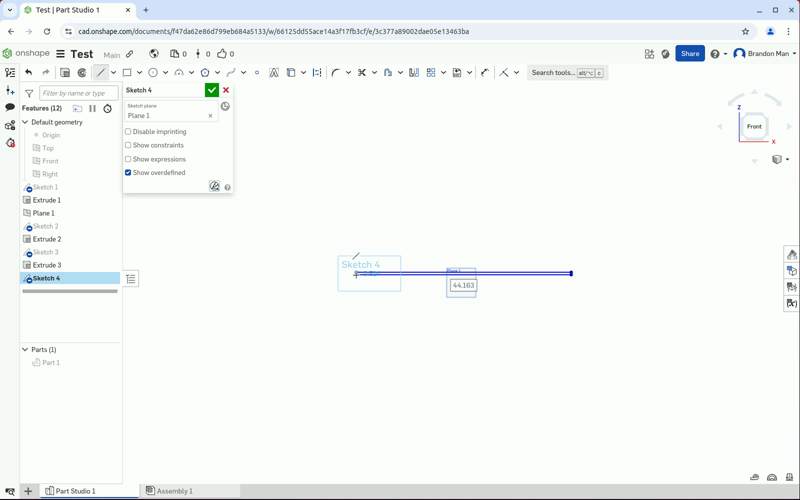
scroll(6)
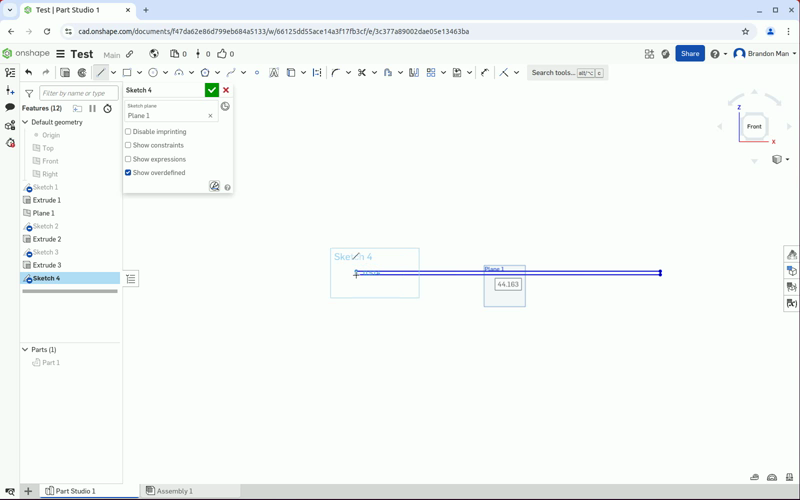
scroll(6)
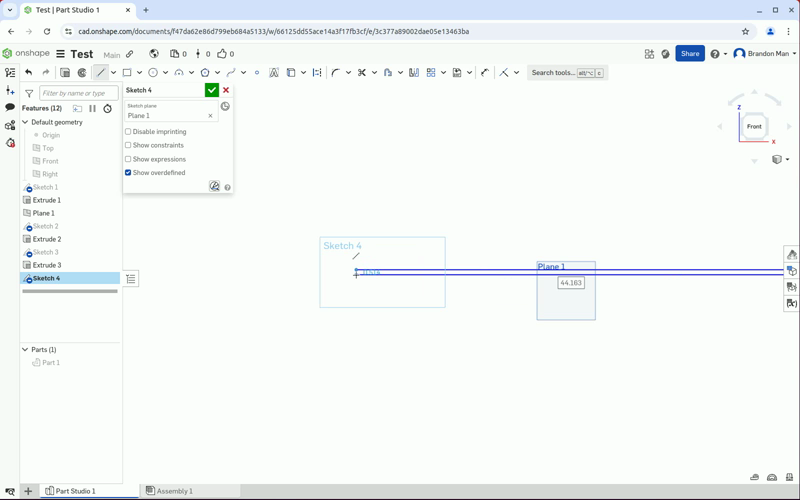
scroll(6)
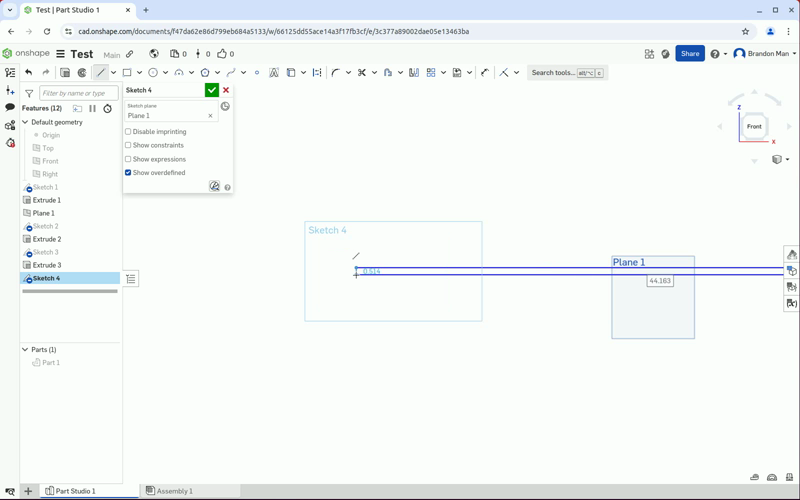
scroll(6)
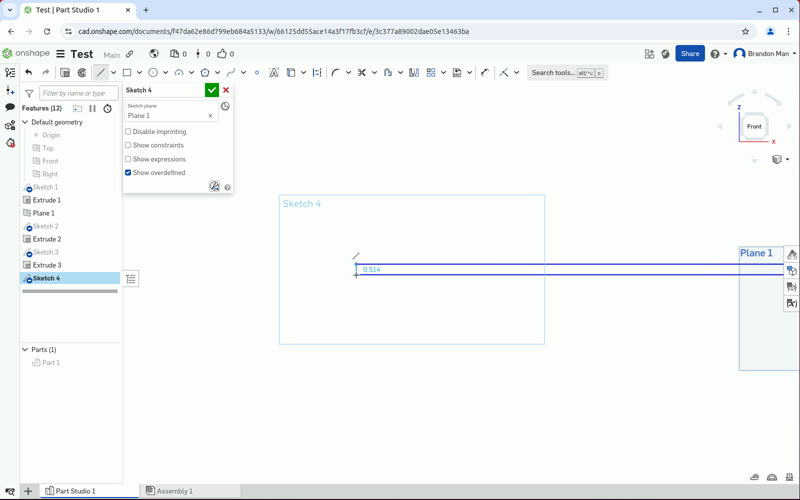
scroll(6)
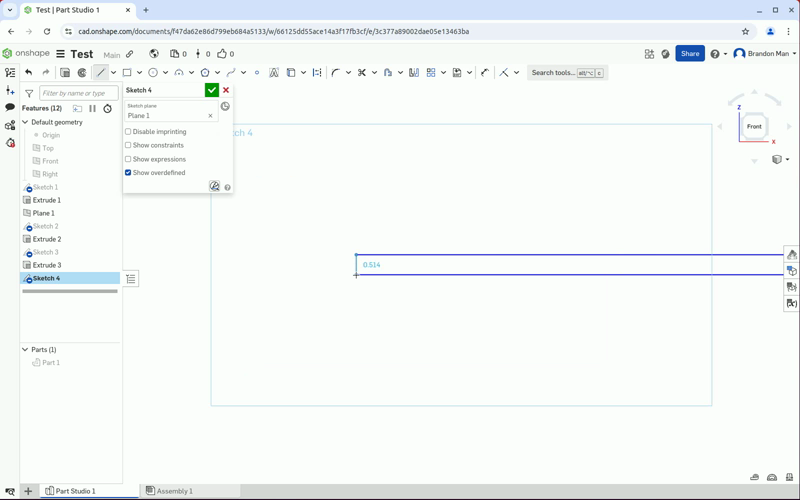
scroll(6)
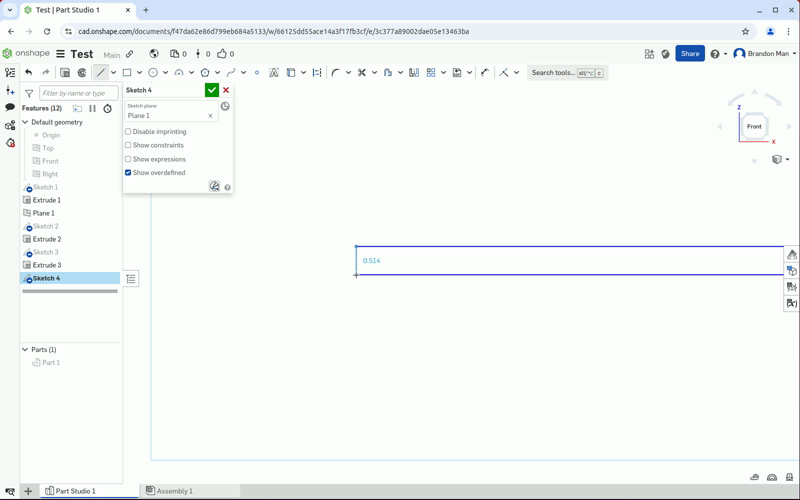
key_up(shift)
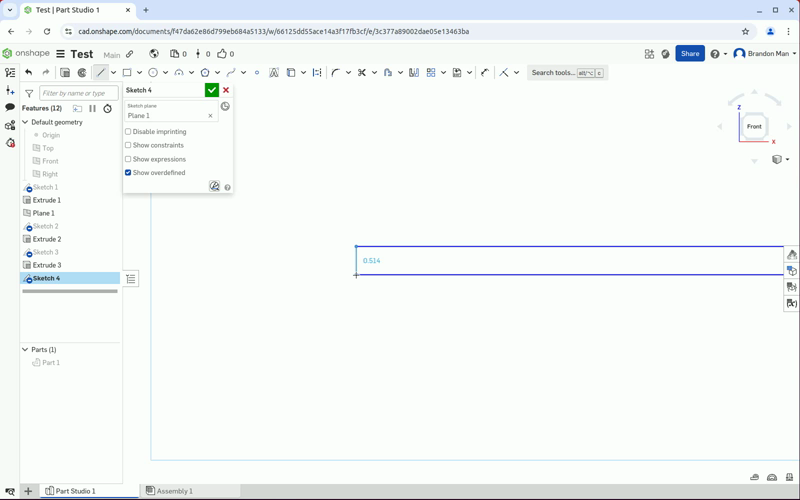
click(356, 274)
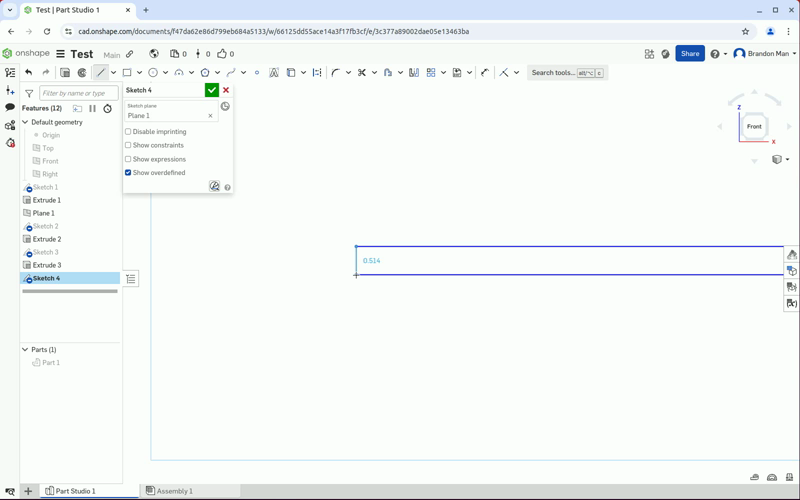
scroll(-6)
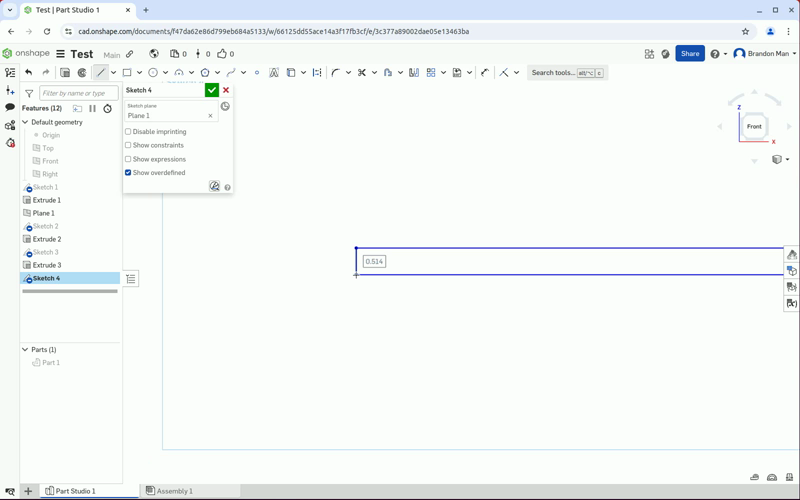
scroll(-6)
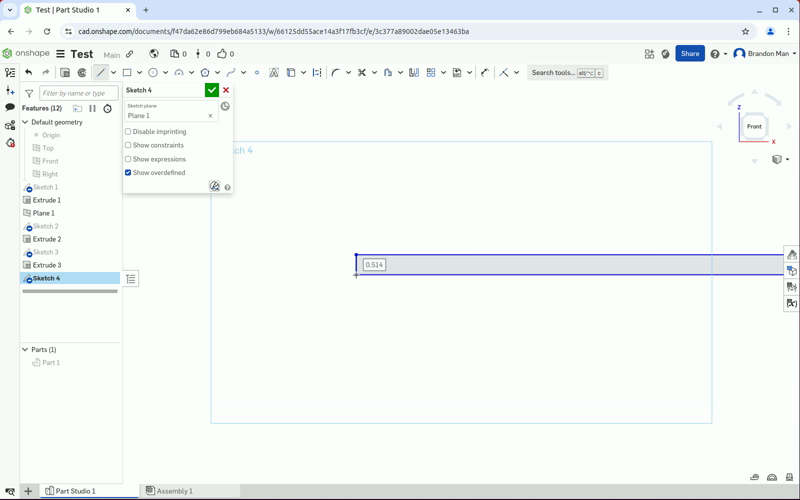
scroll(-6)
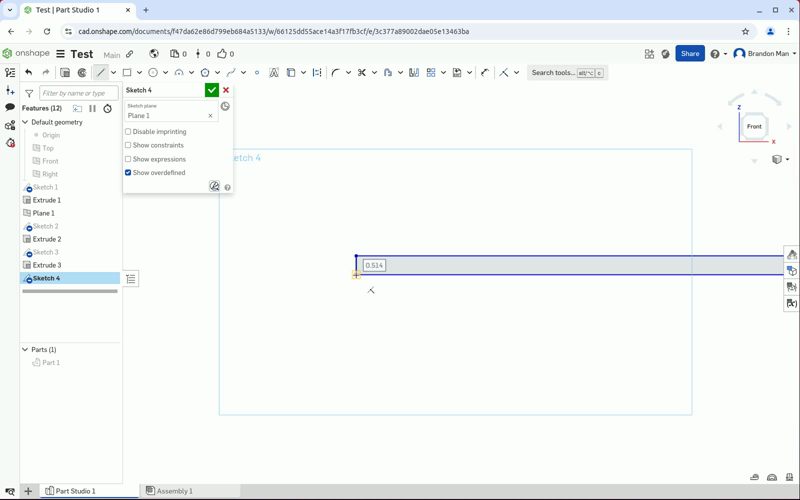
scroll(-6)
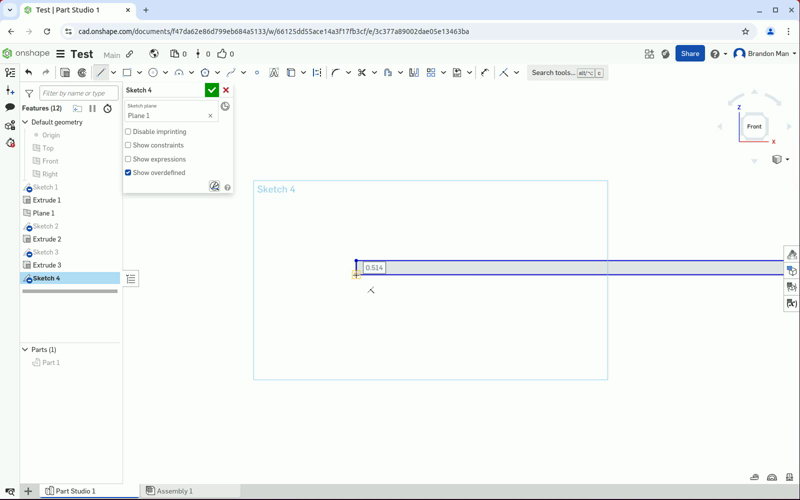
scroll(-6)
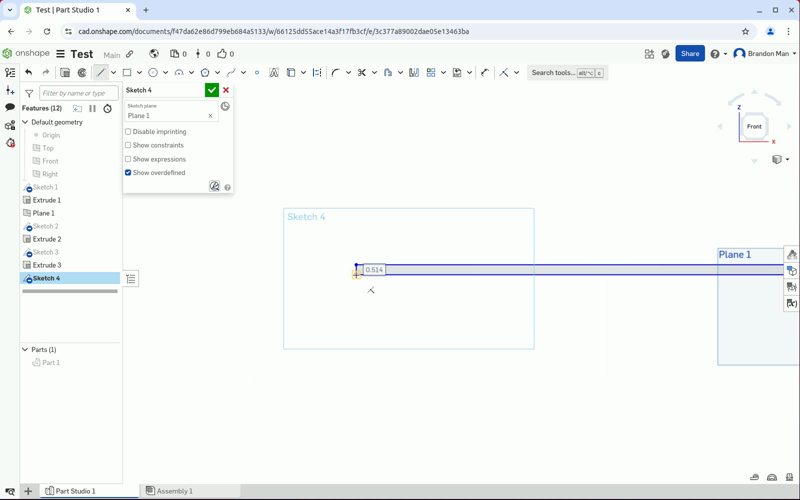
scroll(-6)
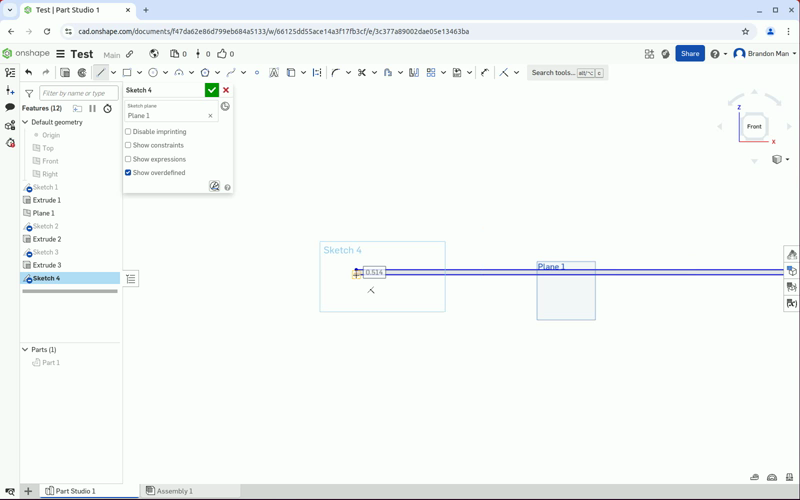
scroll(-6)
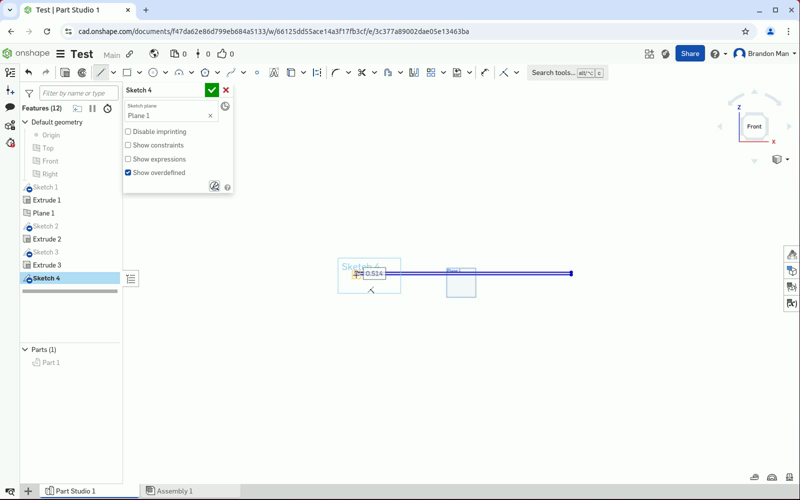
key(esc)
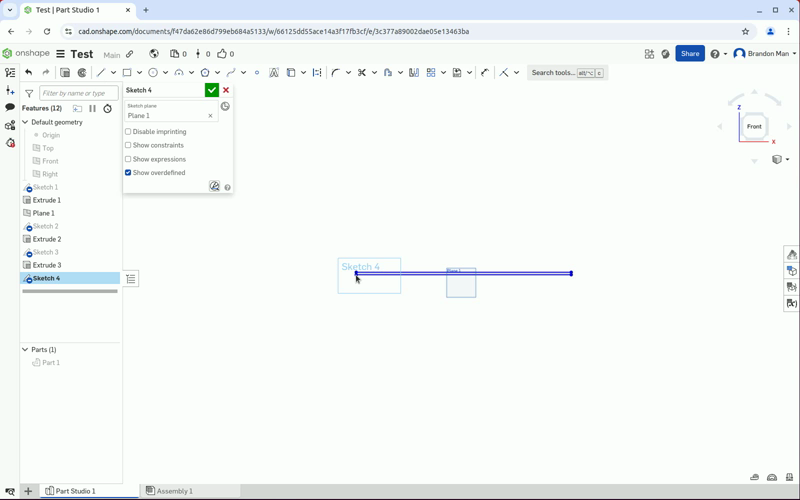
mouse_move(541, 272)
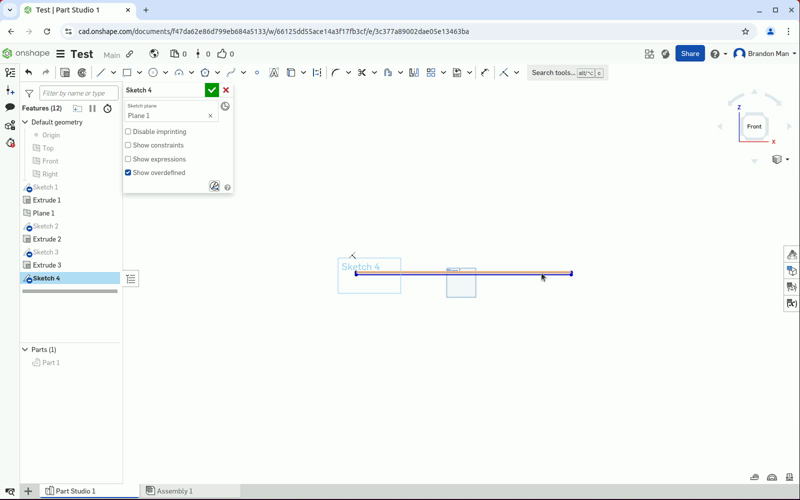
scroll(6)
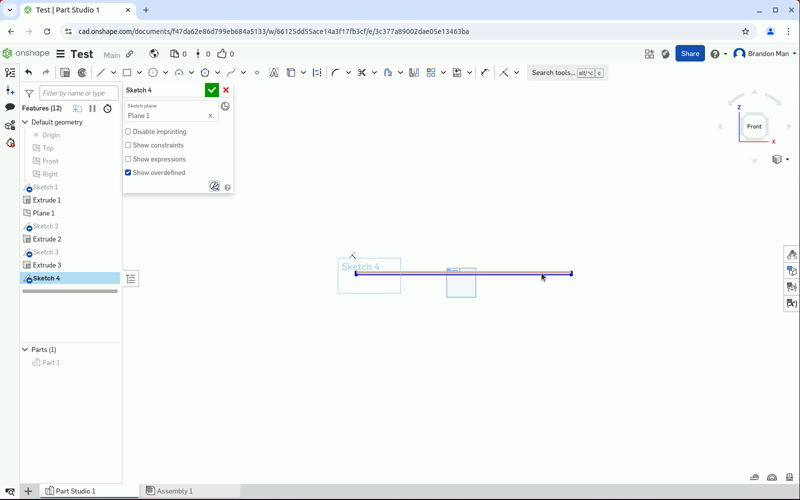
scroll(6)
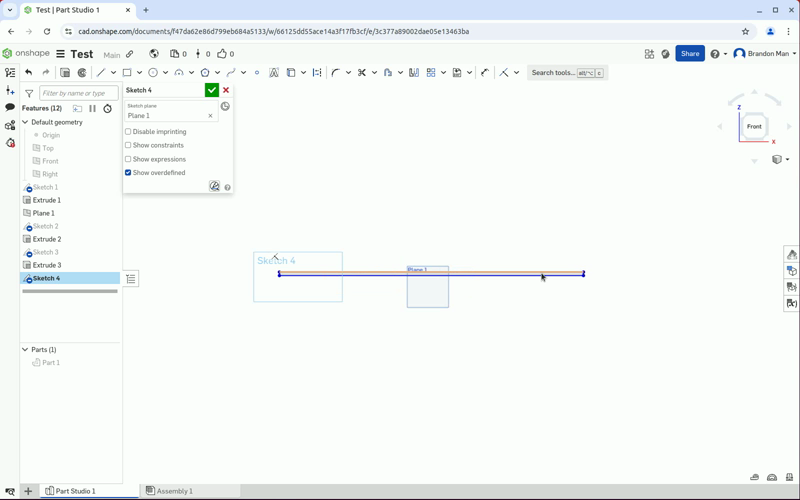
scroll(6)
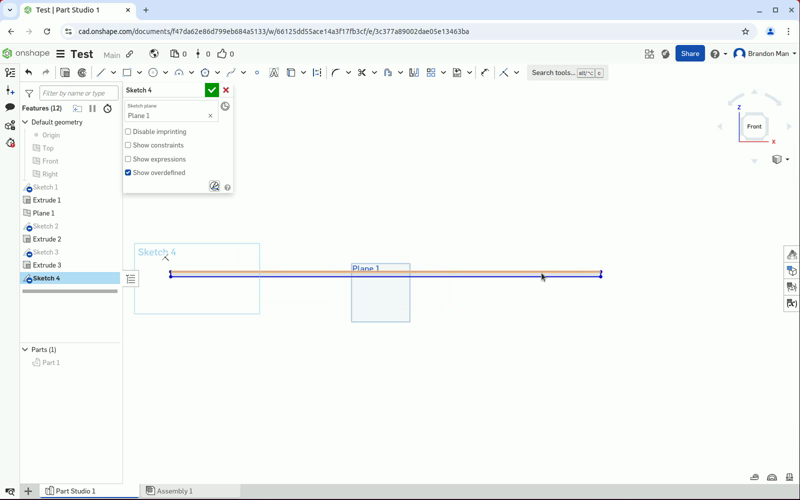
scroll(6)
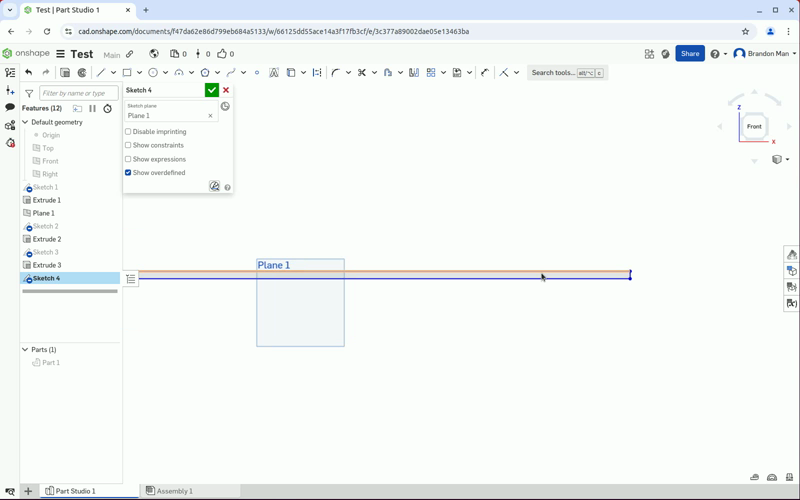
scroll(6)
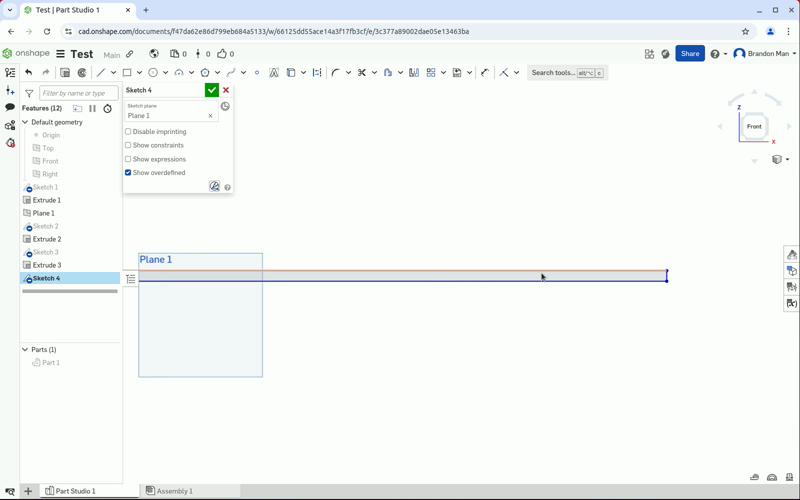
scroll(6)
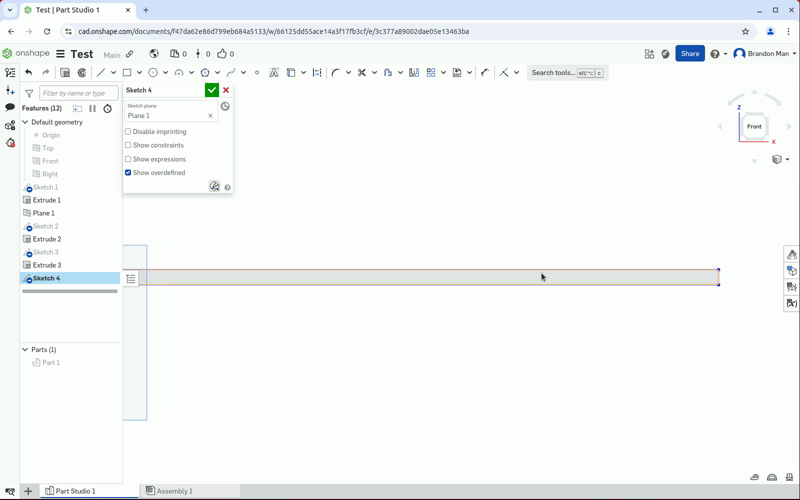
scroll(6)
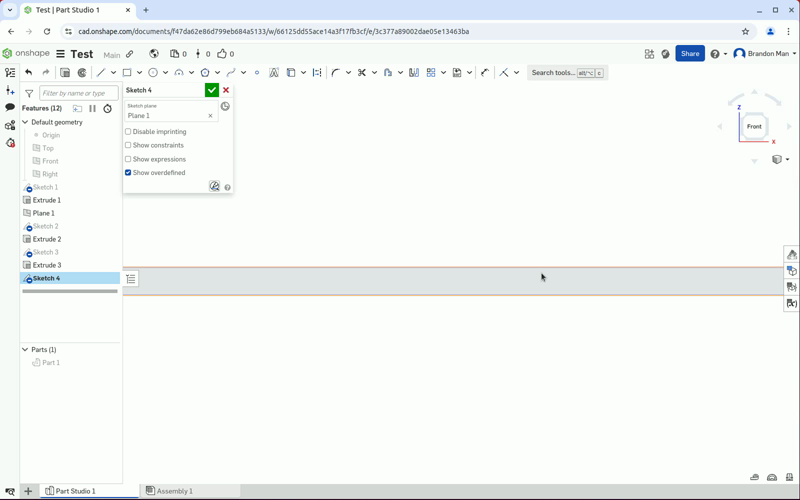
click(541, 272)
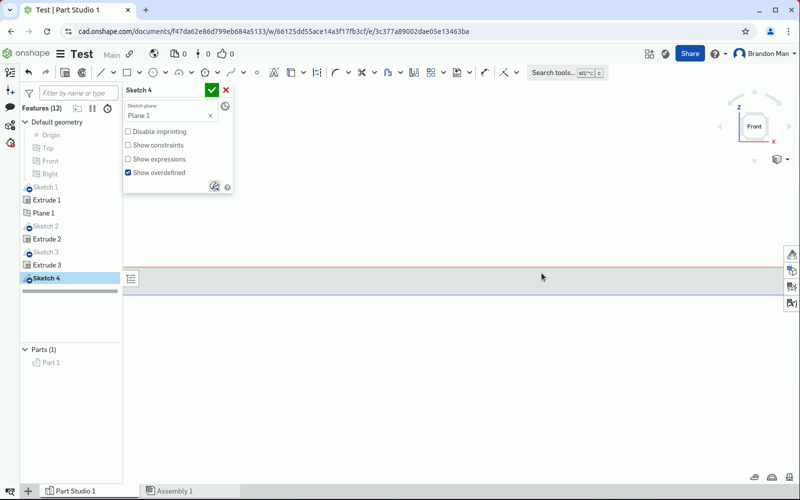
scroll(-6)
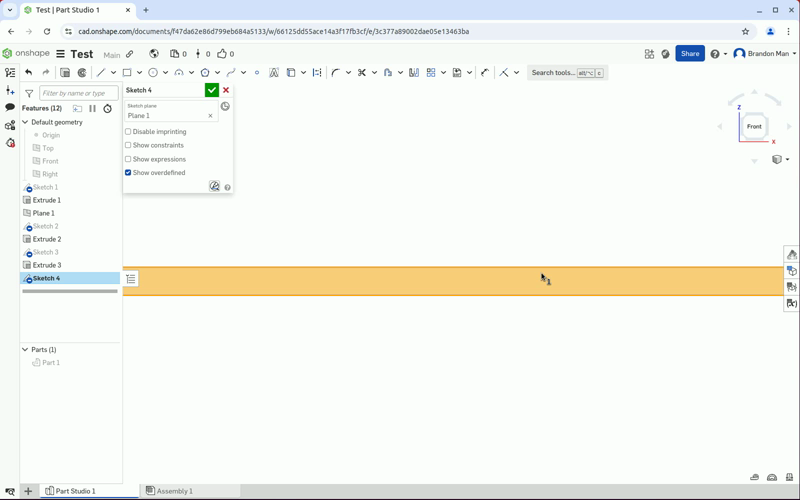
scroll(-6)
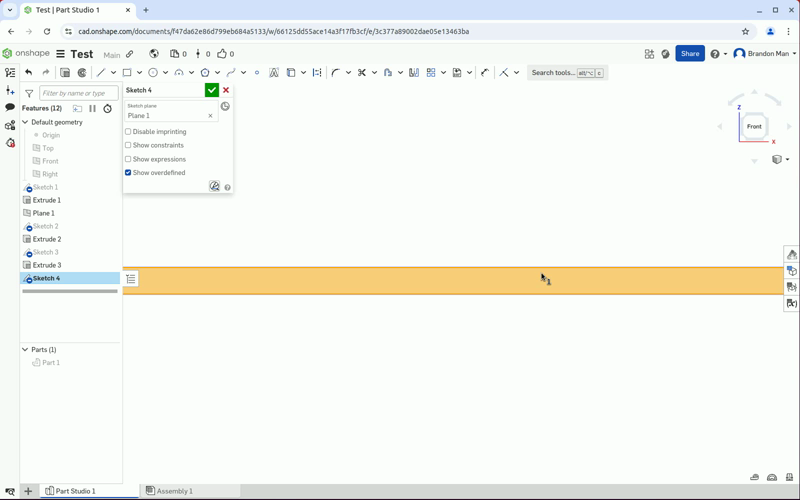
scroll(-6)
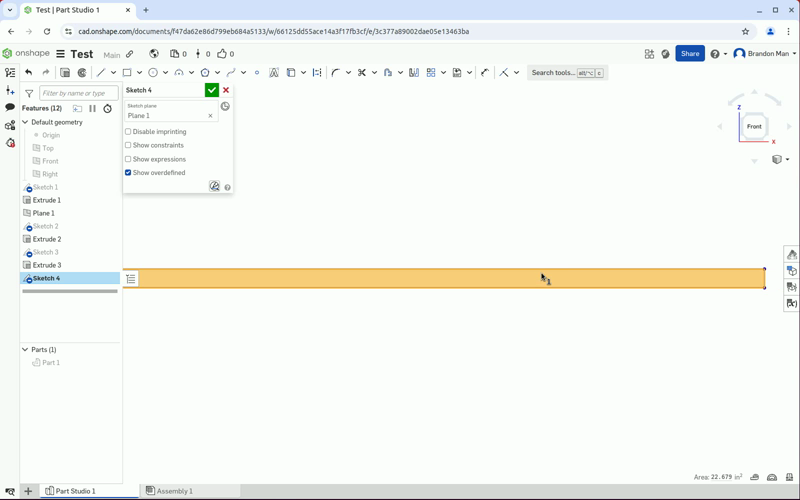
scroll(-6)
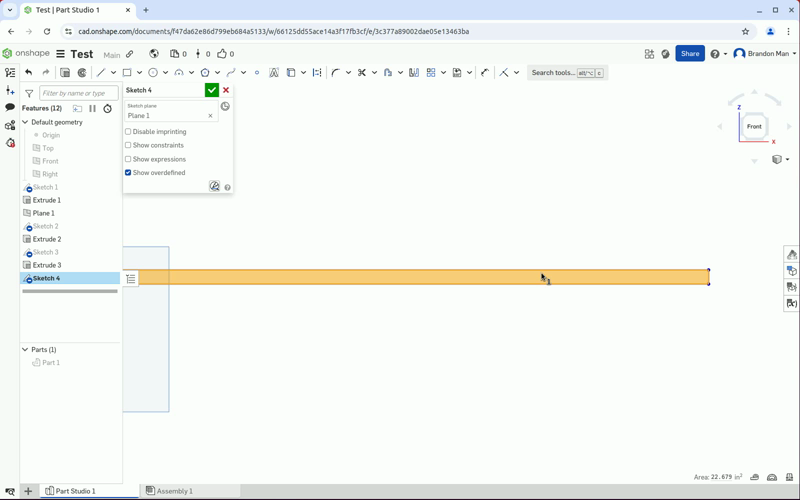
scroll(-6)
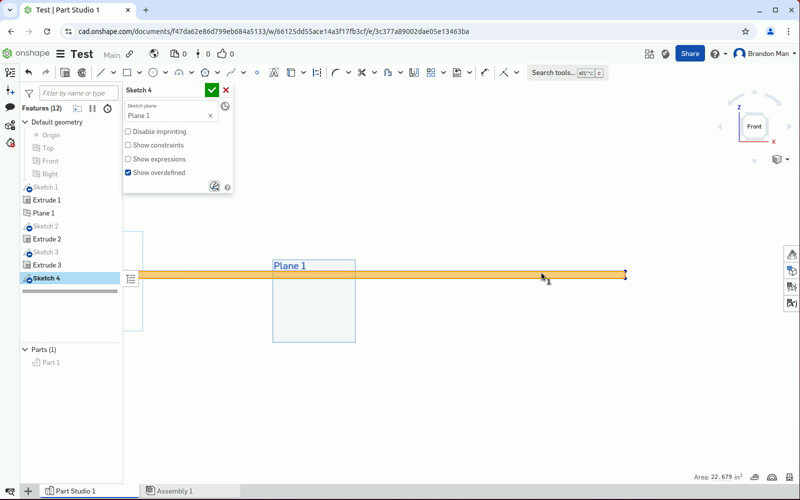
scroll(-6)
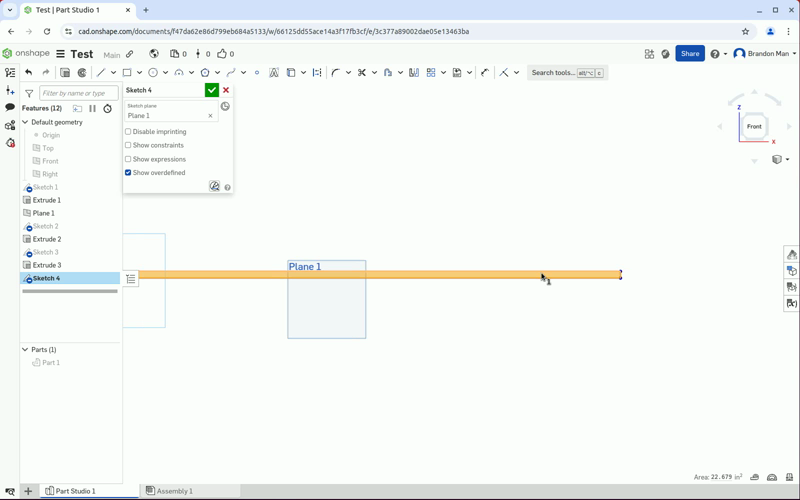
scroll(-6)
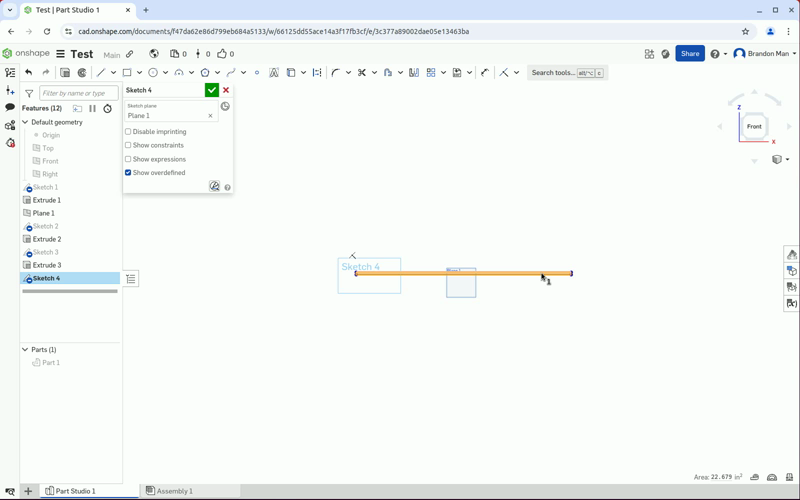
mouse_move(73, 352)
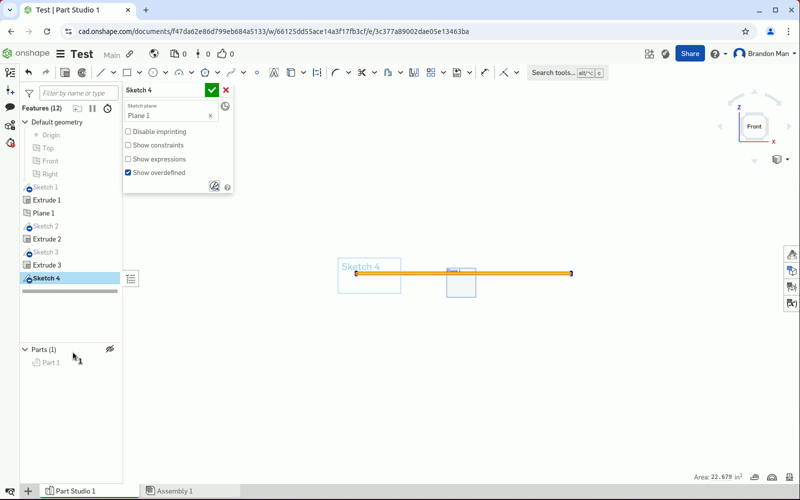
key(shift+y)
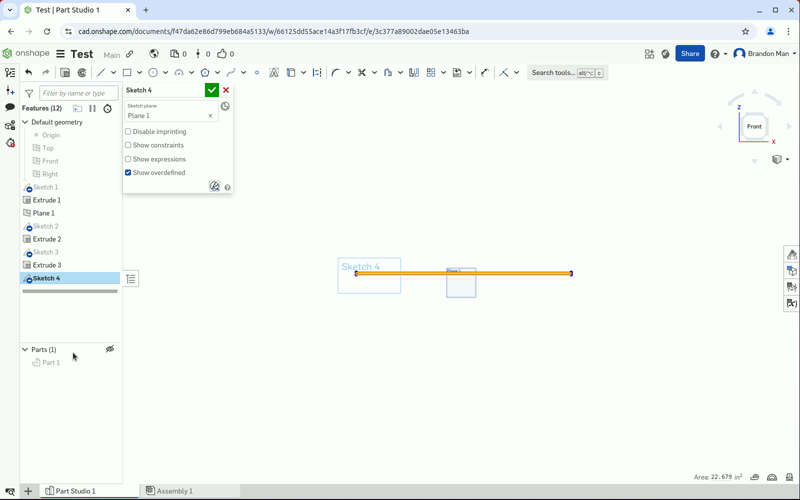
key(shift+e)
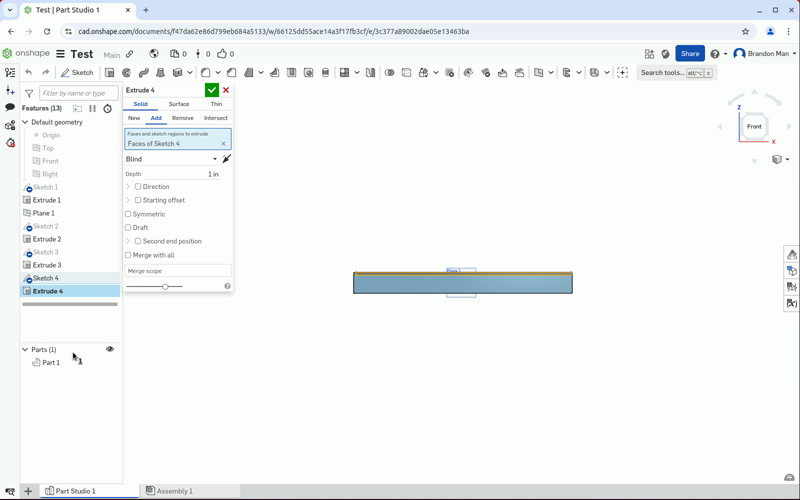
mouse_move(143, 106)
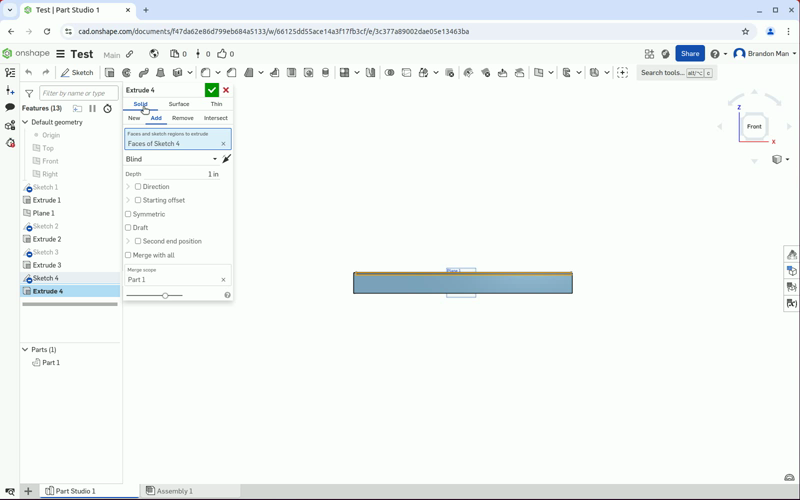
click(143, 106)
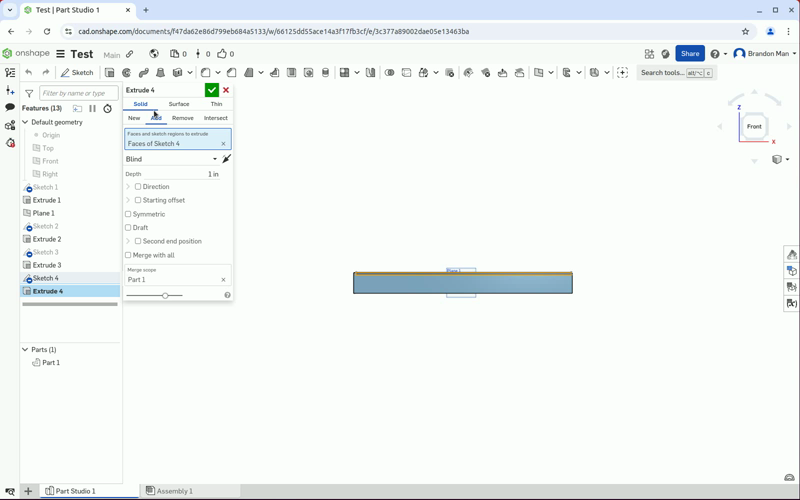
mouse_move(186, 120)
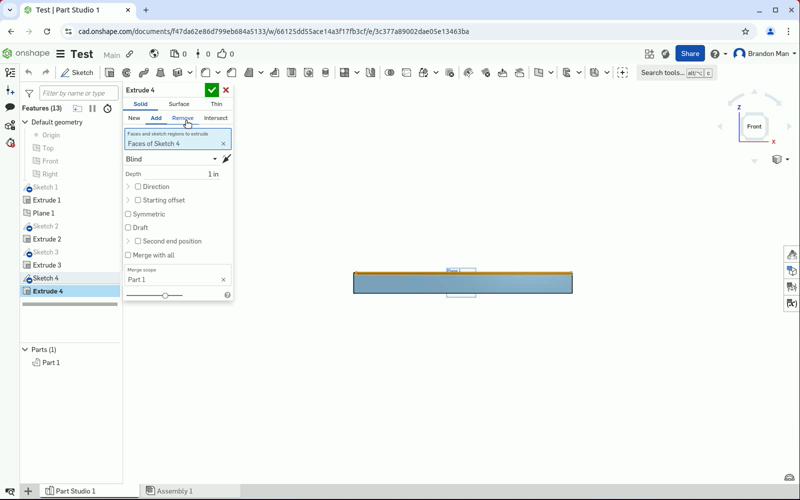
click(186, 120)
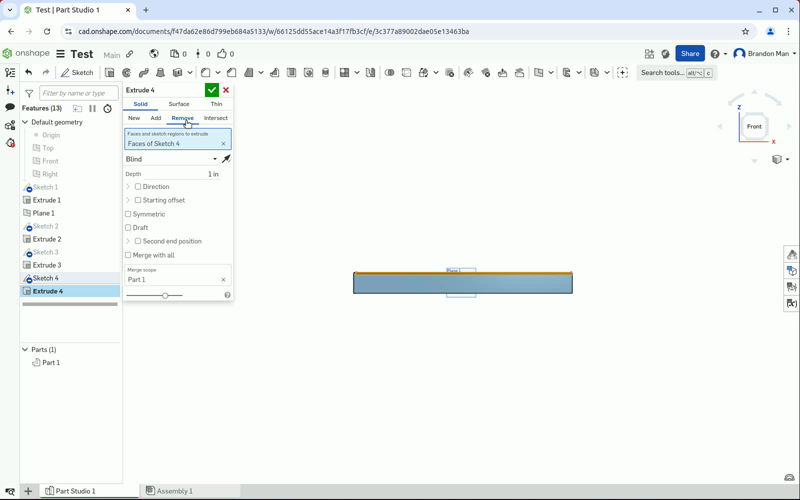
key(tab, 4)
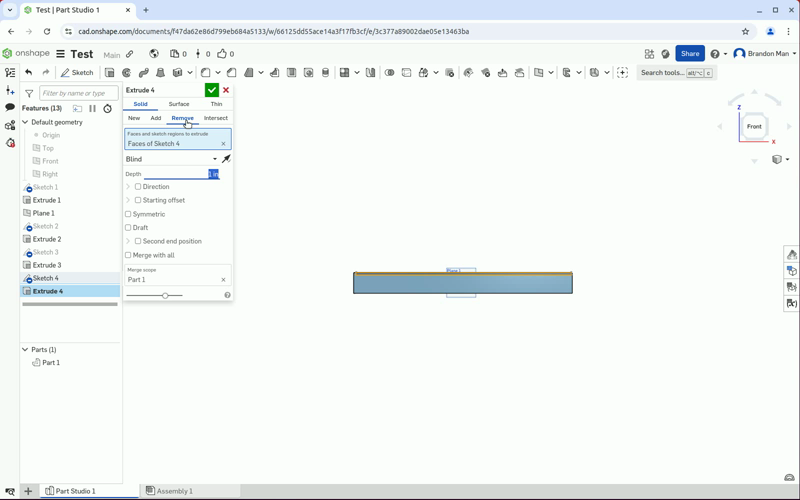
text(0.241)
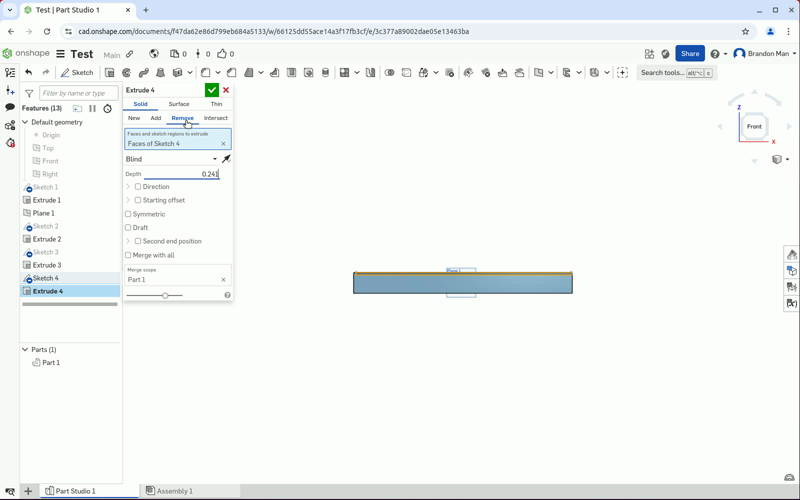
key(tab, 6)
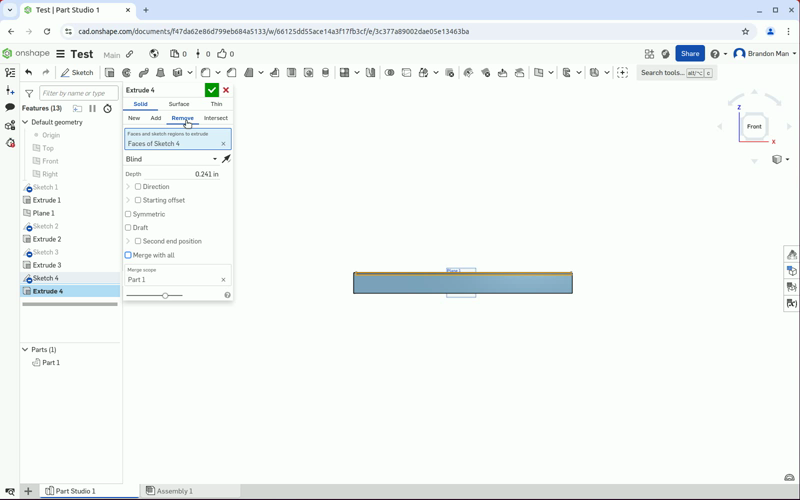
key(space)
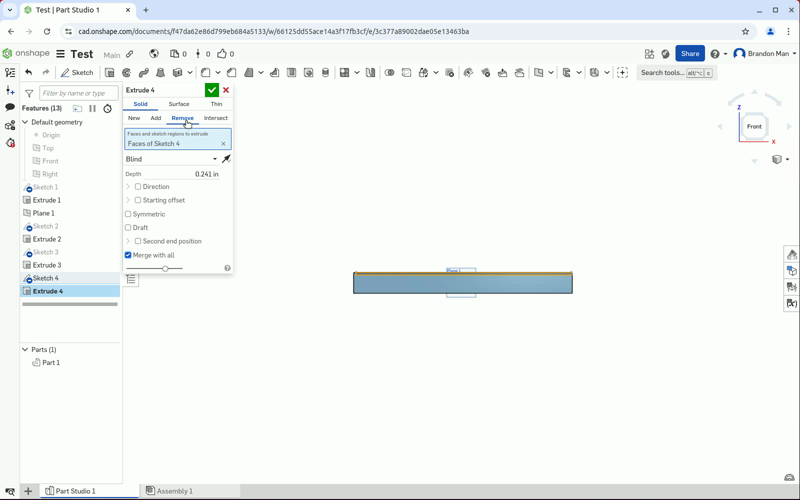
key(enter)
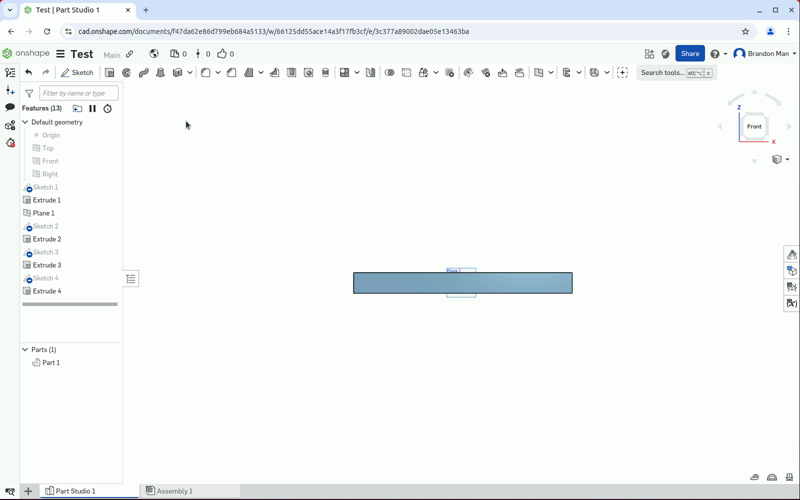
key(shift+h)
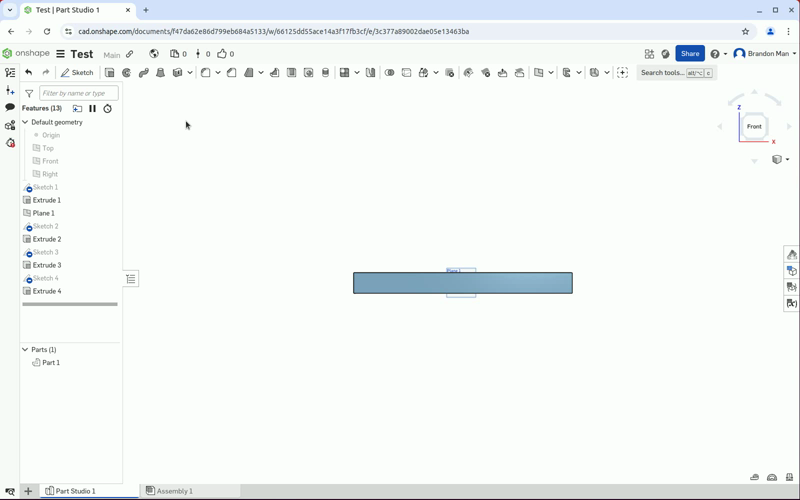
key(shift+h)
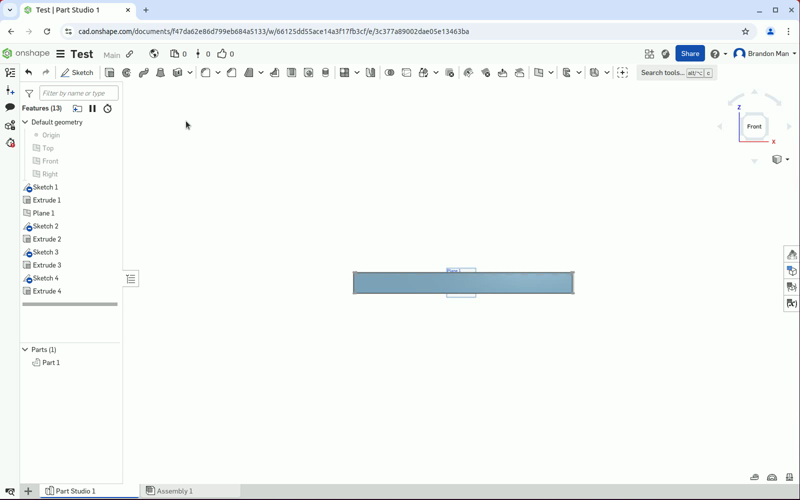
key(shift+7)
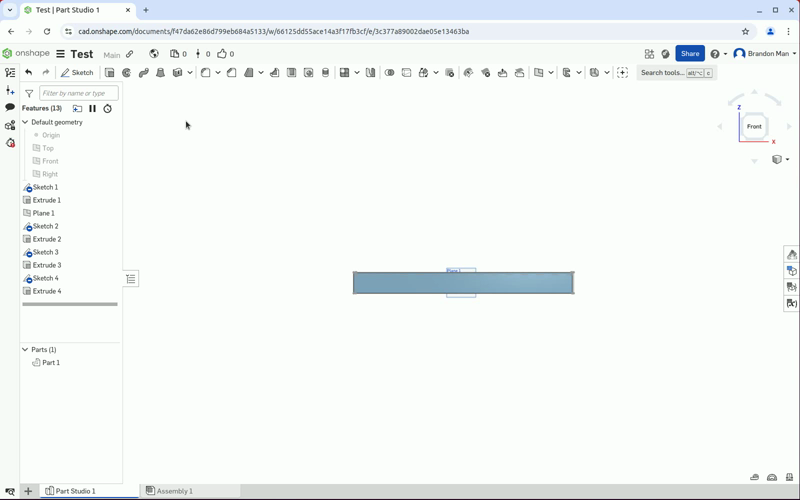
key(left, 2)
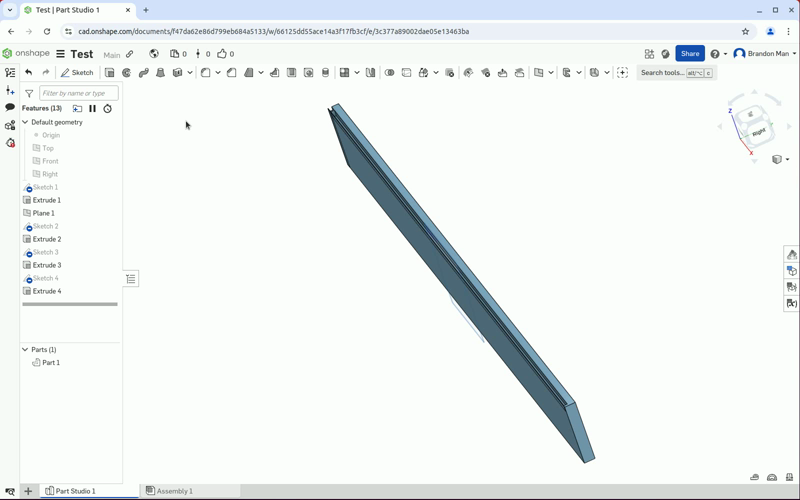
key(down, 2)
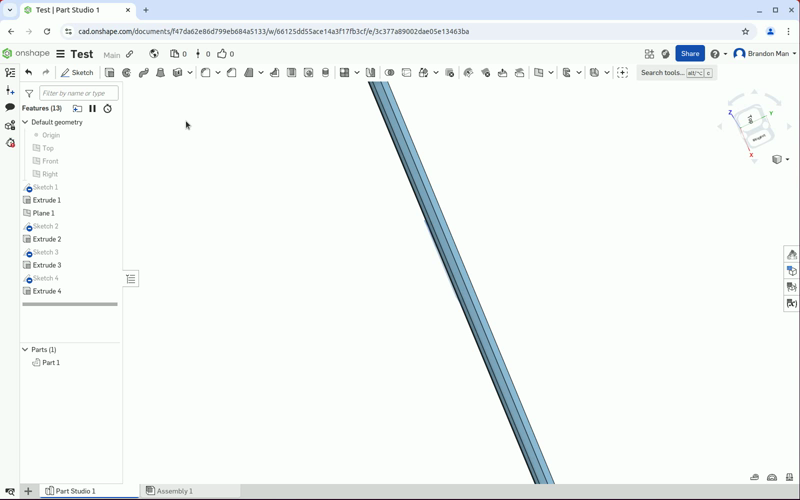
key(up, 2)
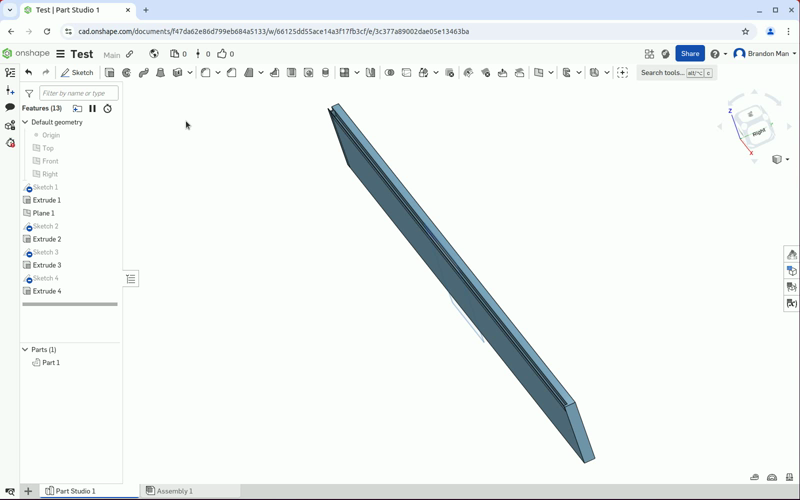
key(right, 2)
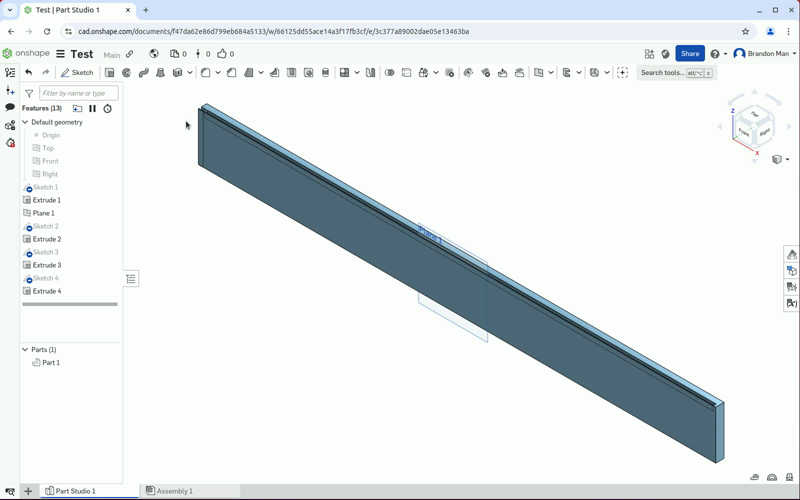
mouse_move(73, 189)
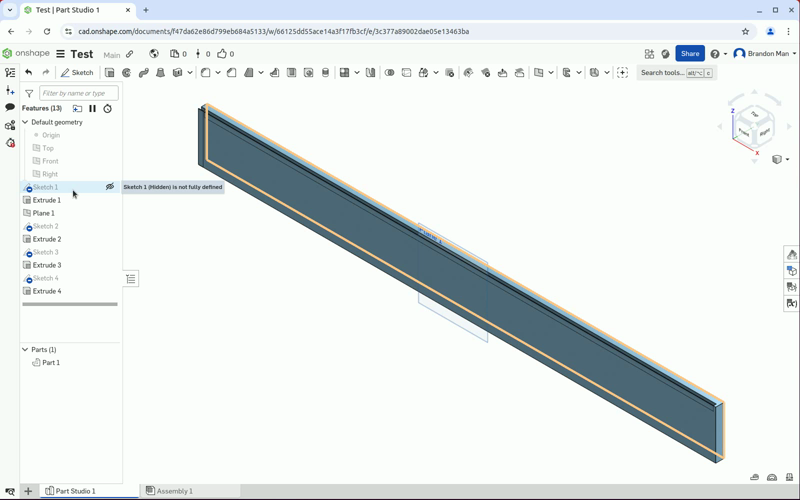
click(73, 189)